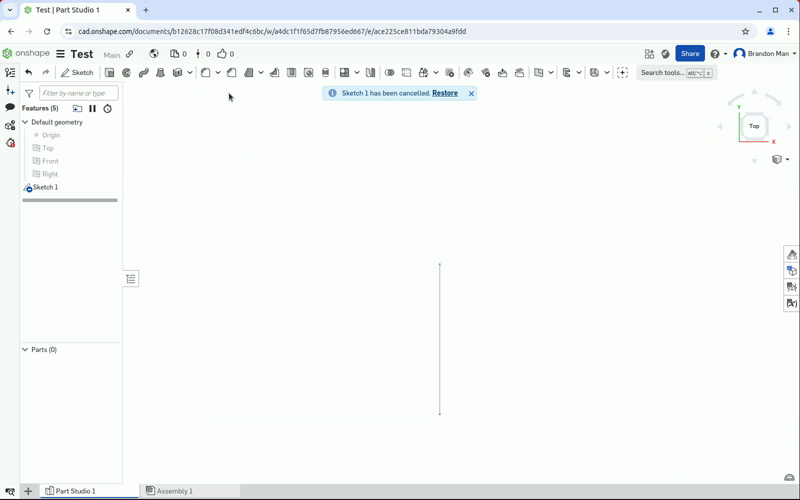
key(shift+h)
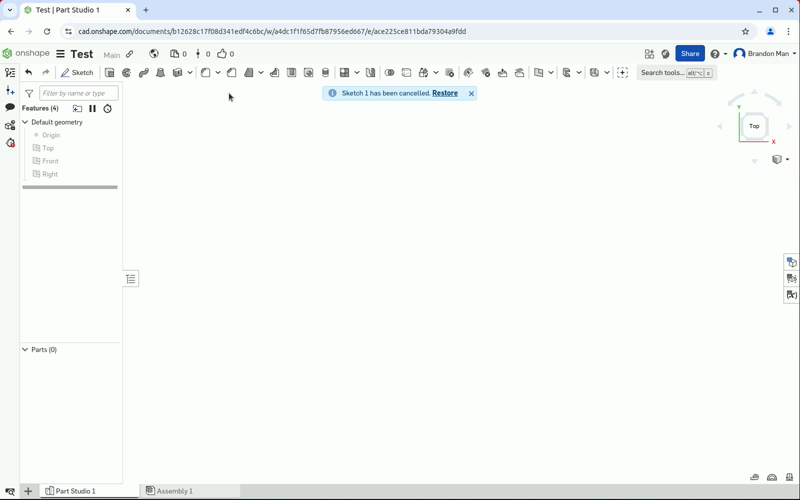
mouse_move(73, 352)
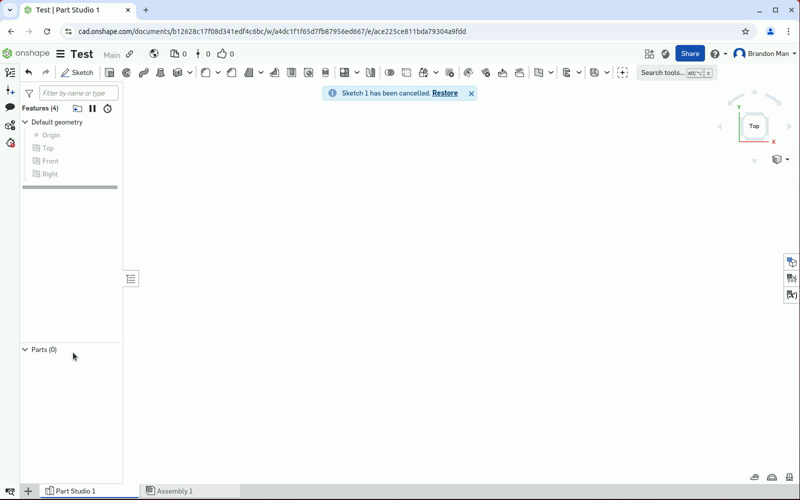
key(y)
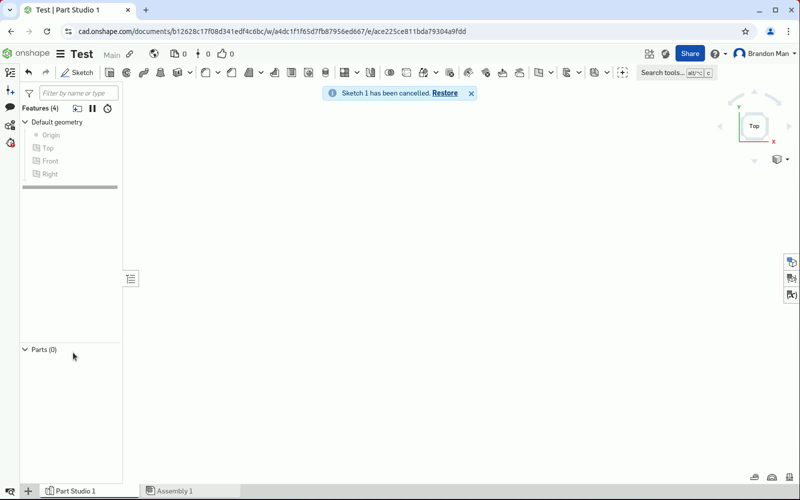
key(shift+p)
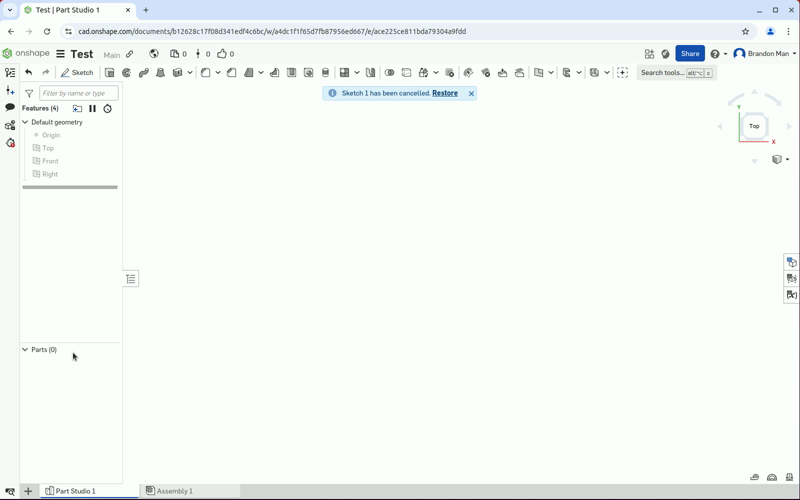
key(space)
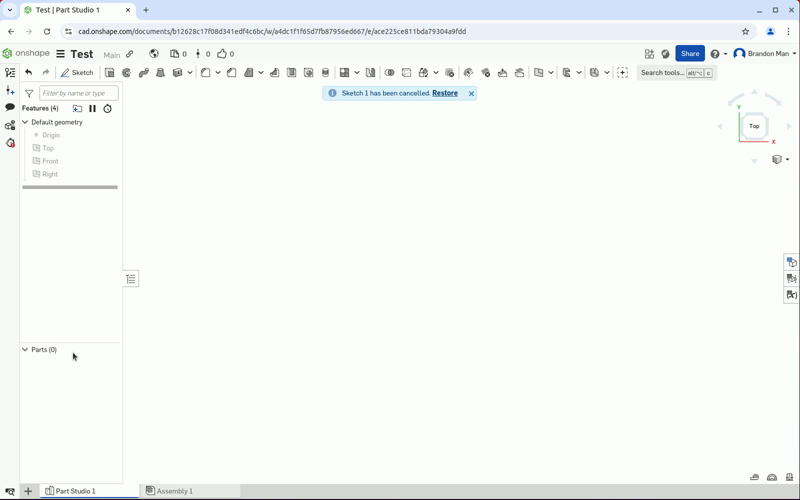
key_down(shift)
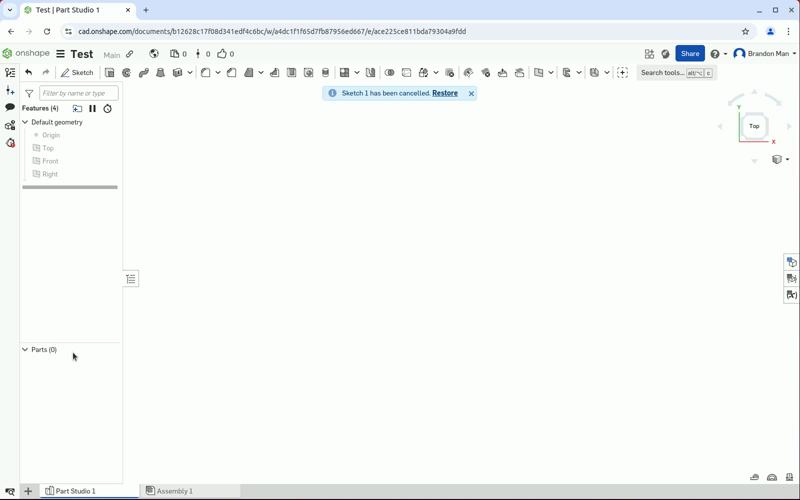
key(up)
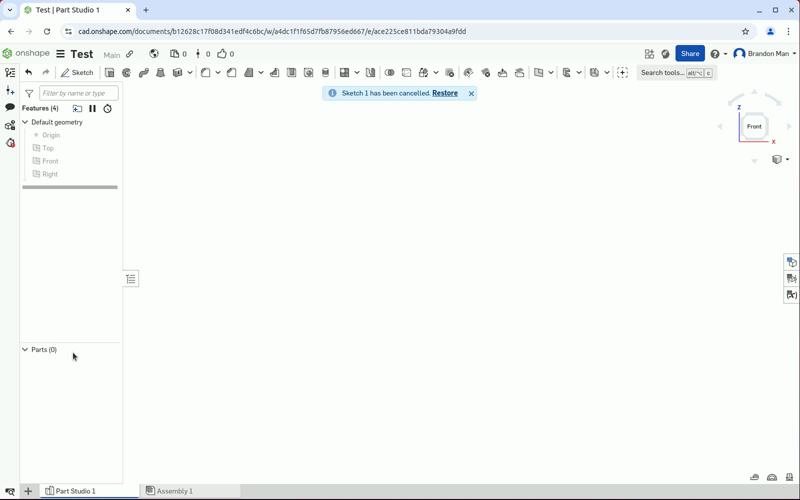
key_up(shift)
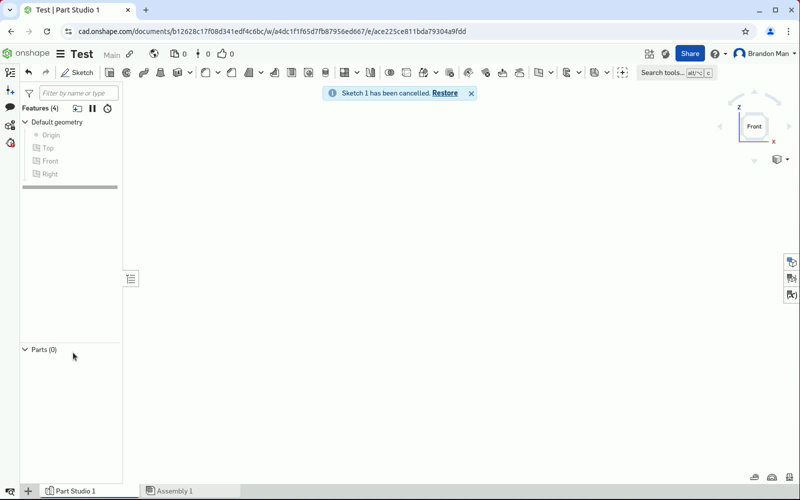
mouse_move(73, 352)
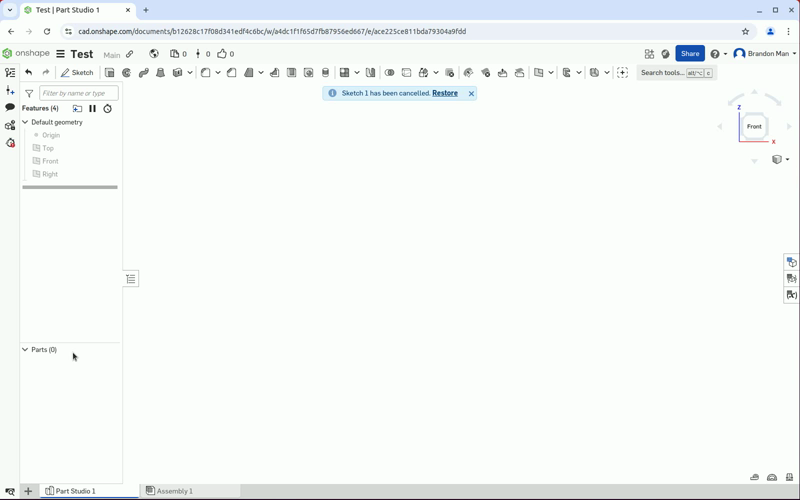
key(shift+y)
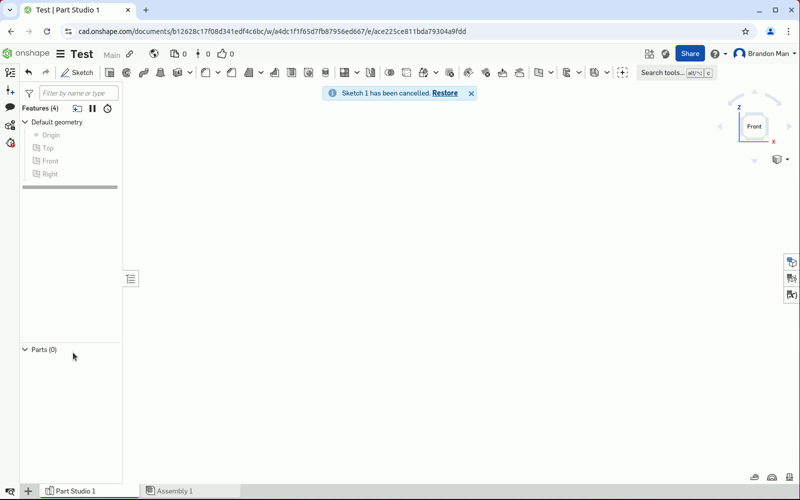
key(shift+s)
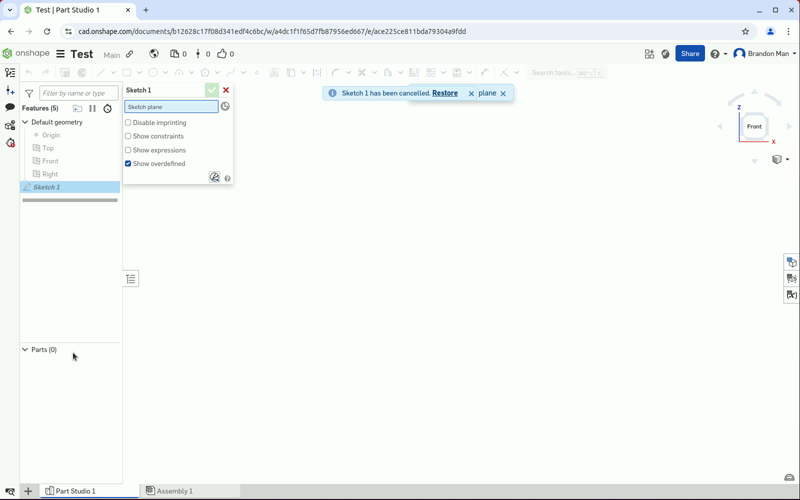
mouse_move(73, 163)
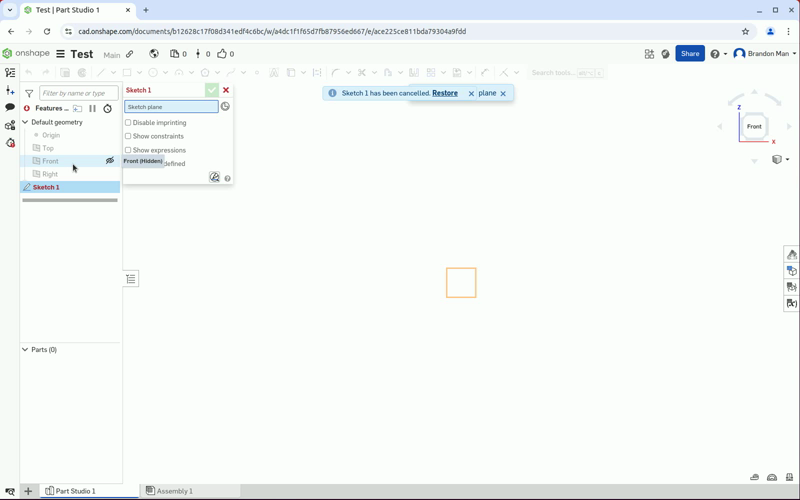
click(73, 163)
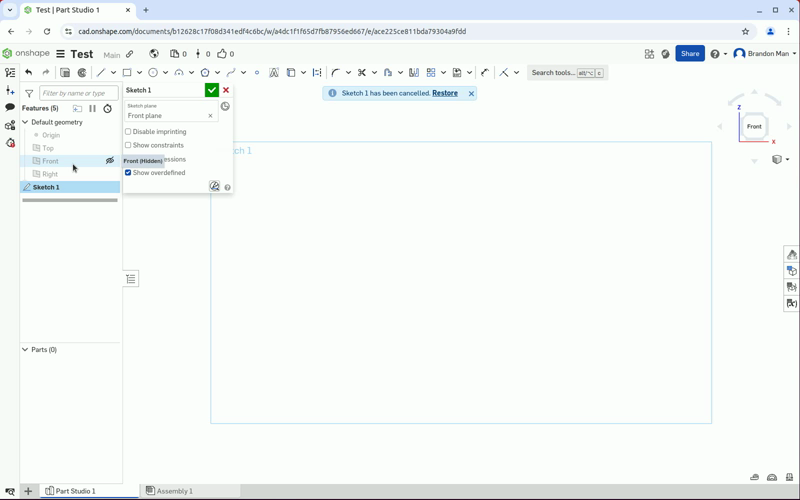
mouse_move(73, 352)
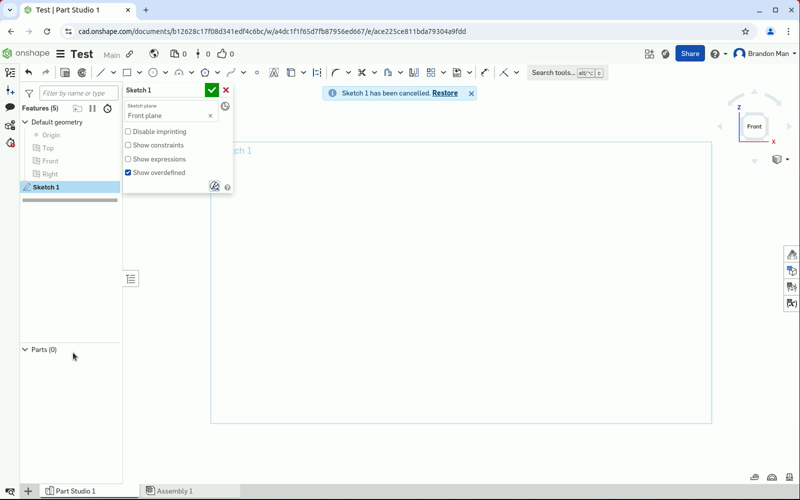
key(y)
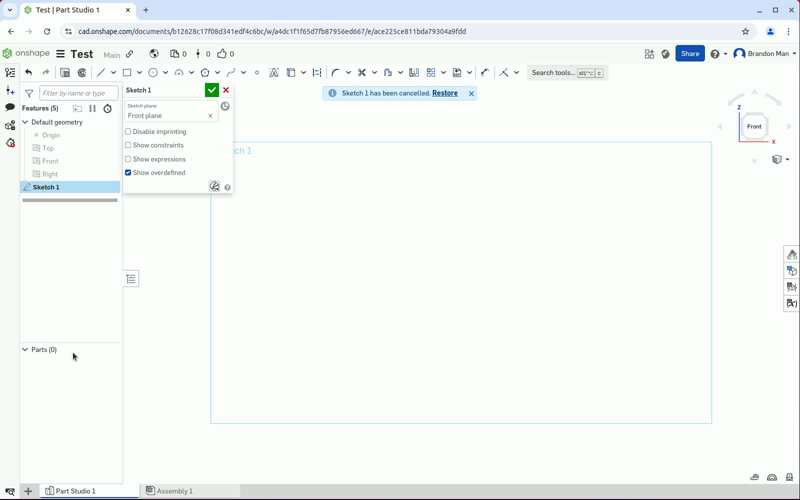
key(a)
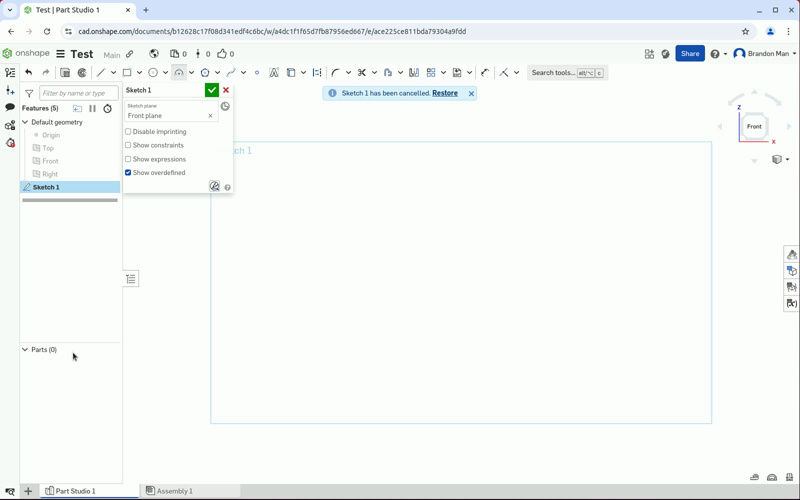
key_down(shift)
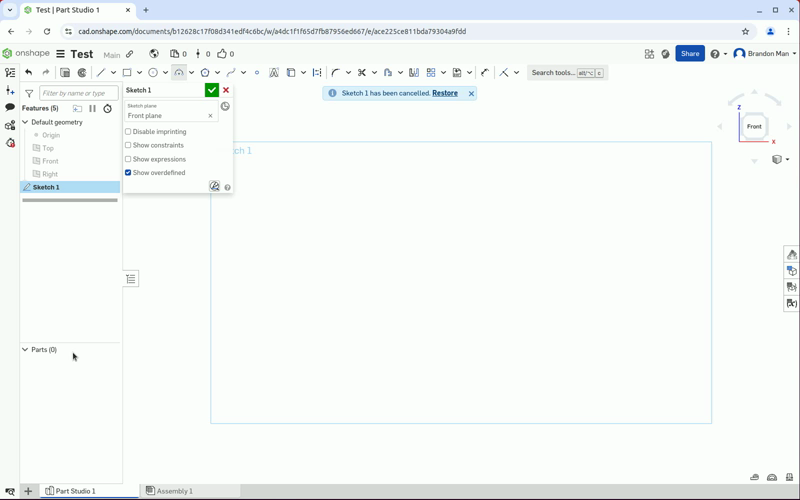
mouse_move(395, 244)
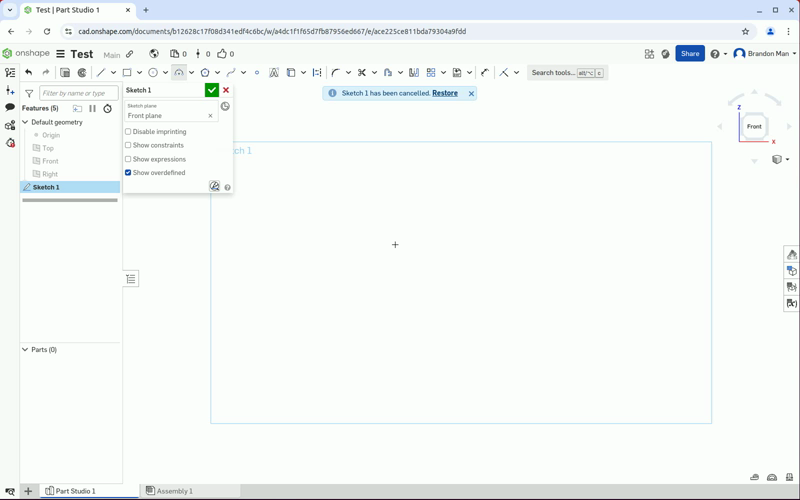
click(395, 244)
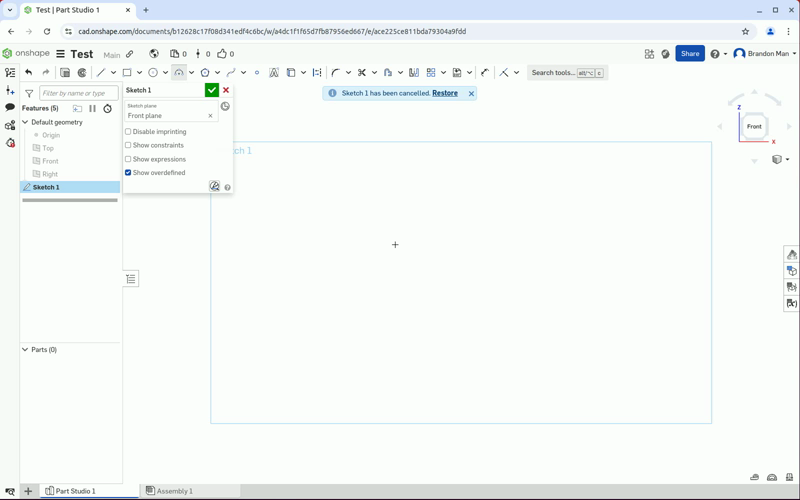
key_up(shift)
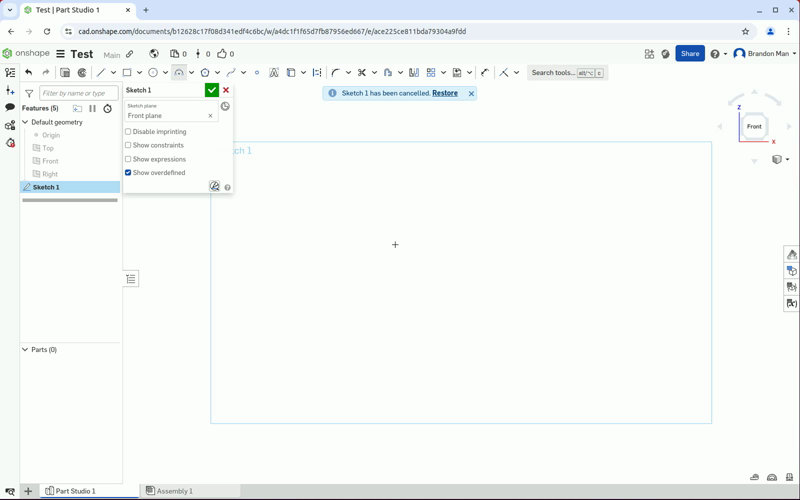
key_down(shift)
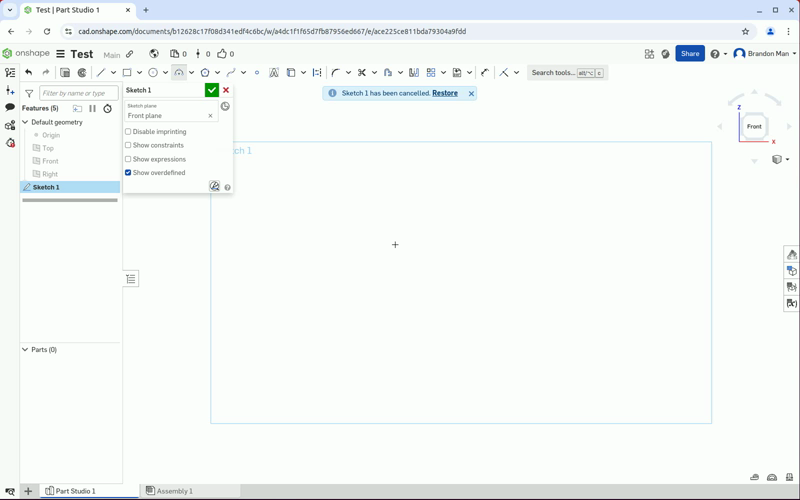
mouse_move(409, 250)
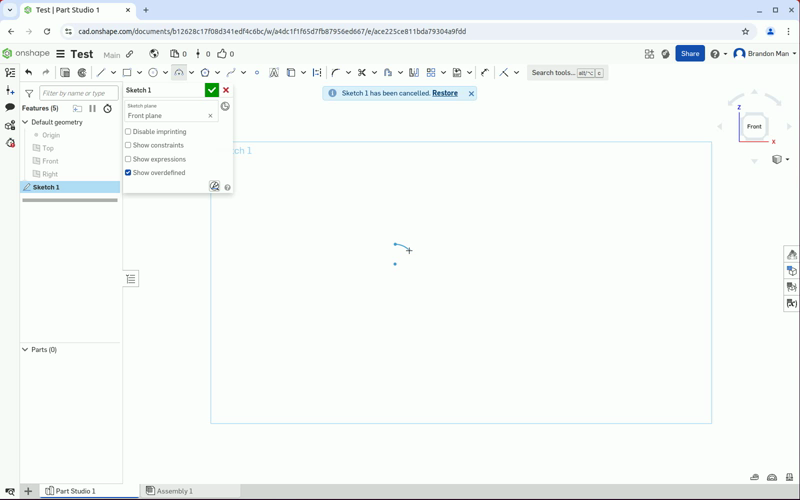
click(409, 250)
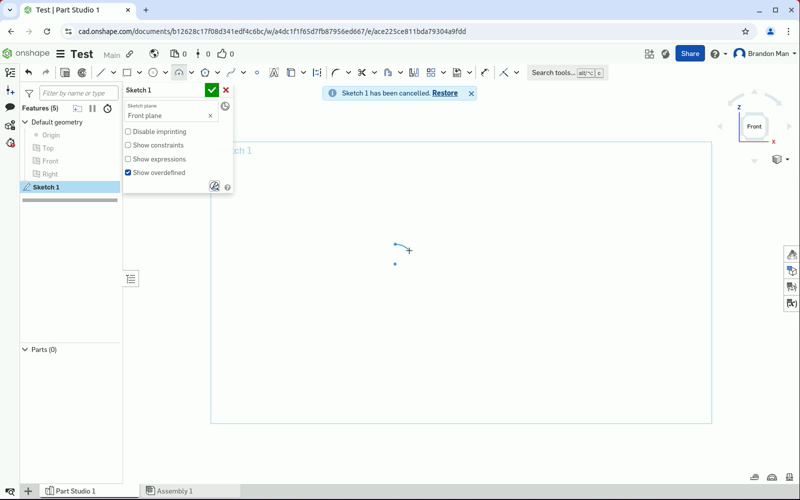
mouse_move(402, 246)
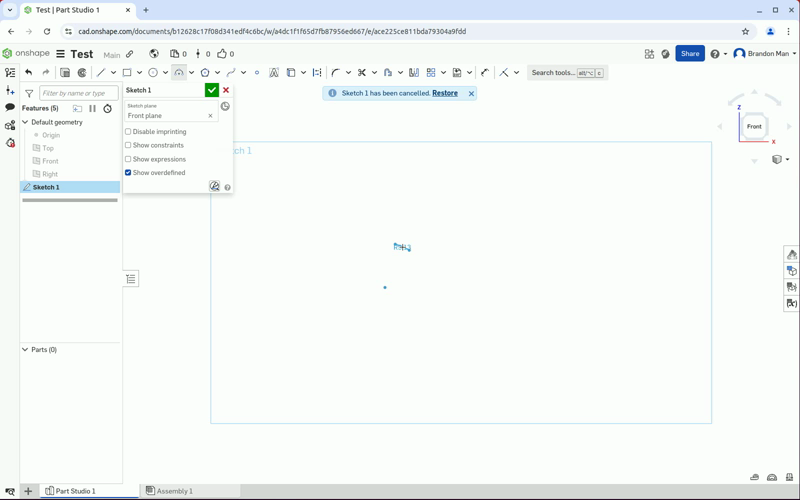
click(402, 246)
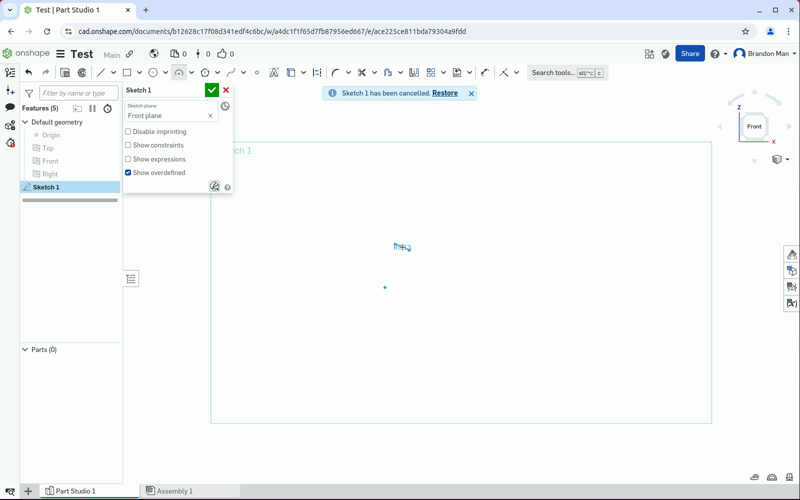
key_up(shift)
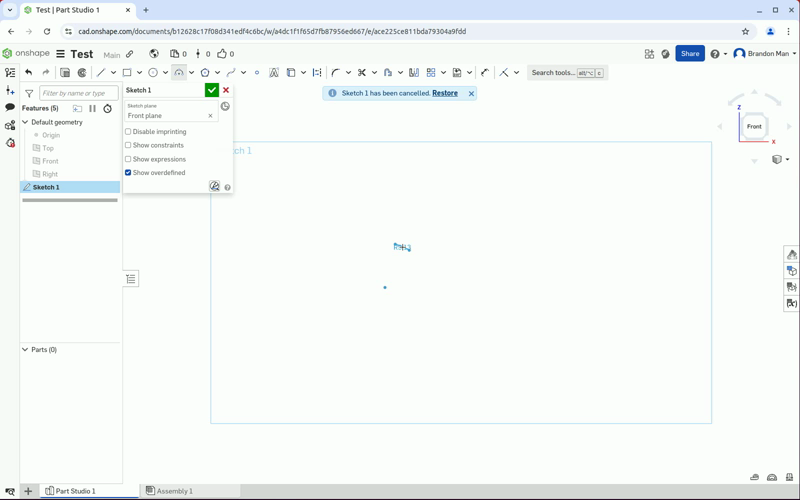
key(esc)
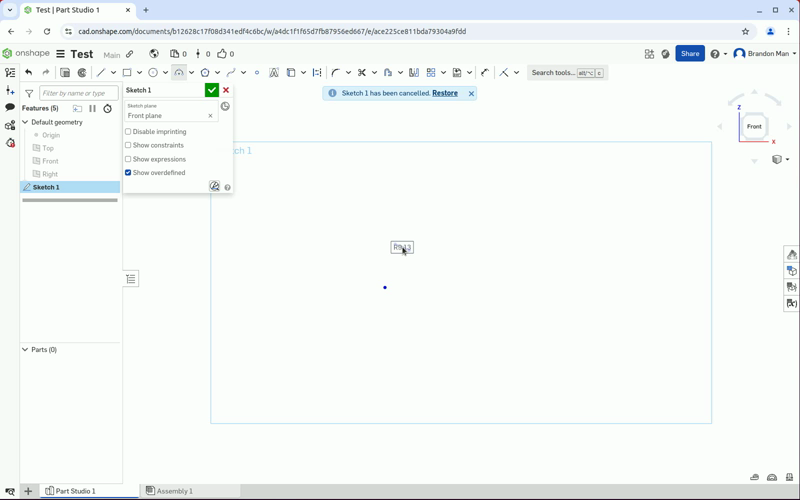
key(l)
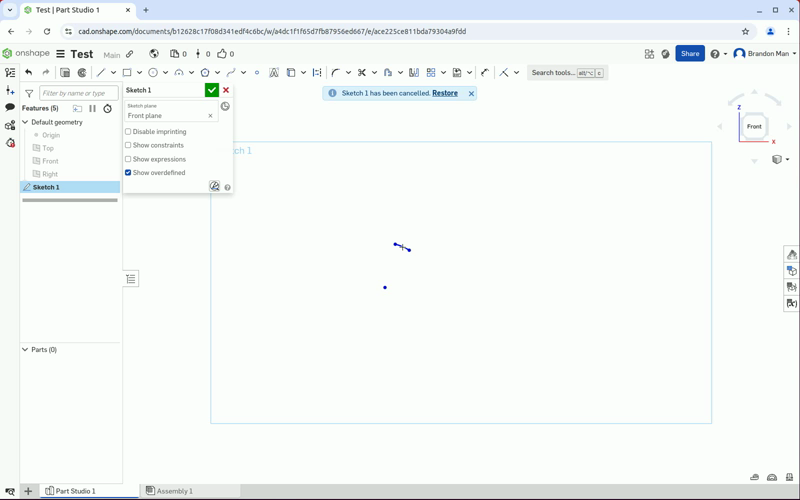
mouse_move(409, 250)
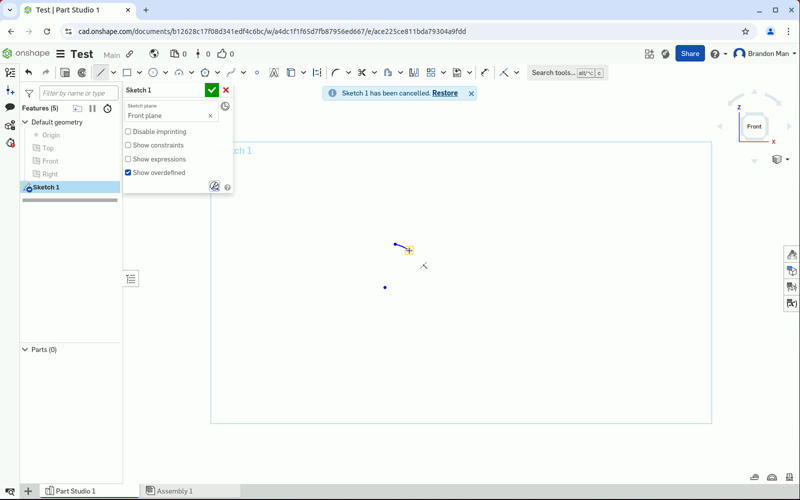
click(409, 250)
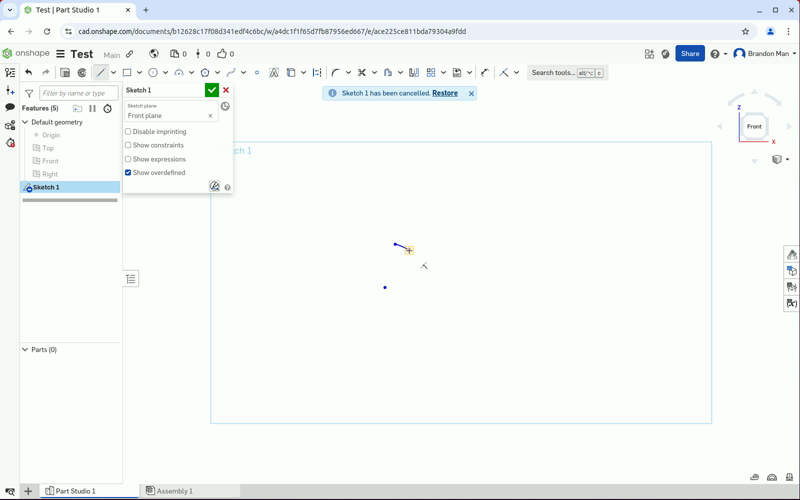
key_down(shift)
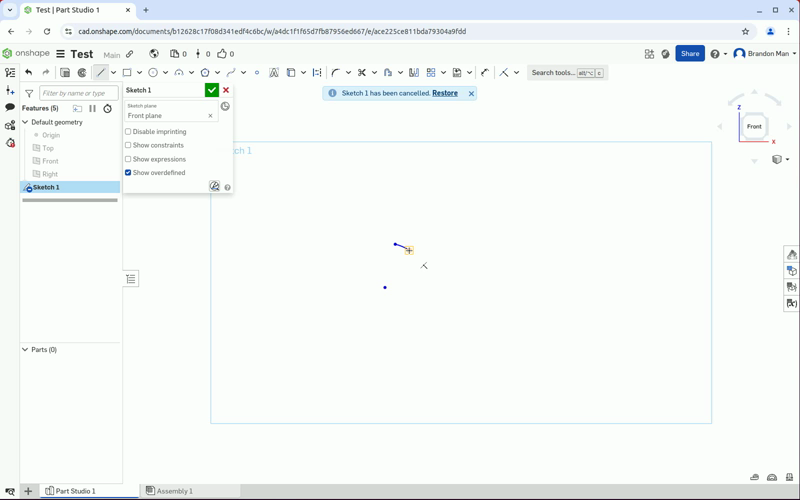
mouse_move(439, 250)
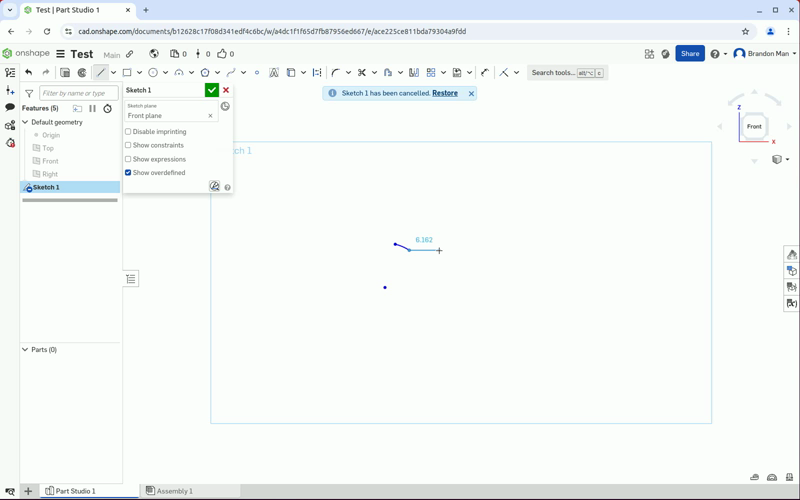
mouse_move(453, 259)
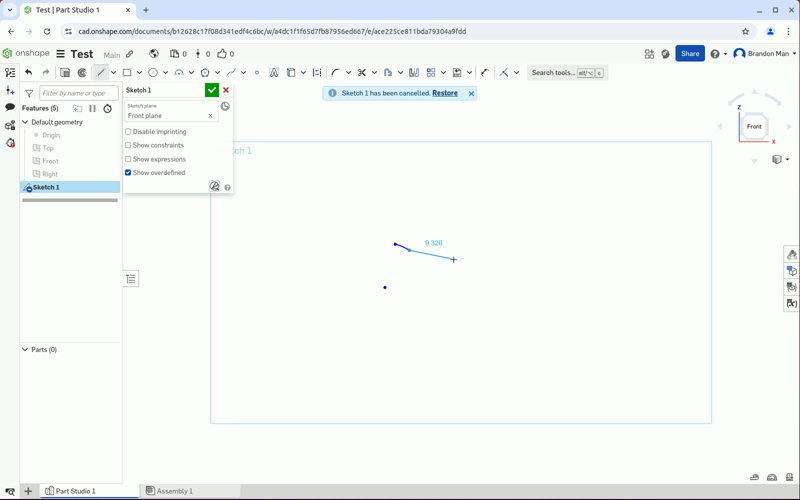
click(453, 259)
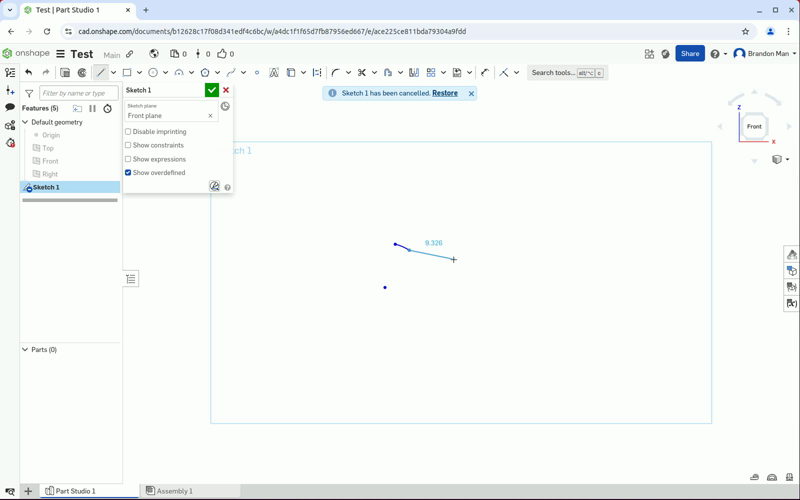
key_up(shift)
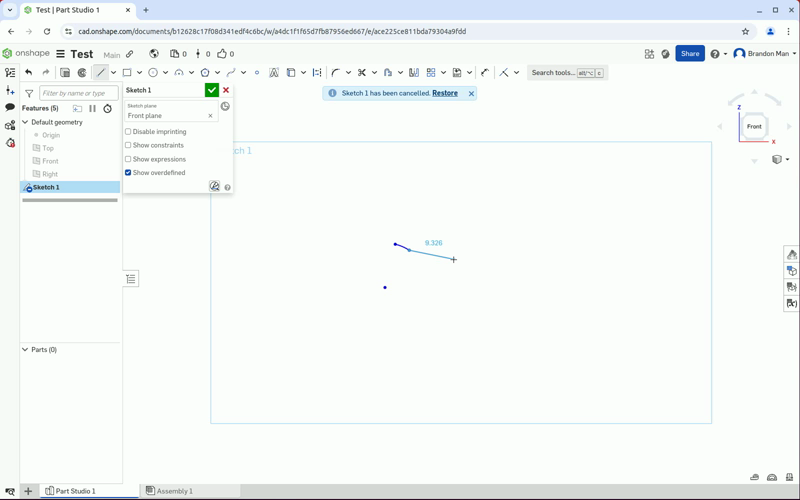
key(esc)
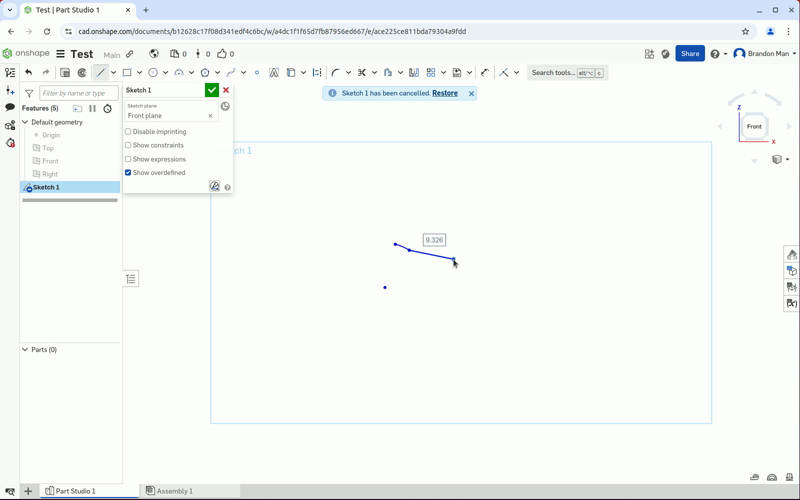
key(a)
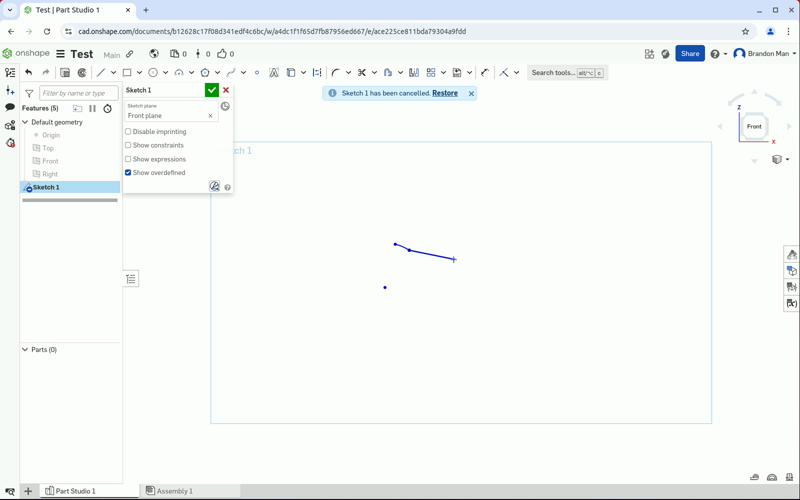
mouse_move(453, 259)
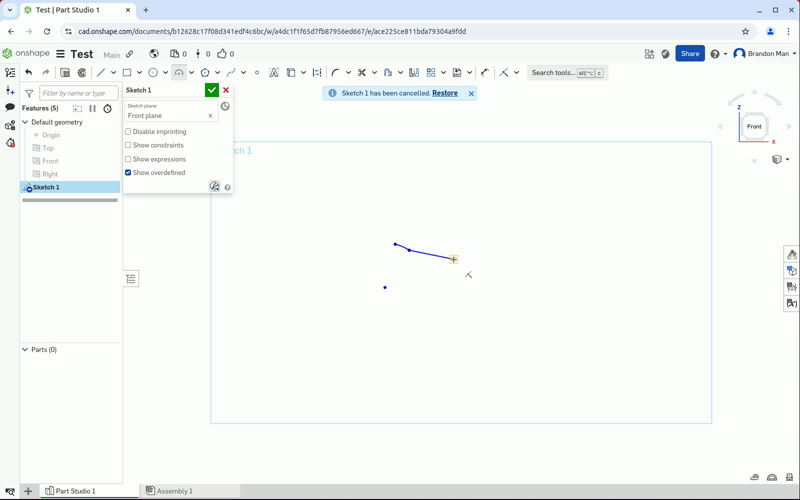
click(453, 259)
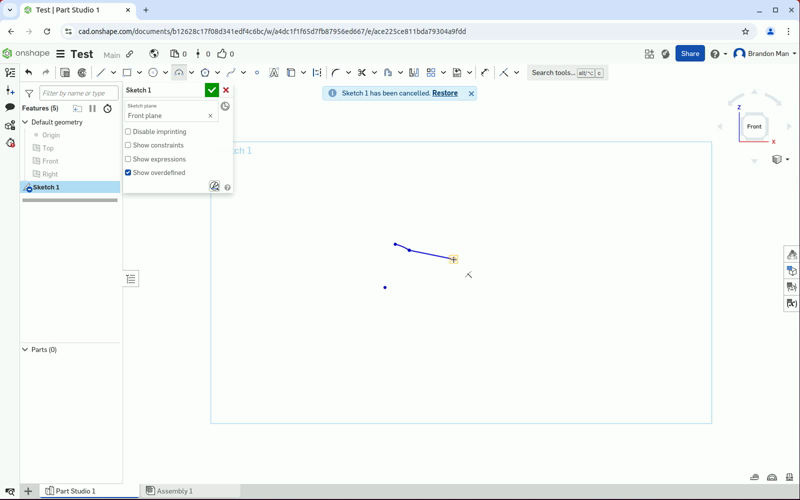
key_down(shift)
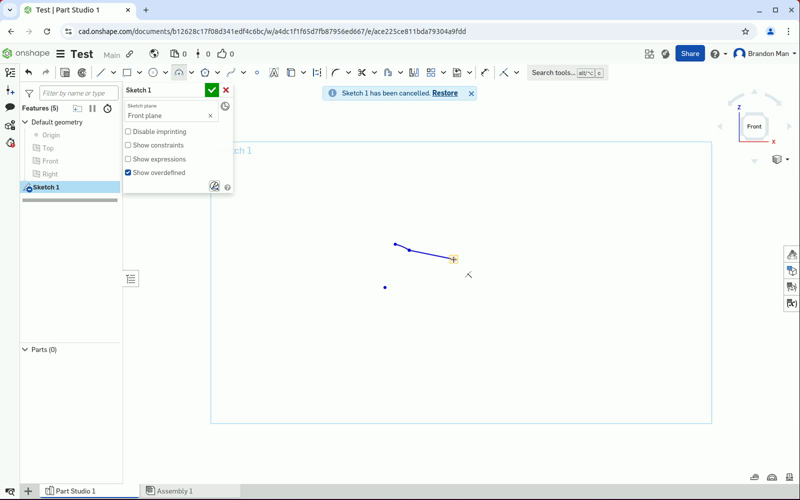
mouse_move(465, 258)
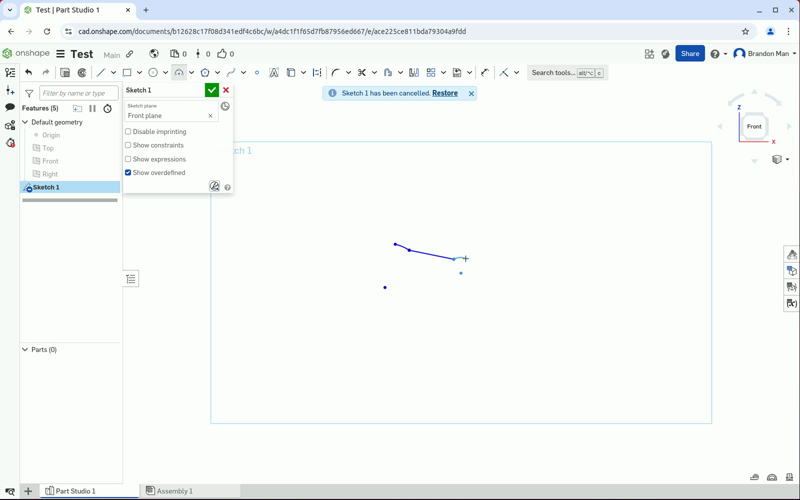
click(465, 258)
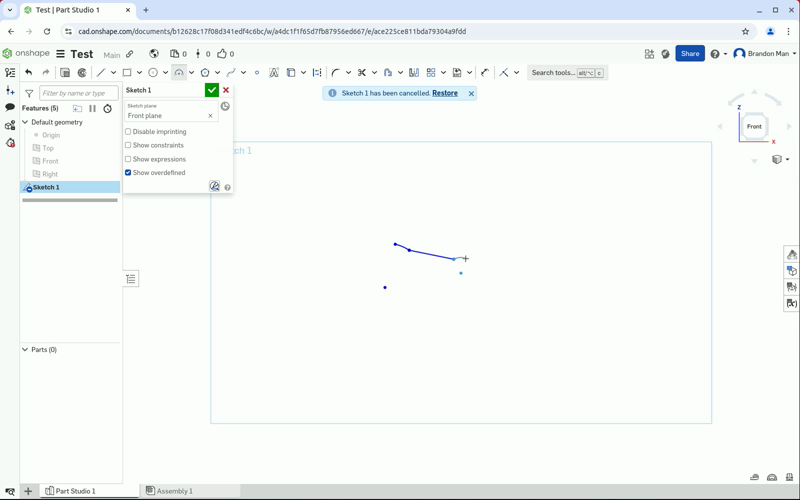
mouse_move(459, 257)
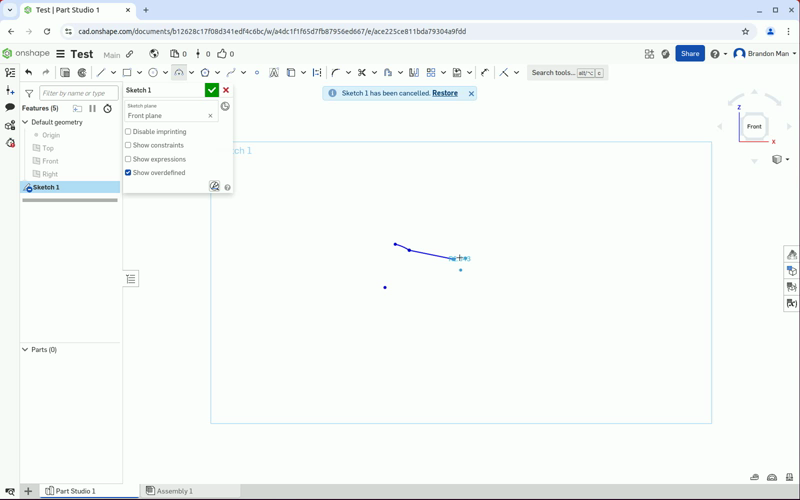
click(459, 257)
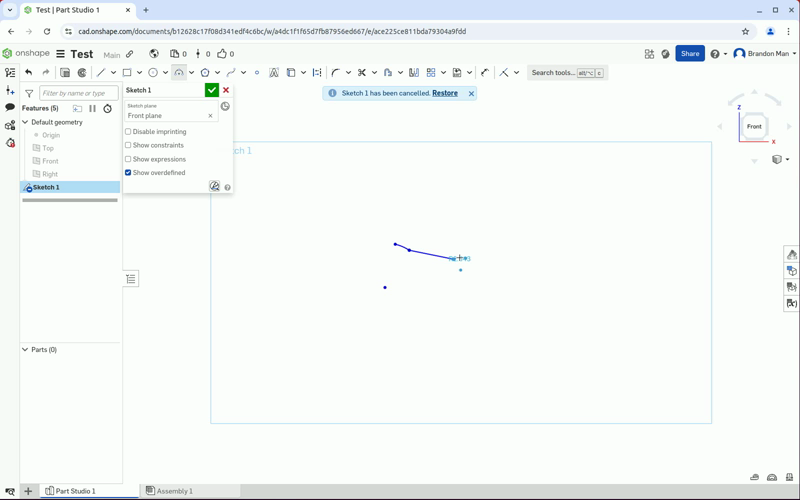
key_up(shift)
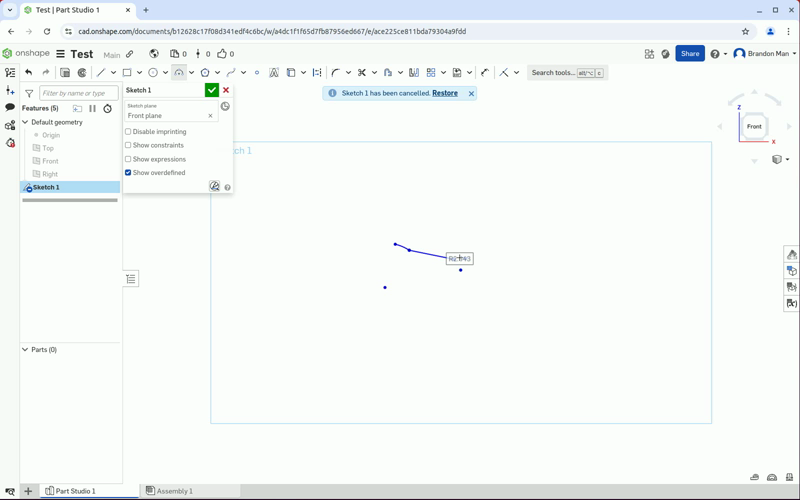
key(esc)
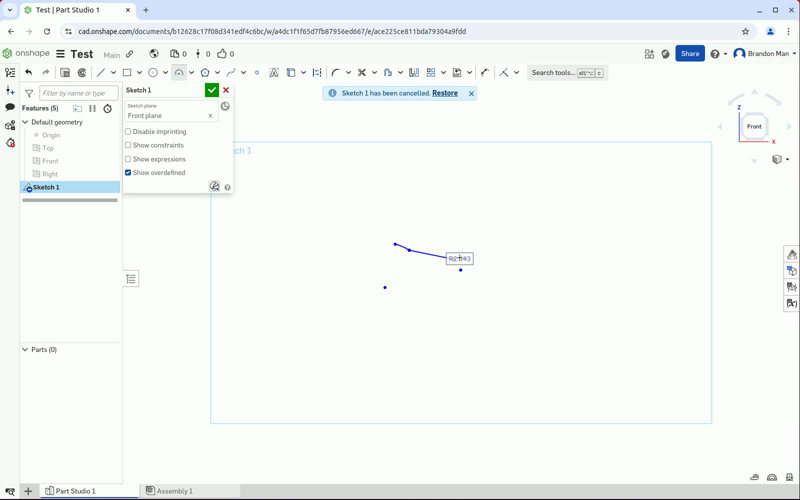
key(l)
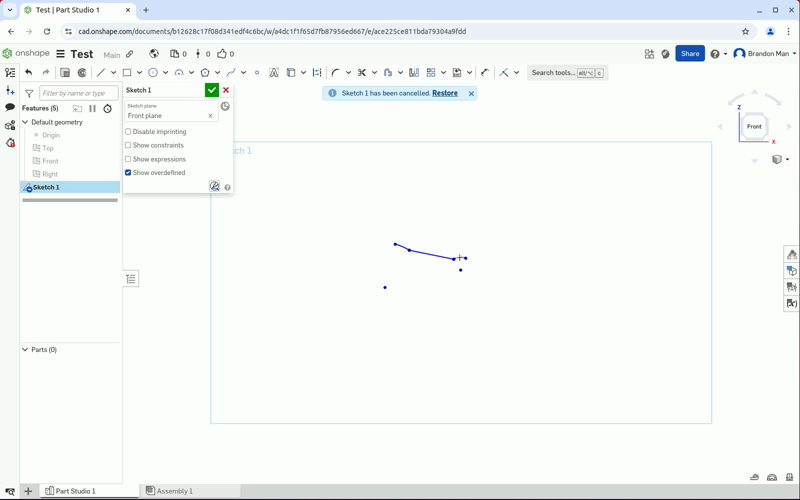
mouse_move(465, 258)
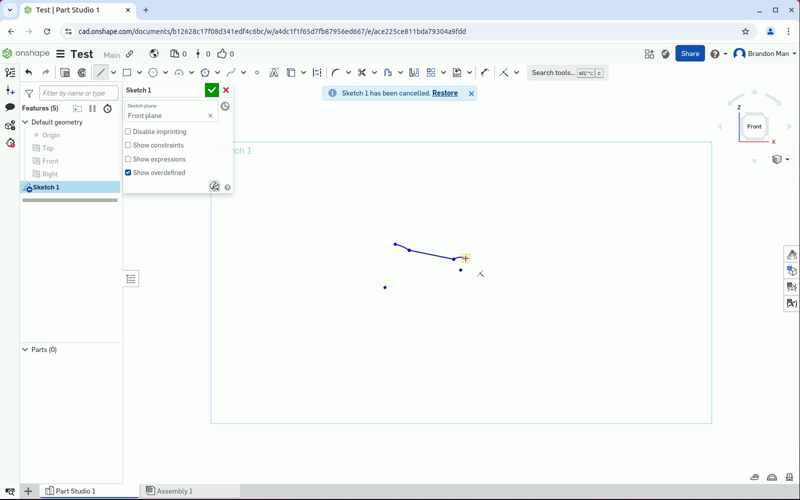
click(465, 258)
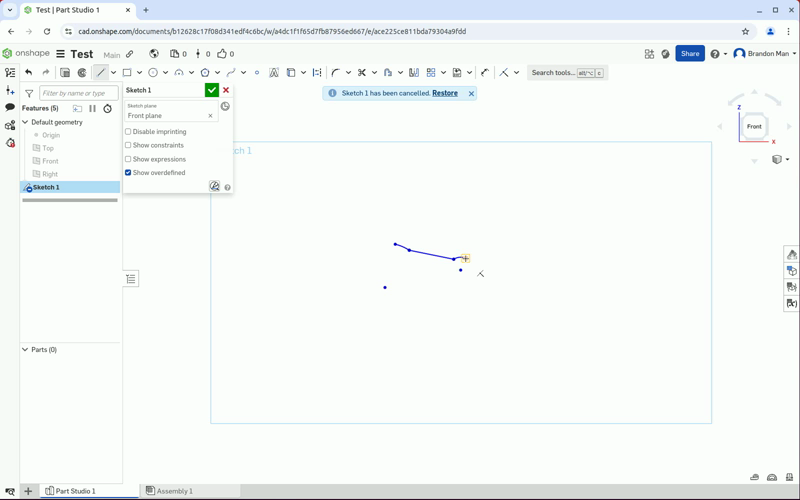
key_down(shift)
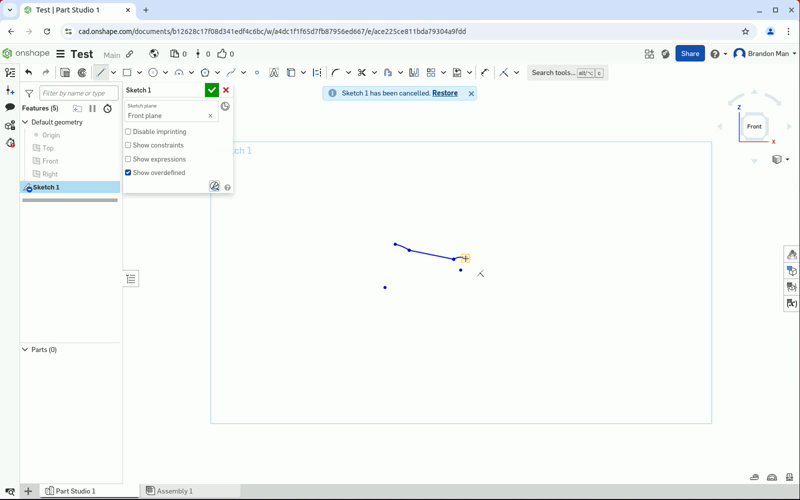
mouse_move(395, 244)
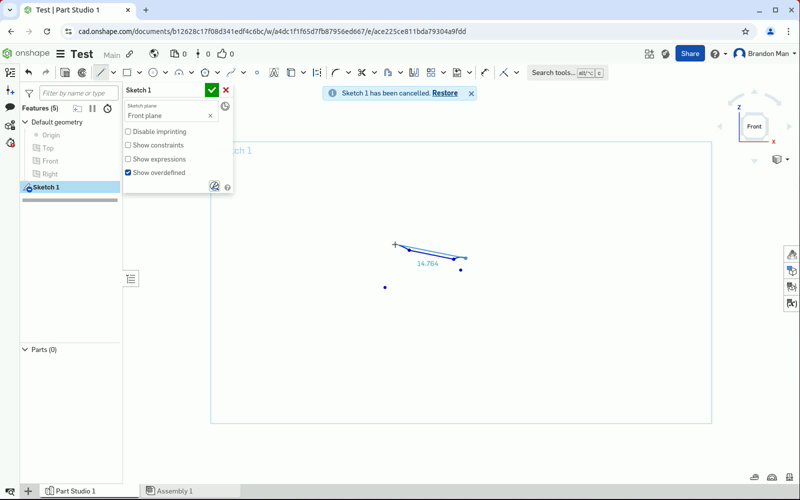
key_up(shift)
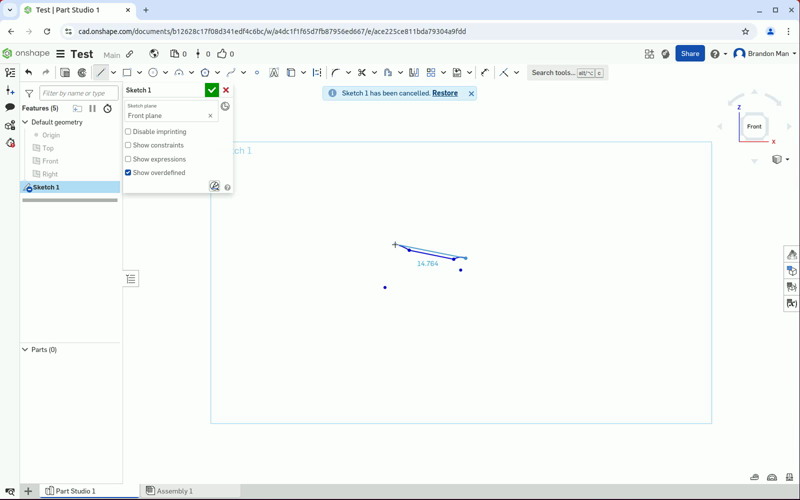
click(395, 244)
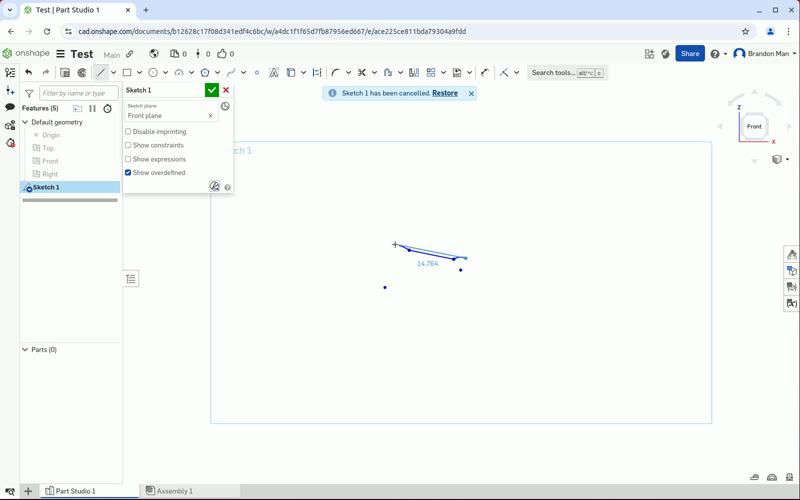
key(esc)
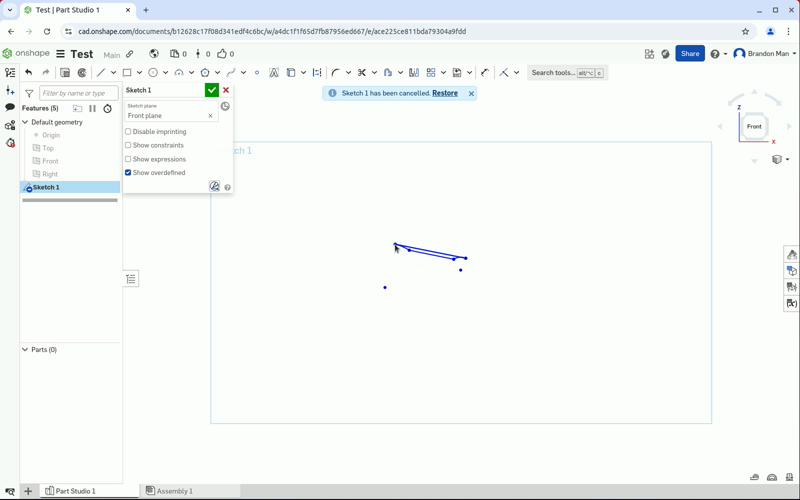
mouse_move(404, 247)
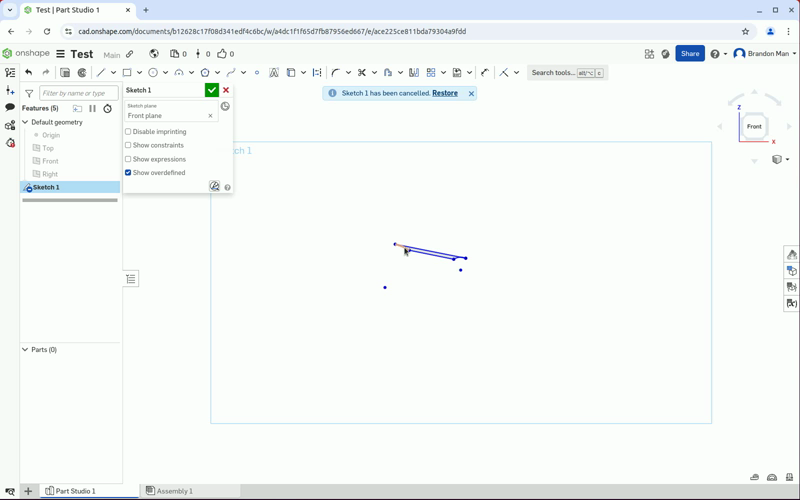
scroll(6)
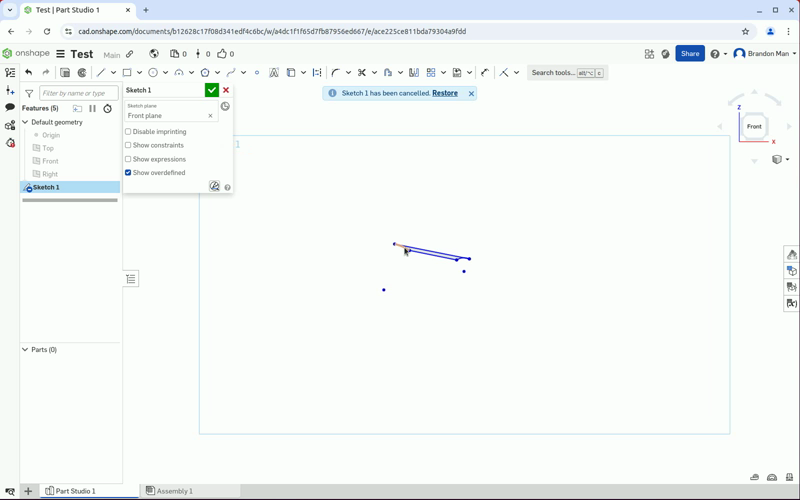
scroll(6)
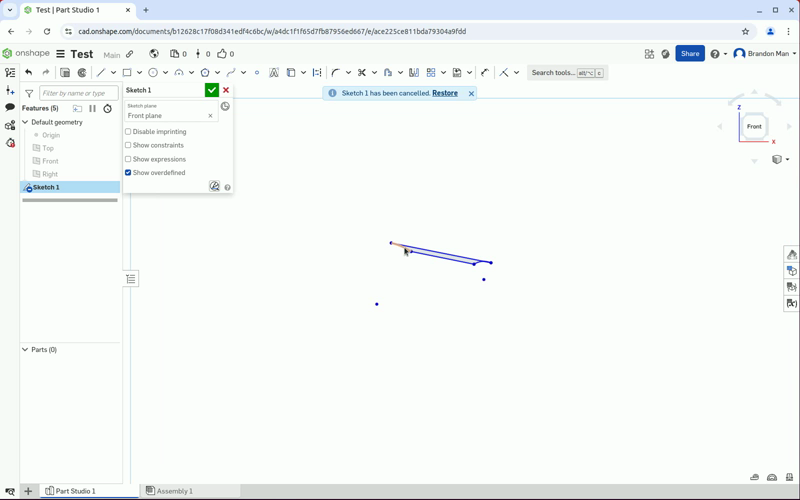
scroll(6)
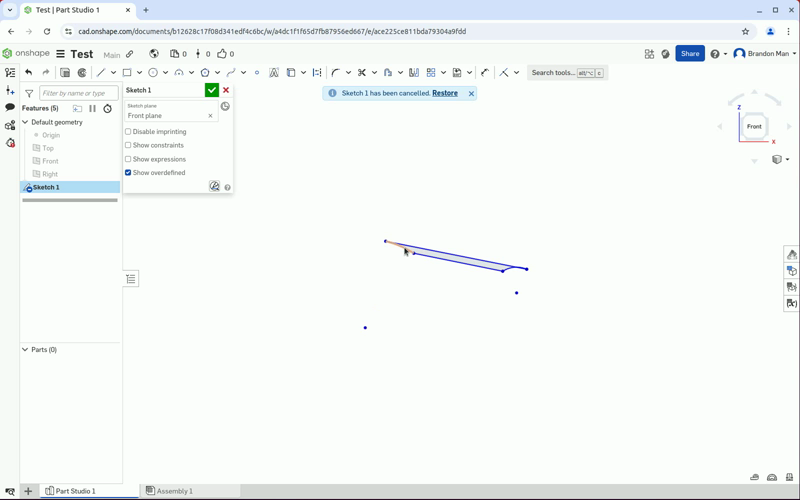
scroll(6)
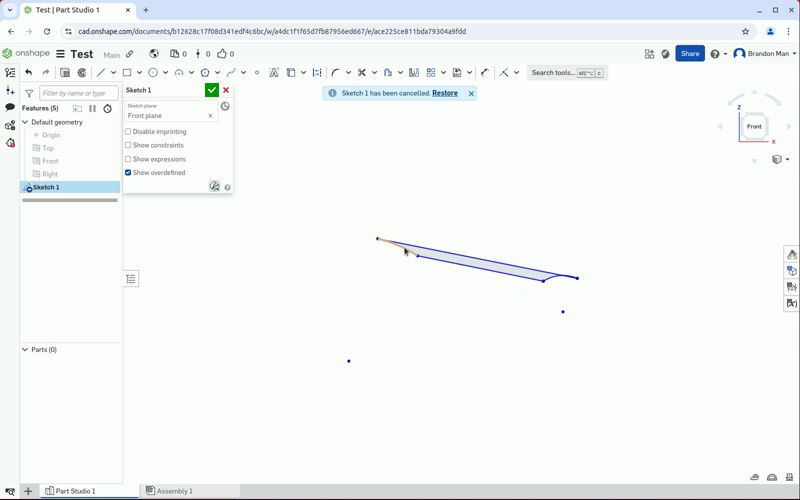
scroll(6)
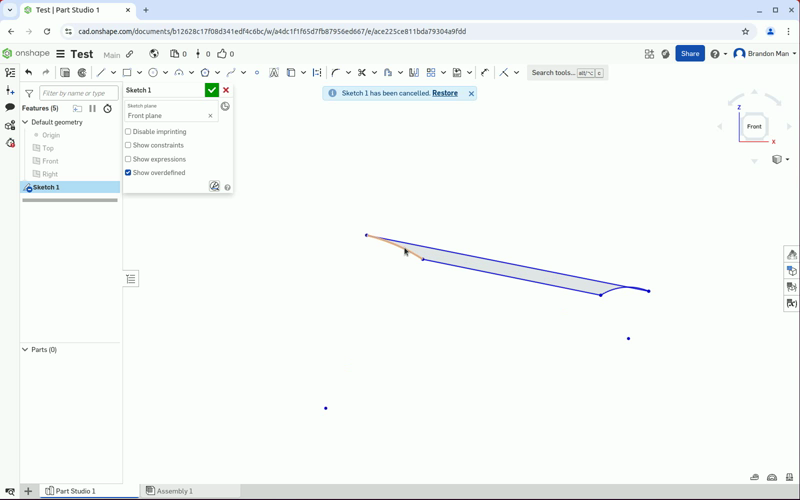
scroll(6)
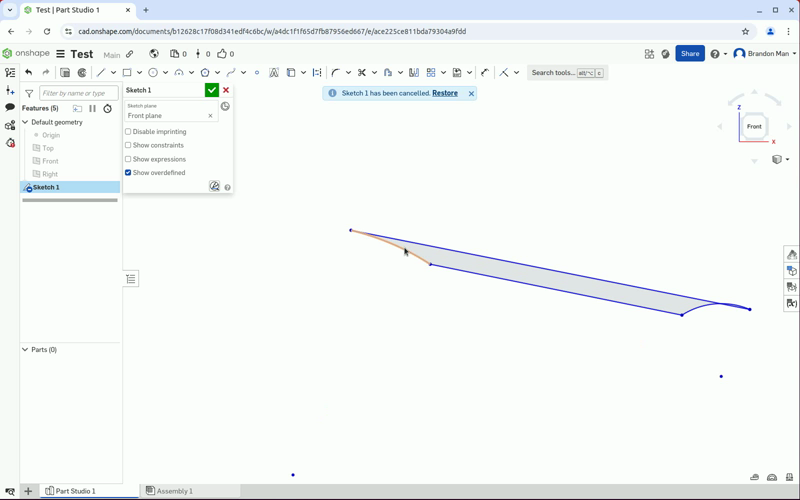
scroll(6)
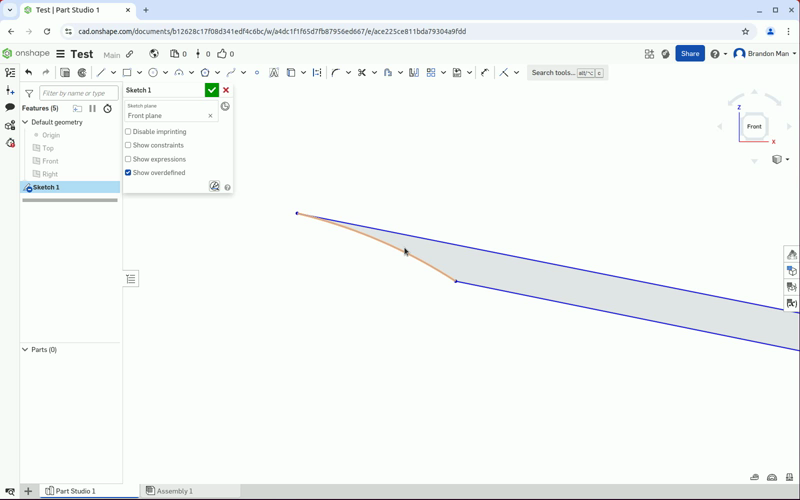
click(404, 247)
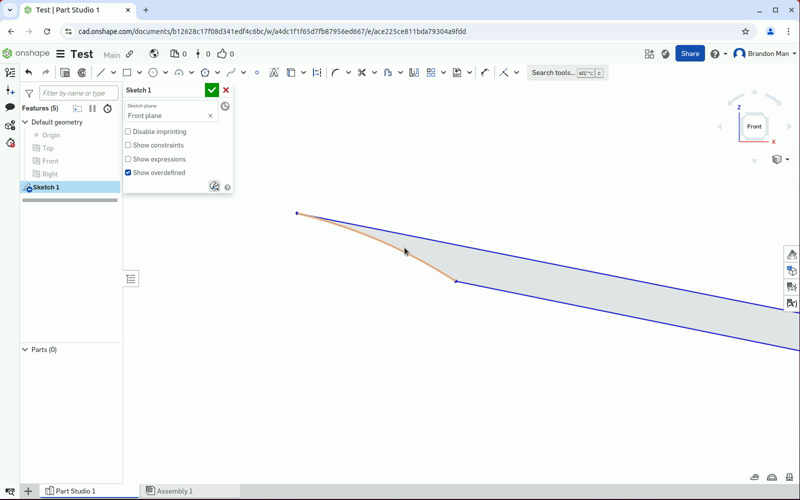
scroll(-6)
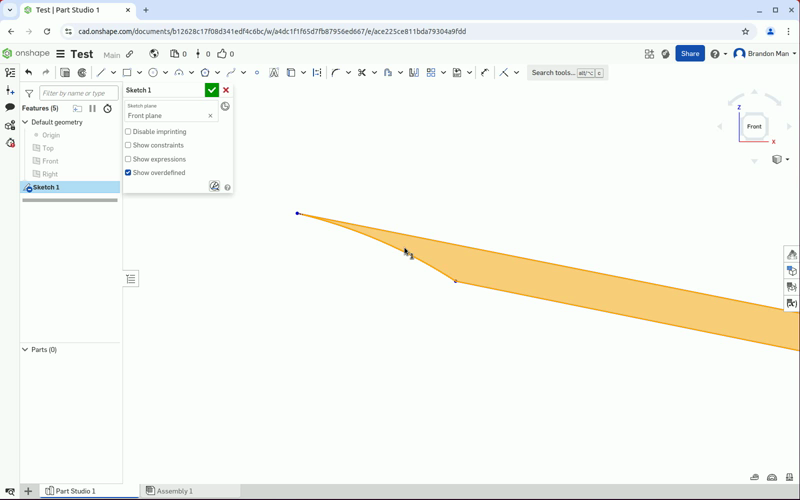
scroll(-6)
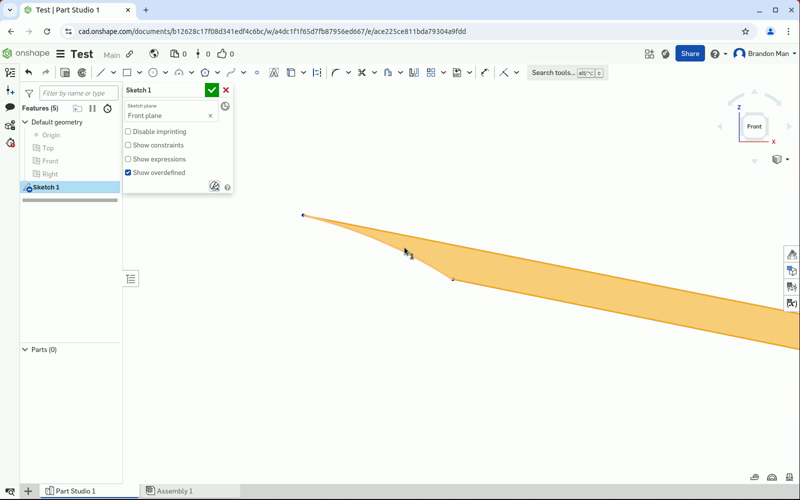
scroll(-6)
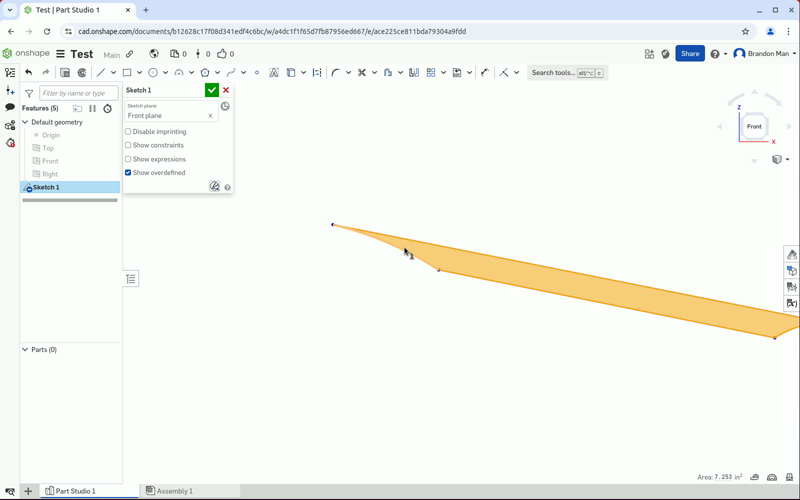
scroll(-6)
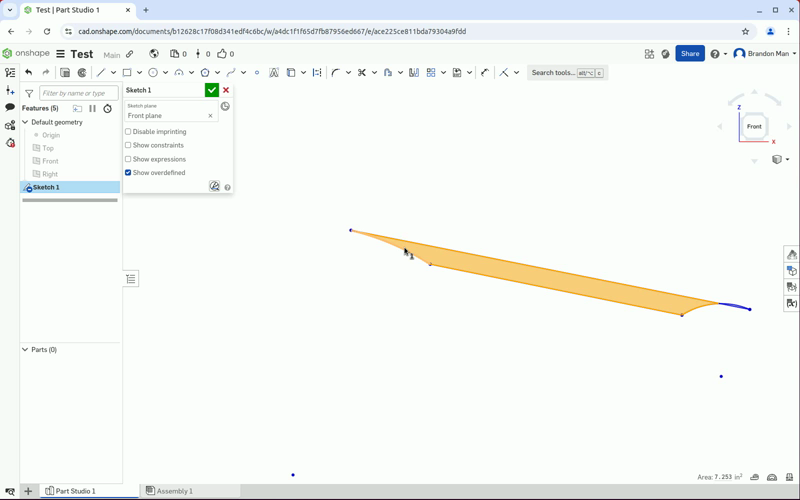
scroll(-6)
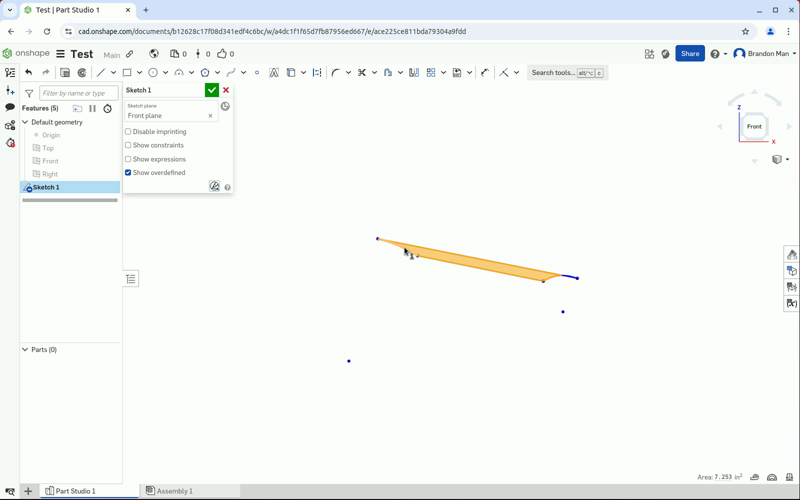
scroll(-6)
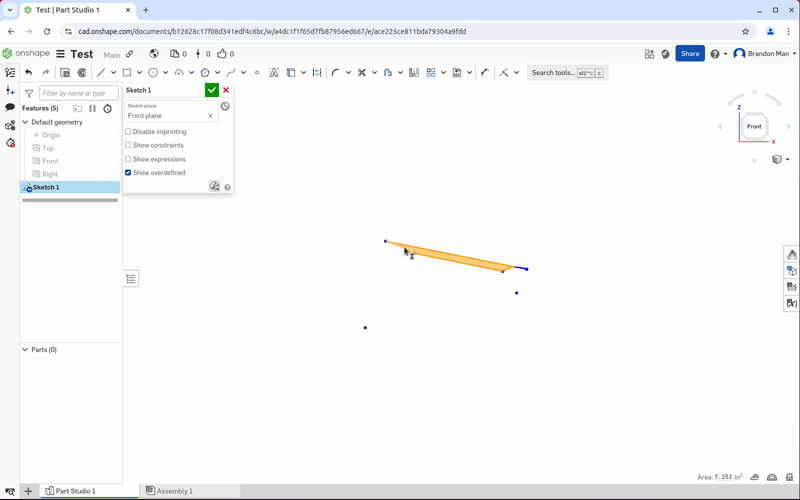
scroll(-6)
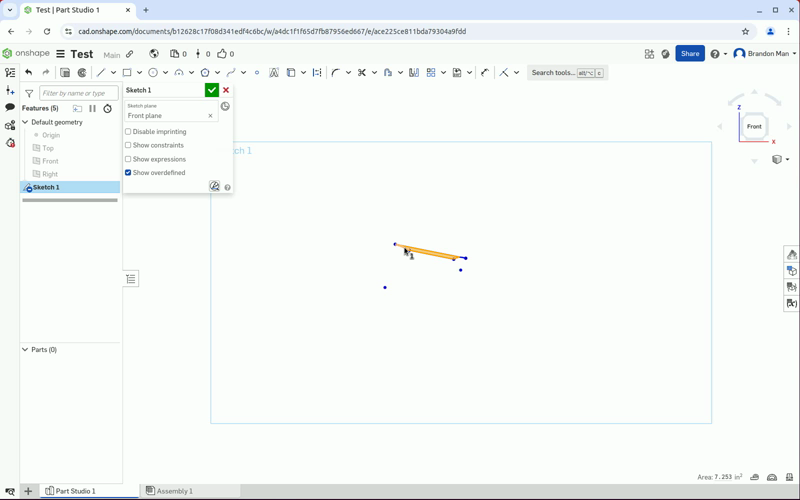
mouse_move(73, 352)
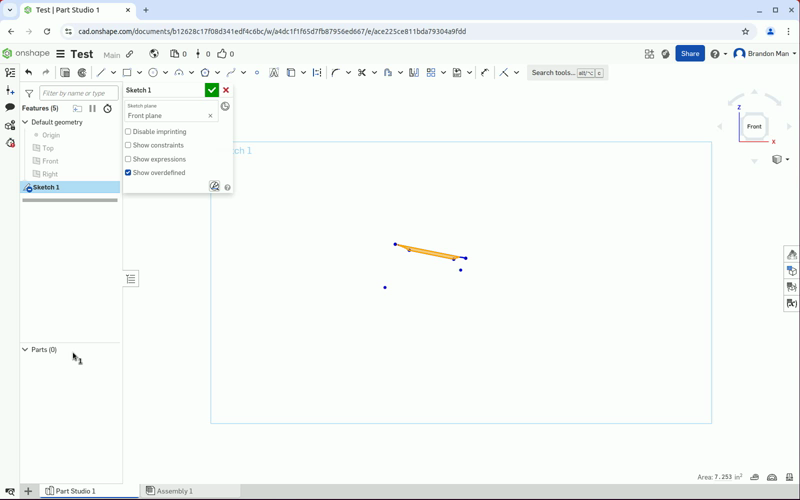
key(shift+y)
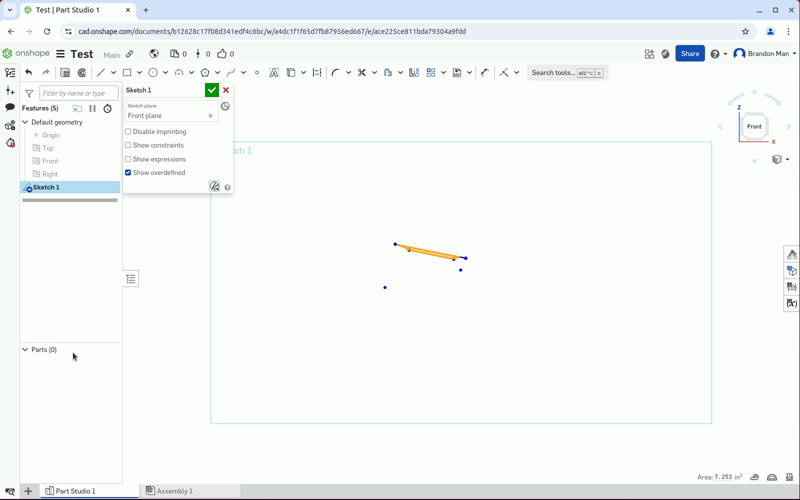
key(shift+e)
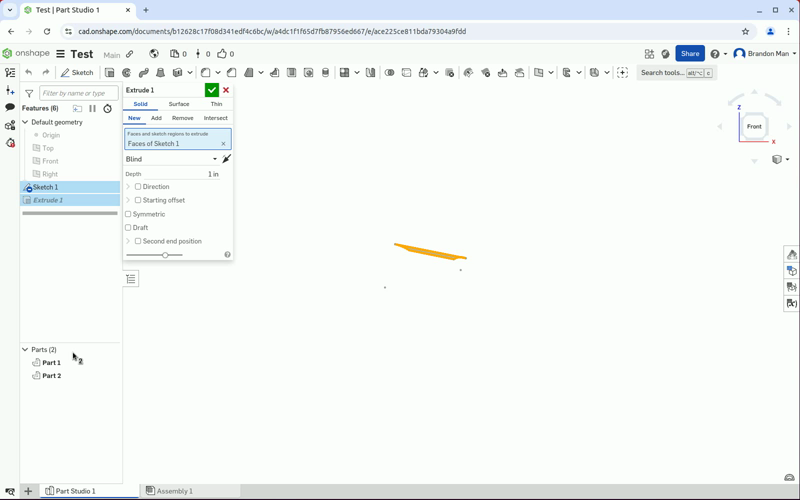
mouse_move(143, 106)
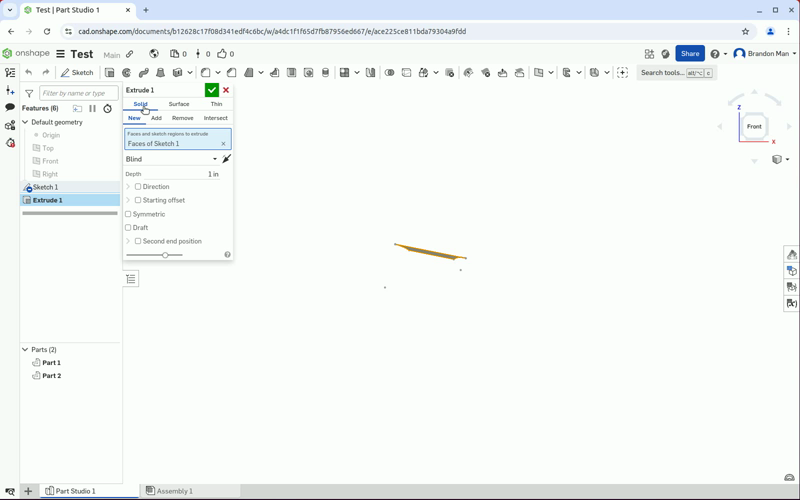
click(143, 106)
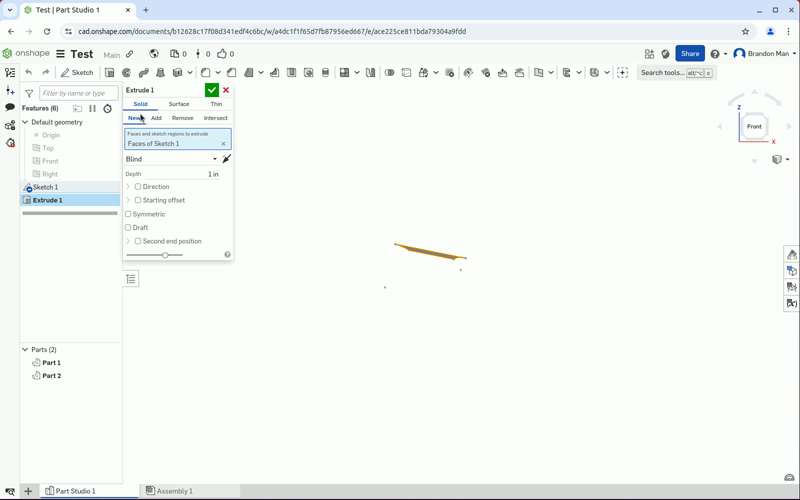
mouse_move(137, 120)
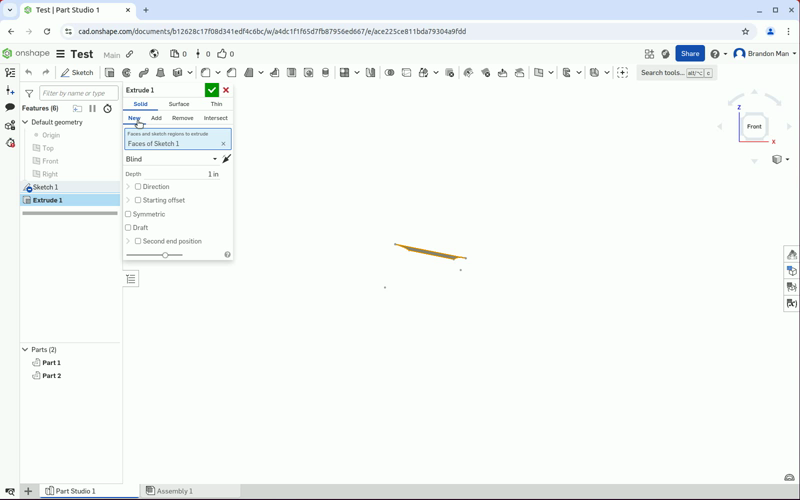
click(137, 120)
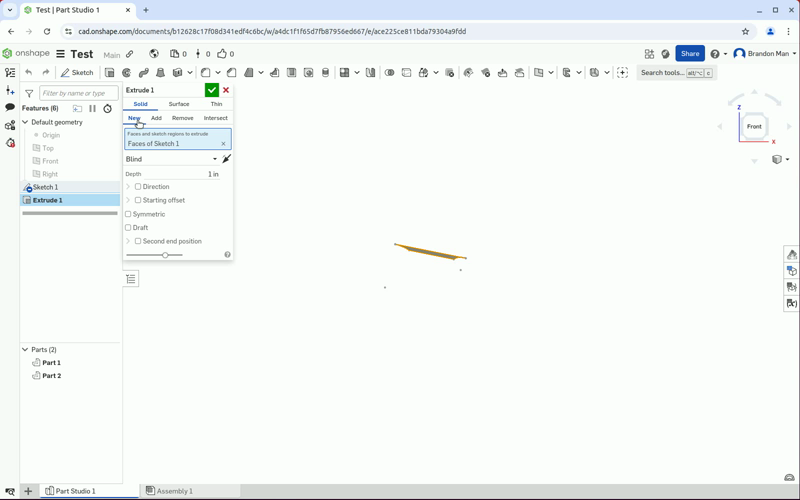
key(tab, 4)
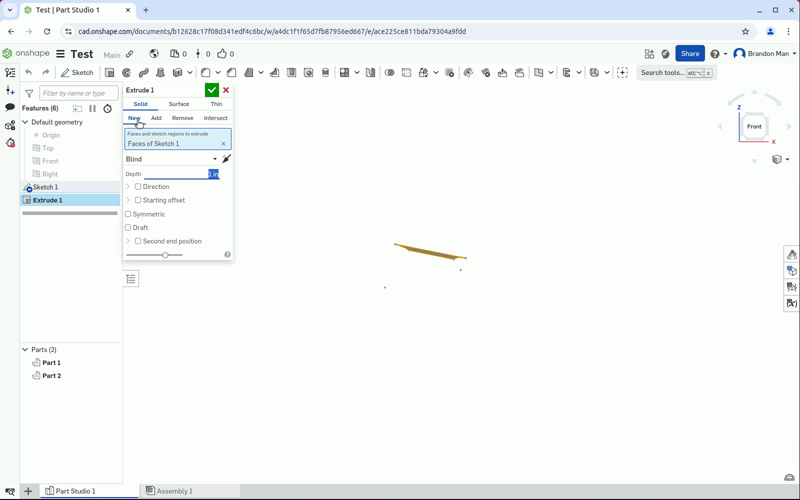
text(7.462)
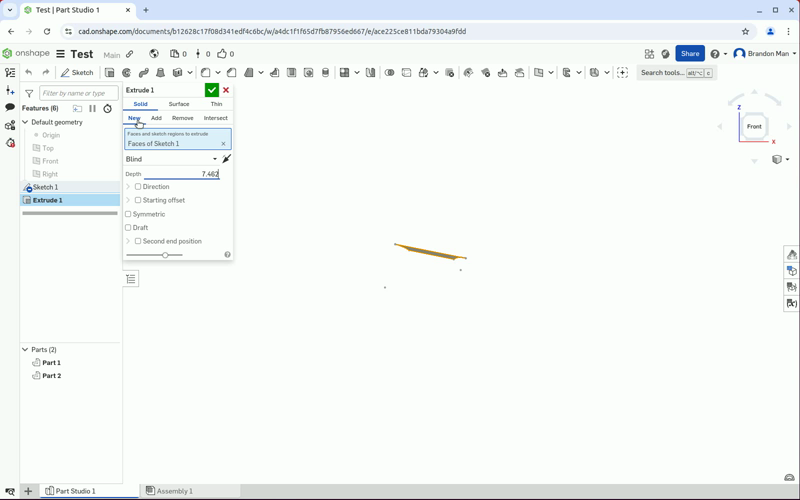
key(enter)
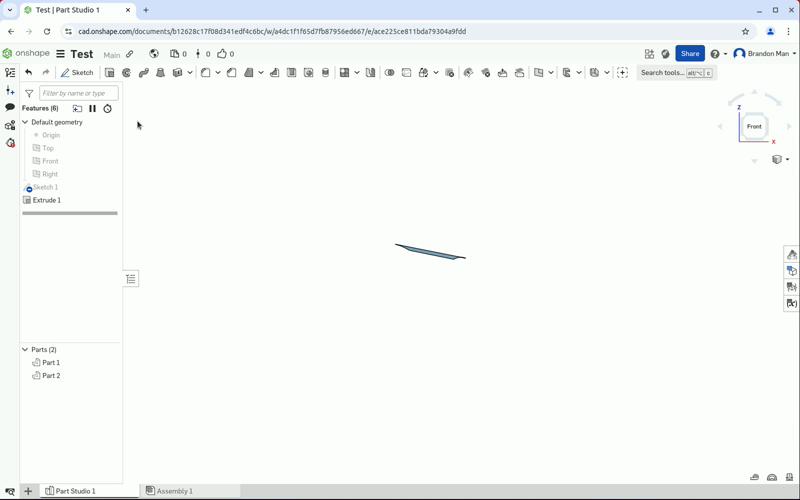
key(shift+h)
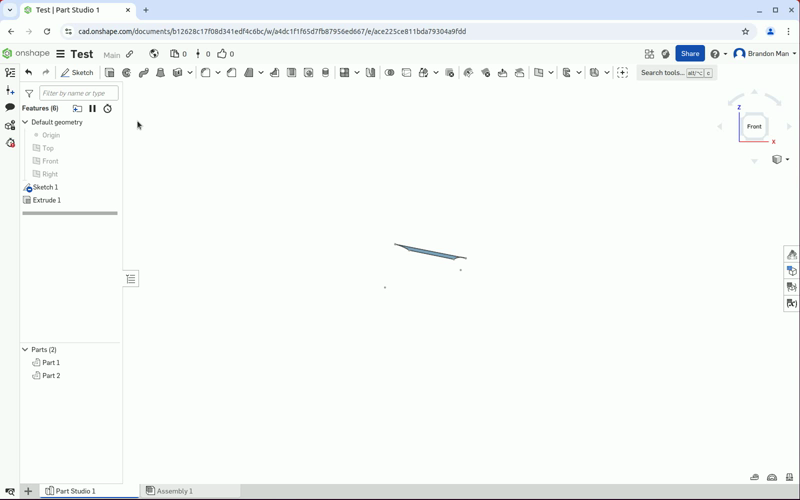
key(shift+h)
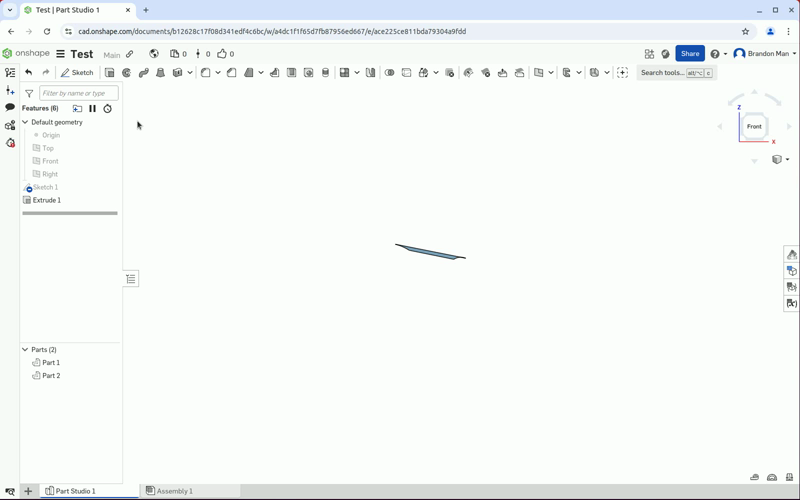
mouse_move(73, 189)
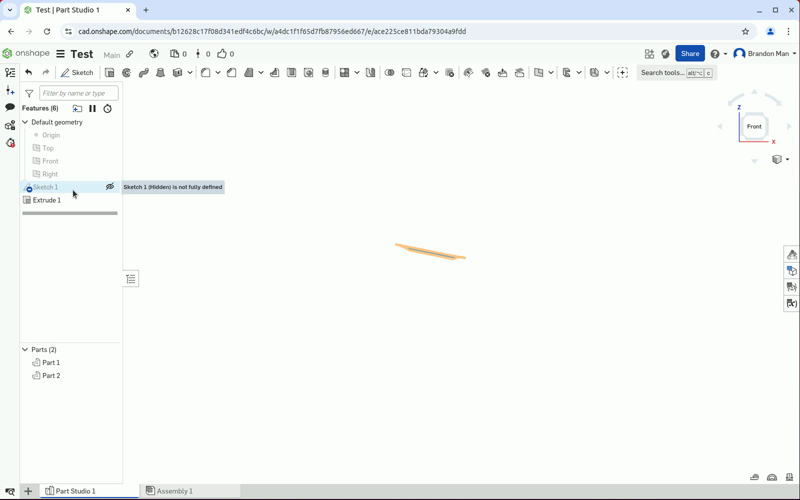
click(73, 189)
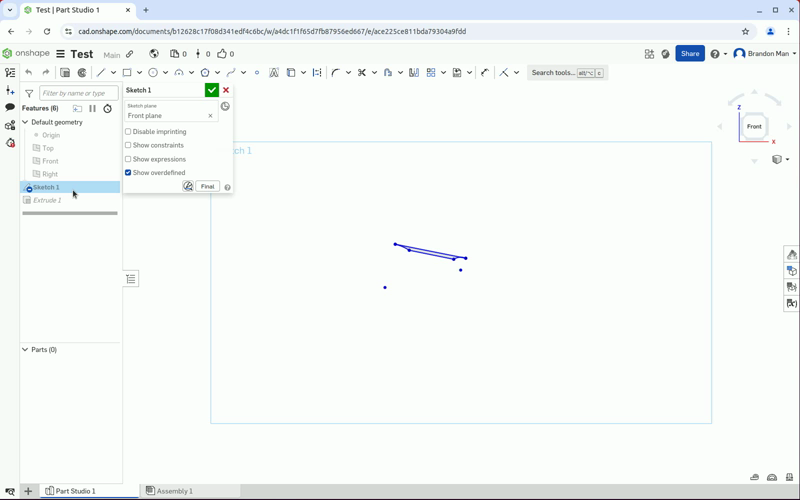
mouse_move(229, 92)
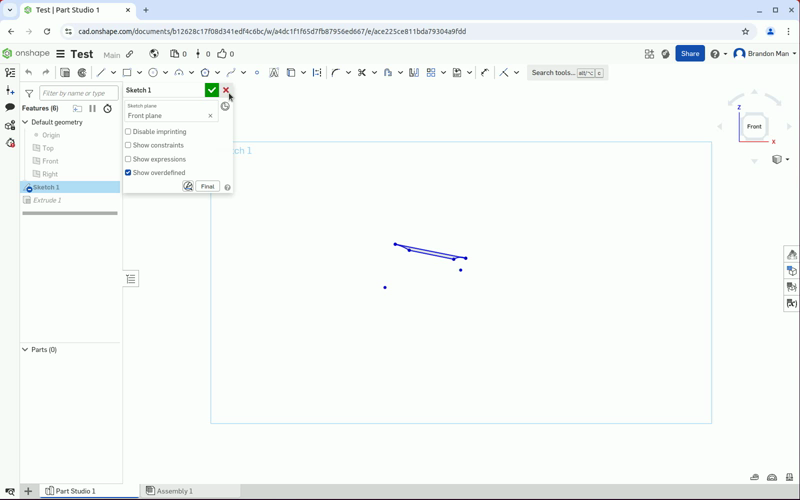
click(229, 92)
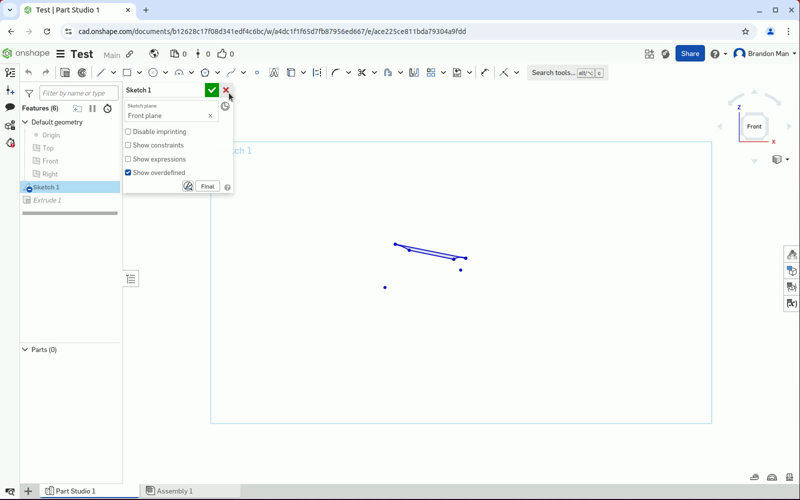
key(shift+s)
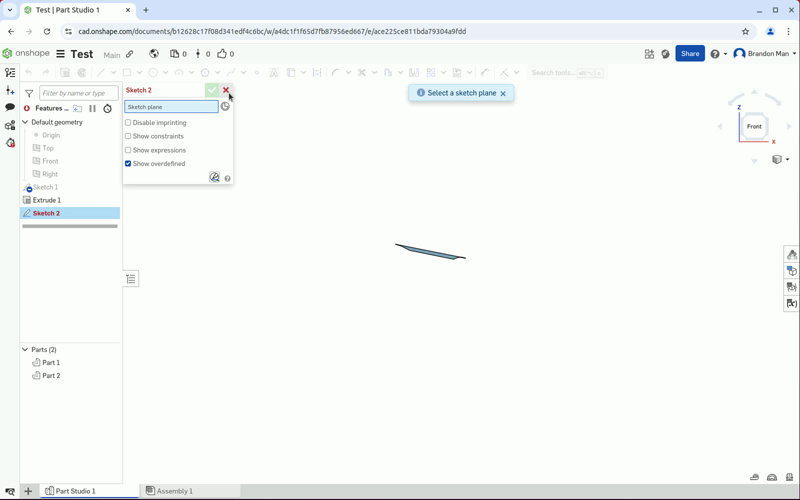
mouse_move(73, 163)
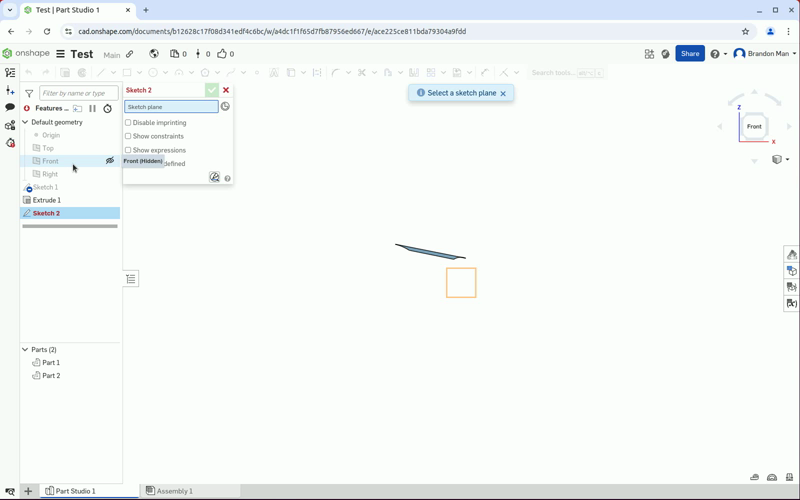
click(73, 163)
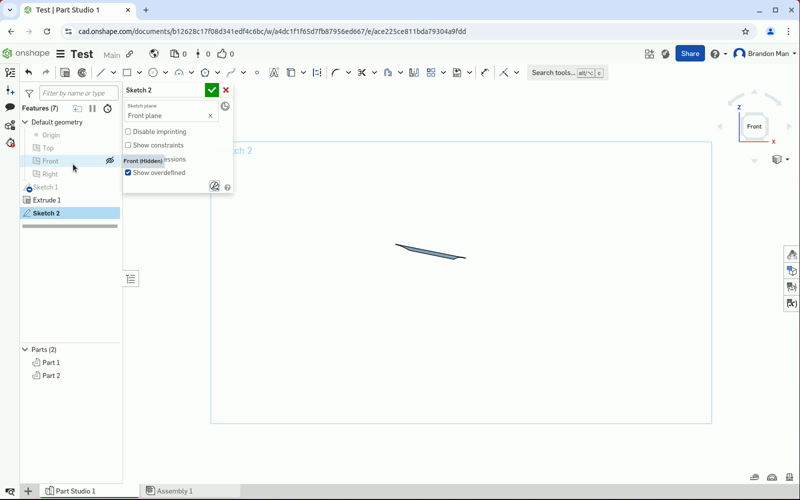
mouse_move(73, 352)
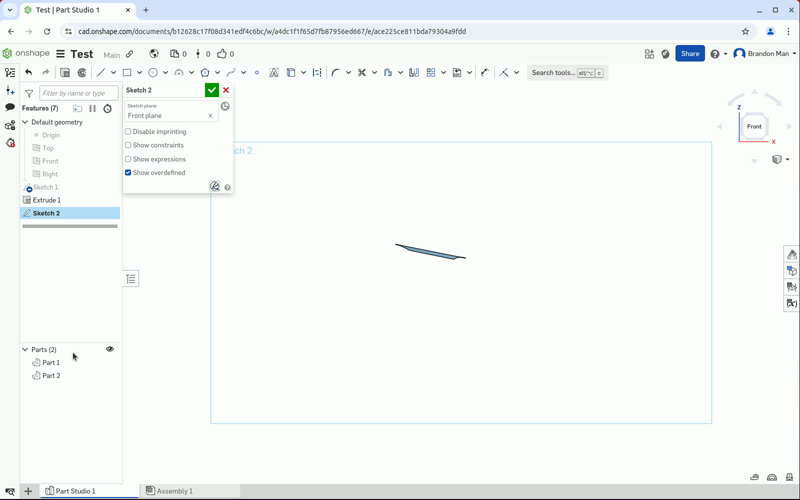
key(y)
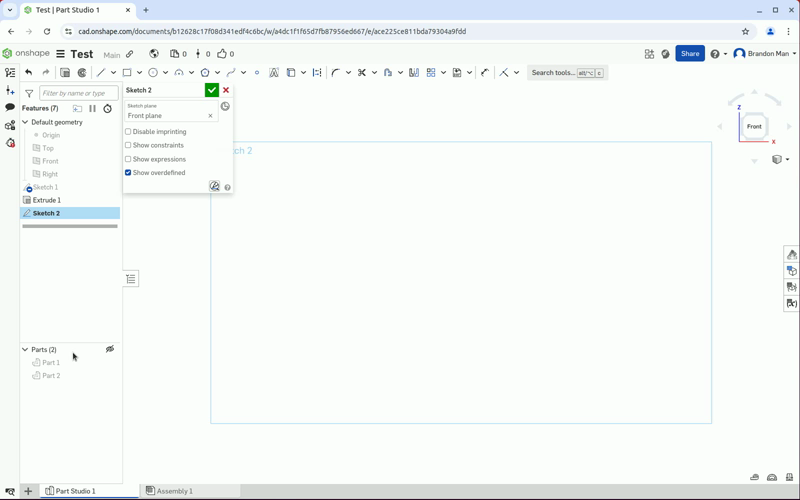
key(l)
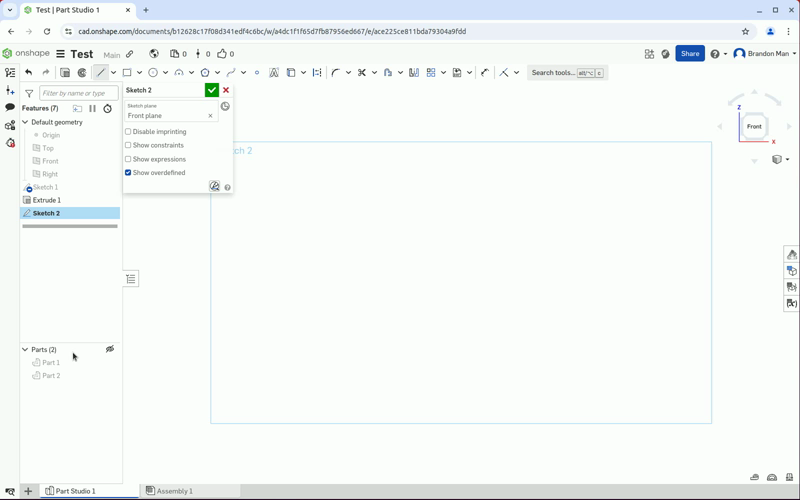
key_down(shift)
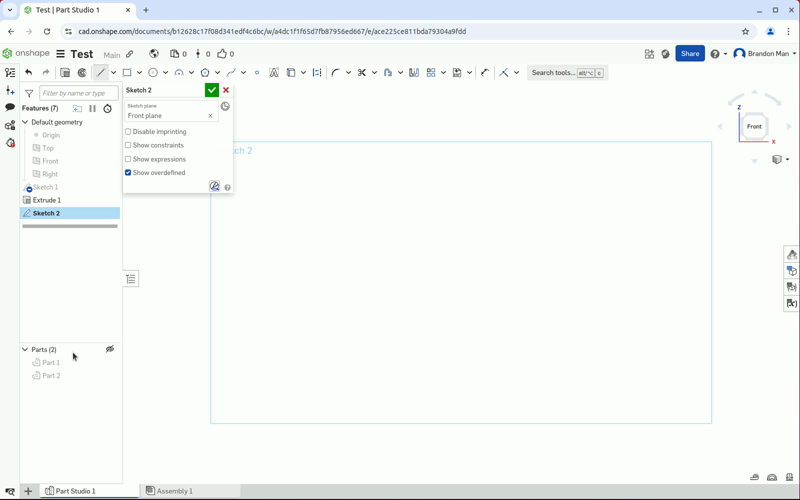
mouse_move(395, 321)
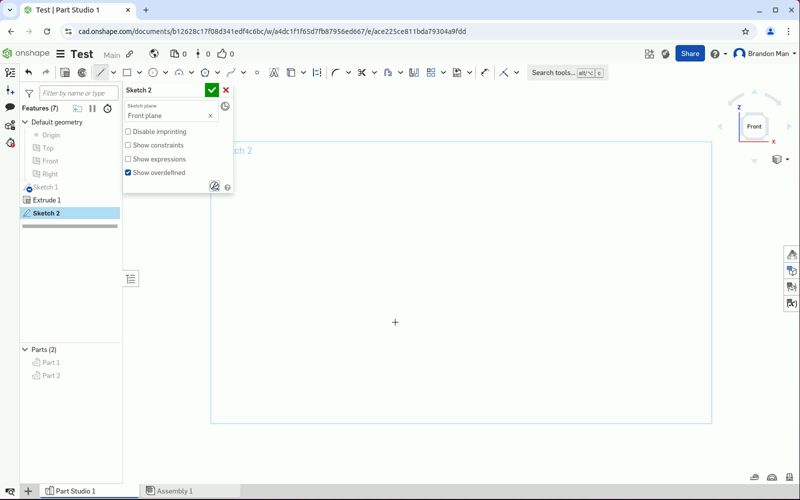
click(395, 321)
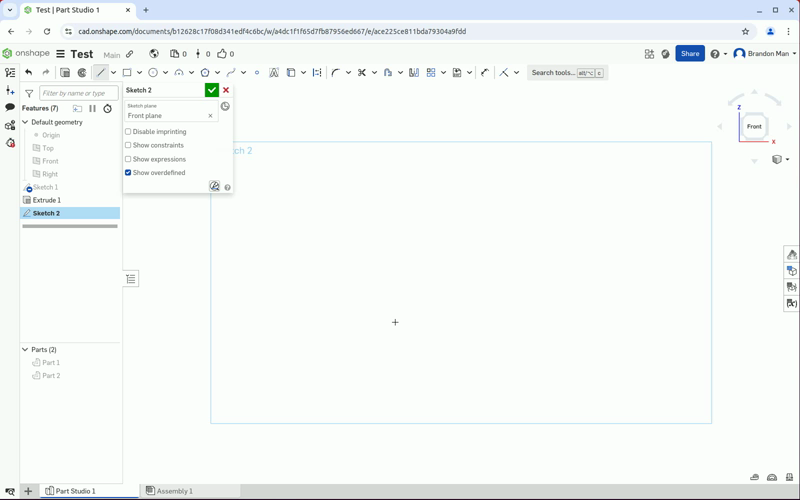
key_up(shift)
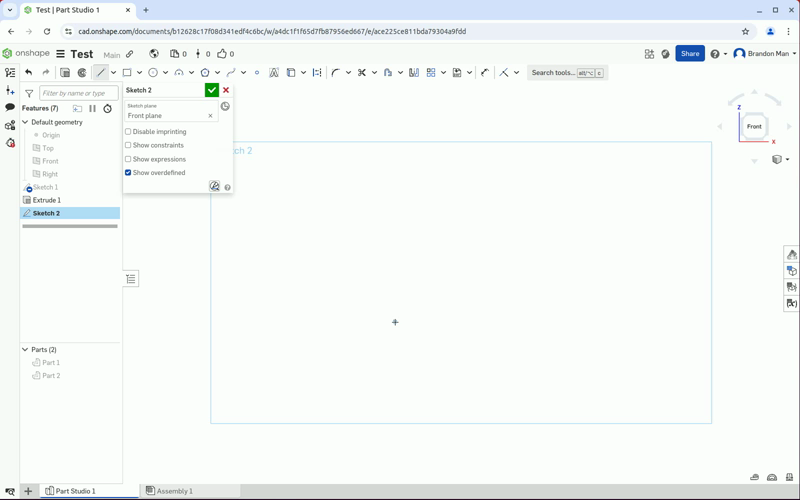
key_down(shift)
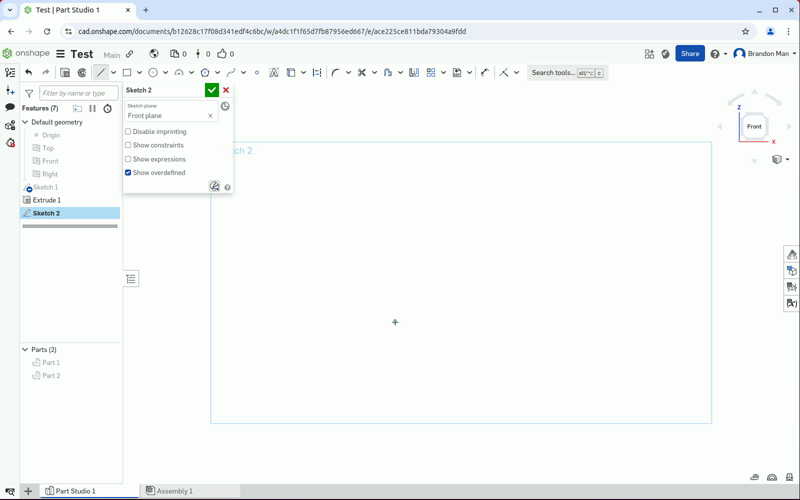
mouse_move(465, 307)
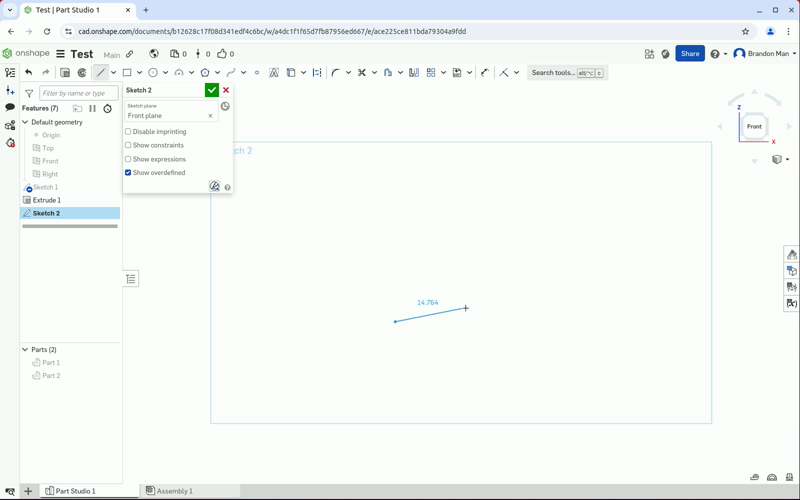
click(465, 307)
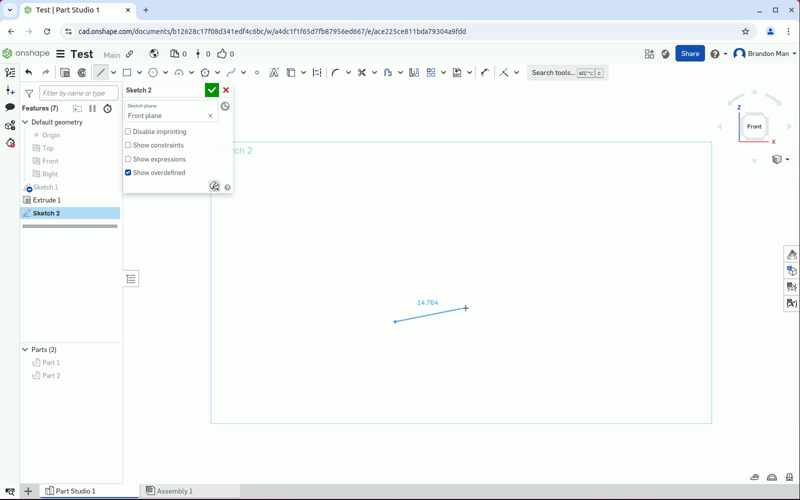
key_up(shift)
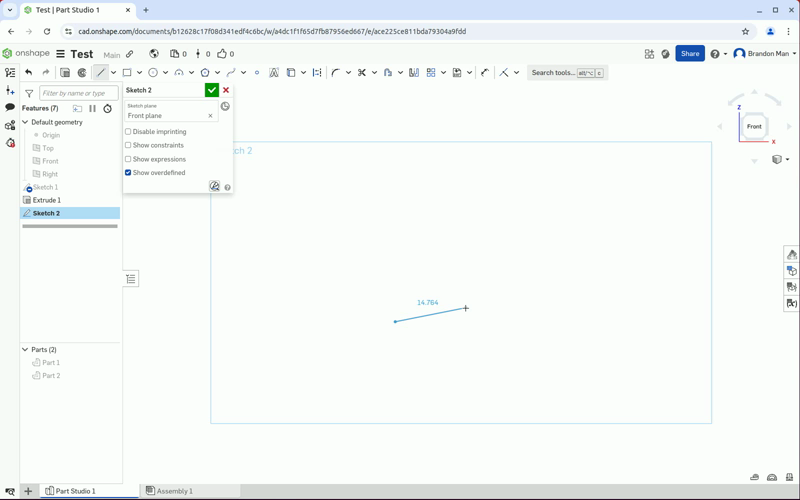
key(esc)
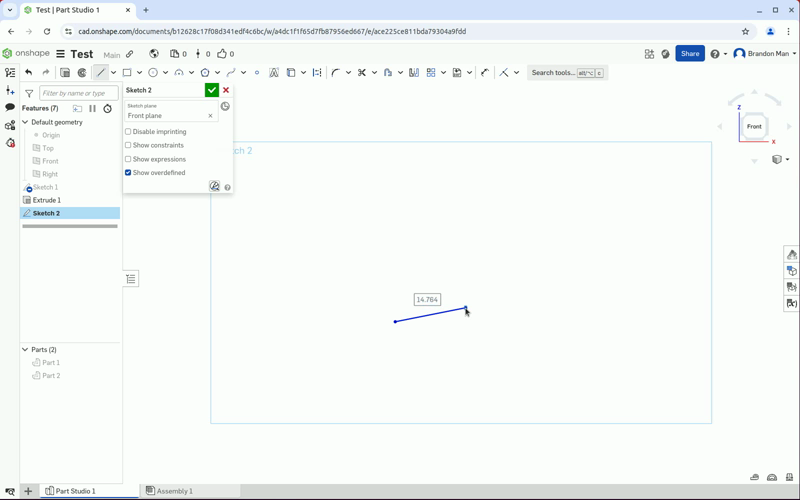
key(a)
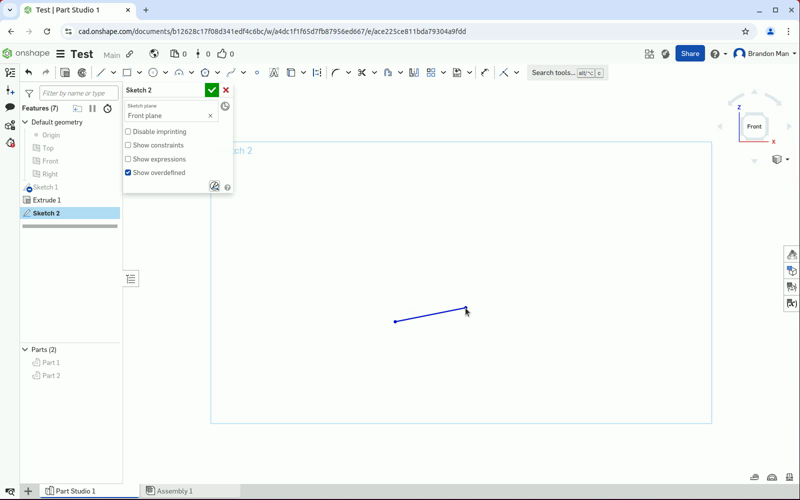
mouse_move(465, 307)
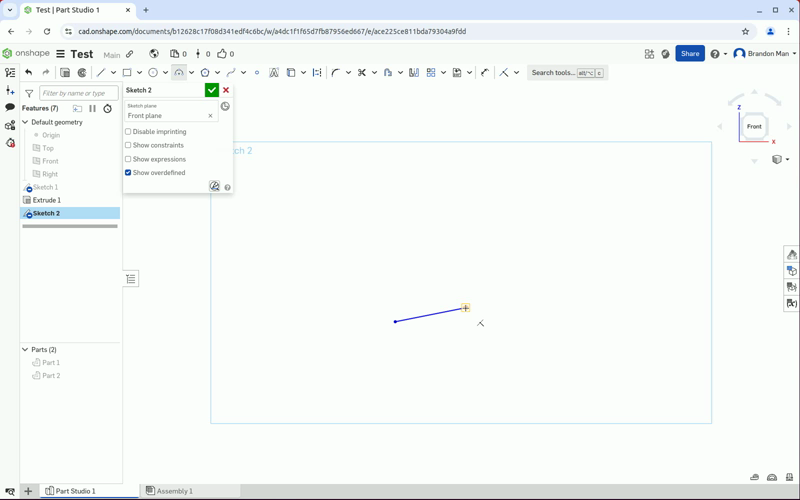
click(465, 307)
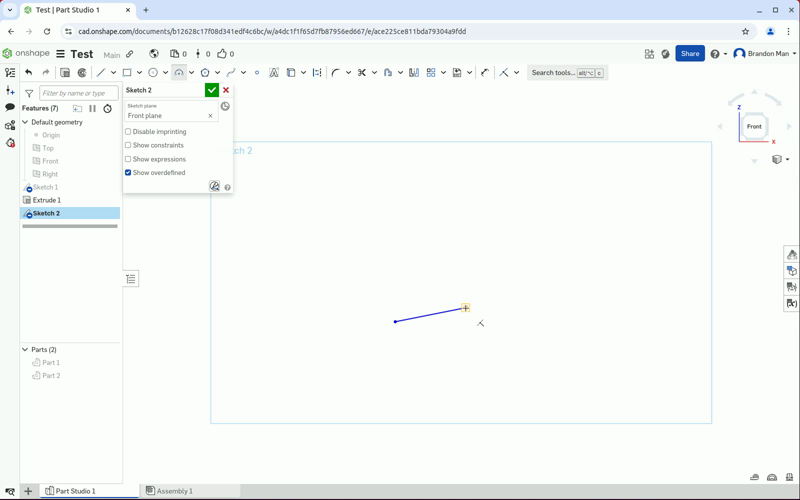
key_down(shift)
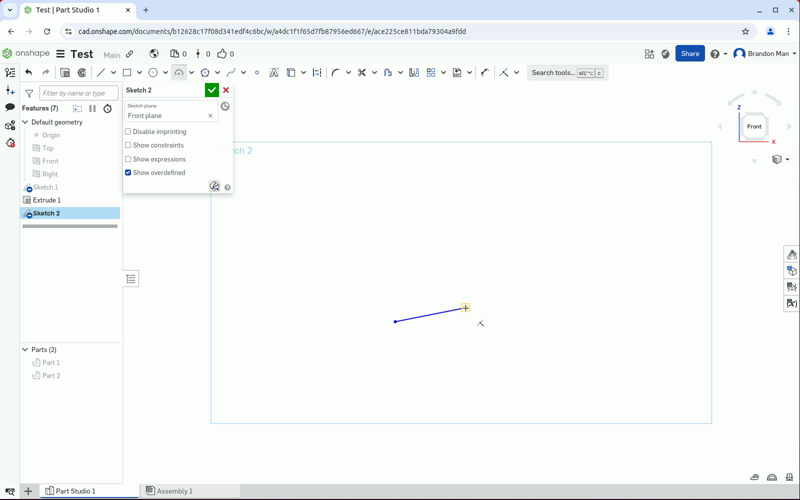
mouse_move(453, 306)
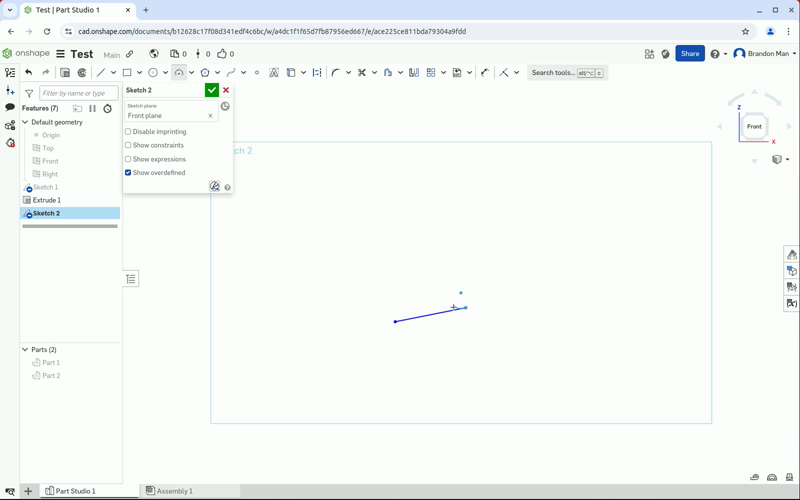
click(453, 306)
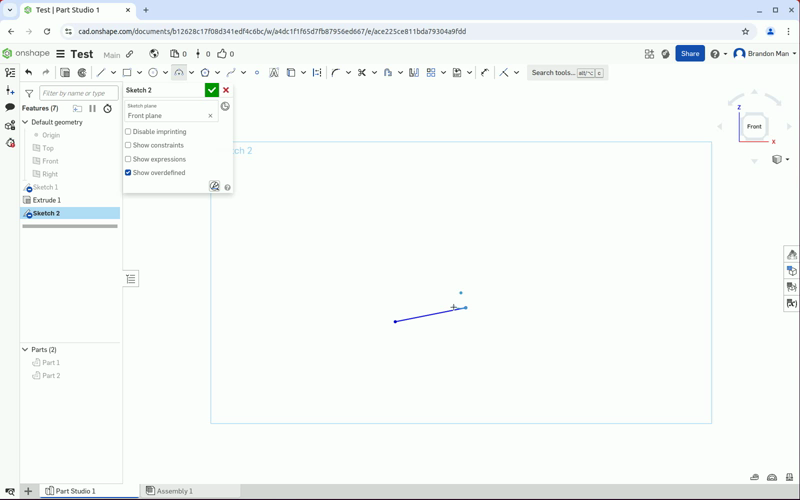
mouse_move(459, 308)
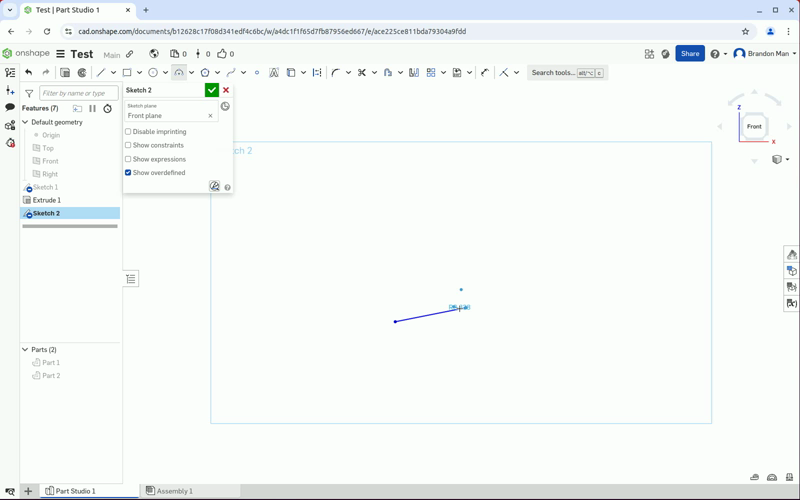
click(459, 308)
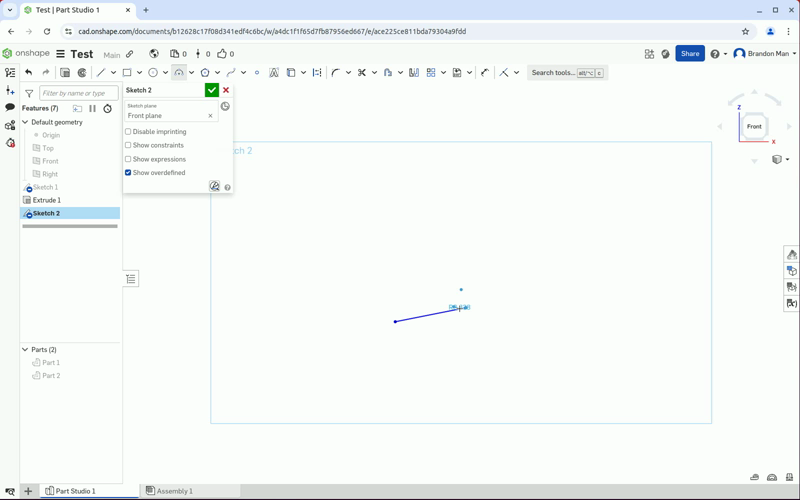
key_up(shift)
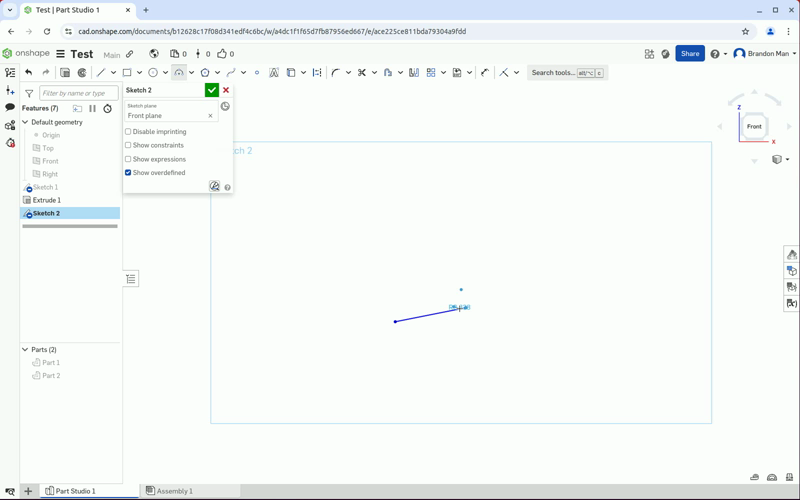
key(esc)
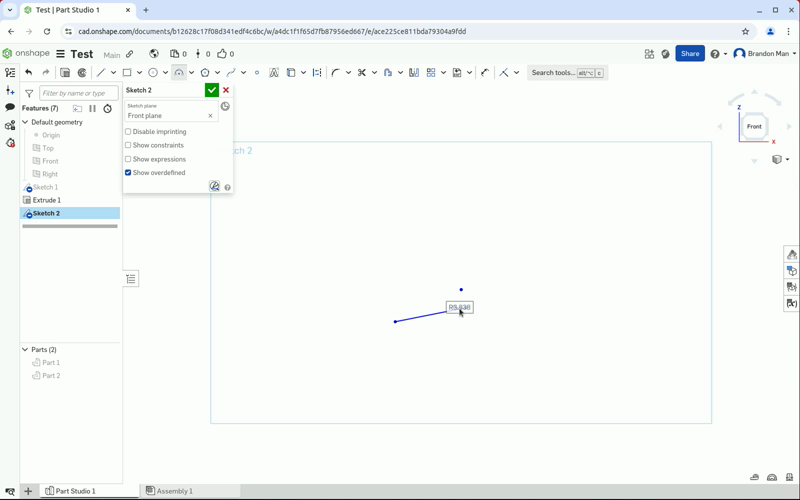
key(l)
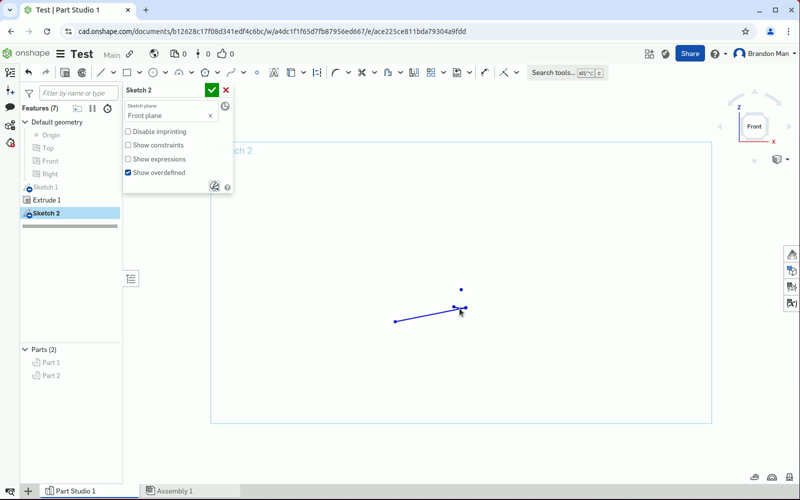
mouse_move(453, 306)
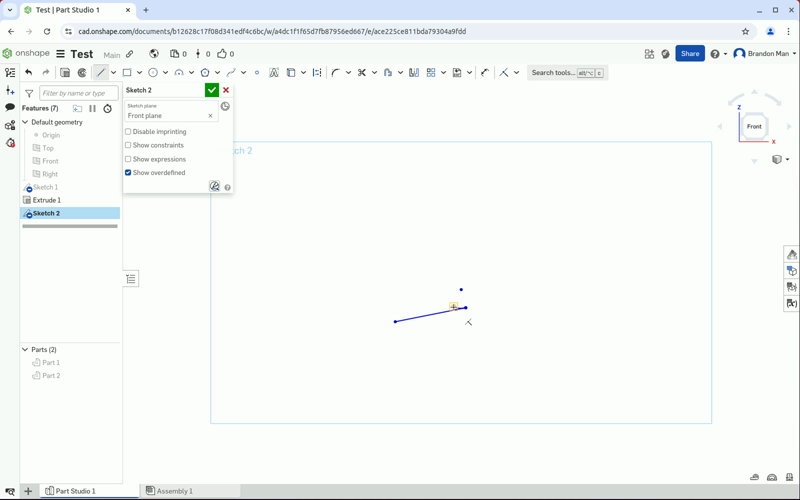
click(453, 306)
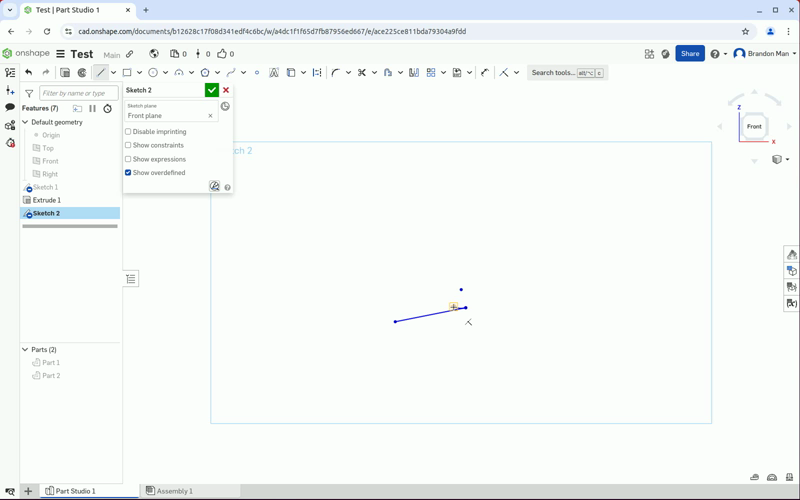
key_down(shift)
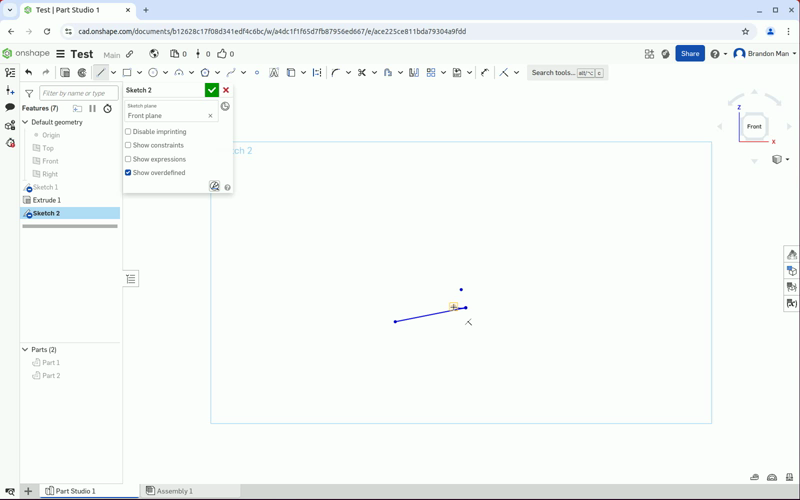
mouse_move(483, 306)
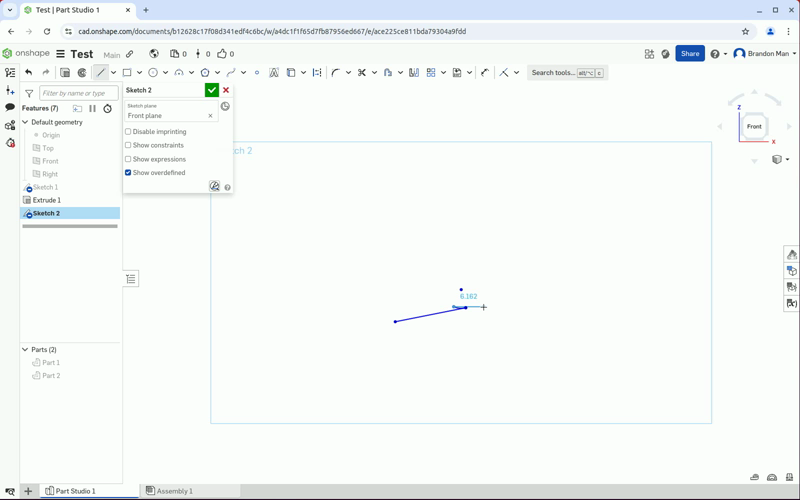
mouse_move(409, 315)
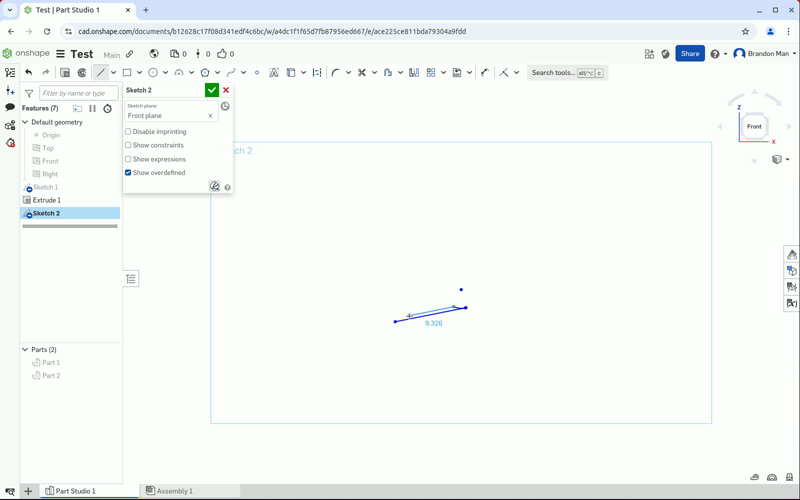
click(409, 315)
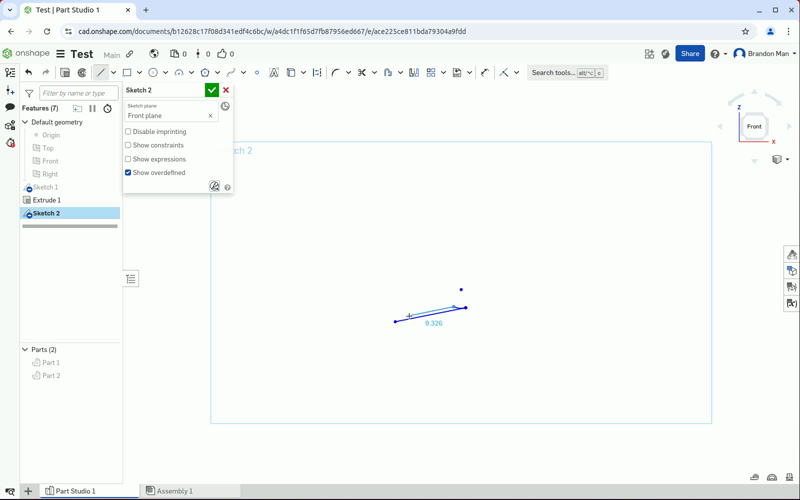
key_up(shift)
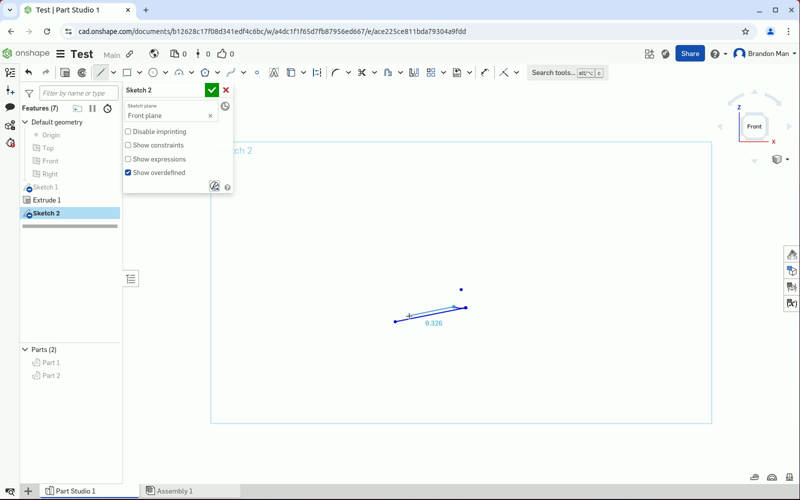
key(esc)
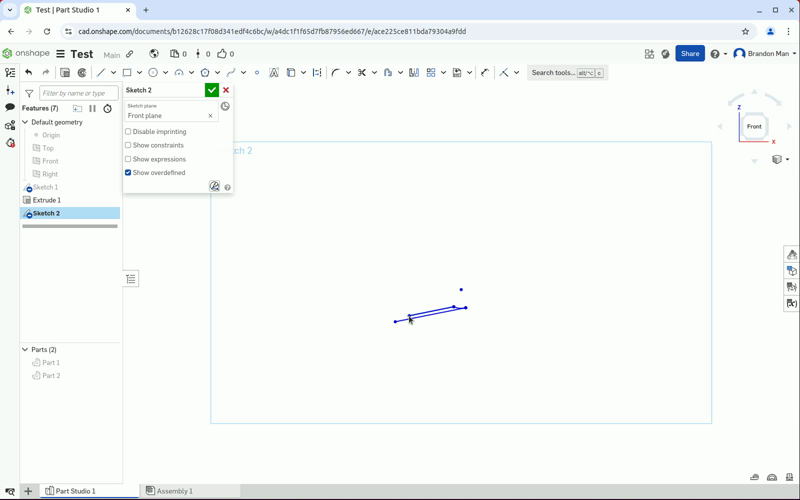
key(a)
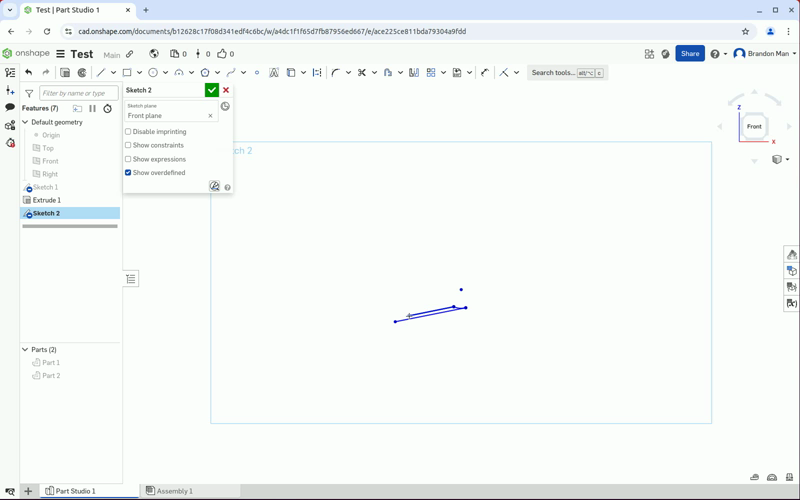
mouse_move(409, 315)
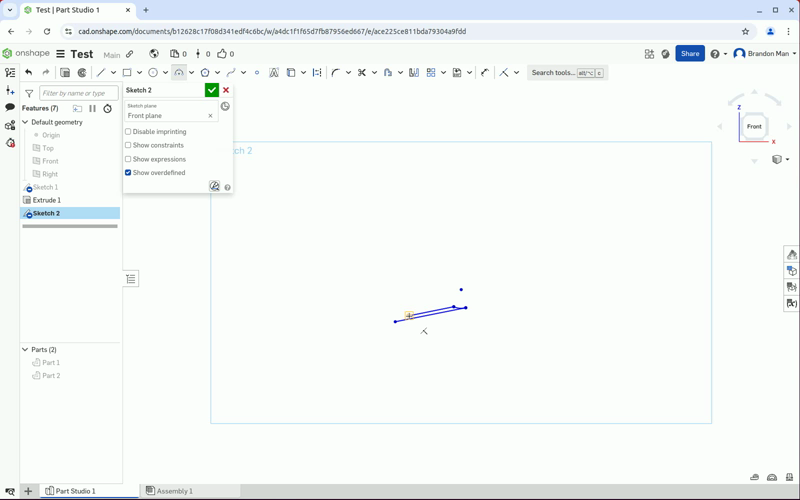
click(409, 315)
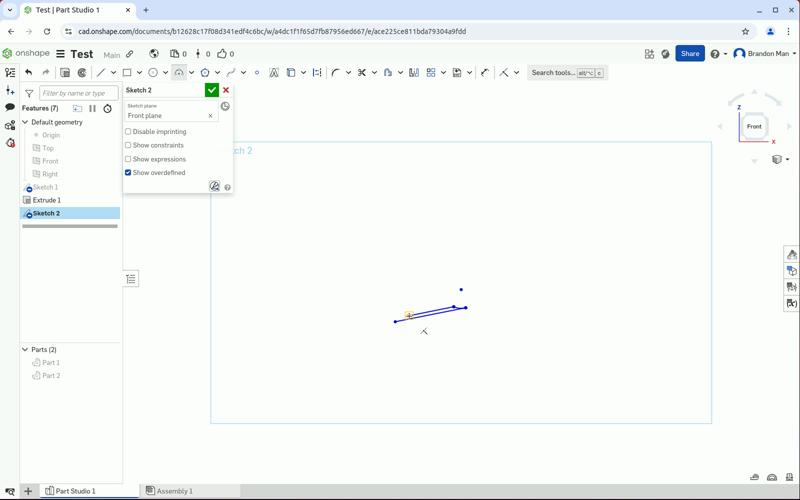
mouse_move(395, 321)
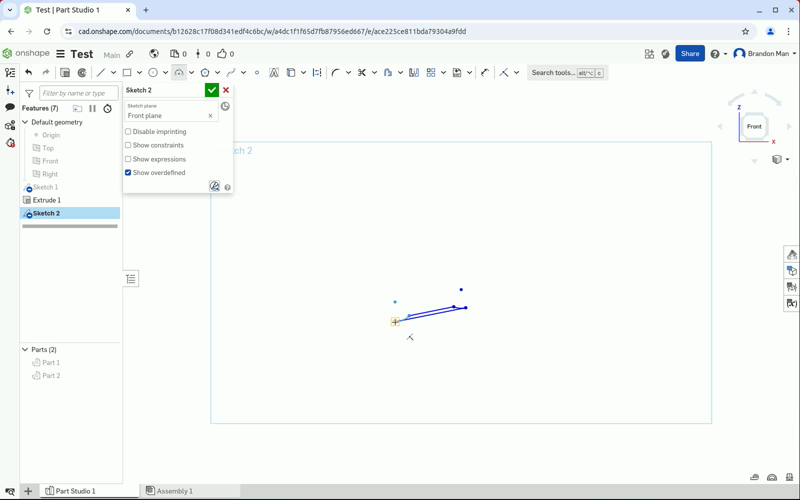
click(395, 321)
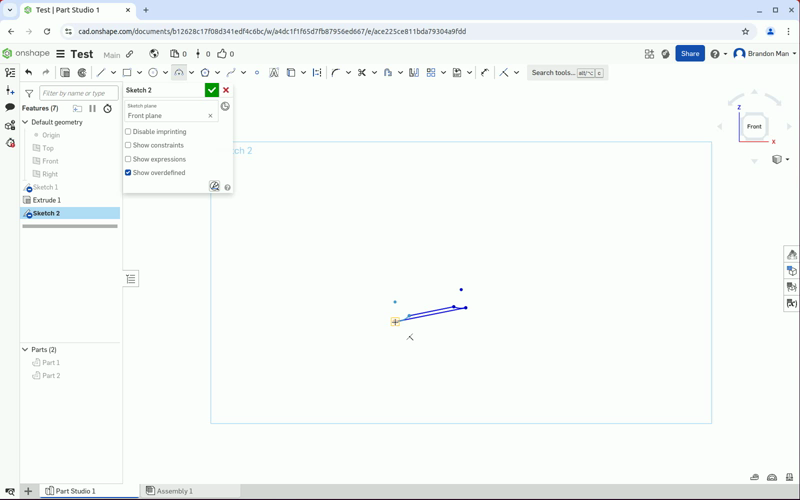
key_down(shift)
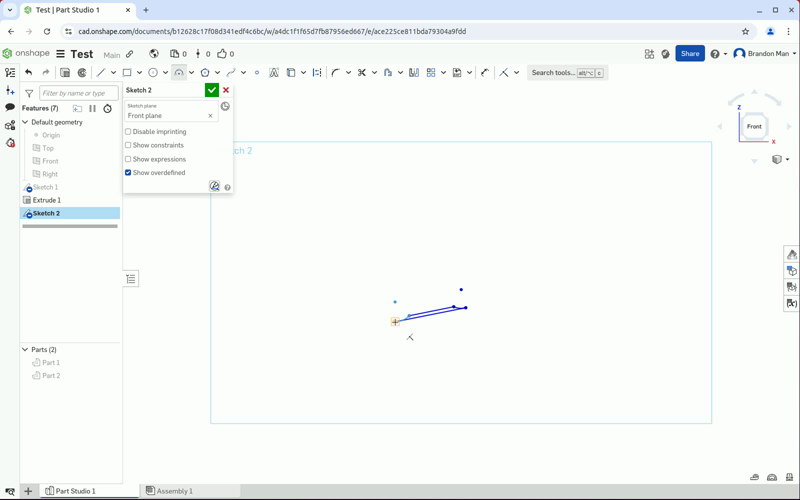
mouse_move(402, 319)
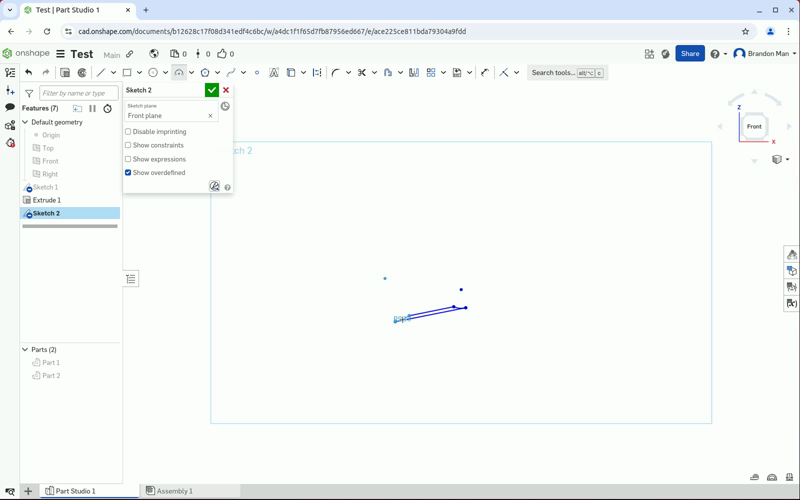
click(402, 319)
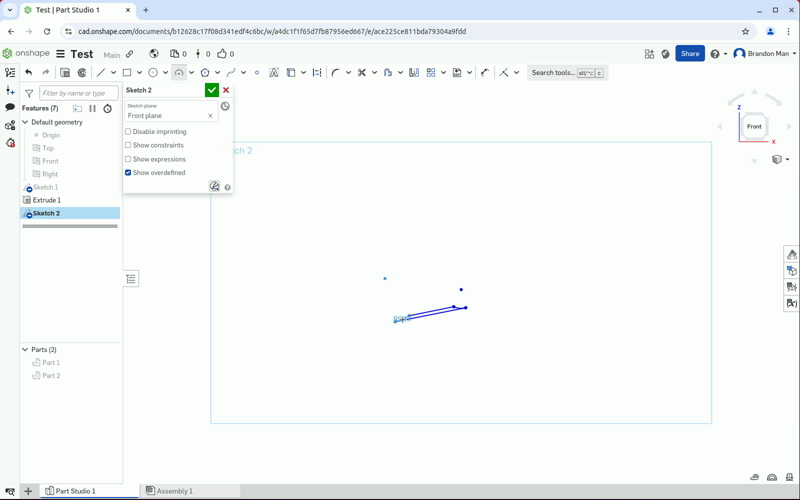
key_up(shift)
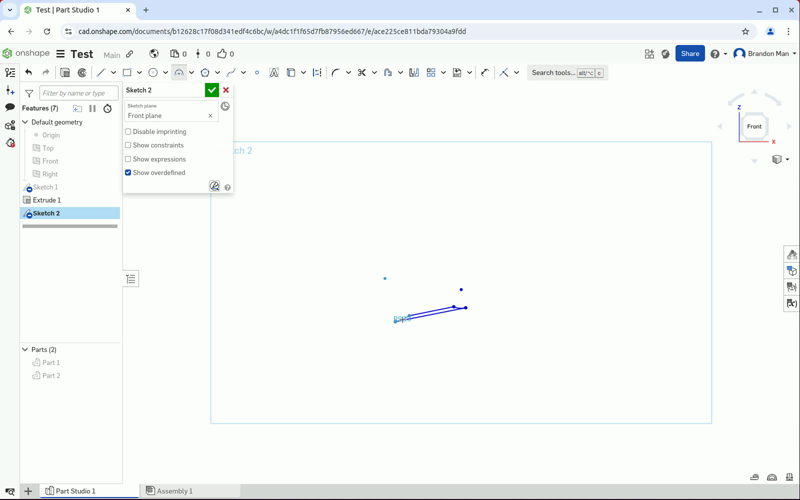
key(esc)
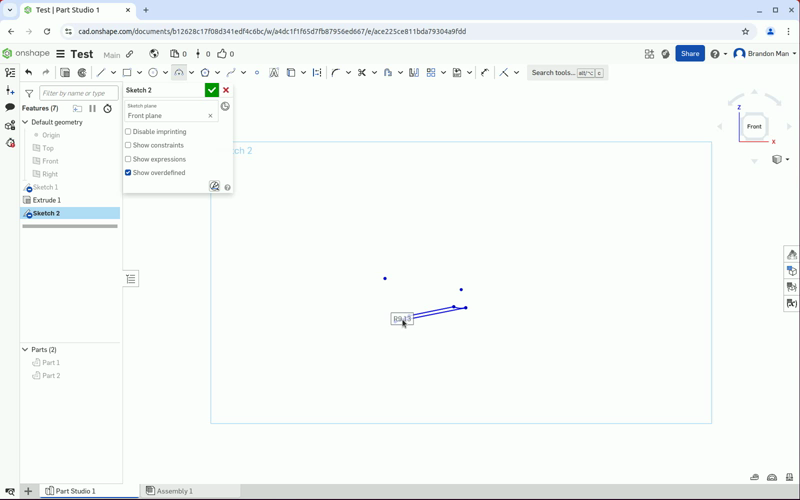
mouse_move(435, 312)
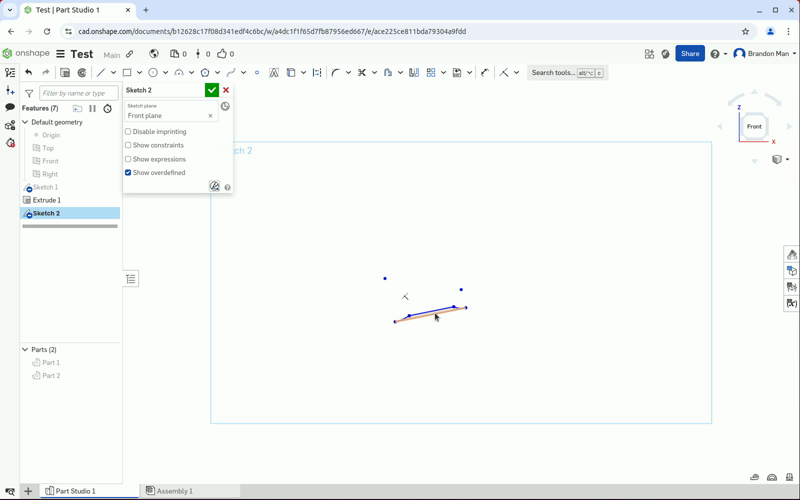
scroll(6)
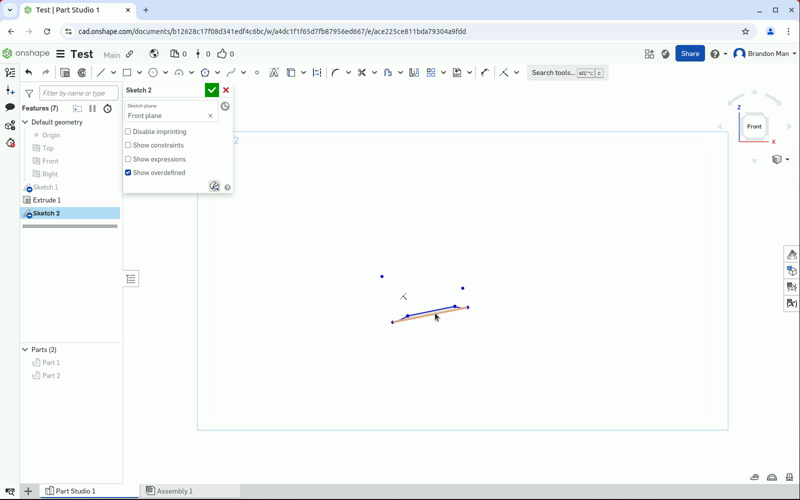
scroll(6)
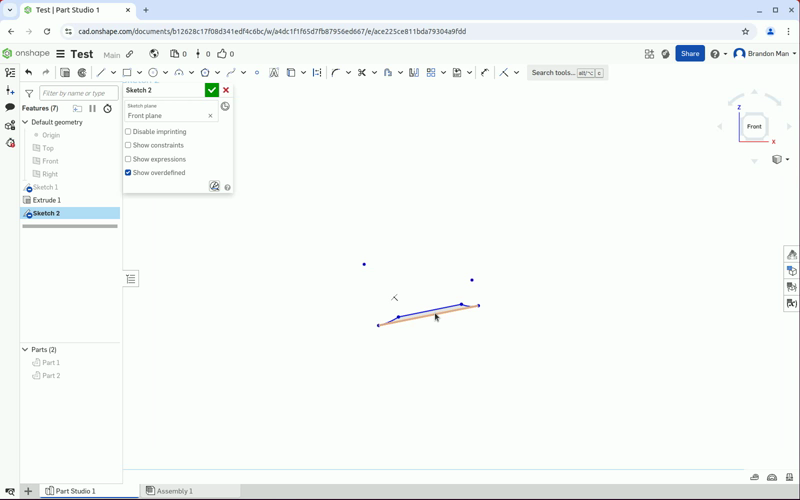
scroll(6)
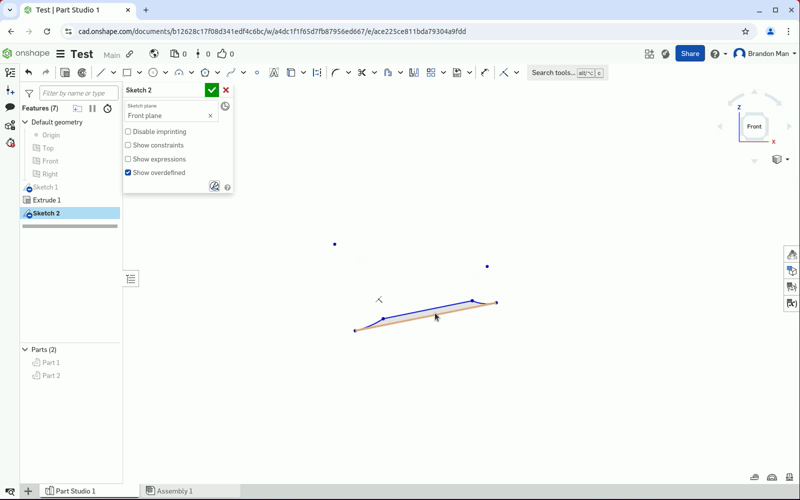
scroll(6)
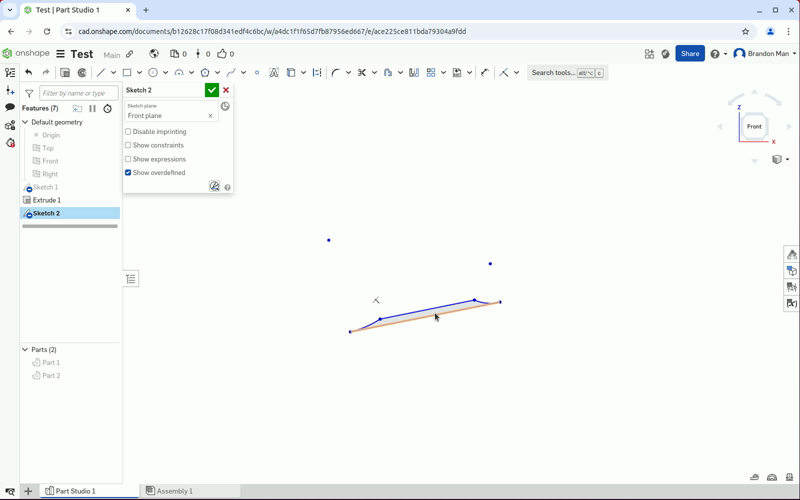
scroll(6)
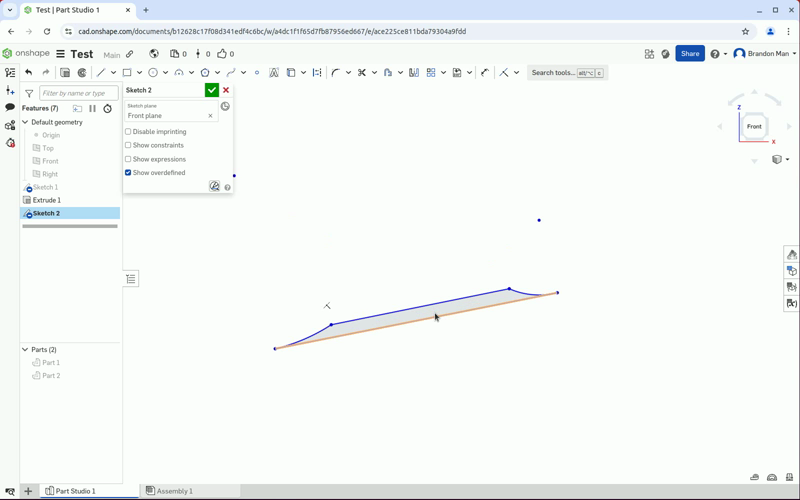
scroll(6)
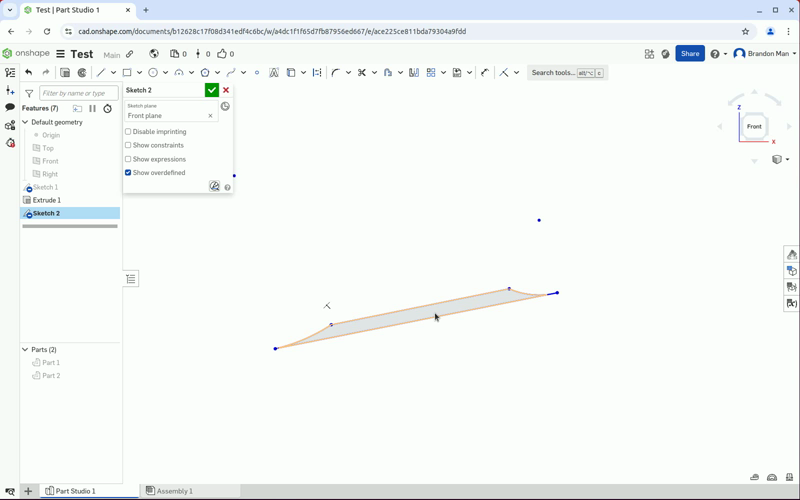
scroll(6)
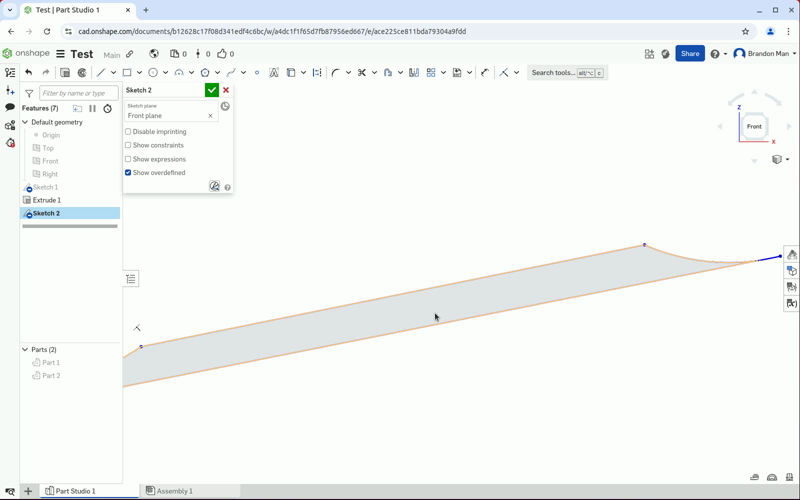
click(435, 312)
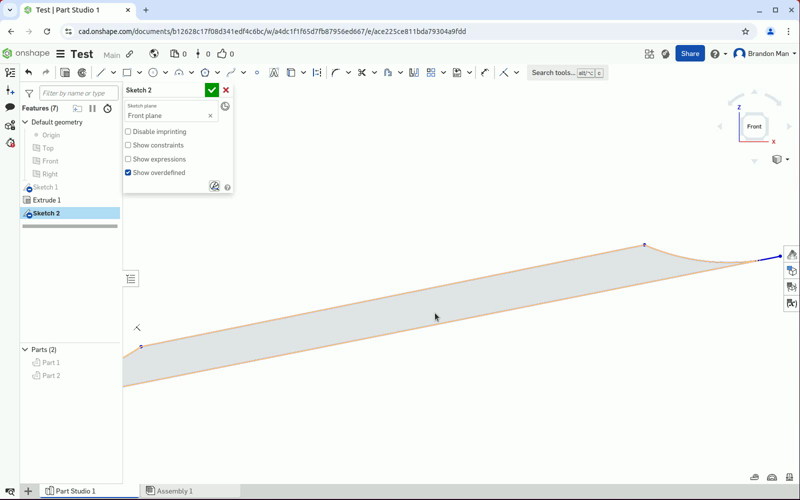
scroll(-6)
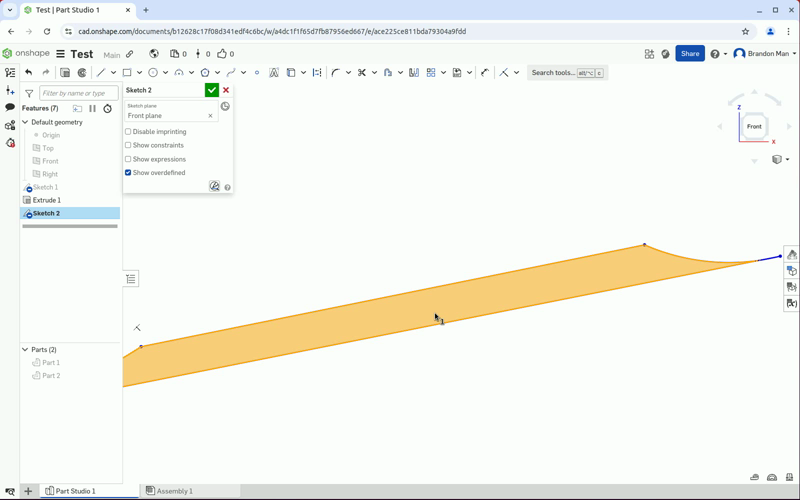
scroll(-6)
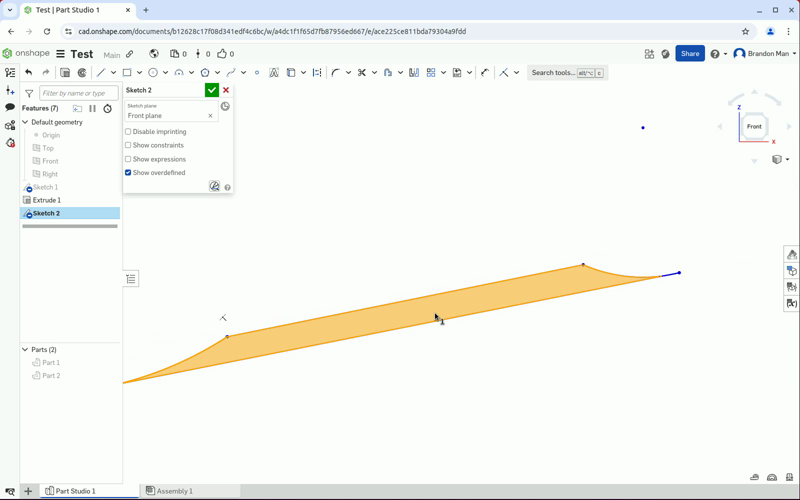
scroll(-6)
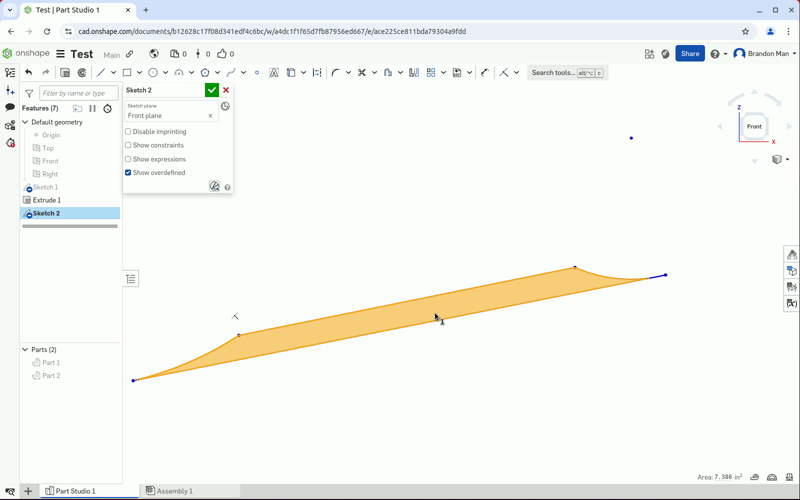
scroll(-6)
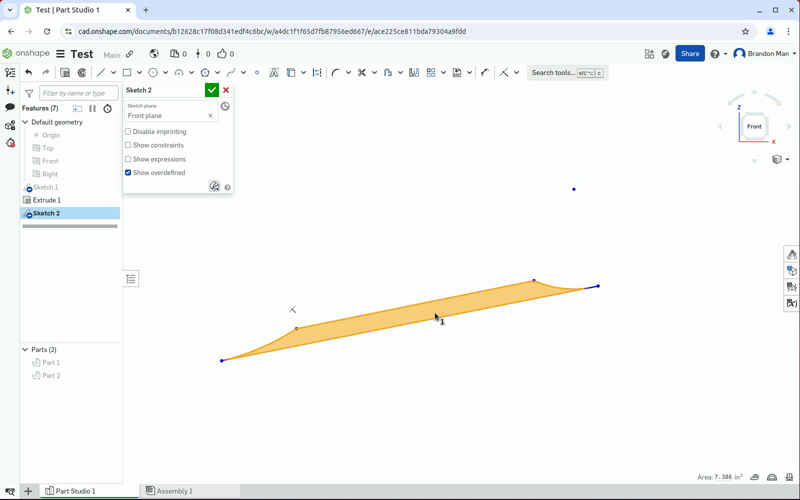
scroll(-6)
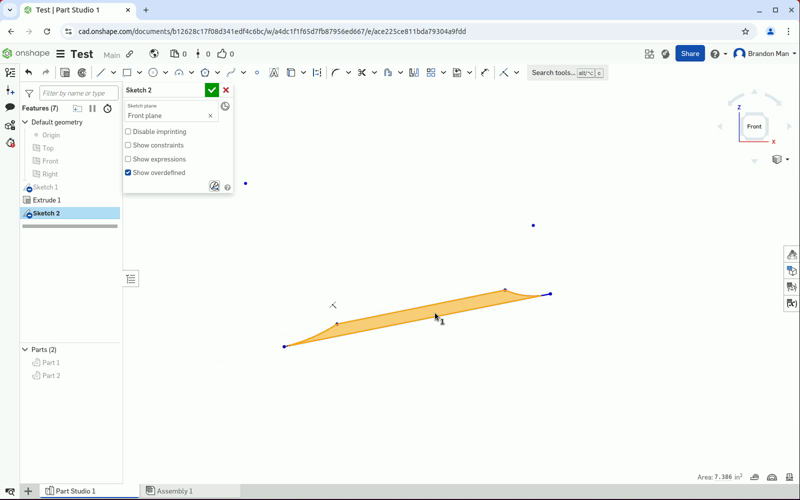
scroll(-6)
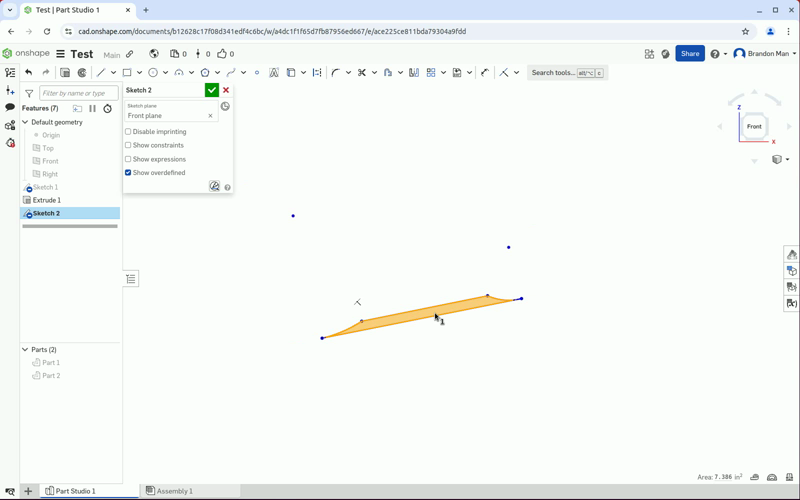
scroll(-6)
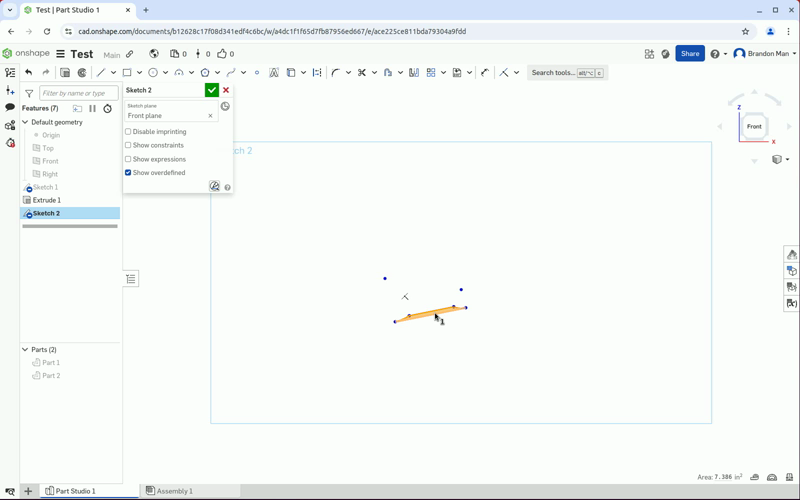
mouse_move(73, 352)
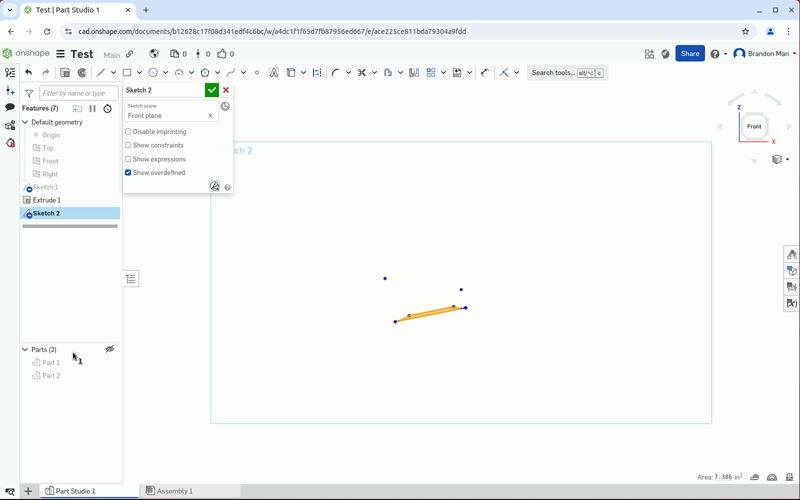
key(shift+y)
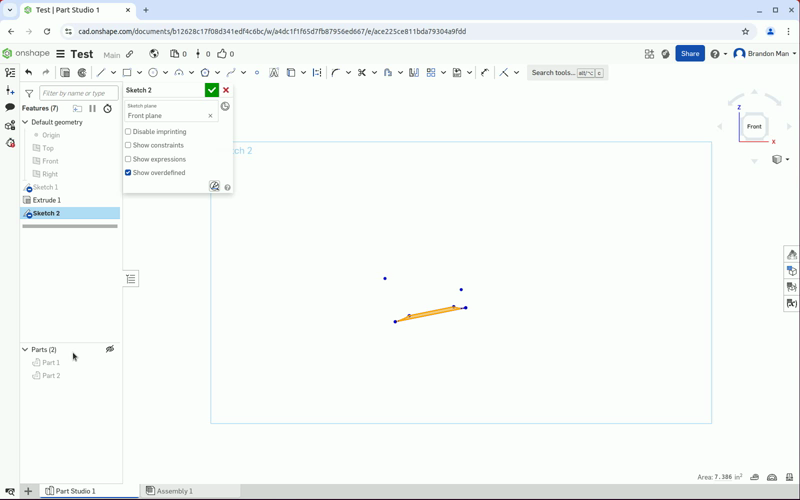
key(shift+e)
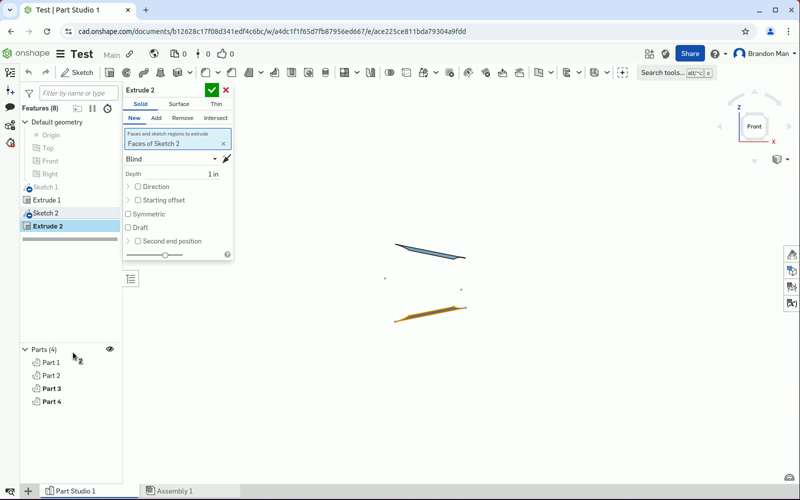
mouse_move(143, 106)
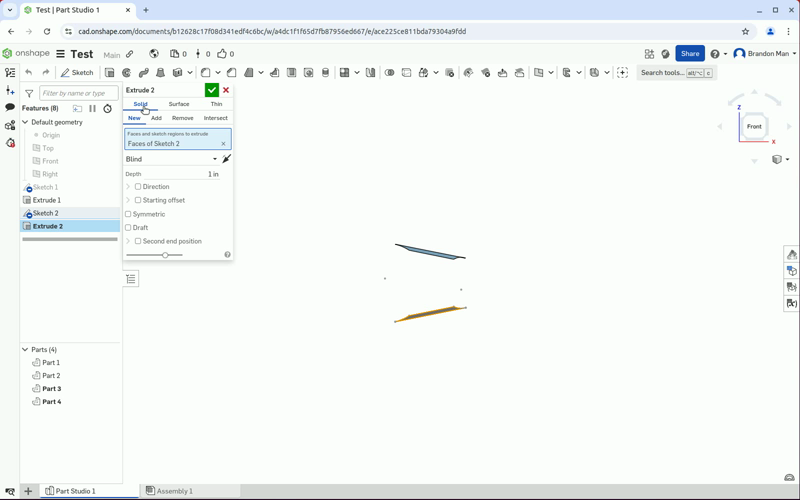
click(143, 106)
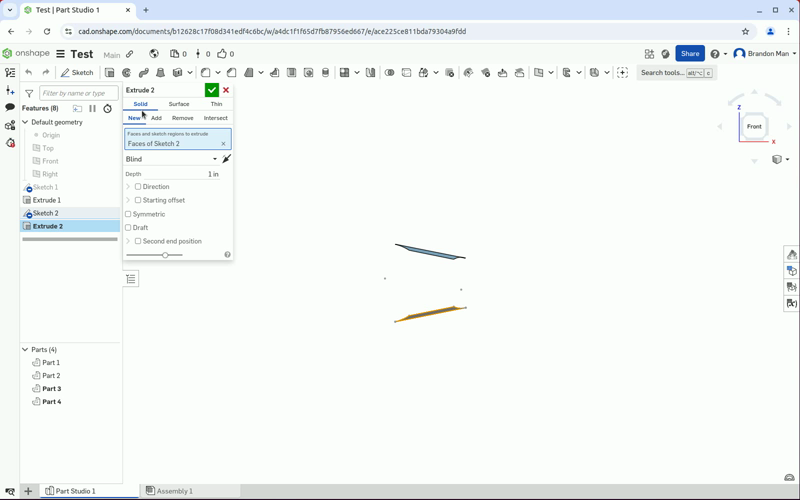
mouse_move(137, 120)
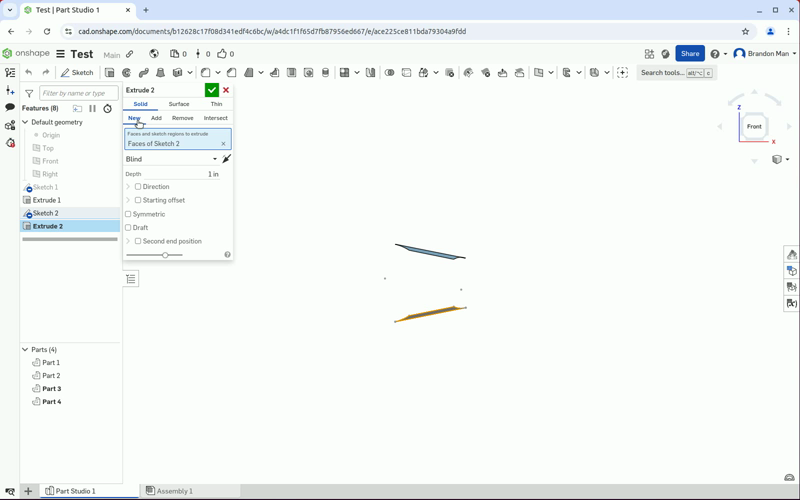
click(137, 120)
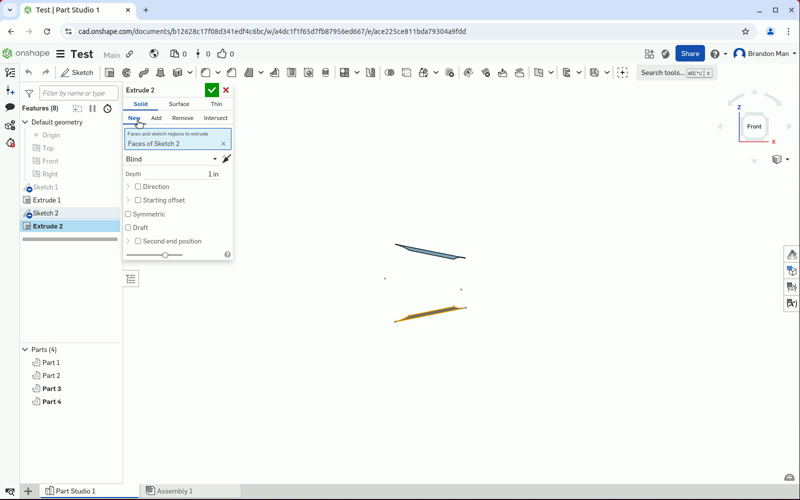
key(tab, 4)
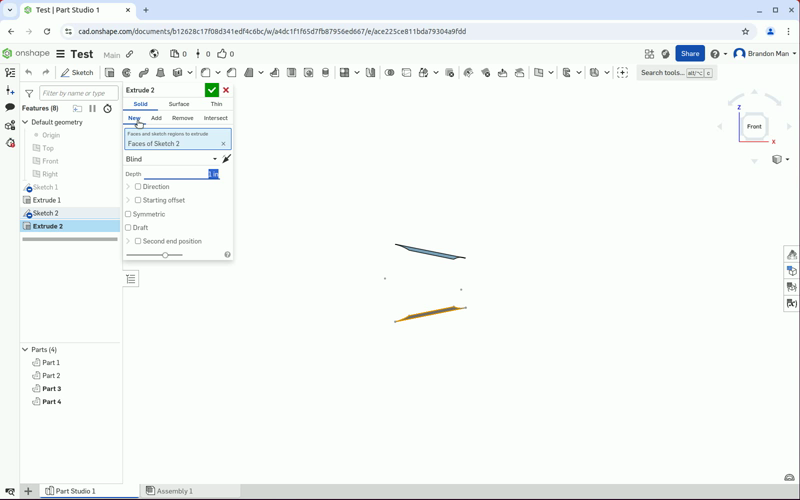
text(7.462)
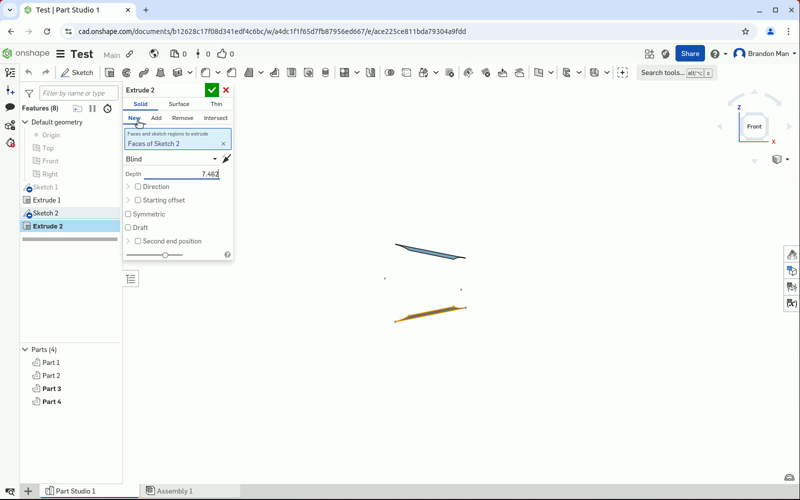
key(enter)
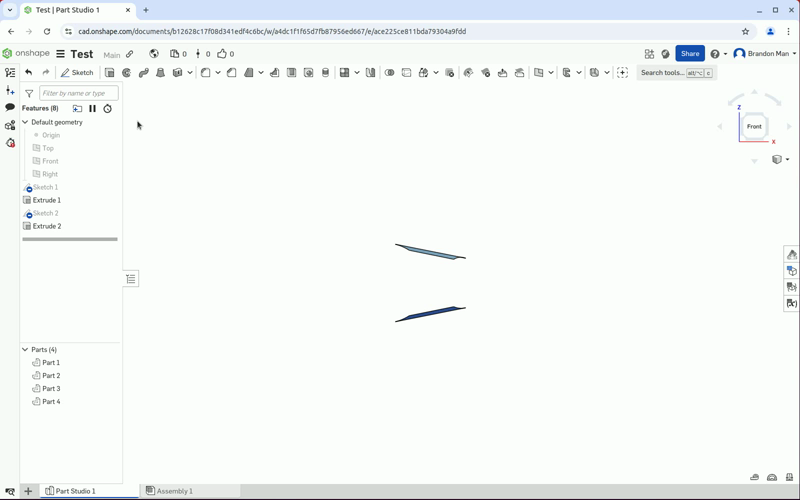
key(shift+h)
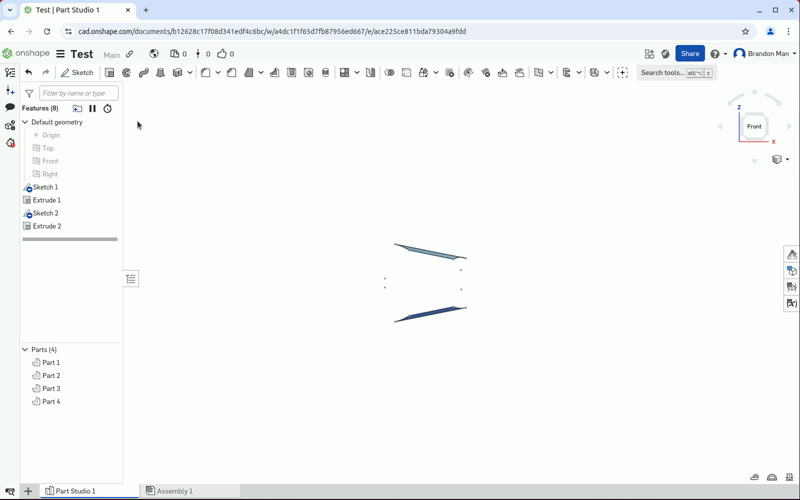
key(shift+h)
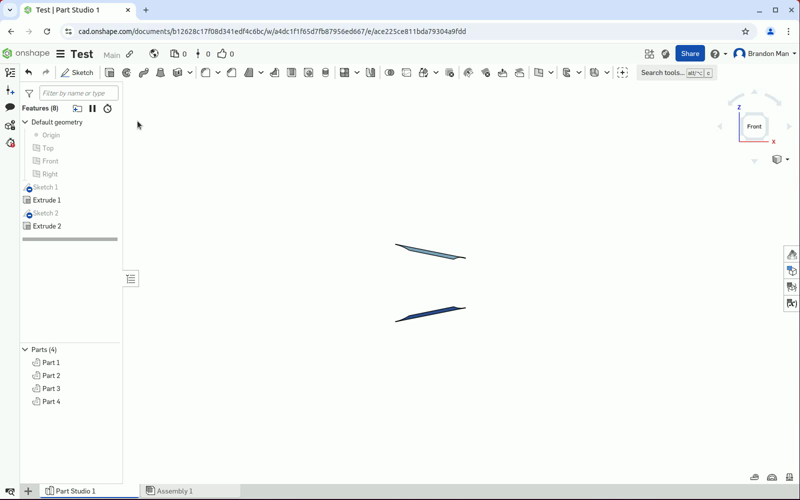
mouse_move(73, 189)
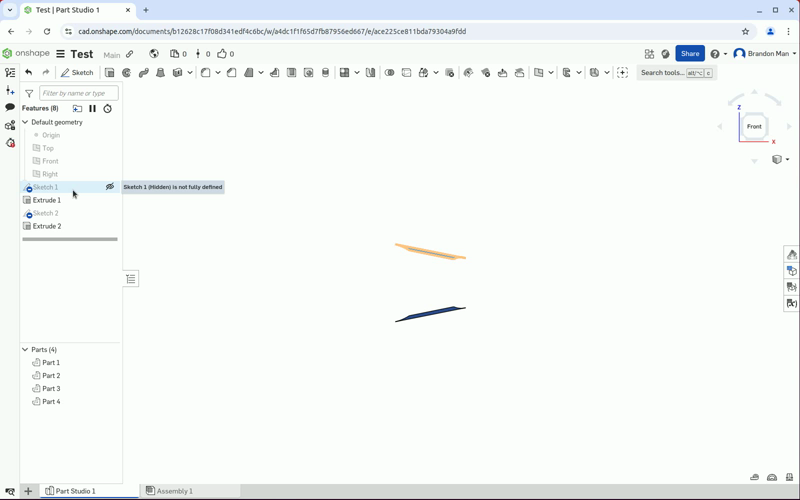
click(73, 189)
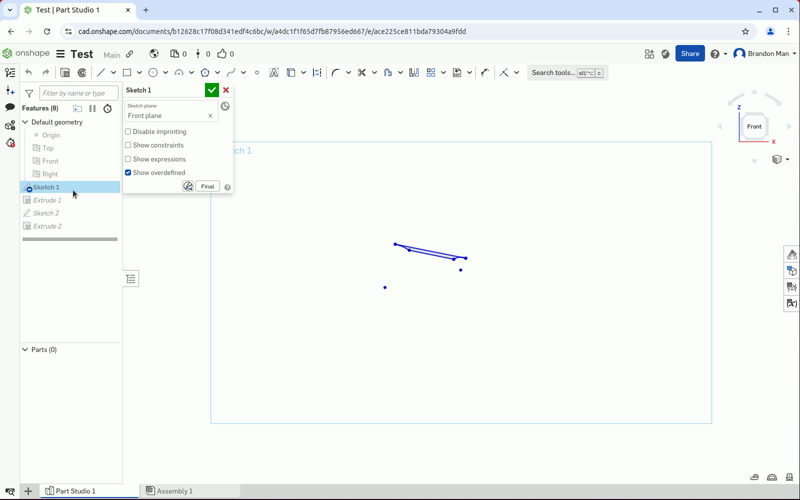
mouse_move(229, 92)
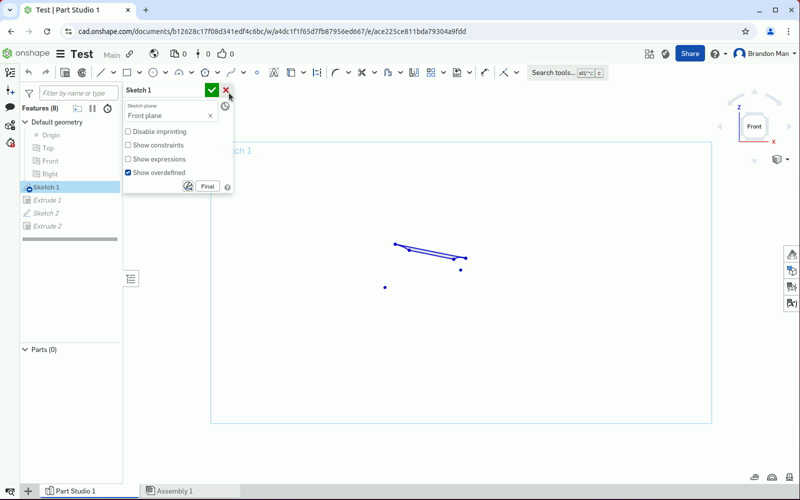
click(229, 92)
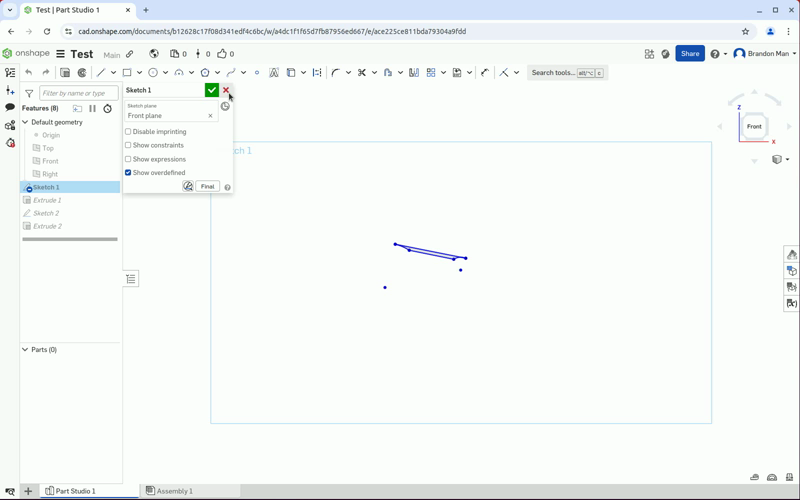
key(shift+s)
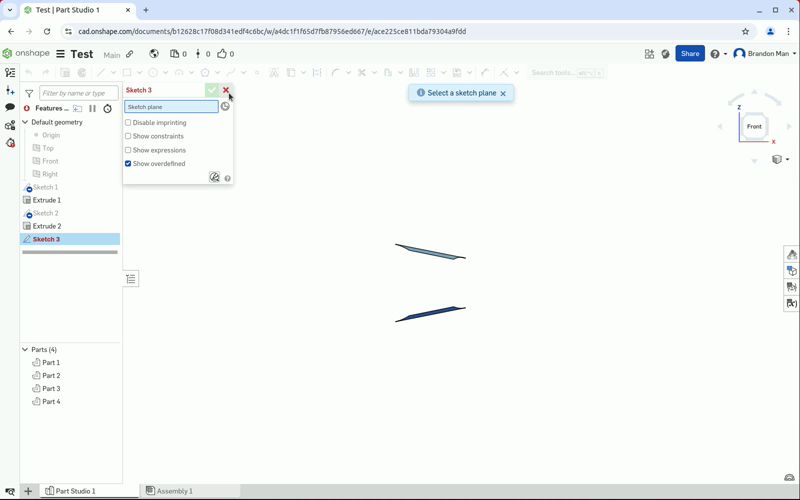
mouse_move(73, 163)
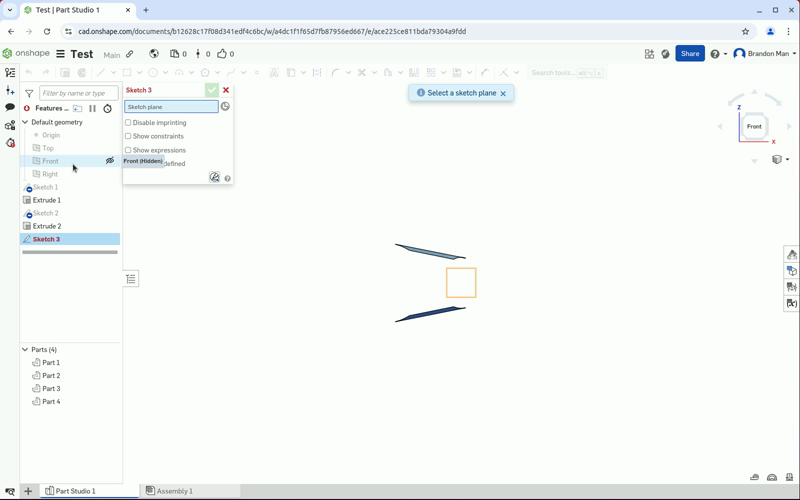
click(73, 163)
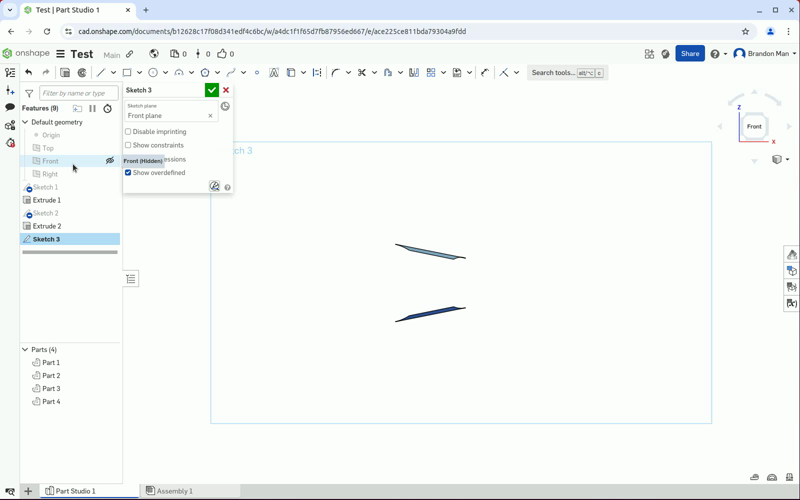
mouse_move(73, 352)
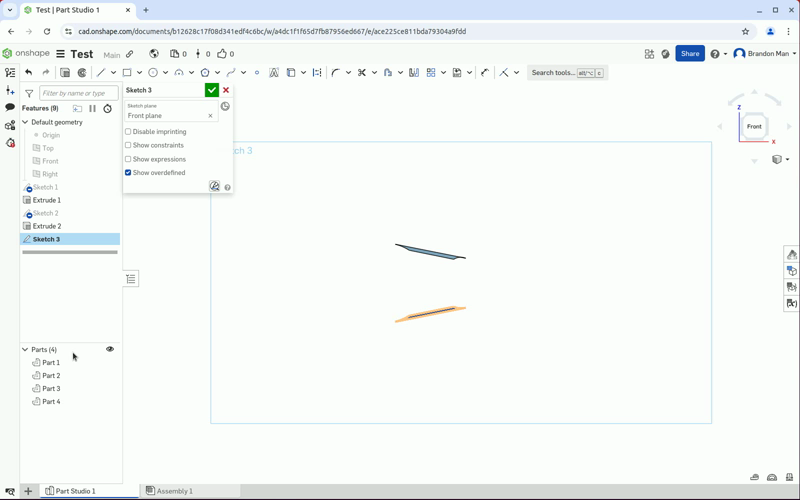
key(y)
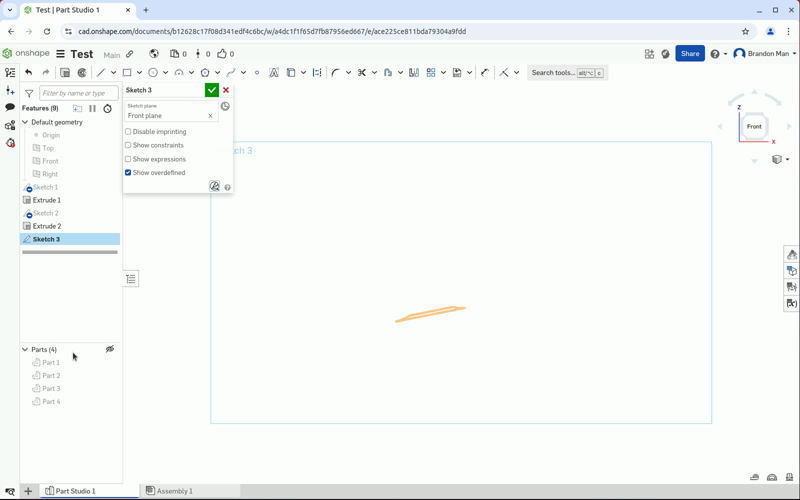
key(l)
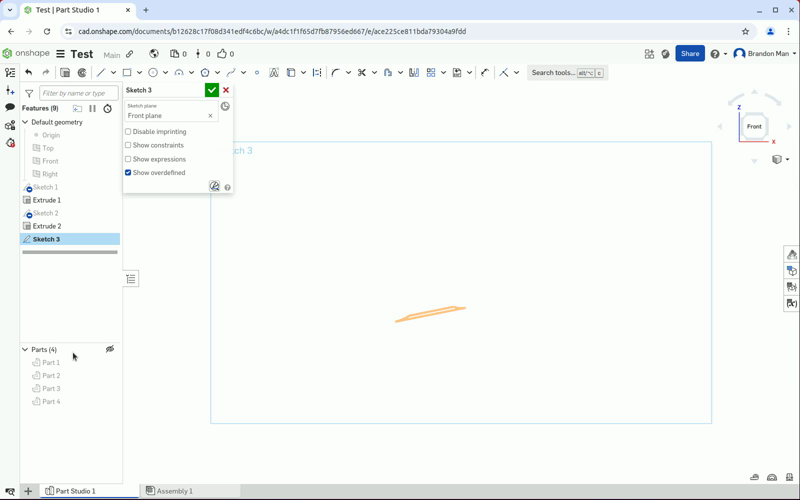
key_down(shift)
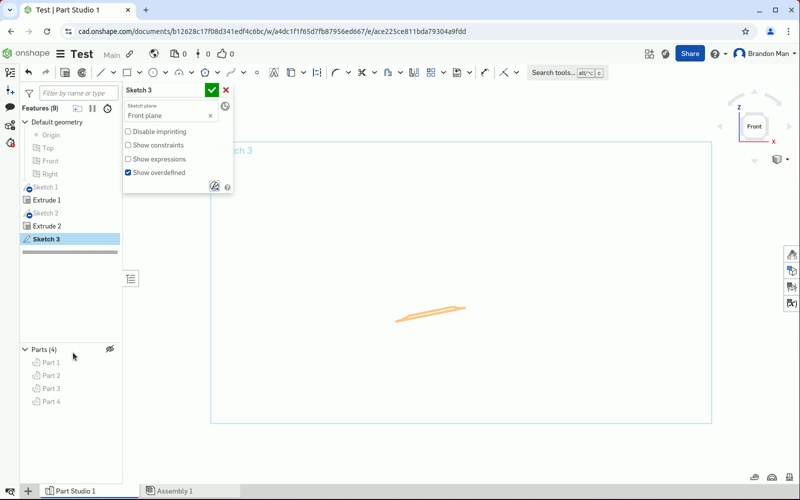
mouse_move(409, 315)
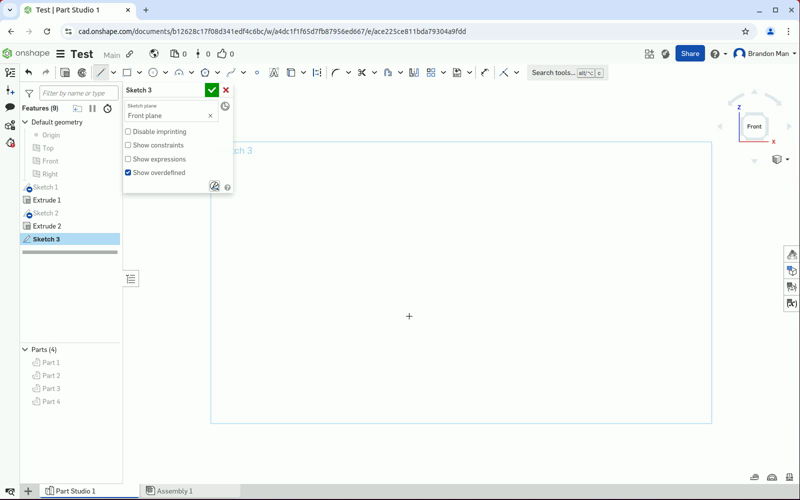
click(409, 315)
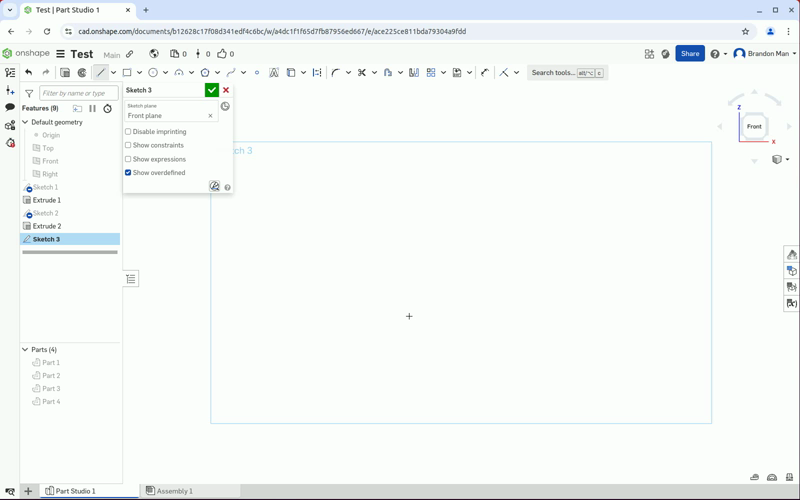
key_up(shift)
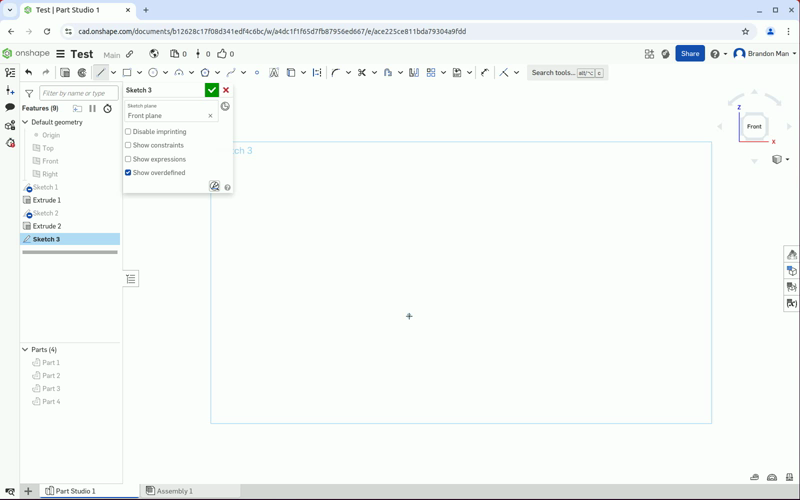
key_down(shift)
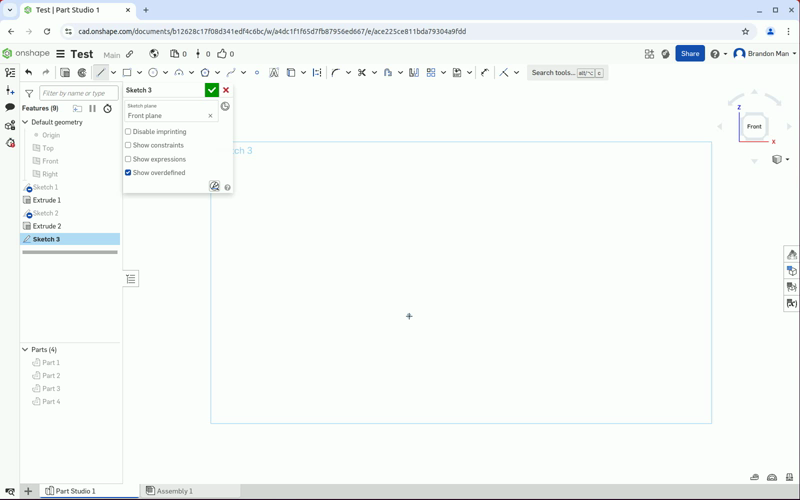
mouse_move(439, 315)
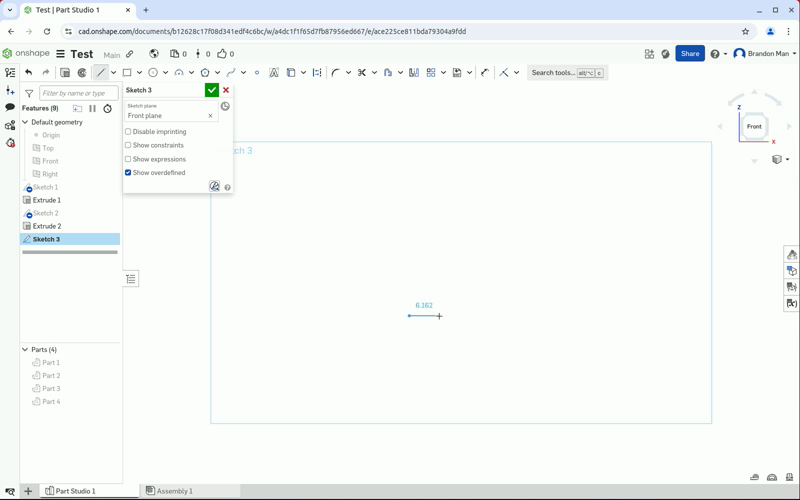
mouse_move(453, 306)
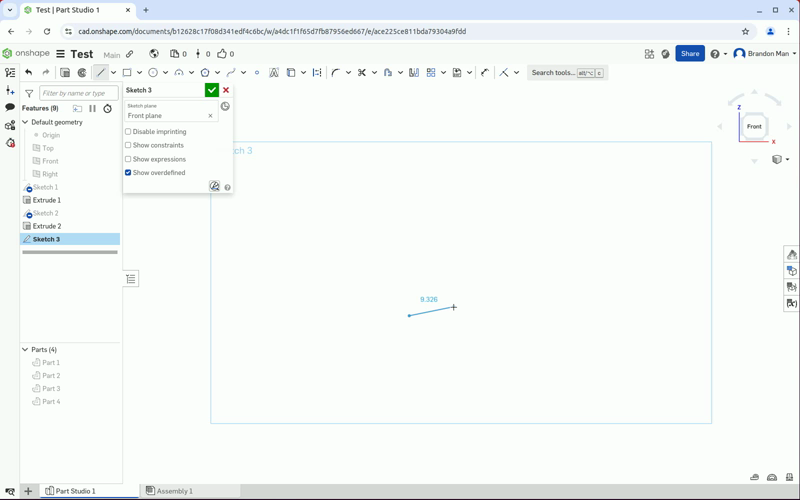
click(453, 306)
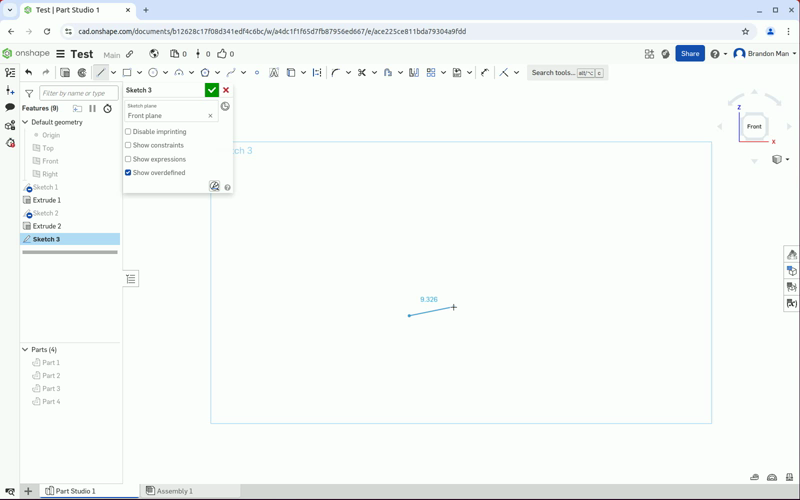
key_up(shift)
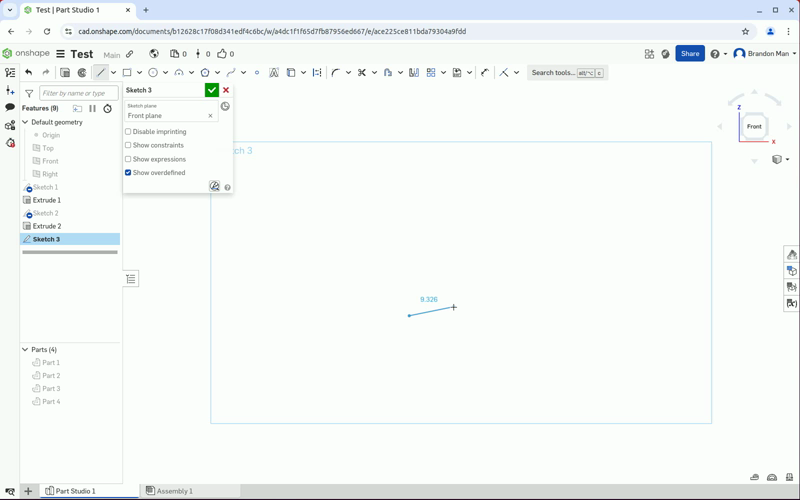
key(esc)
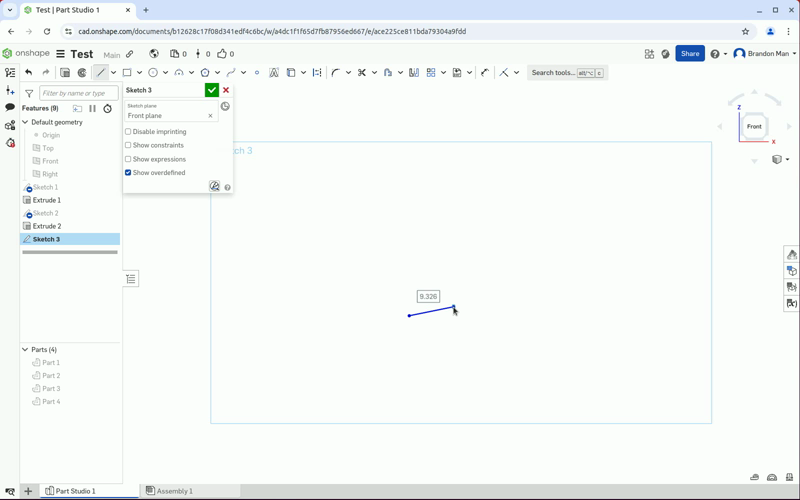
key(a)
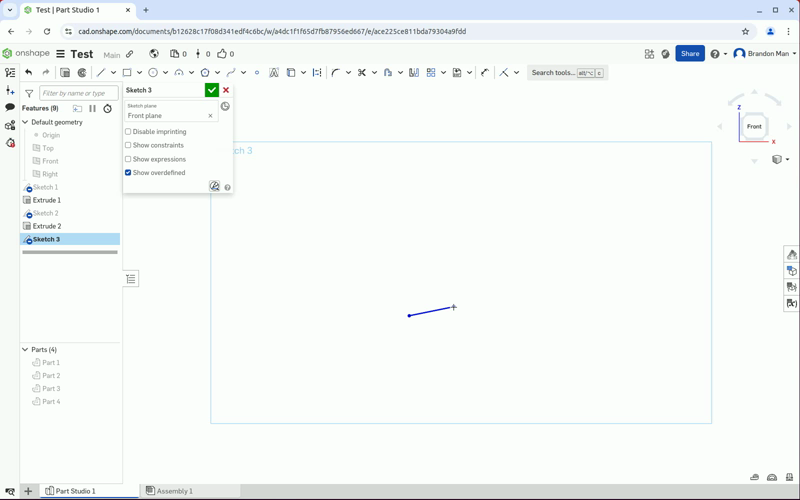
mouse_move(453, 306)
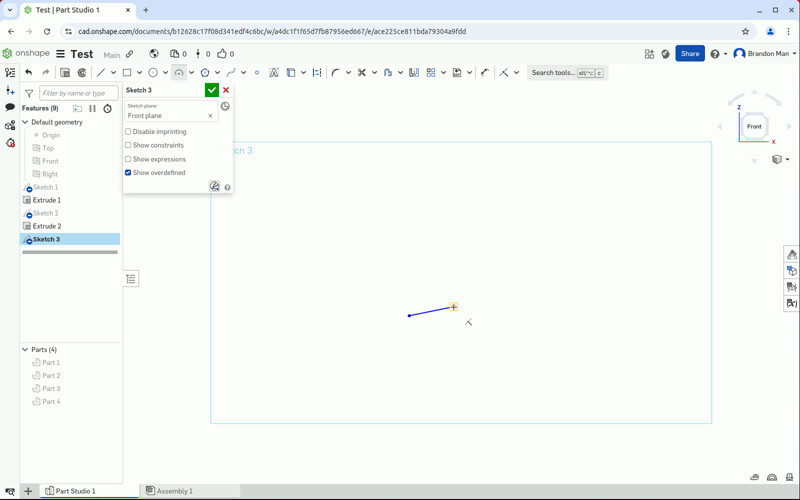
click(453, 306)
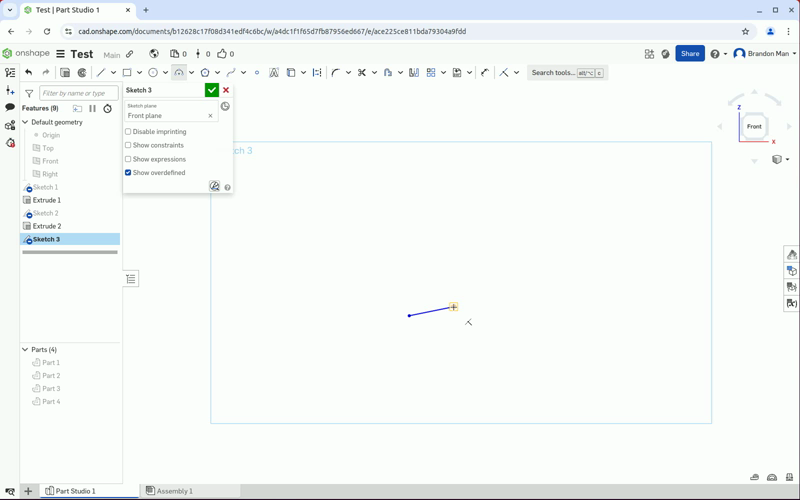
key_down(shift)
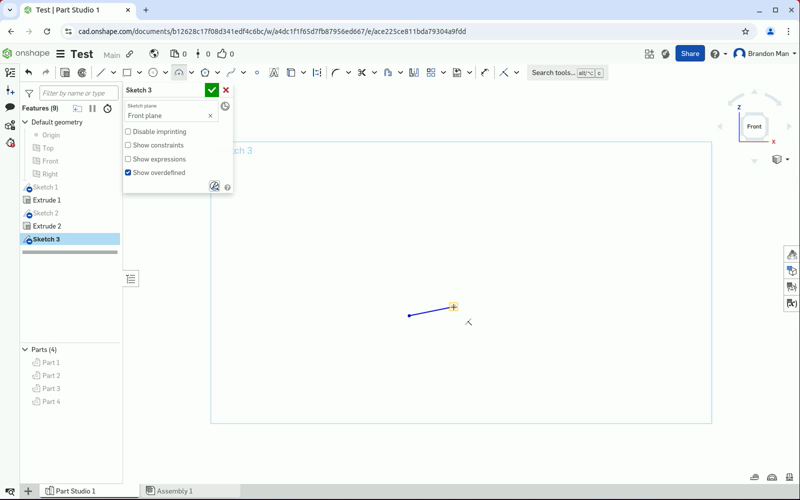
mouse_move(453, 258)
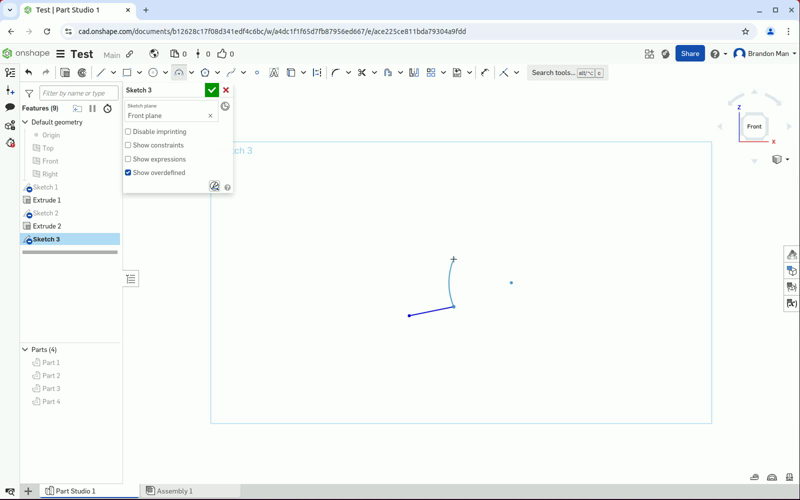
click(453, 258)
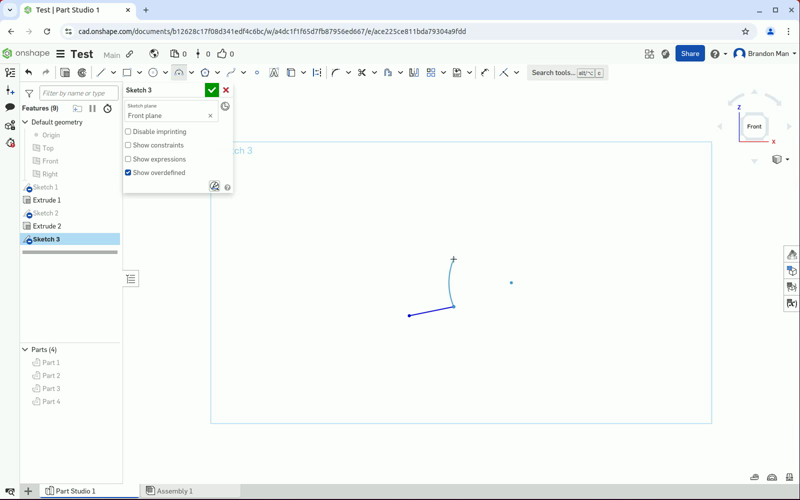
mouse_move(486, 282)
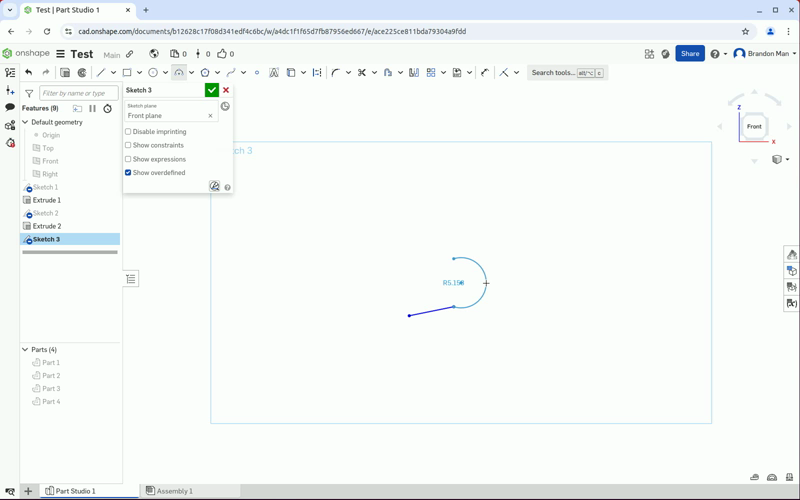
click(486, 282)
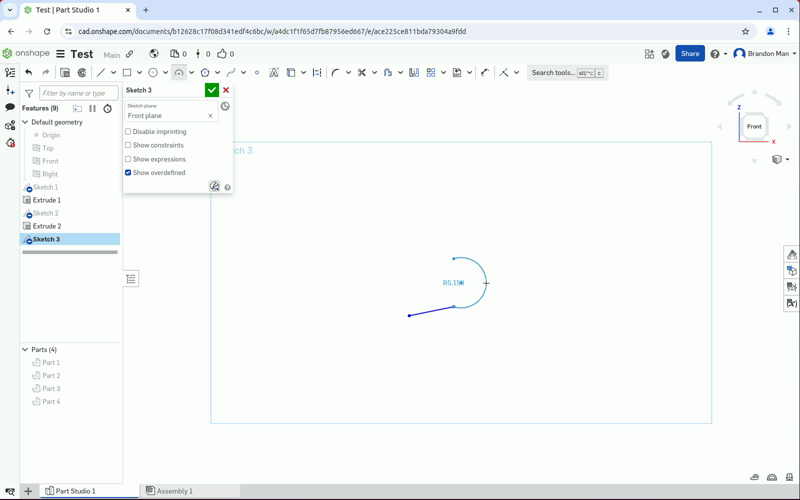
key_up(shift)
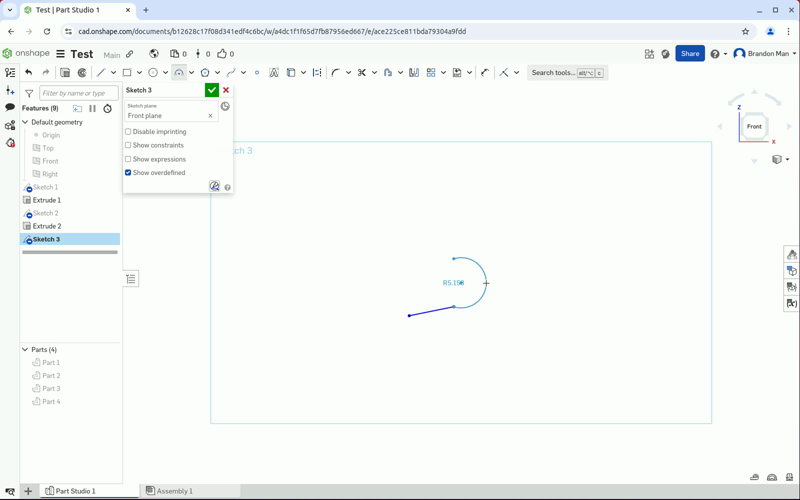
key(esc)
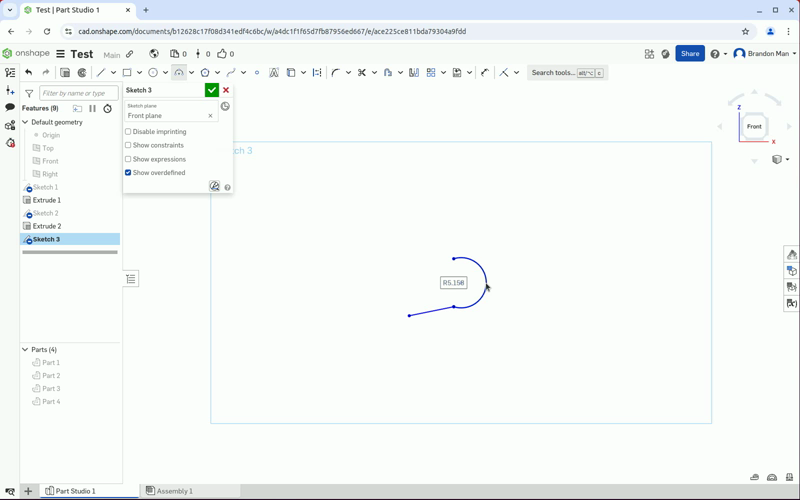
key(l)
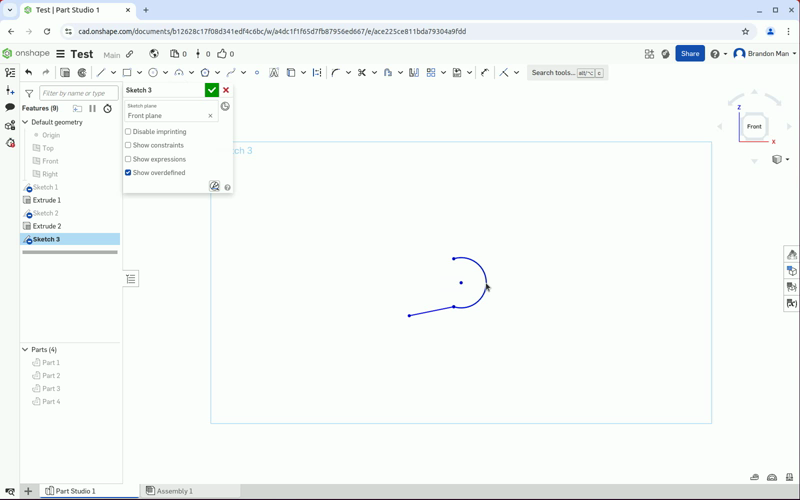
mouse_move(453, 258)
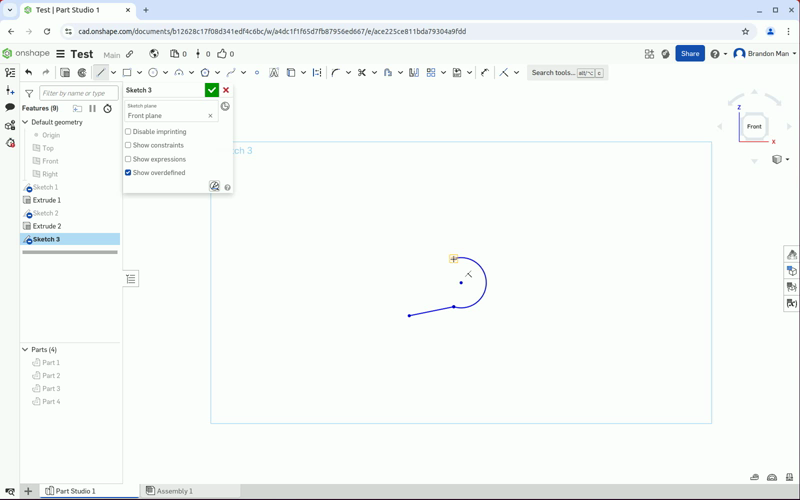
click(453, 258)
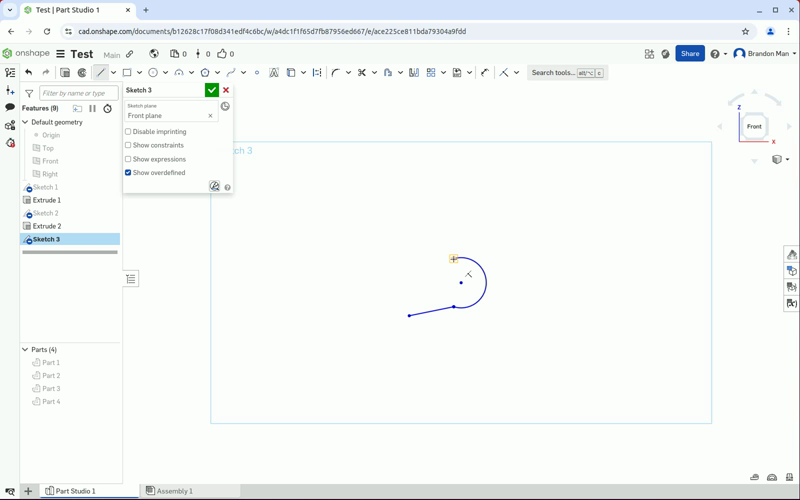
key_down(shift)
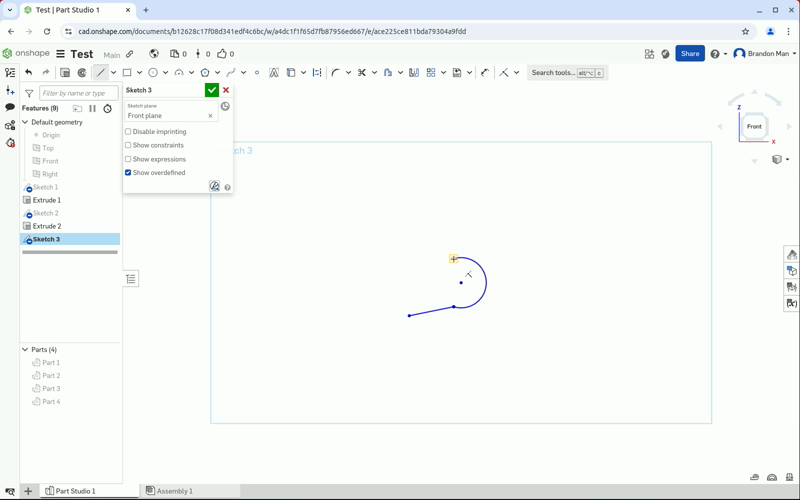
mouse_move(483, 258)
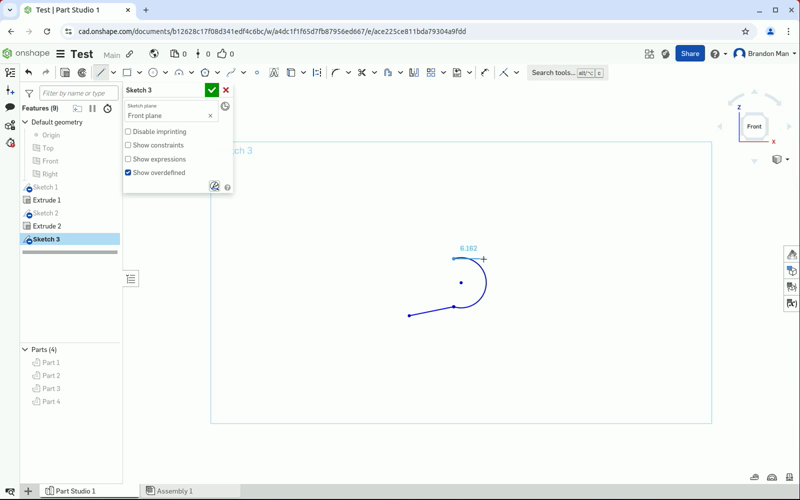
mouse_move(409, 249)
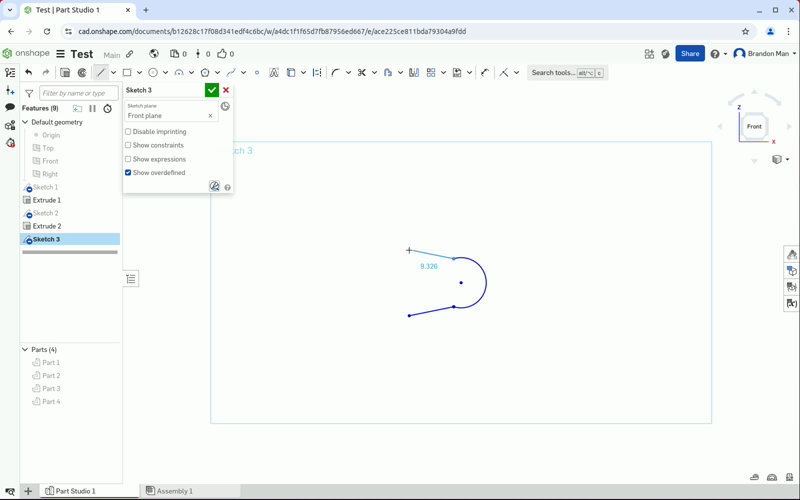
click(409, 249)
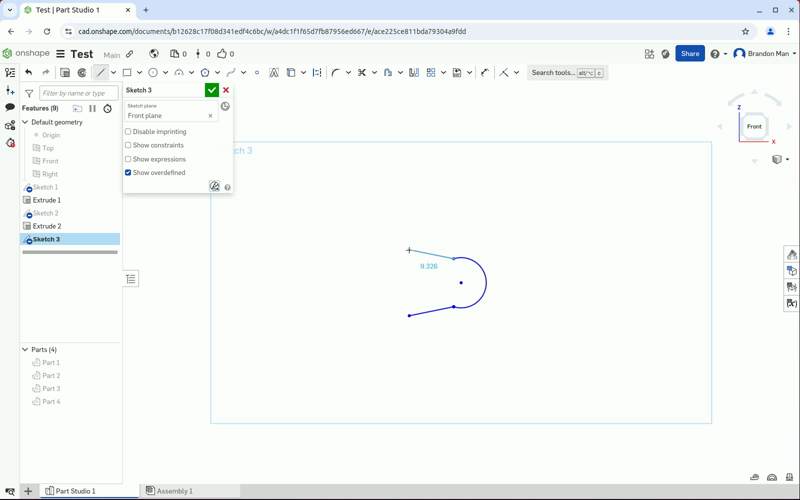
key_up(shift)
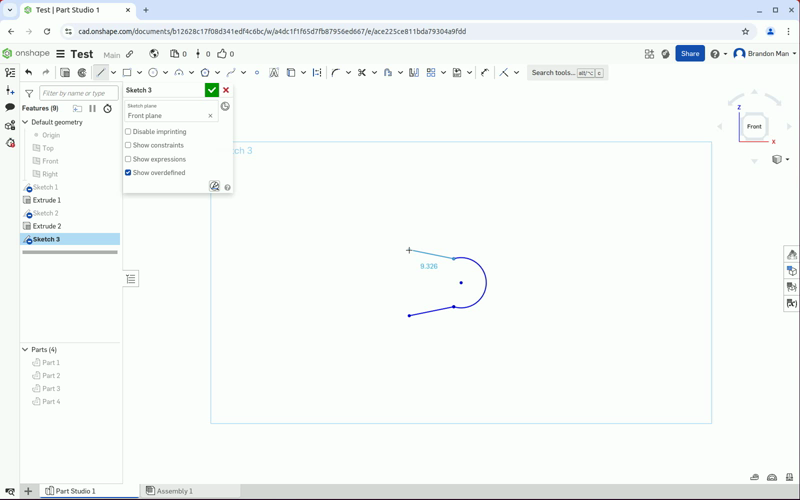
key(esc)
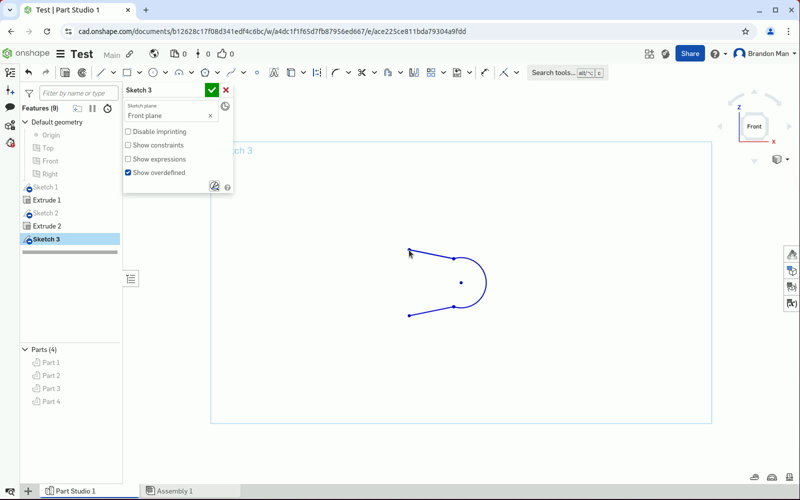
key(a)
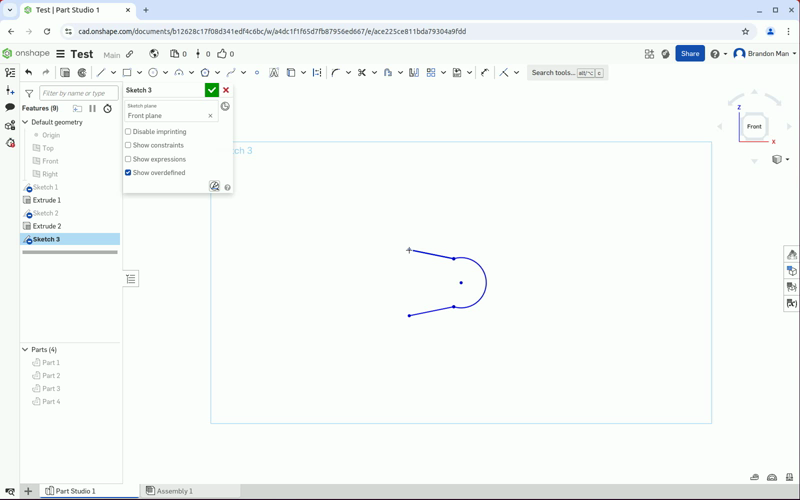
mouse_move(409, 249)
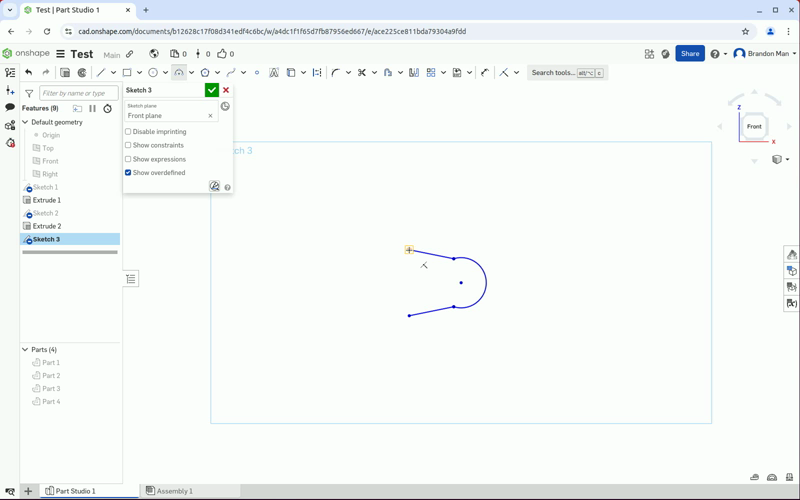
click(409, 249)
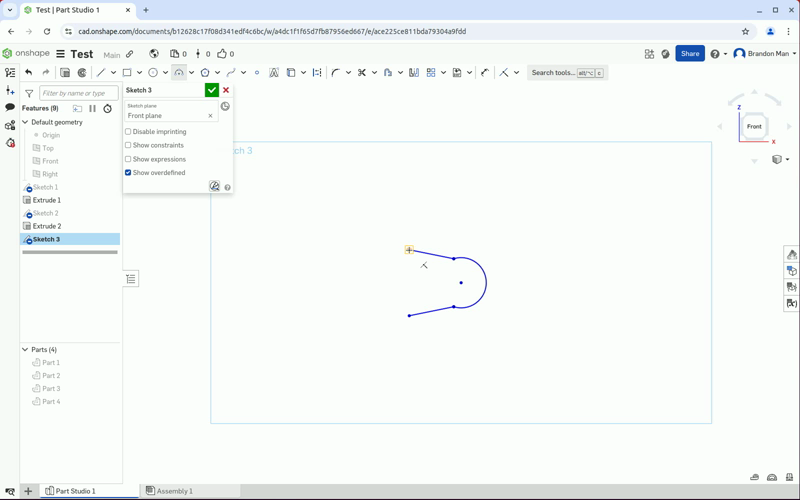
mouse_move(409, 315)
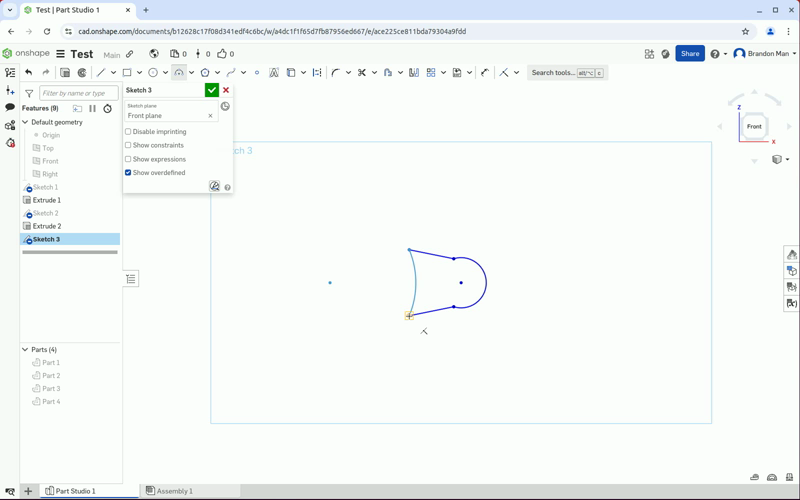
click(409, 315)
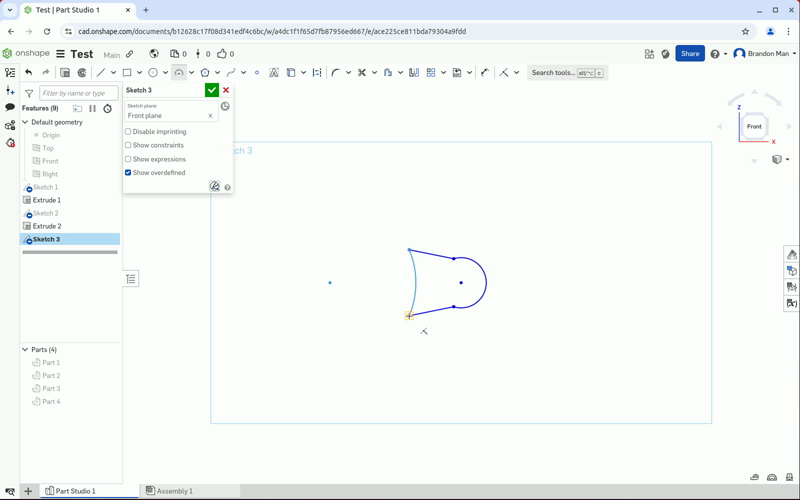
key_down(shift)
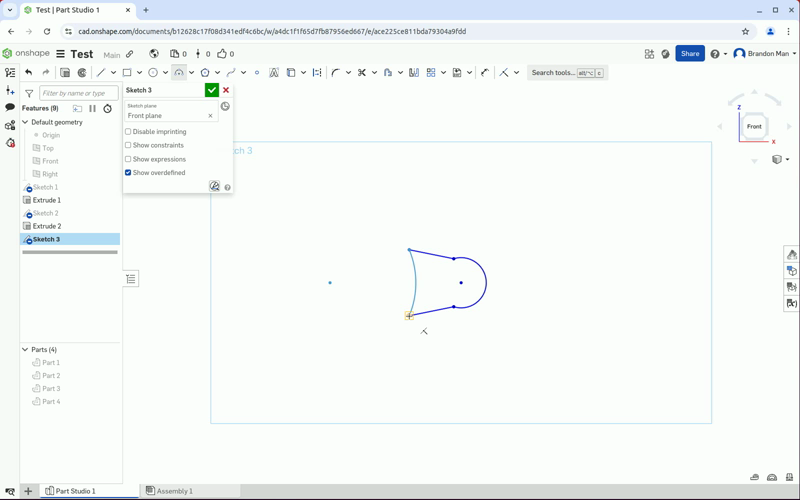
mouse_move(426, 282)
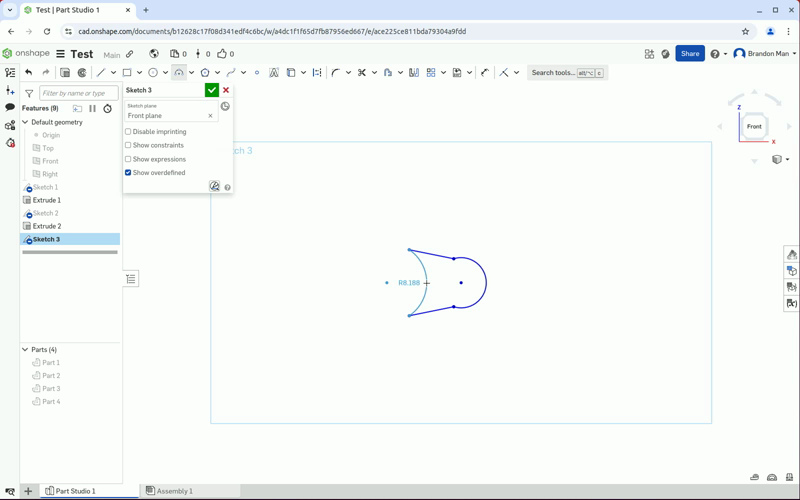
click(426, 282)
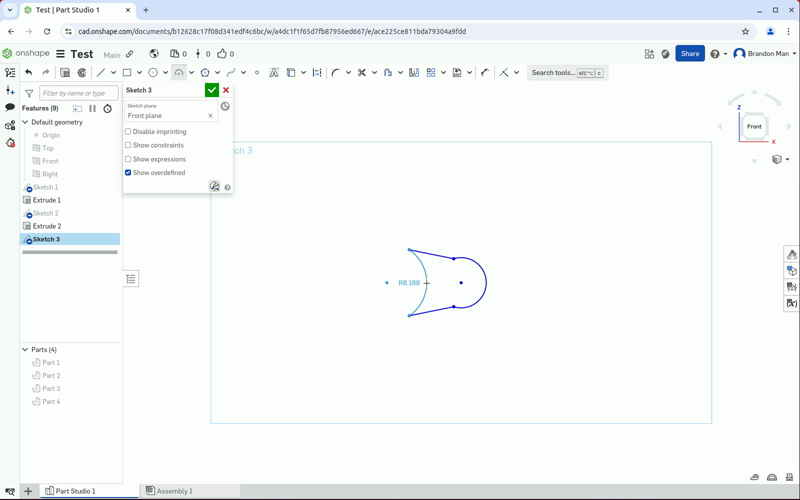
key_up(shift)
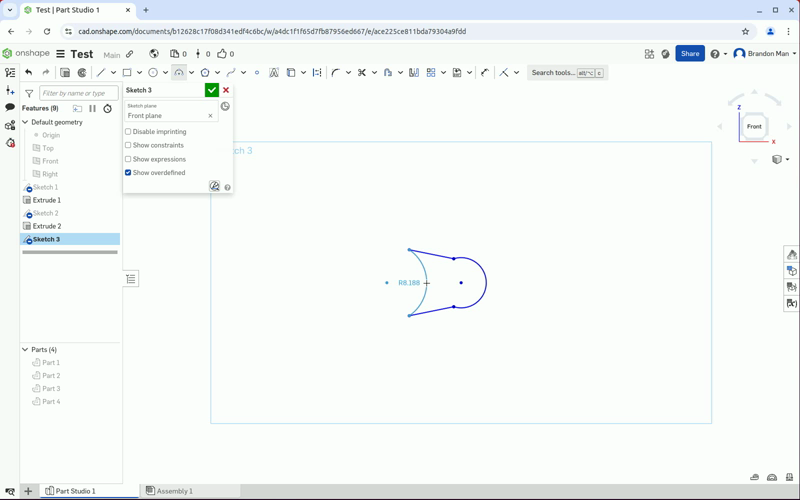
key(esc)
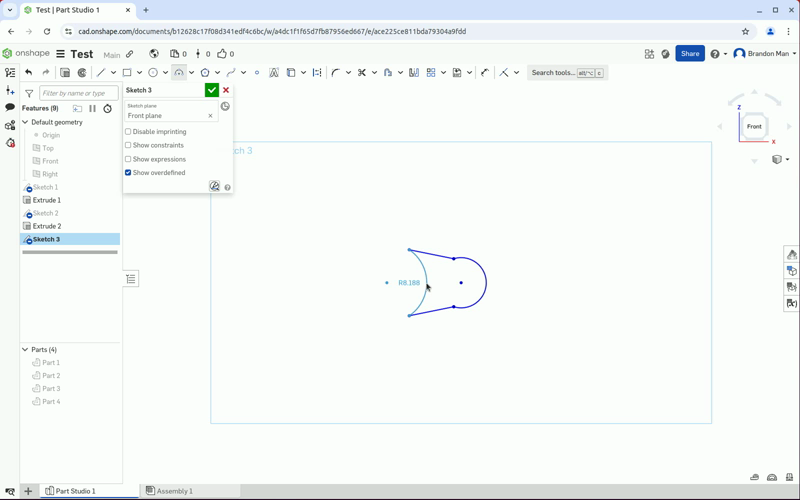
key(c)
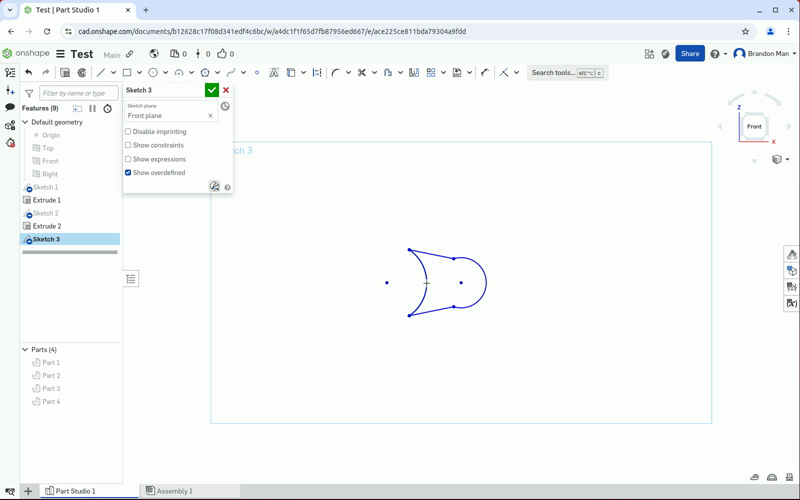
key_down(shift)
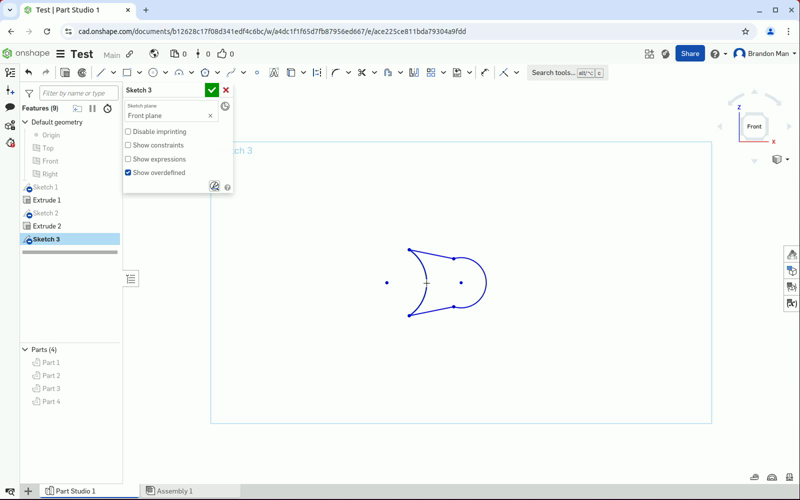
mouse_move(460, 282)
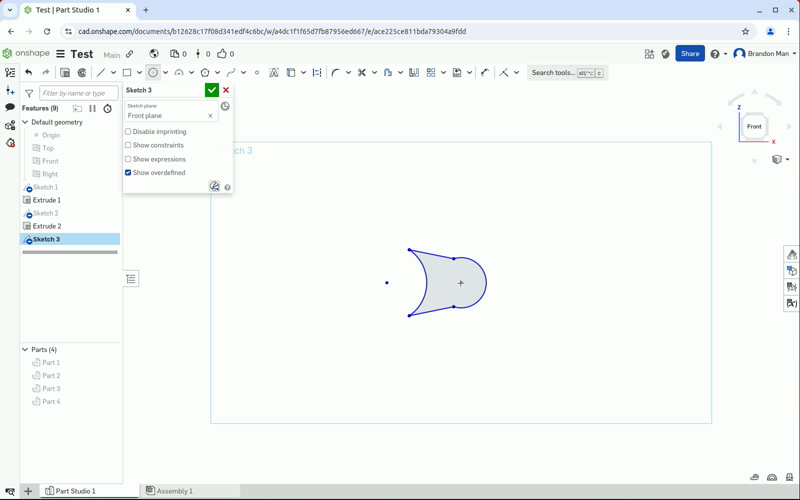
click(460, 282)
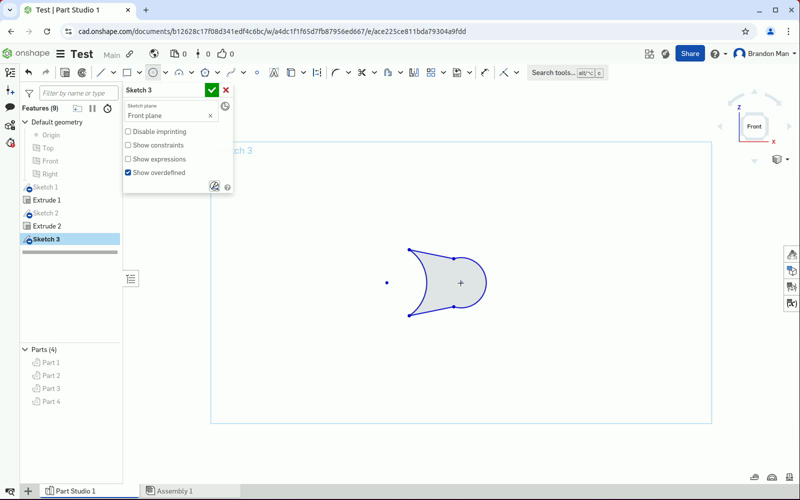
key_up(shift)
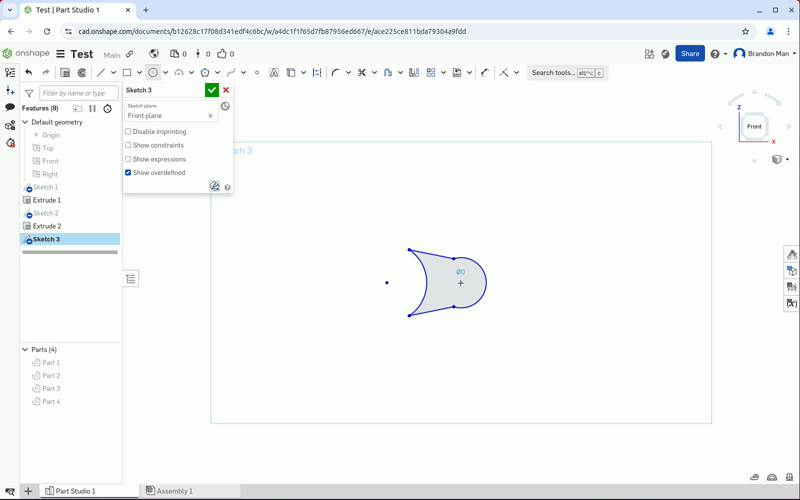
mouse_move(482, 282)
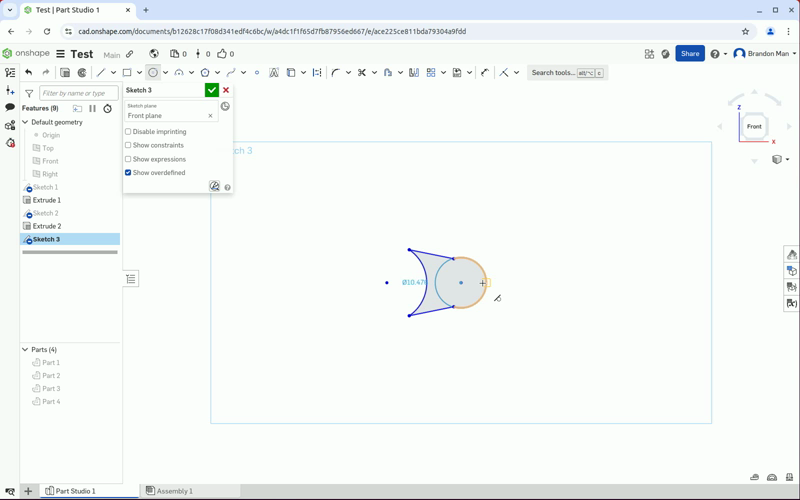
scroll(6)
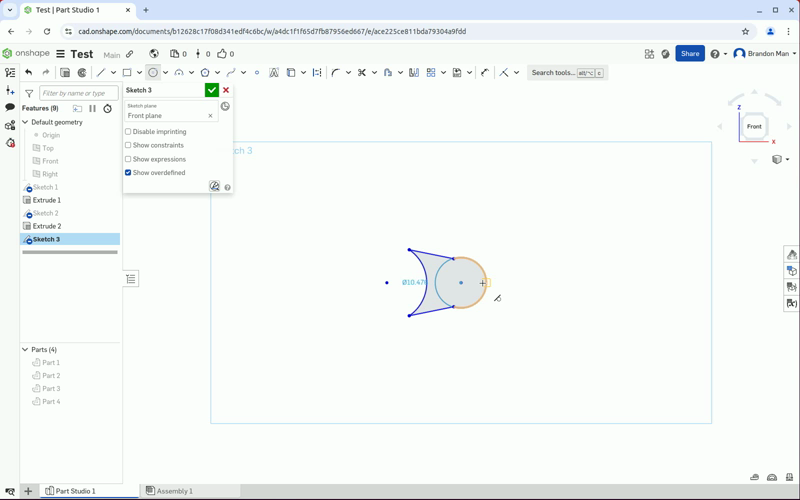
scroll(6)
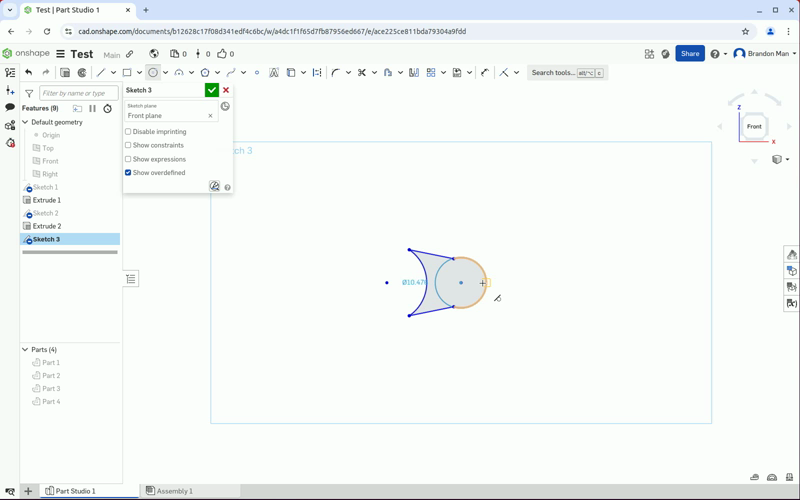
scroll(6)
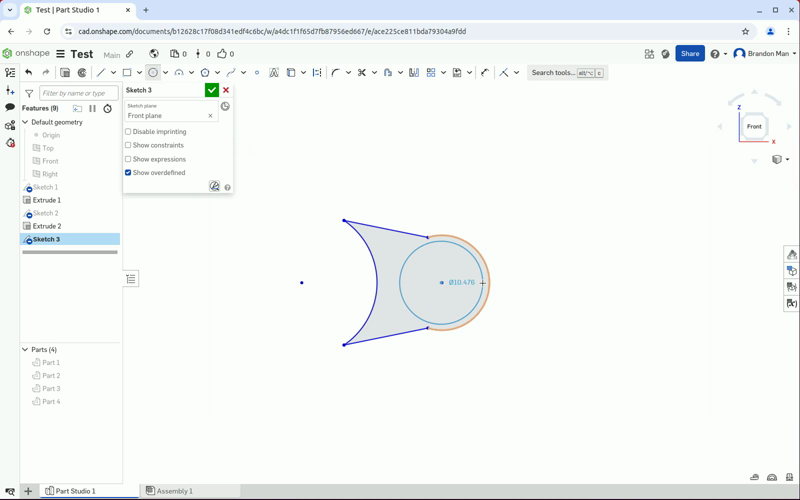
scroll(6)
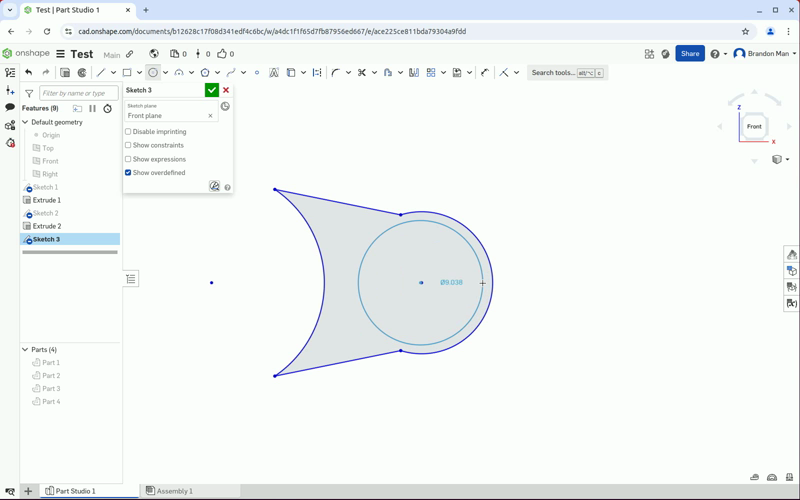
scroll(6)
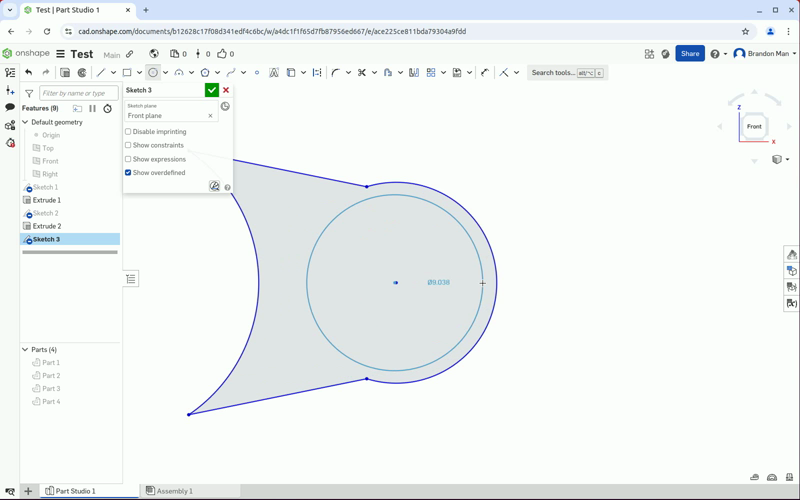
scroll(6)
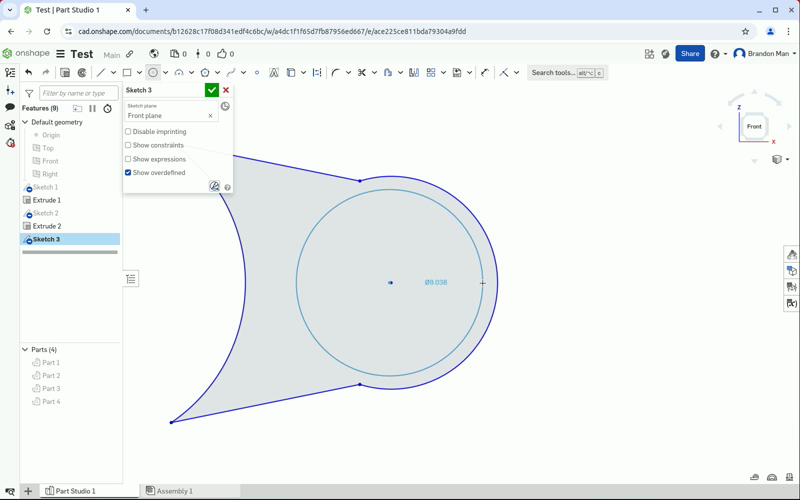
scroll(6)
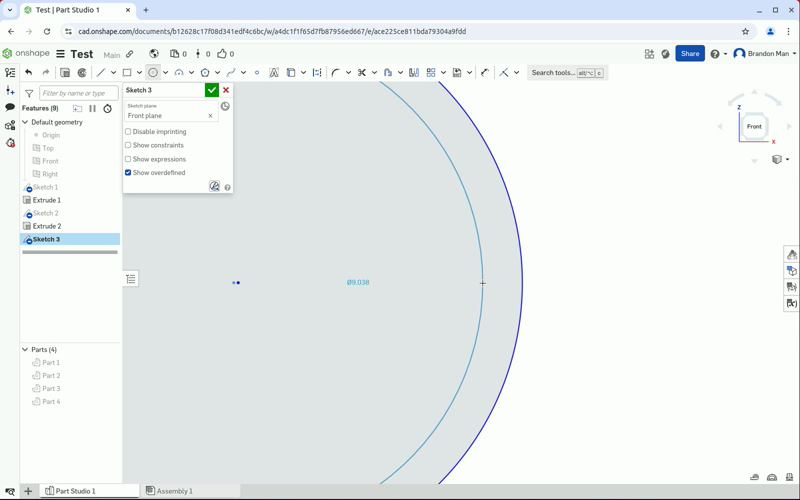
click(482, 282)
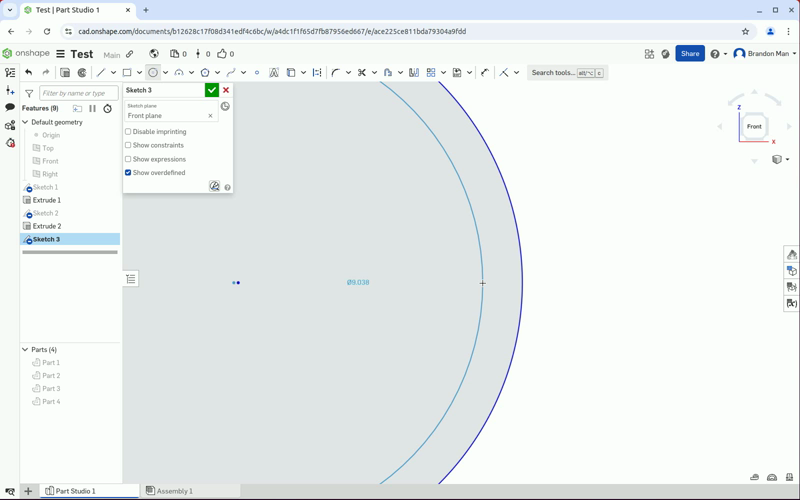
scroll(-6)
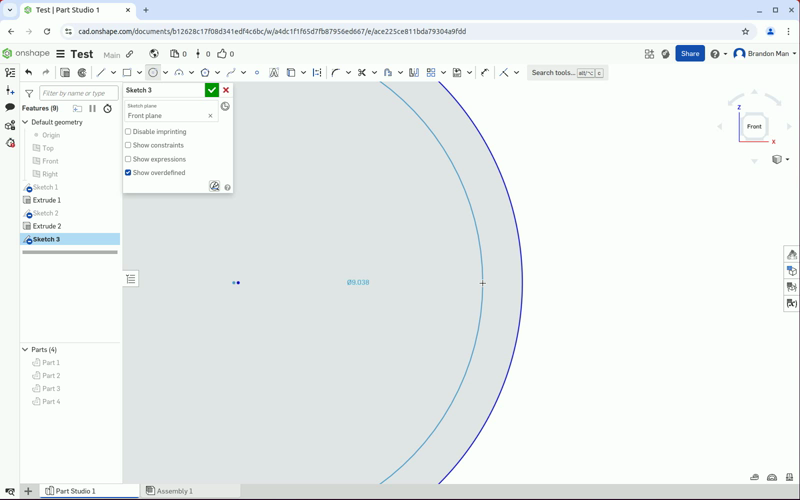
scroll(-6)
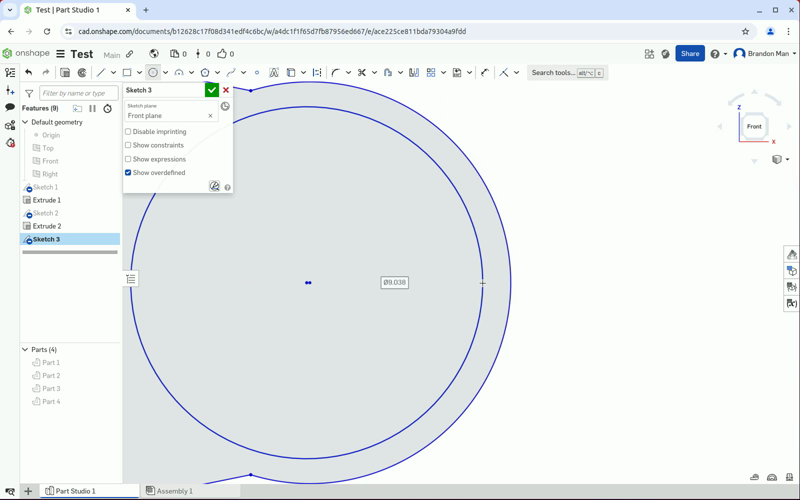
scroll(-6)
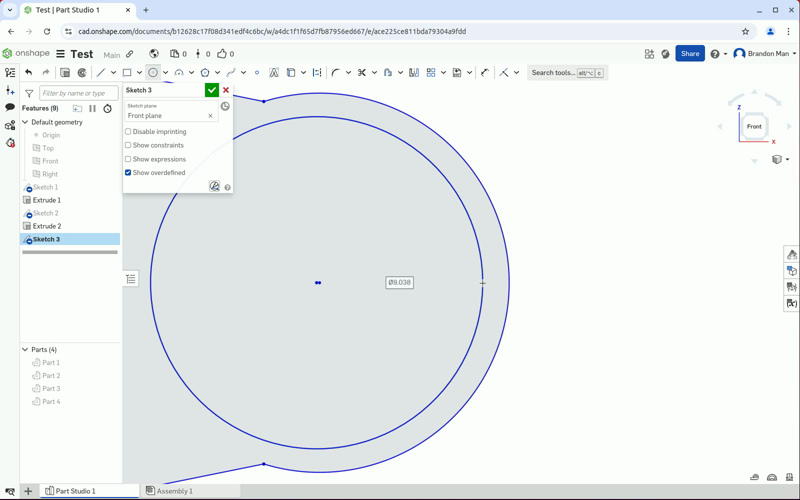
scroll(-6)
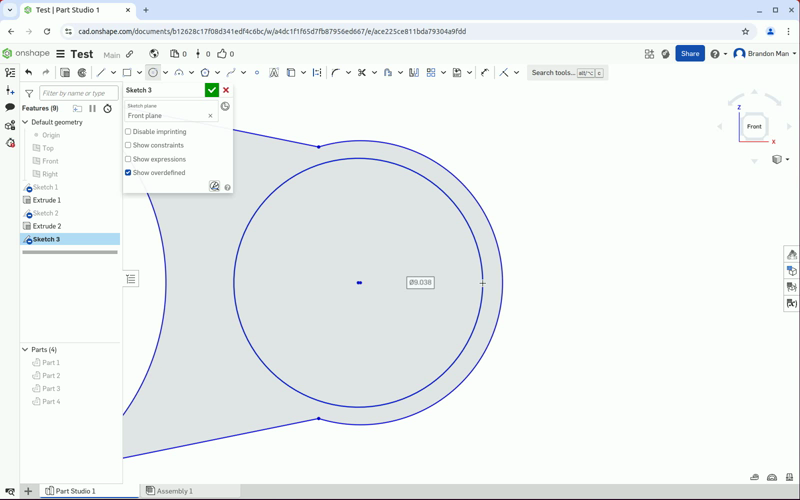
scroll(-6)
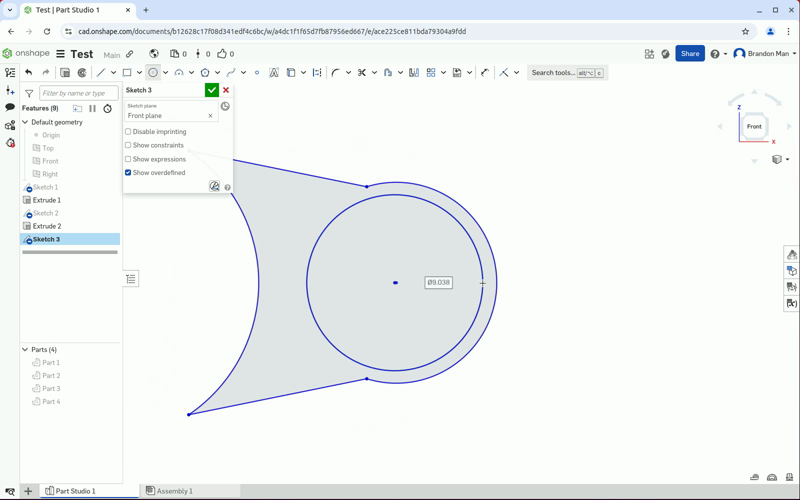
scroll(-6)
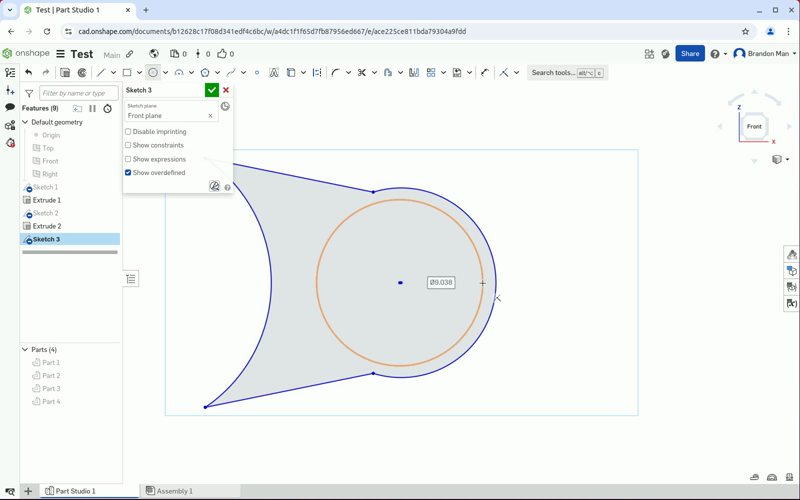
scroll(-6)
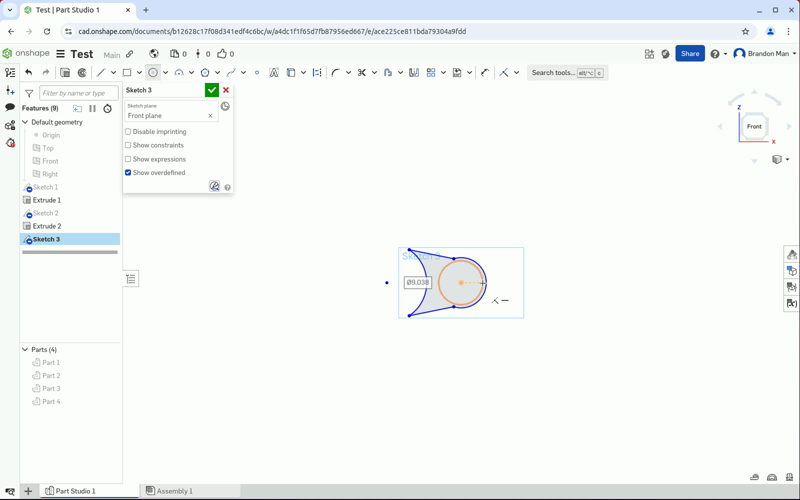
key(esc)
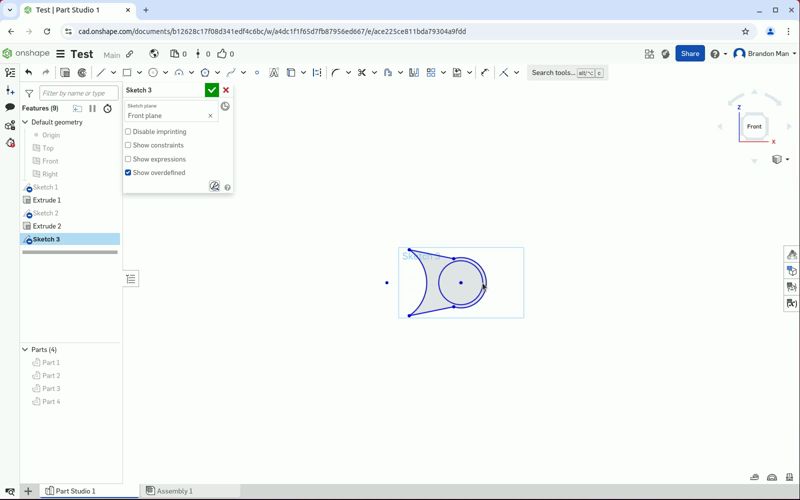
mouse_move(438, 274)
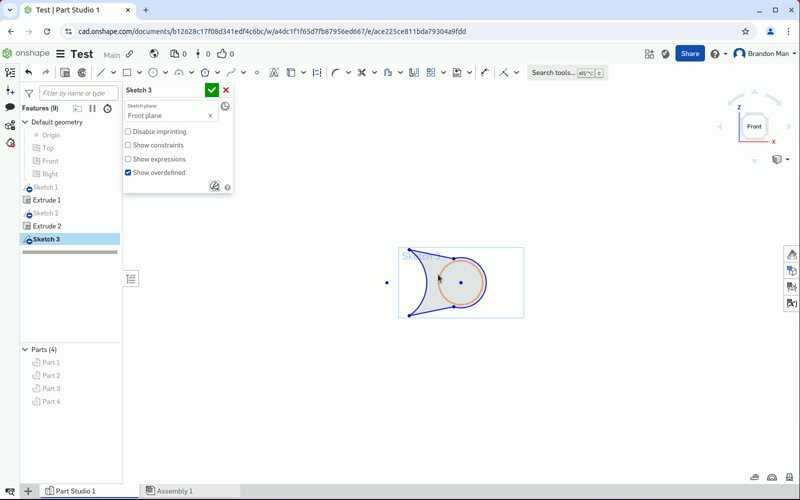
scroll(6)
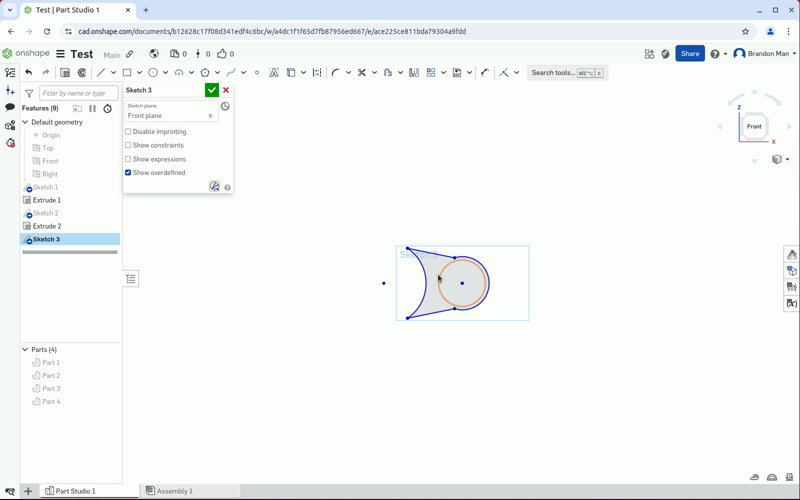
scroll(6)
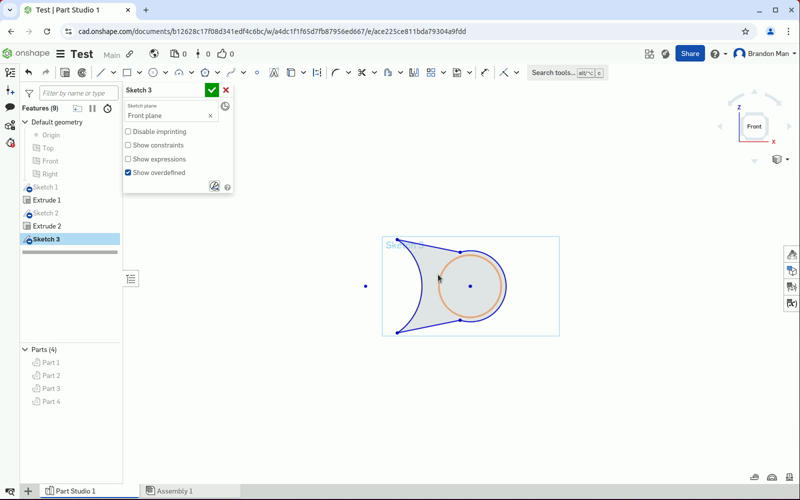
scroll(6)
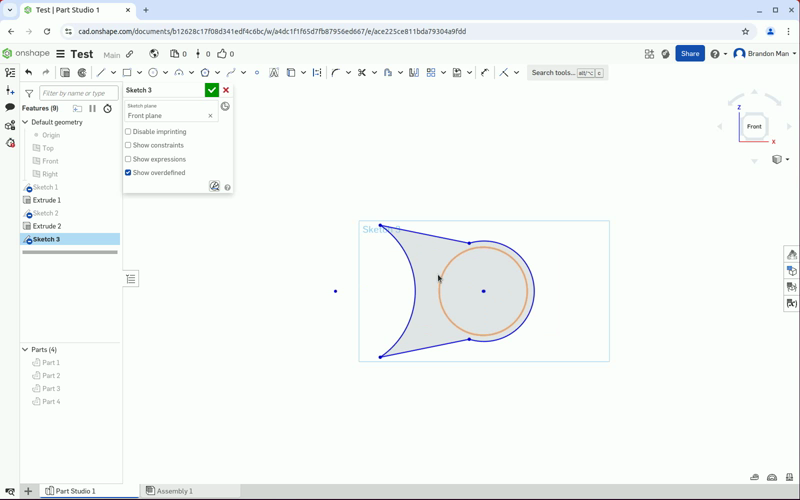
scroll(6)
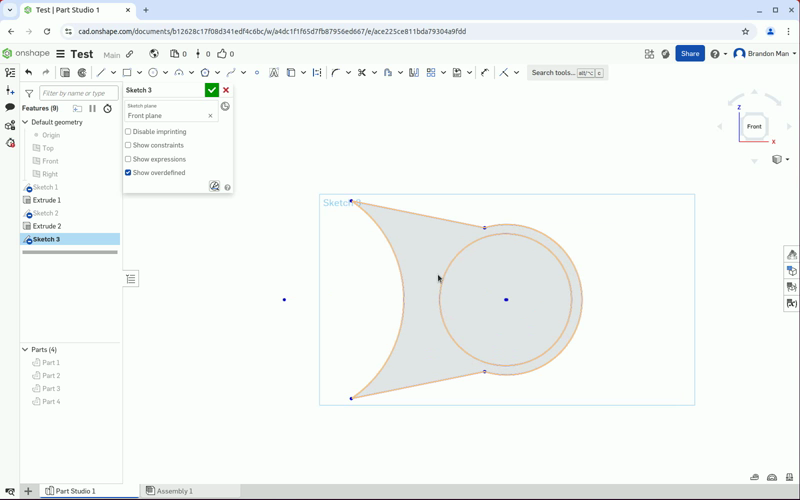
scroll(6)
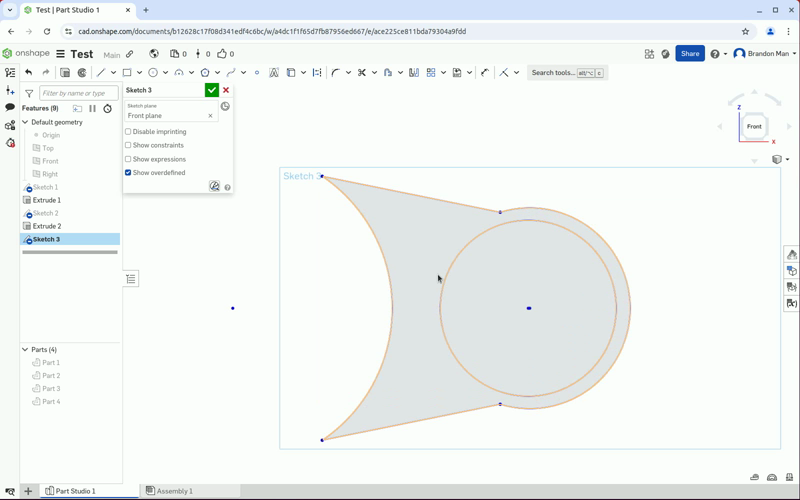
scroll(6)
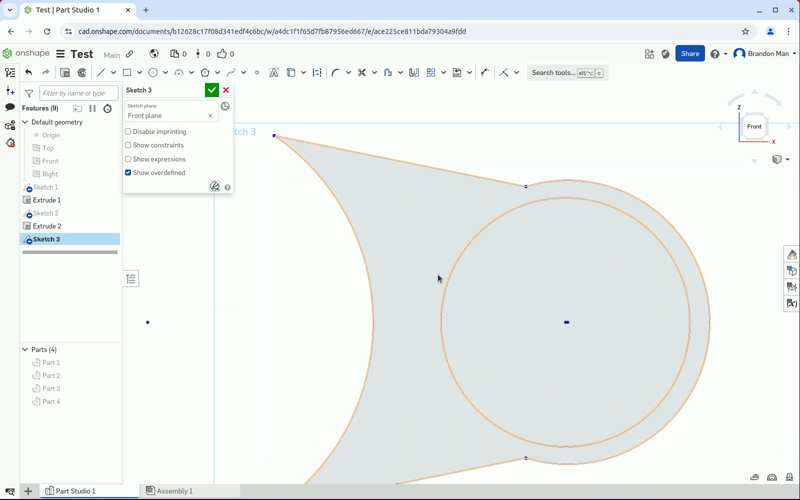
scroll(6)
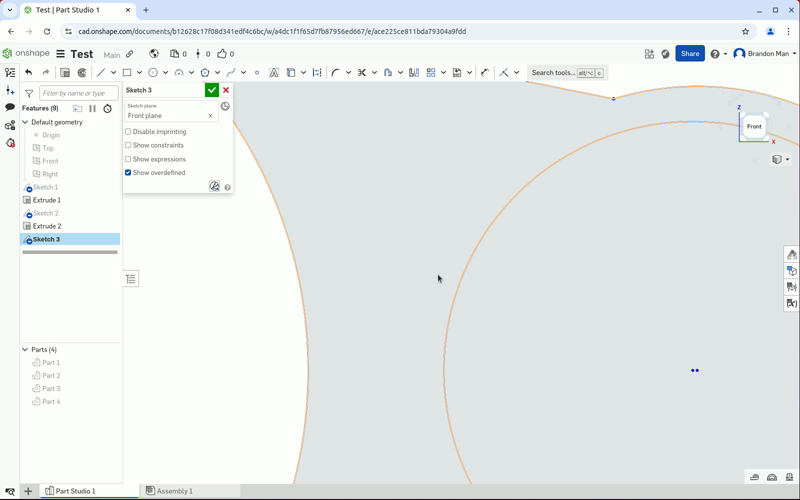
click(438, 274)
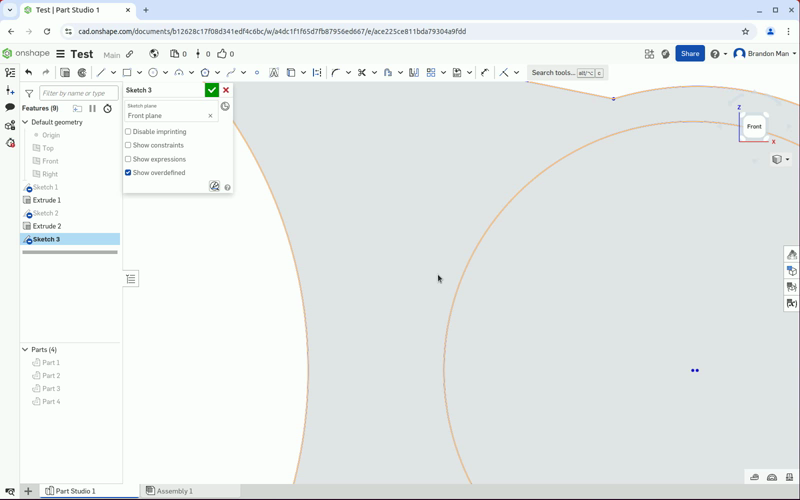
scroll(-6)
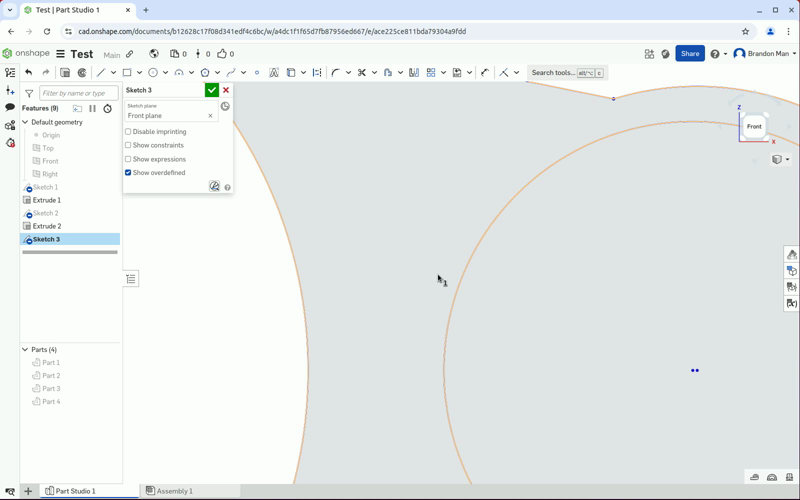
scroll(-6)
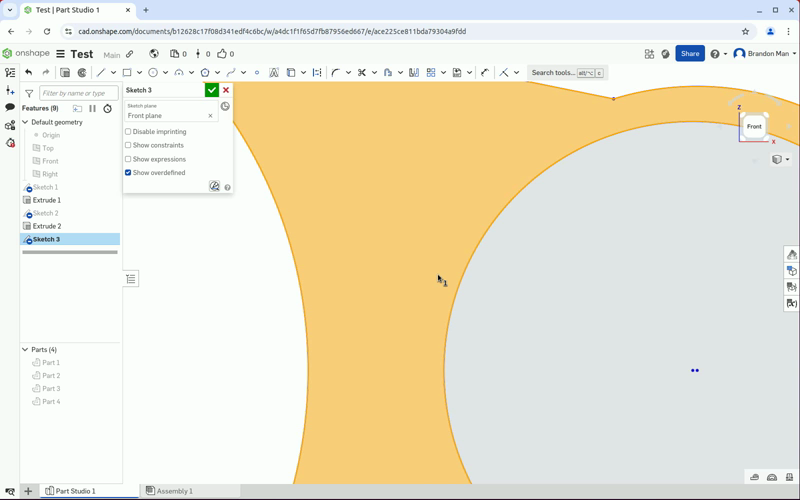
scroll(-6)
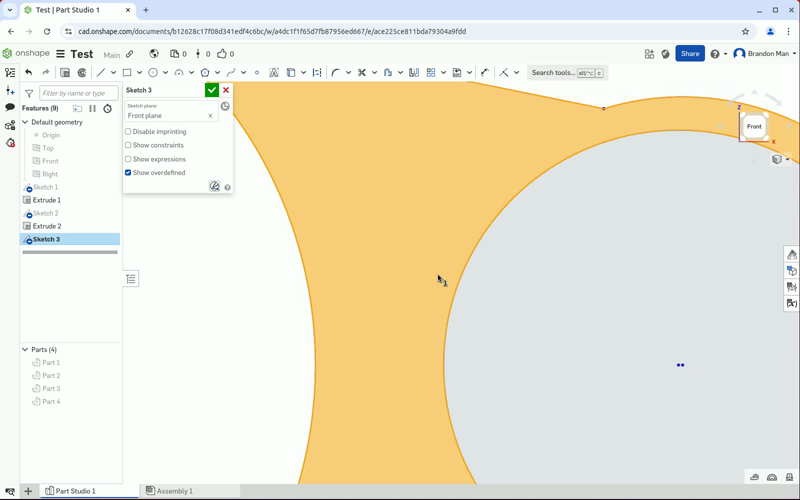
scroll(-6)
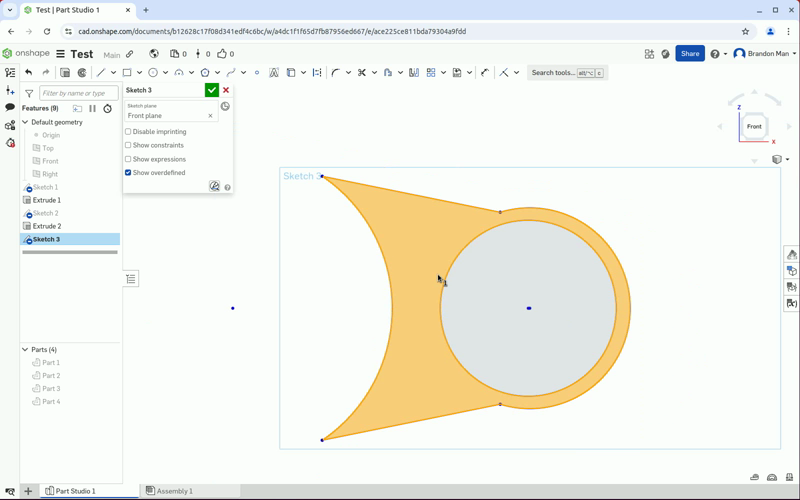
scroll(-6)
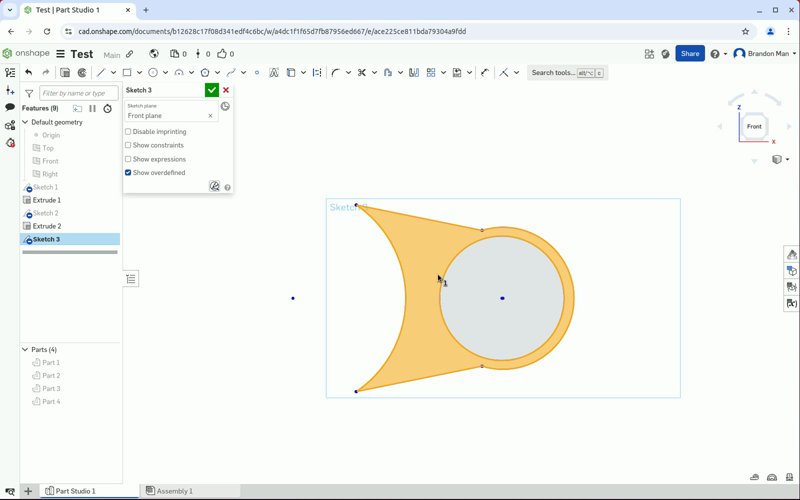
scroll(-6)
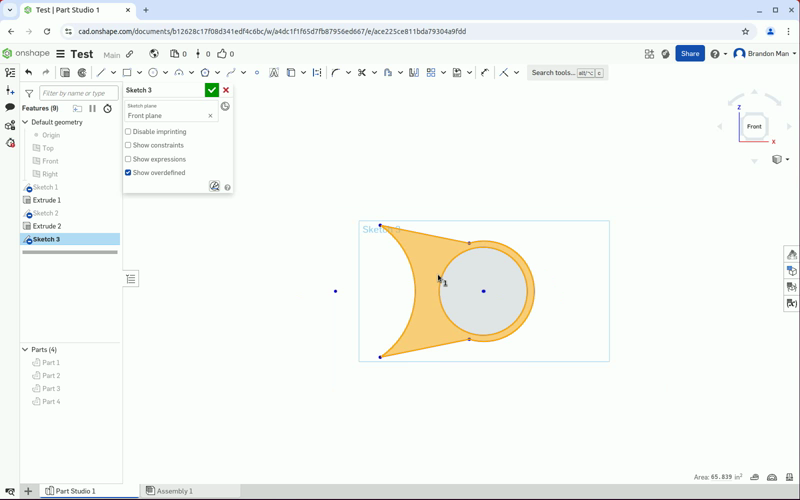
scroll(-6)
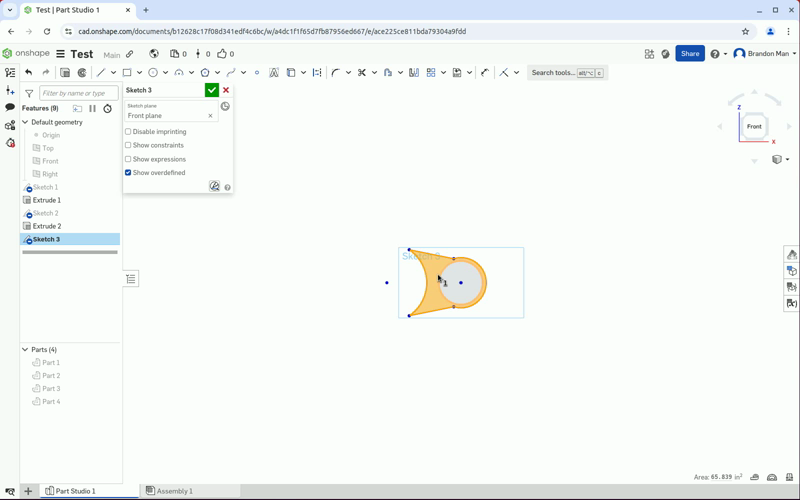
mouse_move(73, 352)
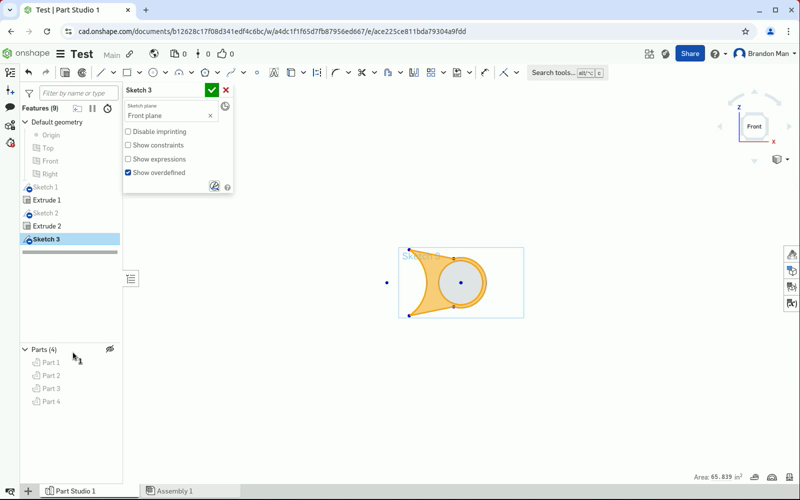
key(shift+y)
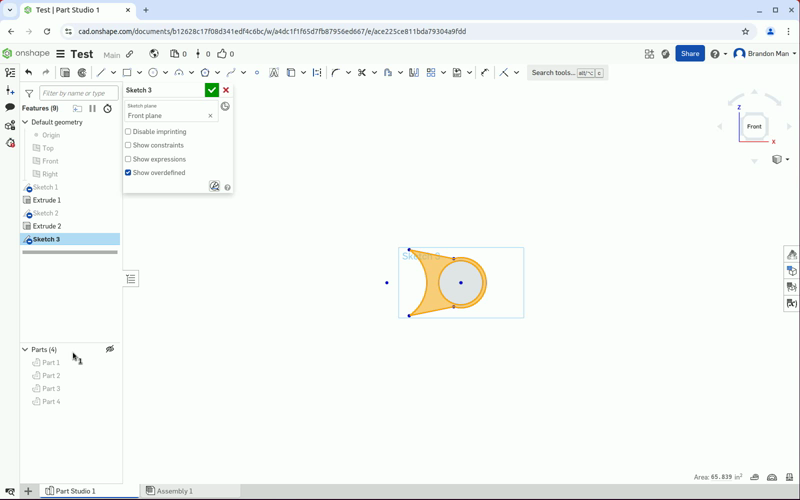
key(shift+e)
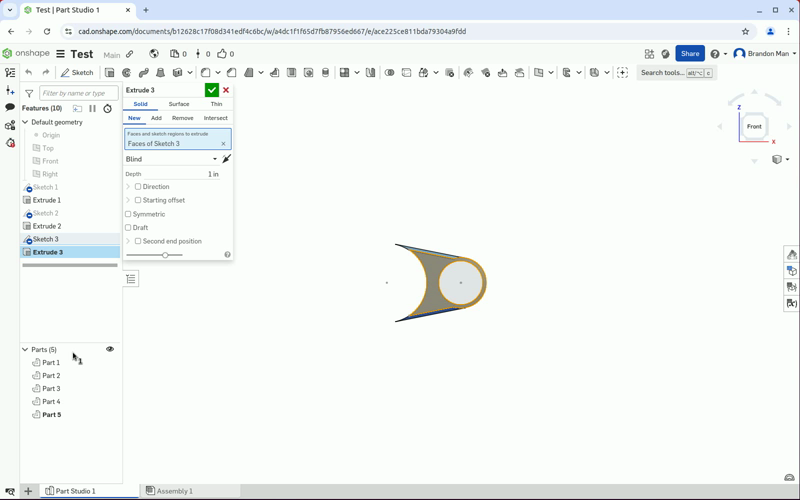
mouse_move(143, 106)
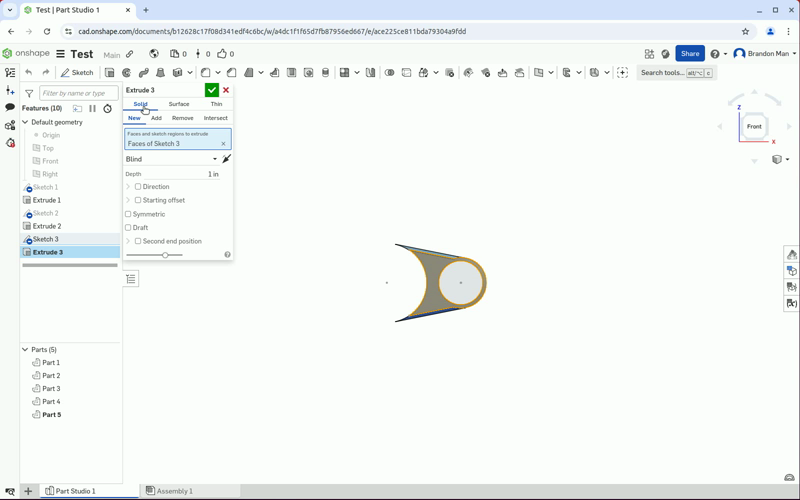
click(143, 106)
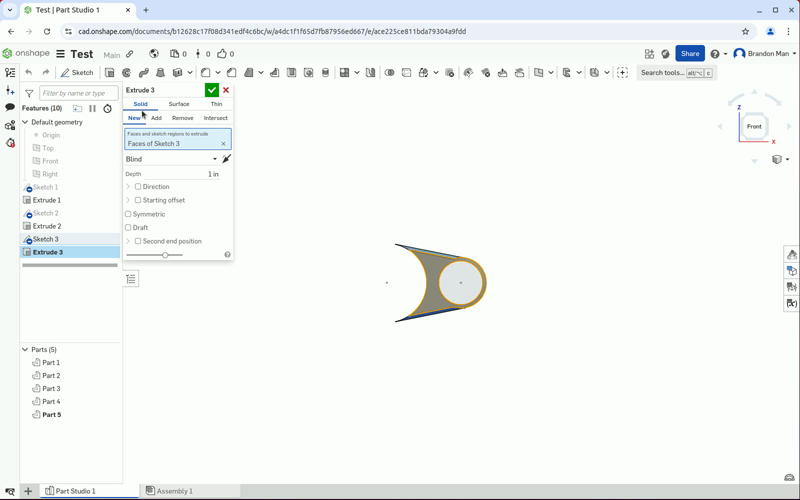
mouse_move(137, 120)
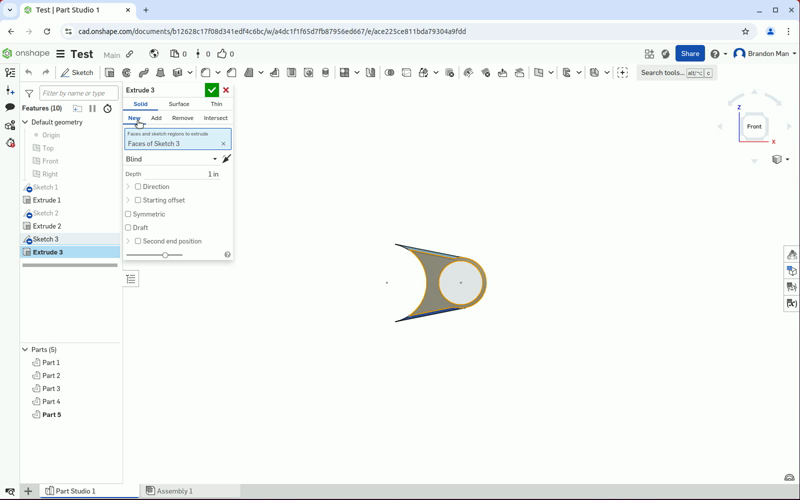
click(137, 120)
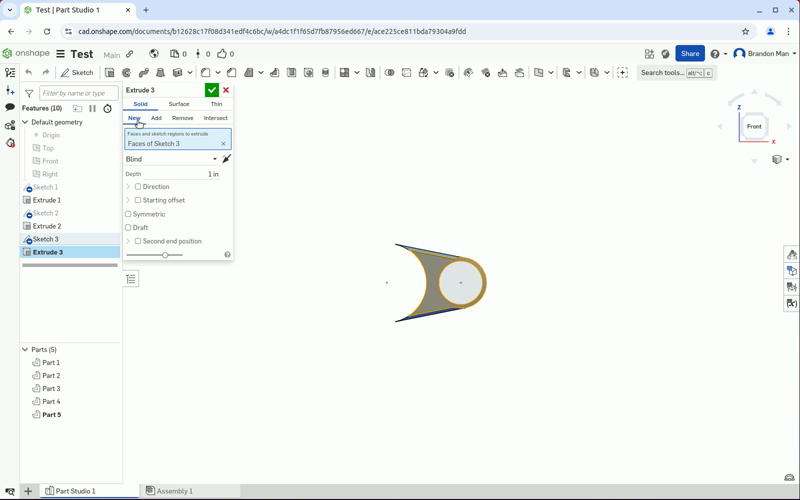
key(tab, 4)
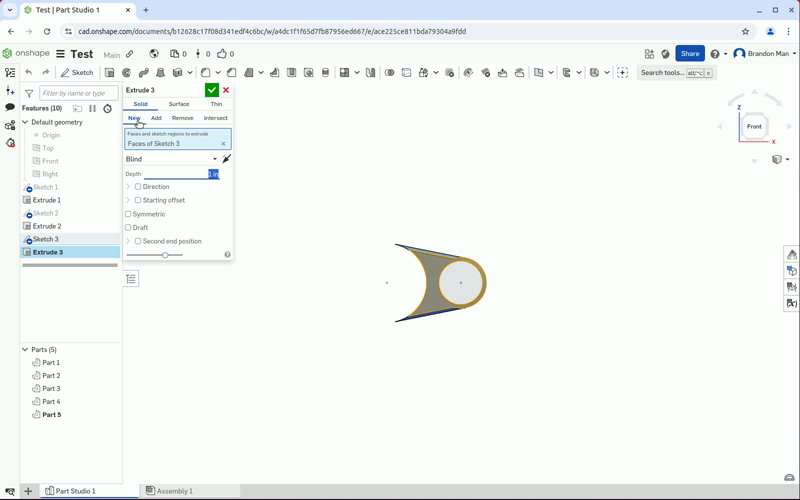
text(7.462)
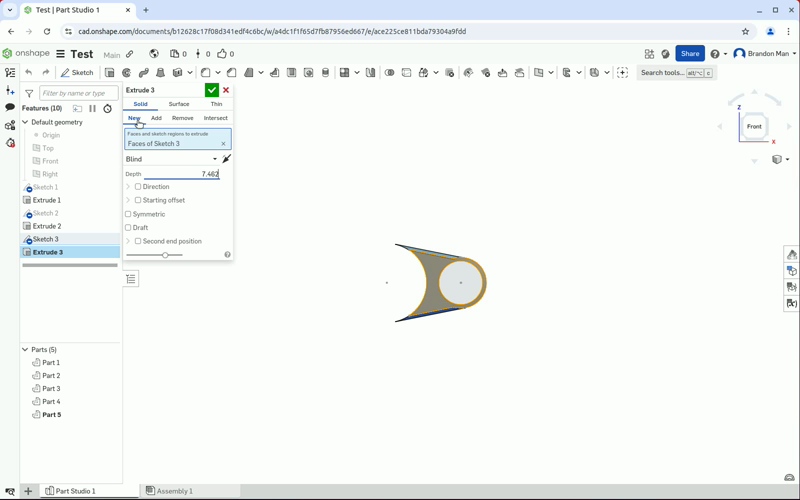
key(enter)
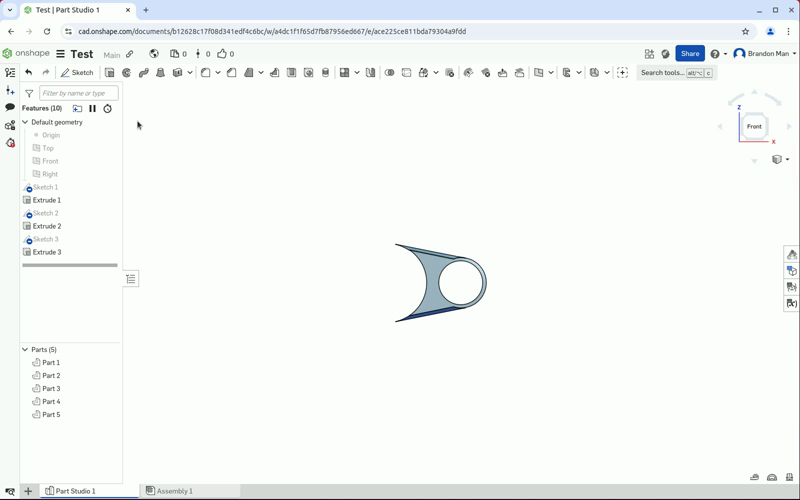
key(shift+h)
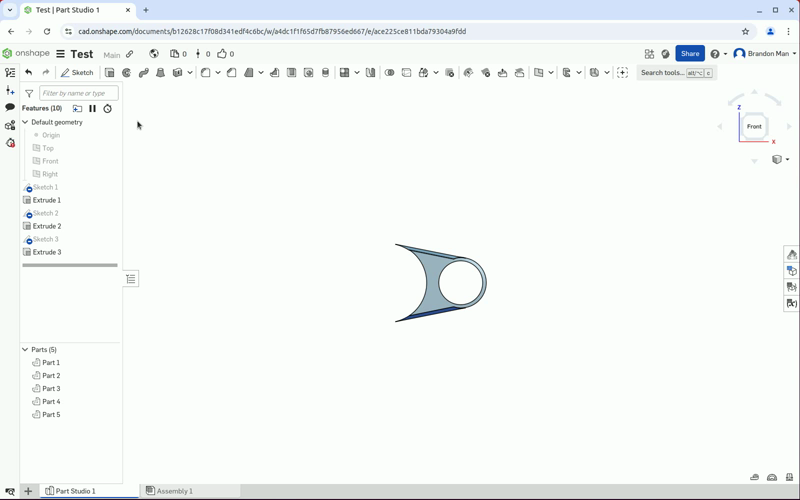
key(shift+h)
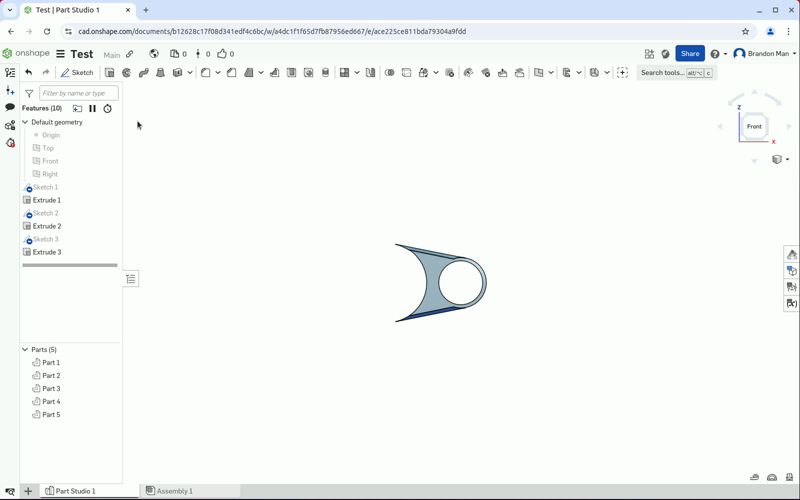
mouse_move(73, 189)
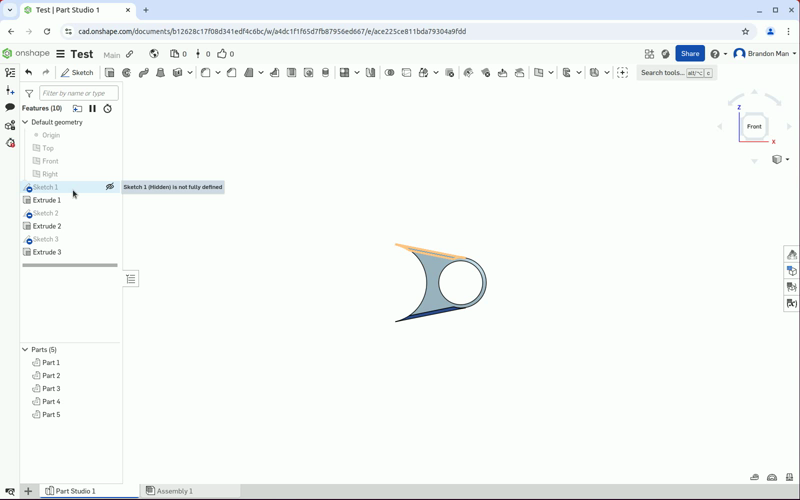
click(73, 189)
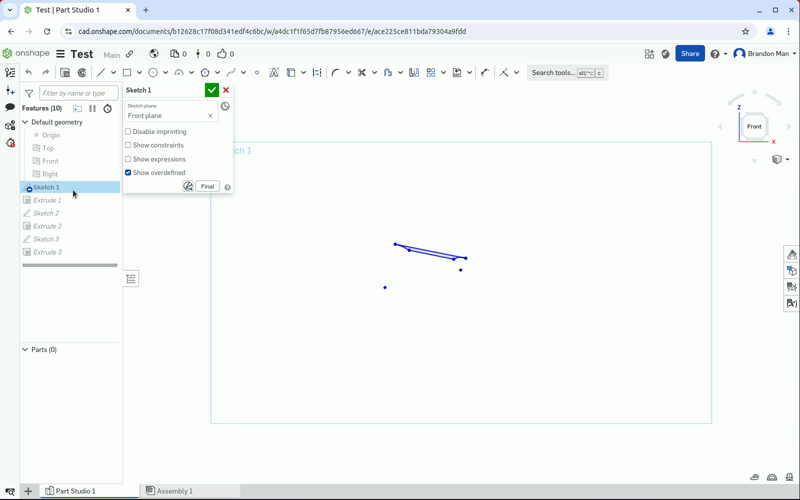
mouse_move(229, 92)
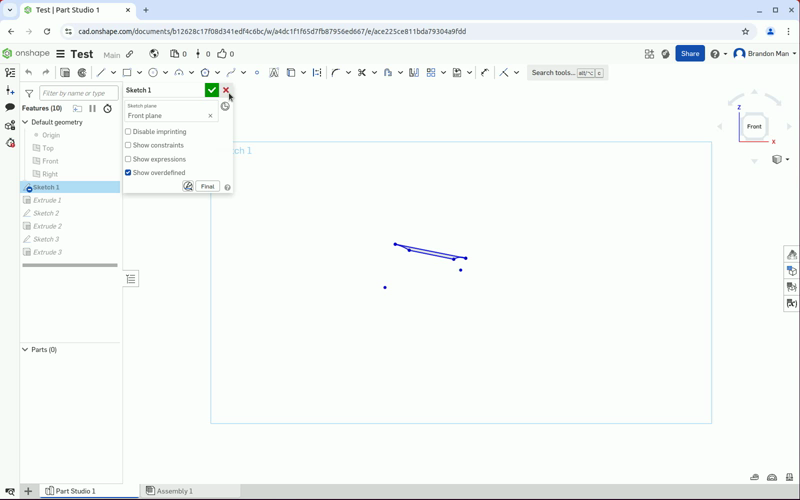
click(229, 92)
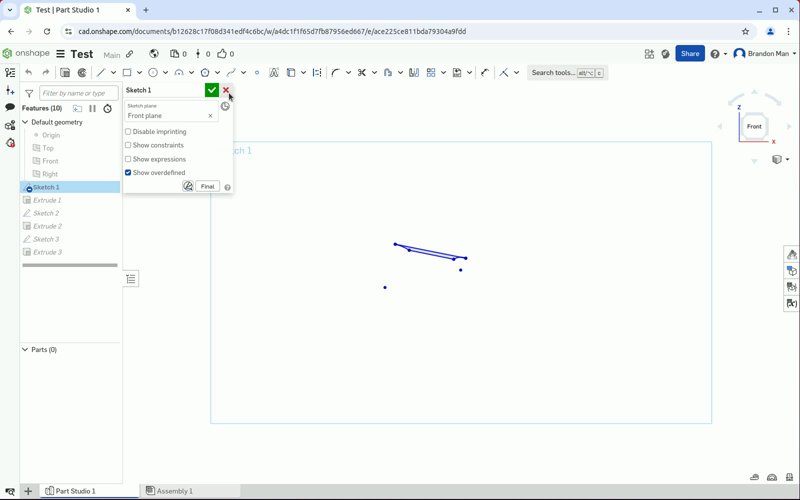
key(shift+s)
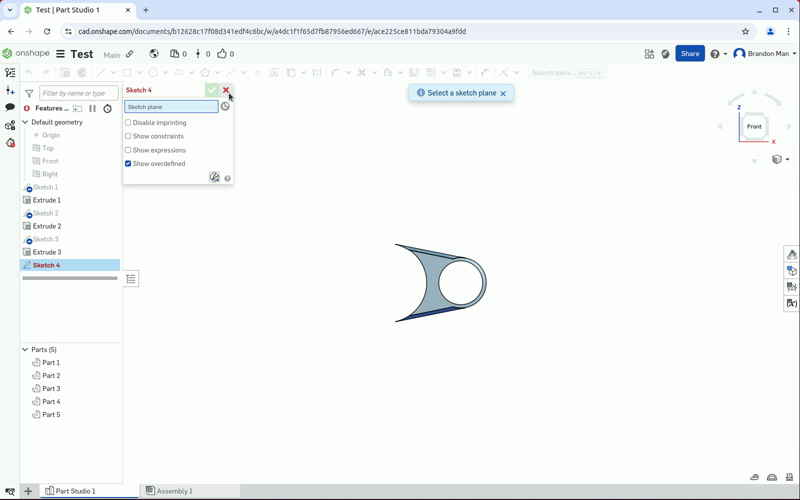
mouse_move(73, 163)
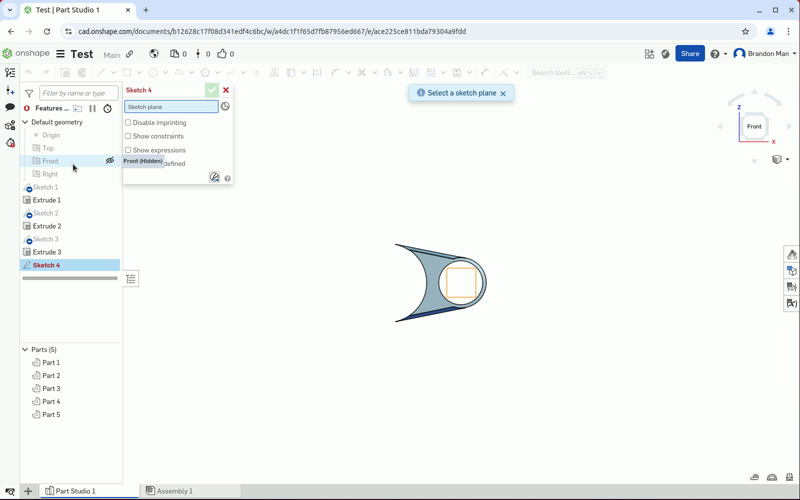
click(73, 163)
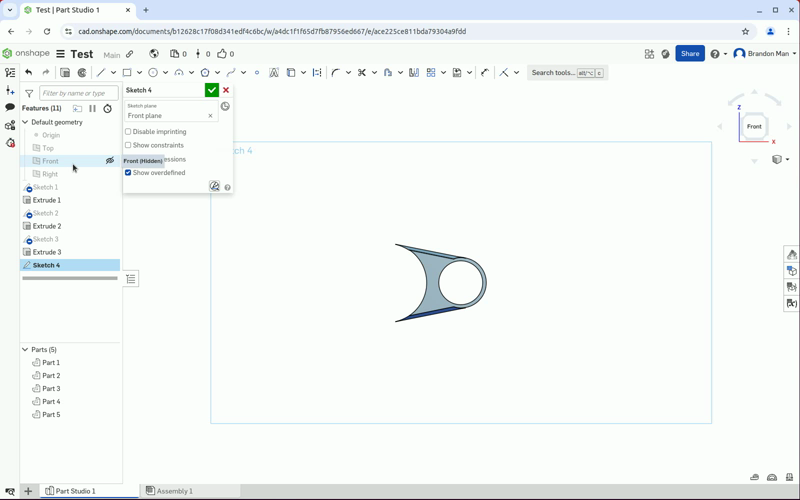
mouse_move(73, 352)
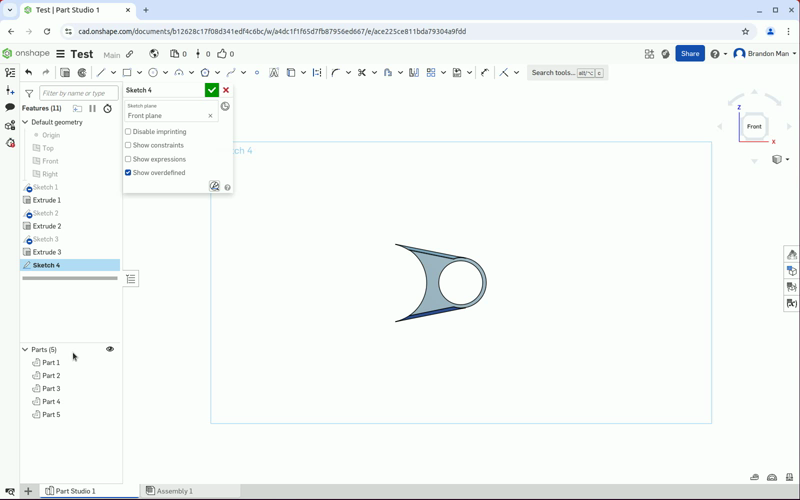
key(y)
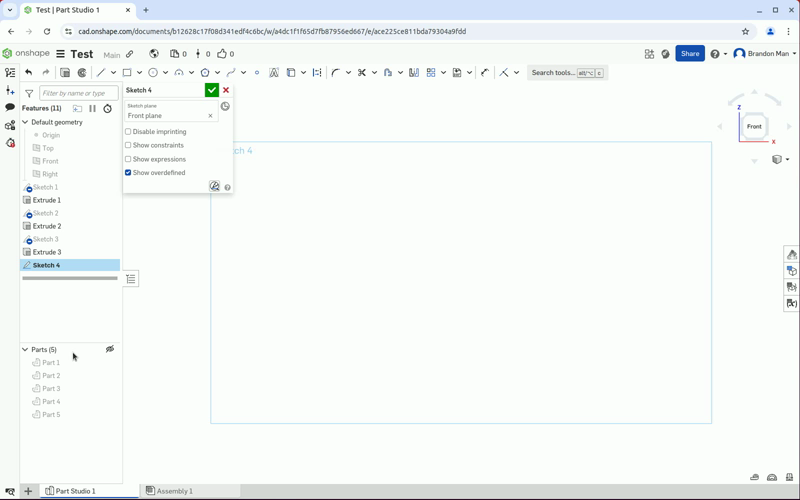
key(l)
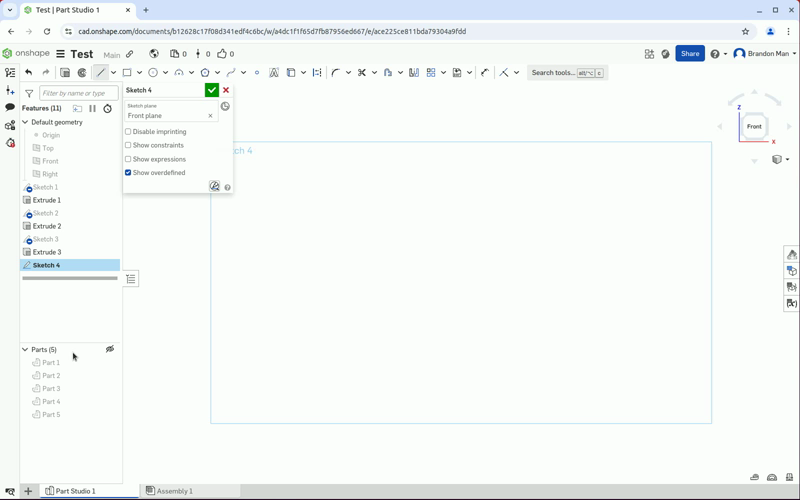
key_down(shift)
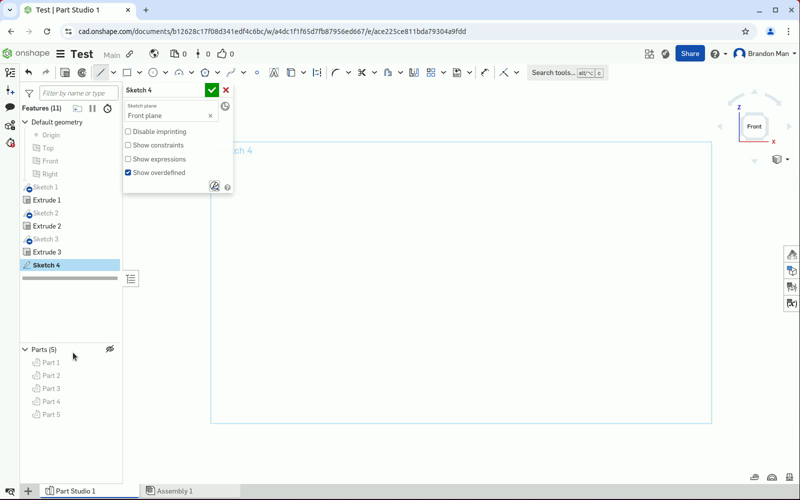
mouse_move(395, 319)
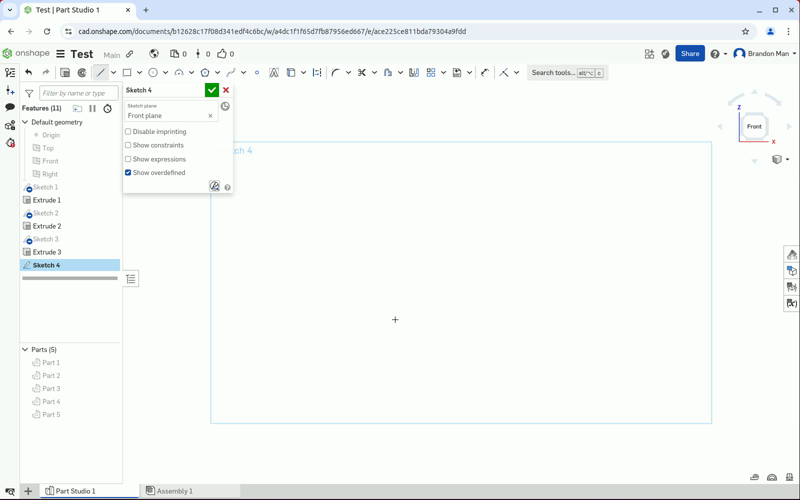
click(395, 319)
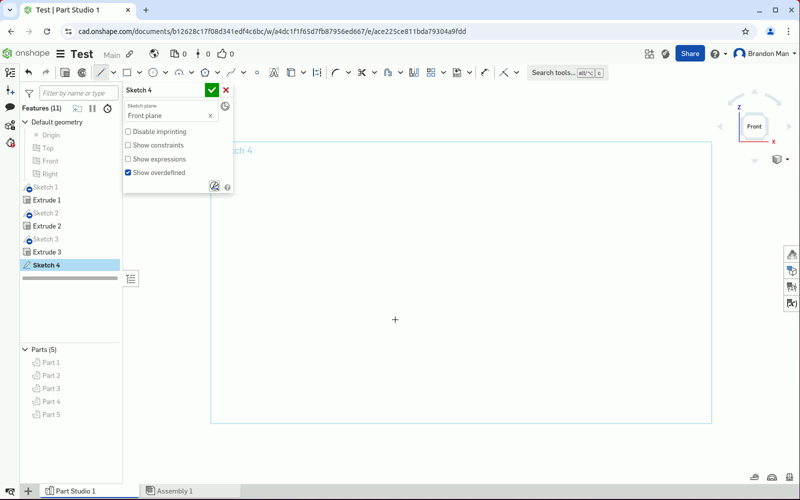
key_up(shift)
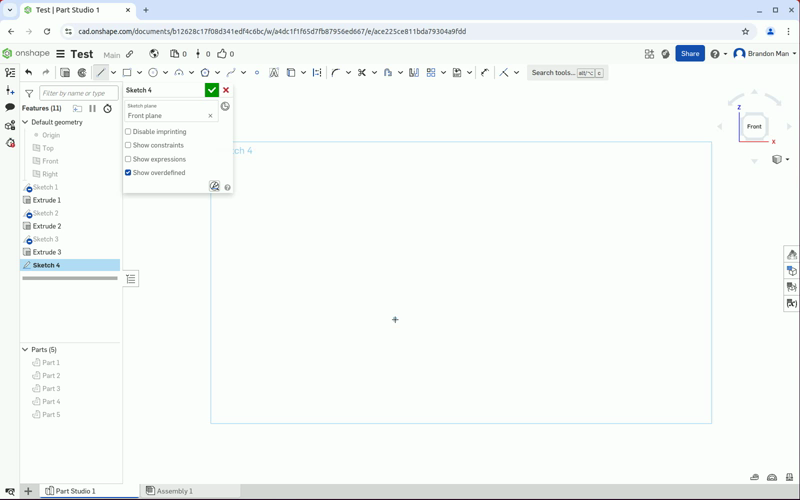
key_down(shift)
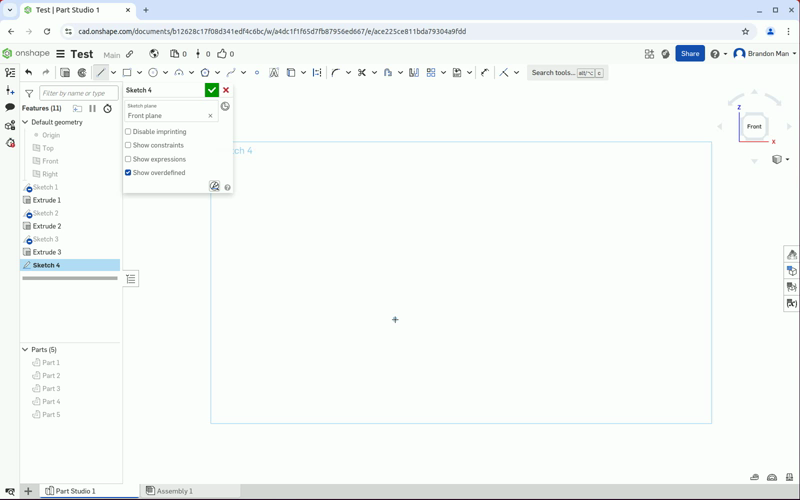
mouse_move(425, 319)
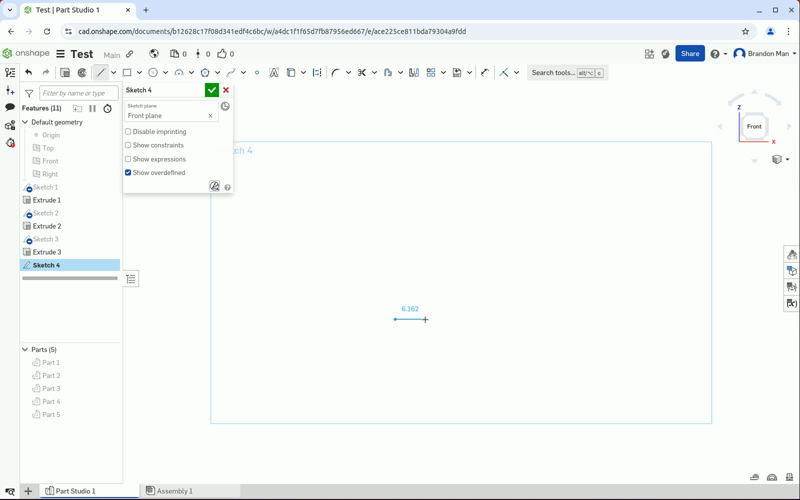
mouse_move(409, 315)
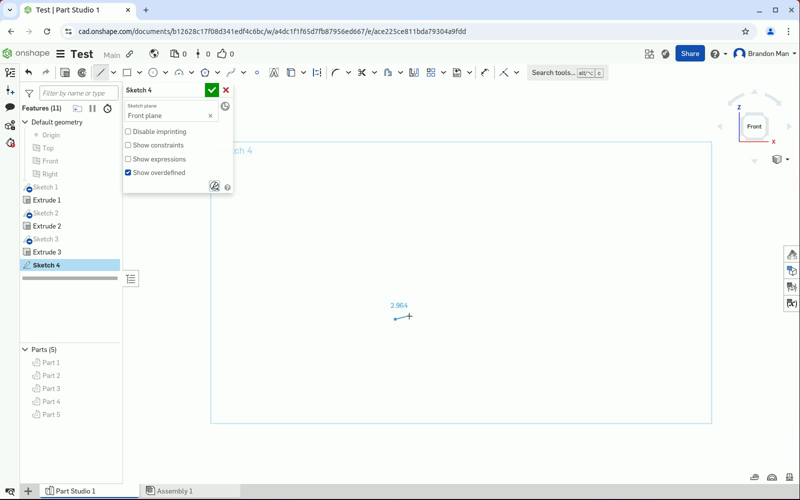
click(409, 315)
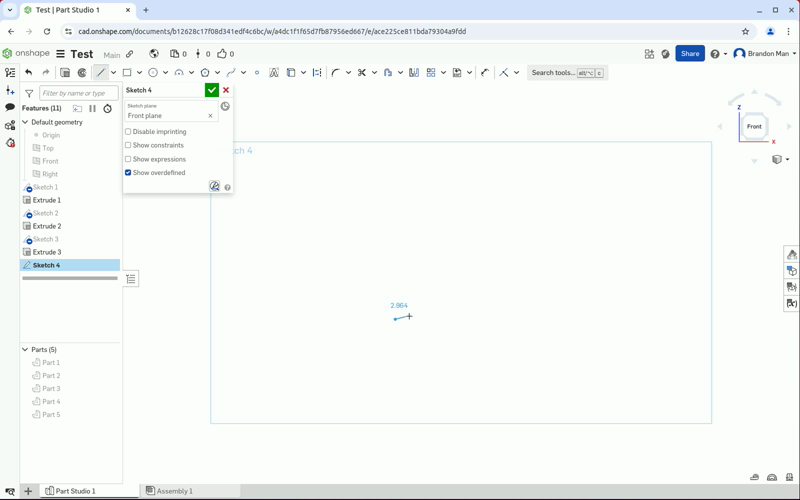
key_up(shift)
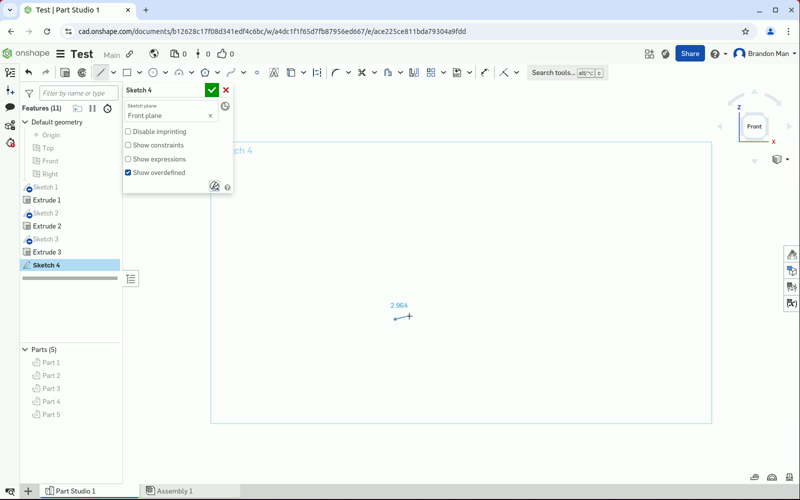
key(esc)
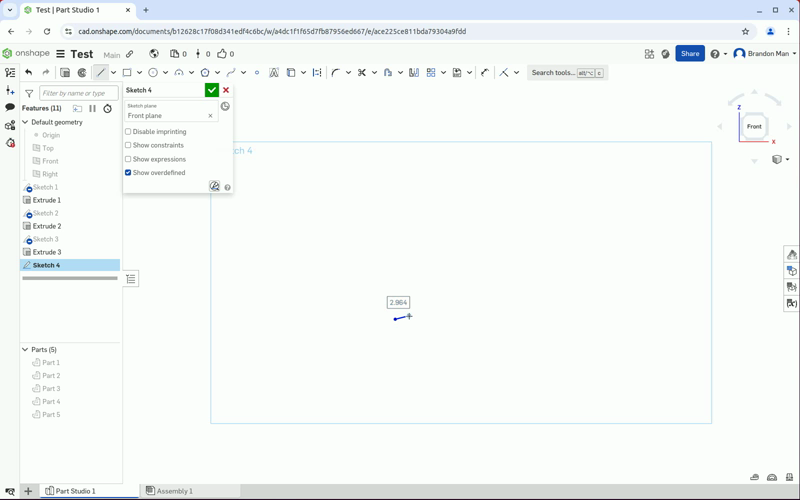
key(a)
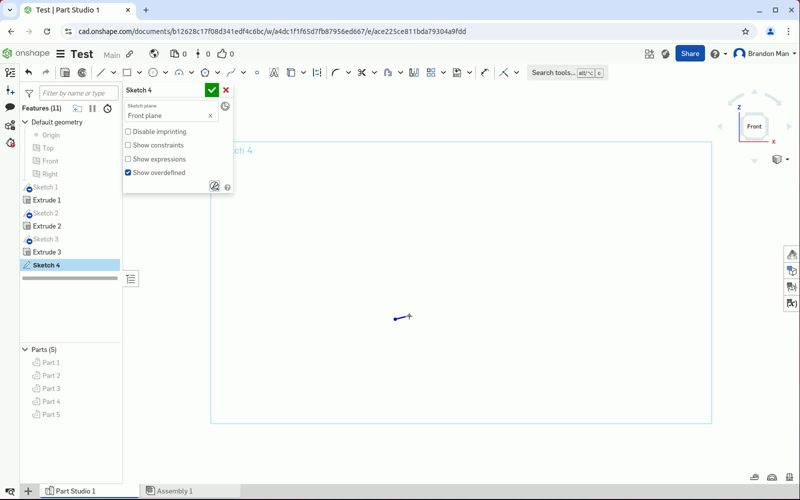
mouse_move(409, 315)
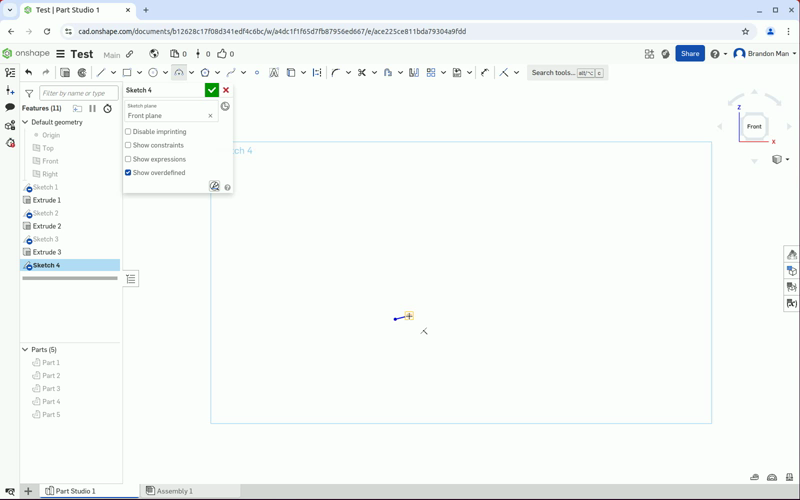
click(409, 315)
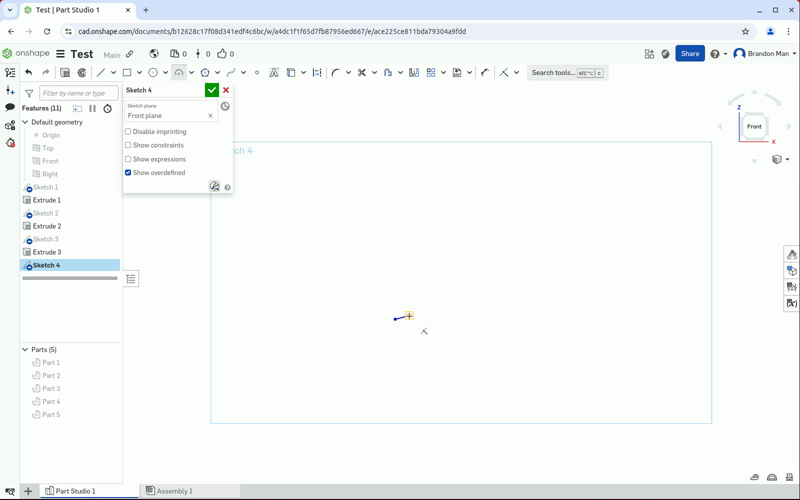
key_down(shift)
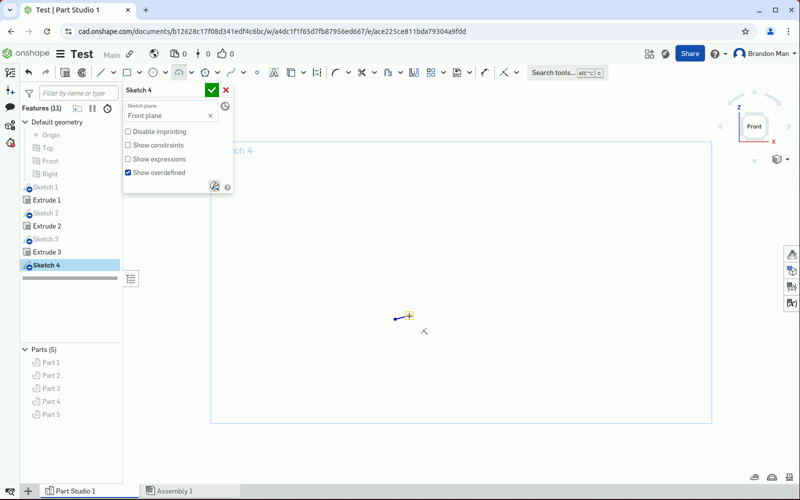
mouse_move(409, 250)
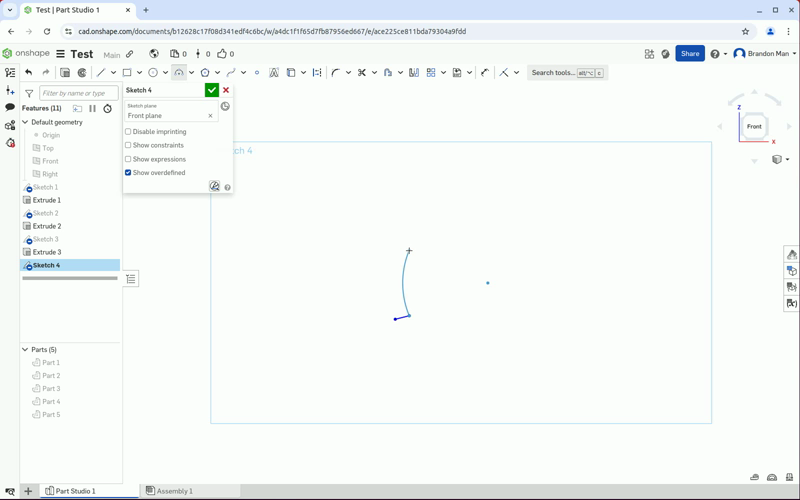
click(409, 250)
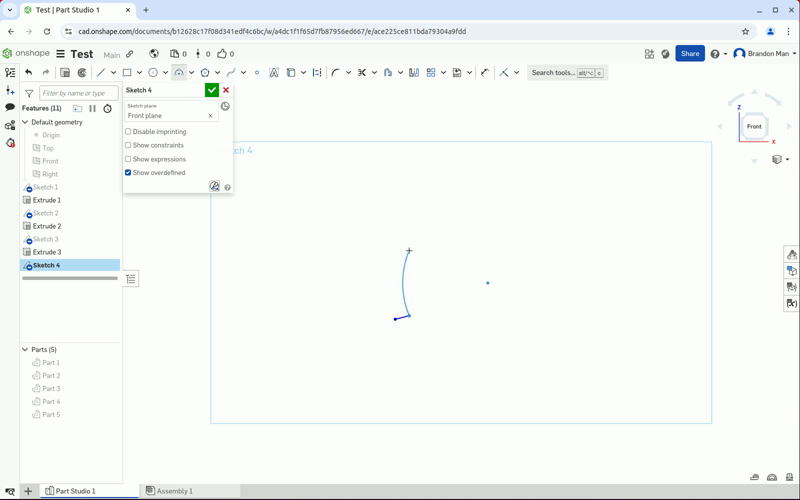
mouse_move(347, 283)
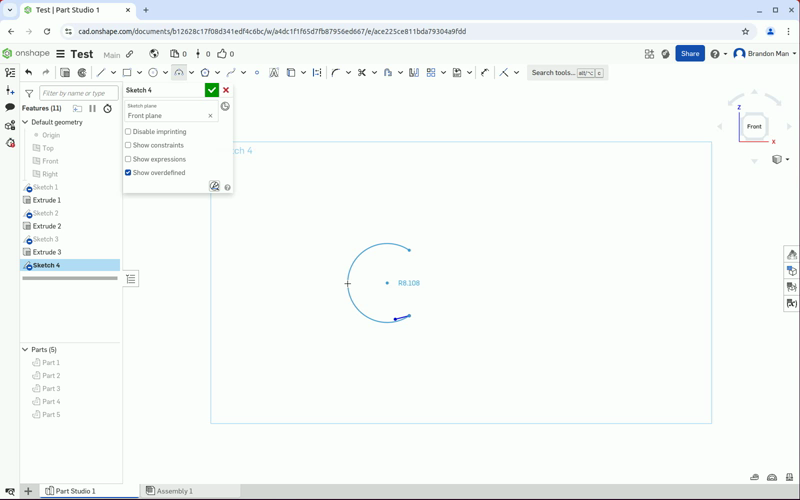
click(347, 283)
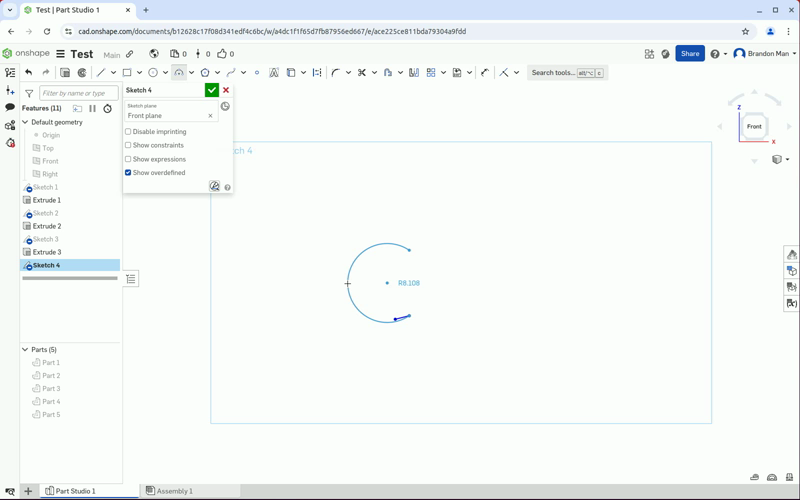
key_up(shift)
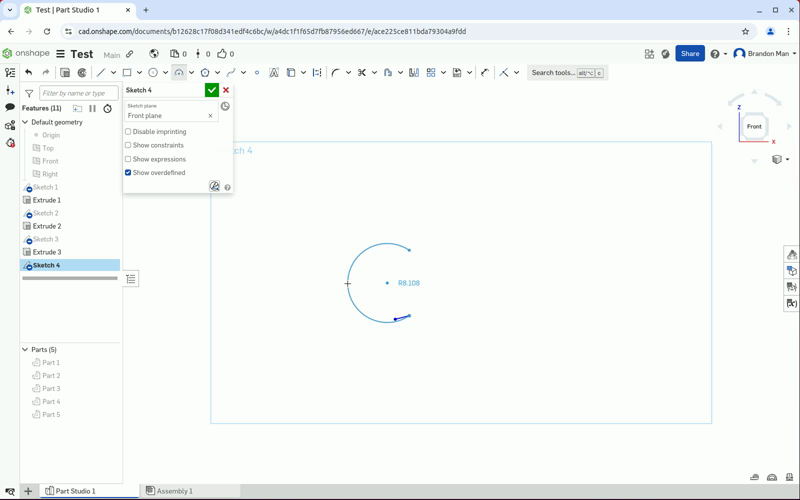
key(esc)
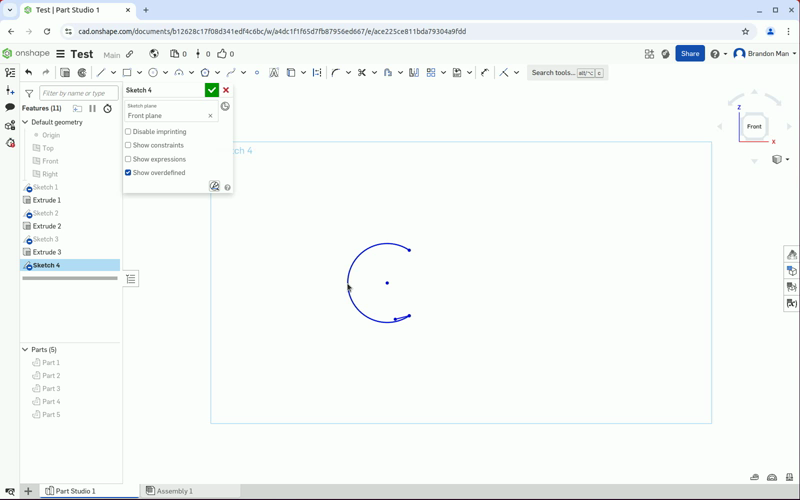
key(l)
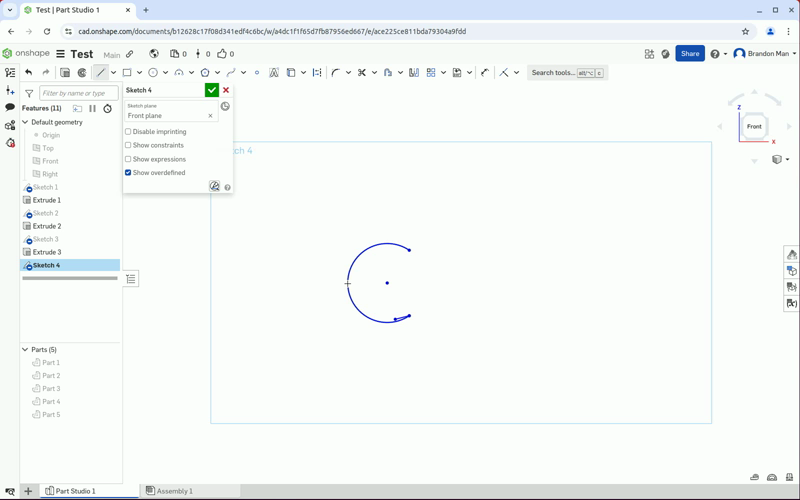
mouse_move(409, 250)
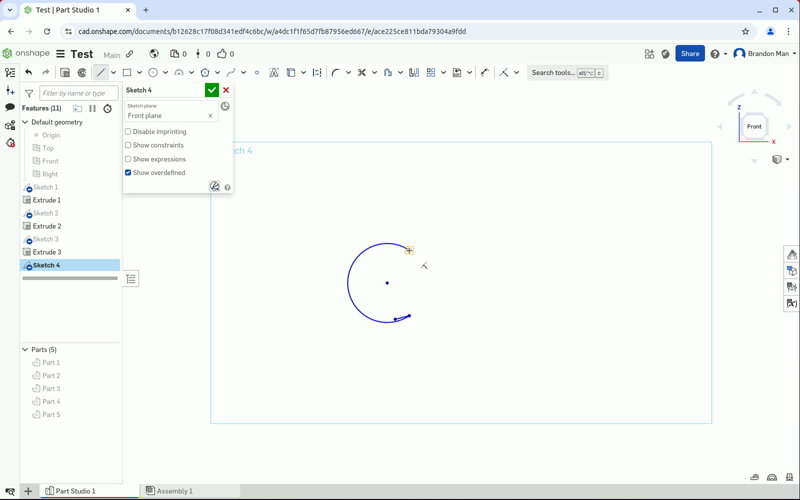
click(409, 250)
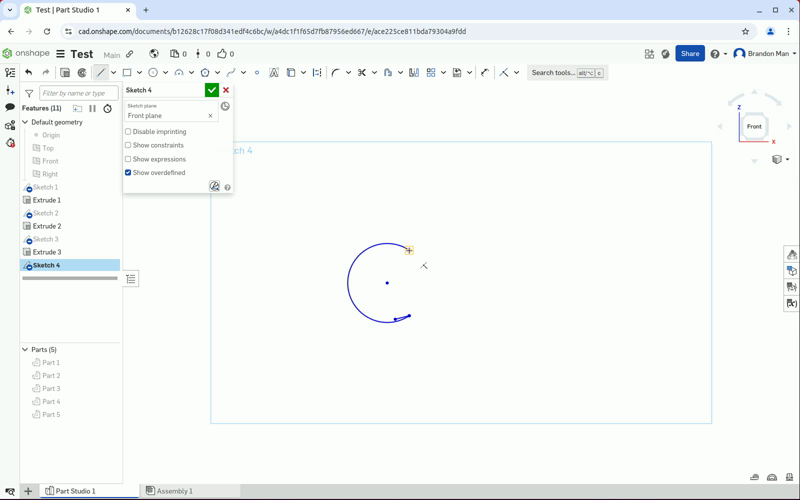
key_down(shift)
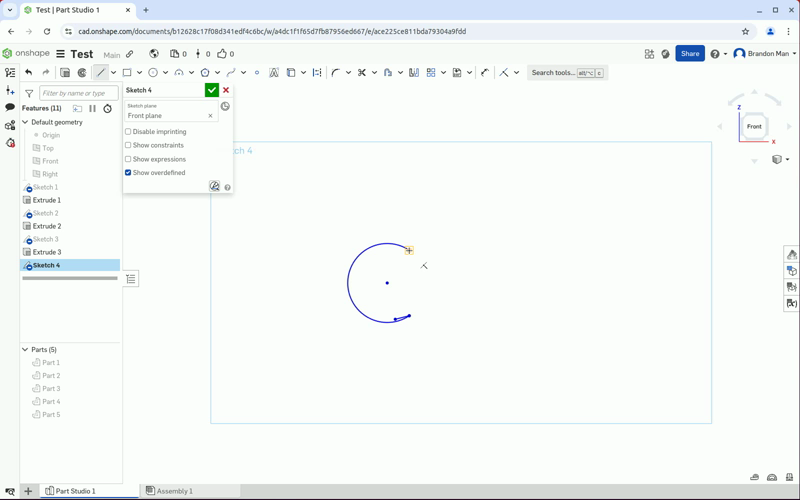
mouse_move(439, 250)
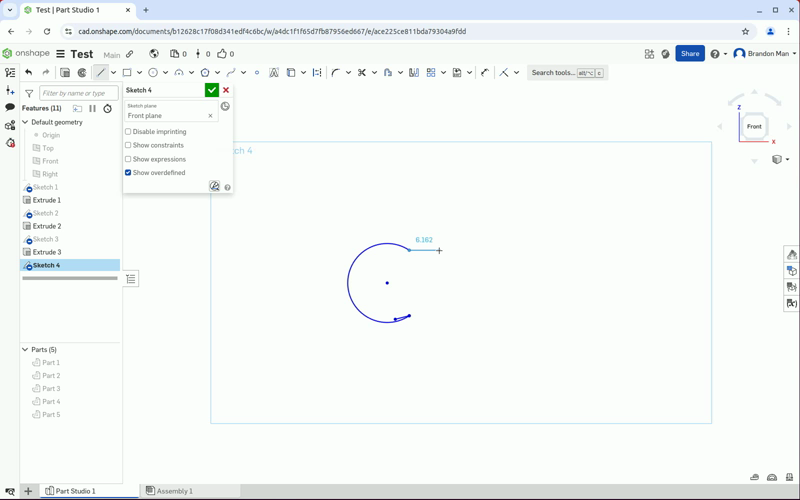
mouse_move(395, 247)
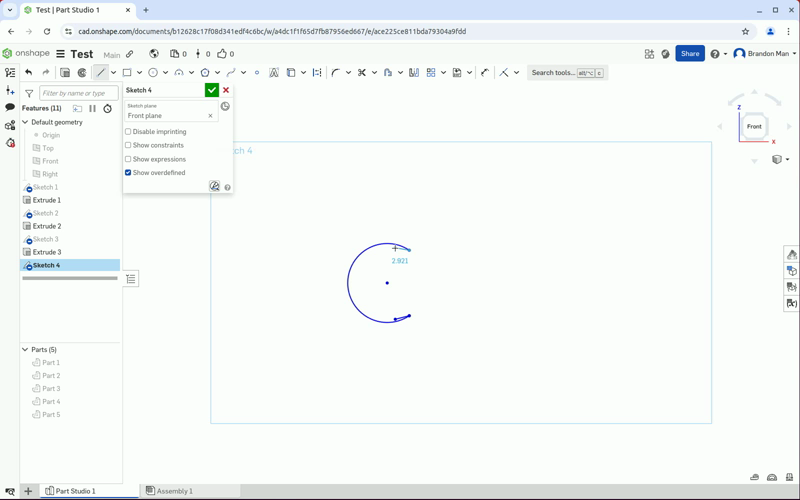
click(395, 247)
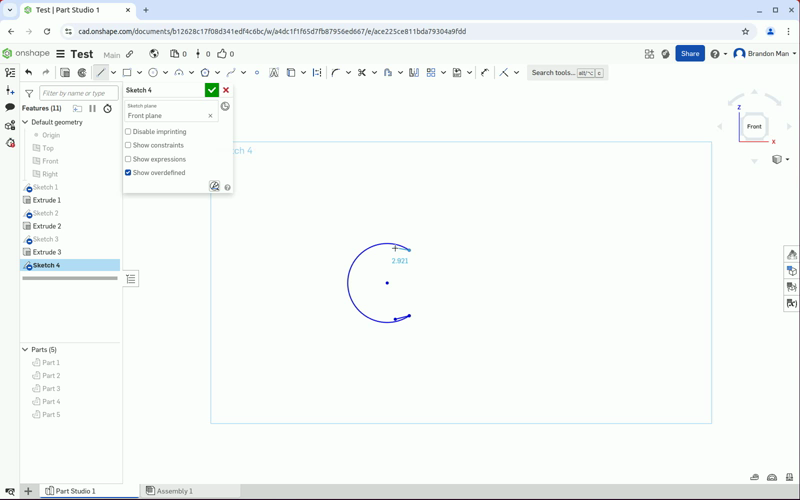
key_up(shift)
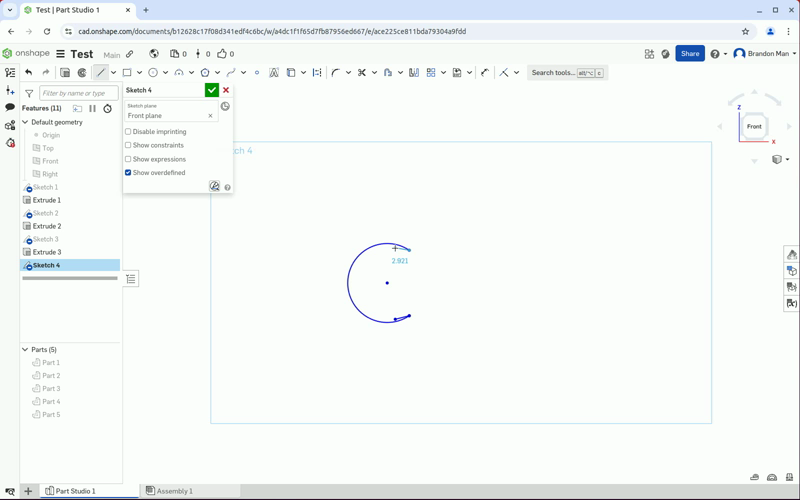
key(esc)
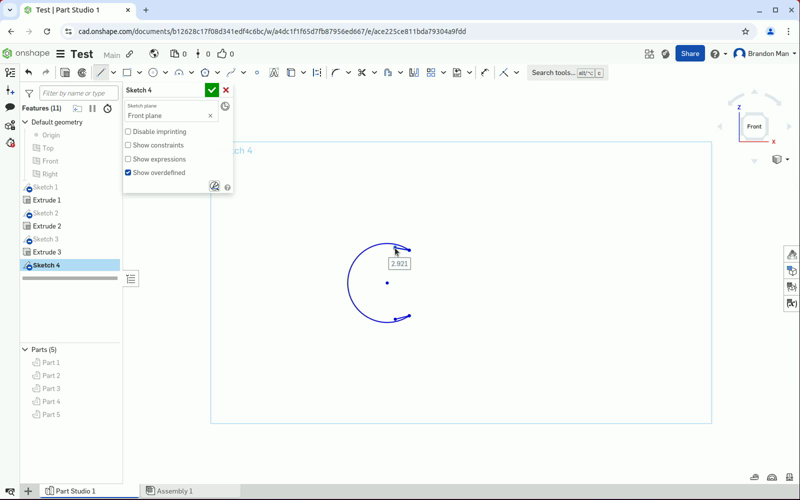
key(a)
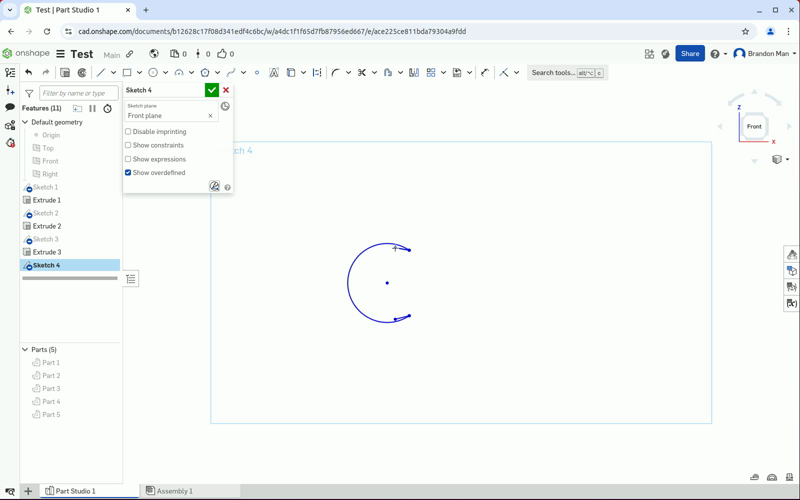
mouse_move(395, 247)
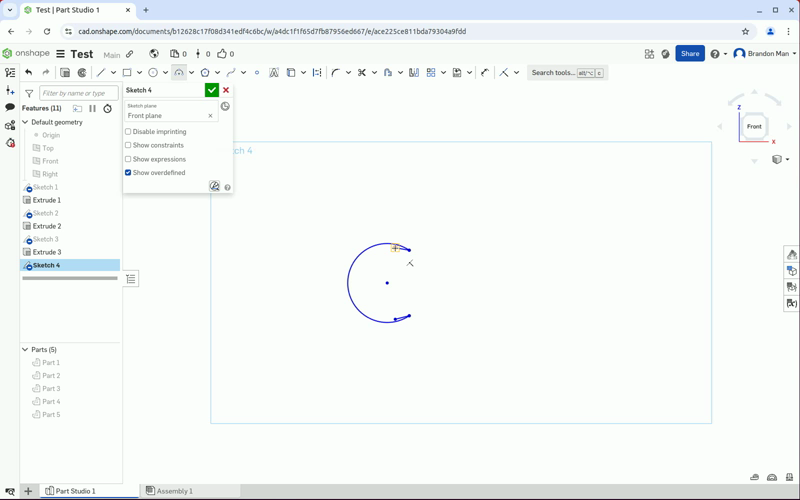
click(395, 247)
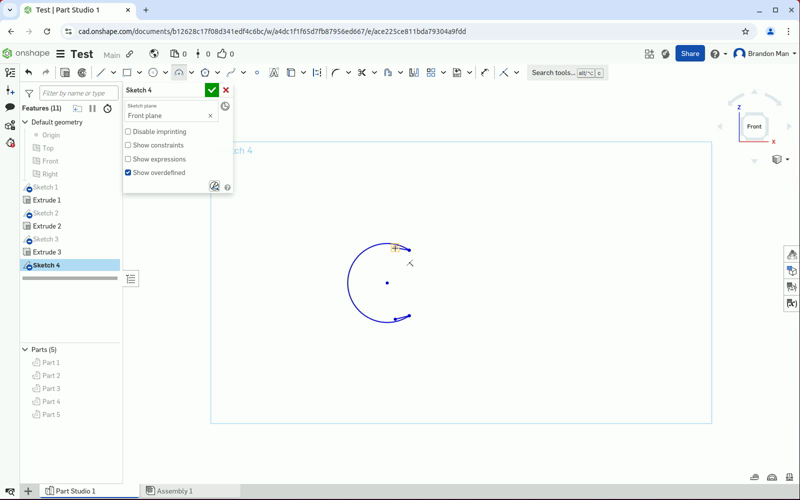
mouse_move(395, 319)
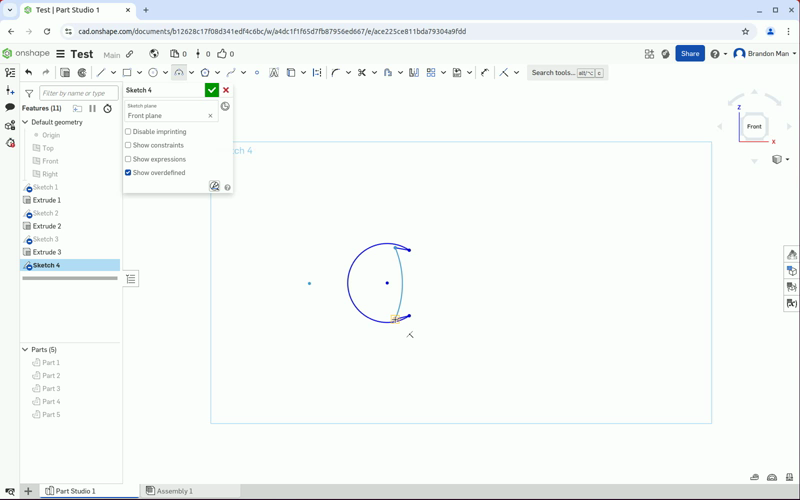
click(395, 319)
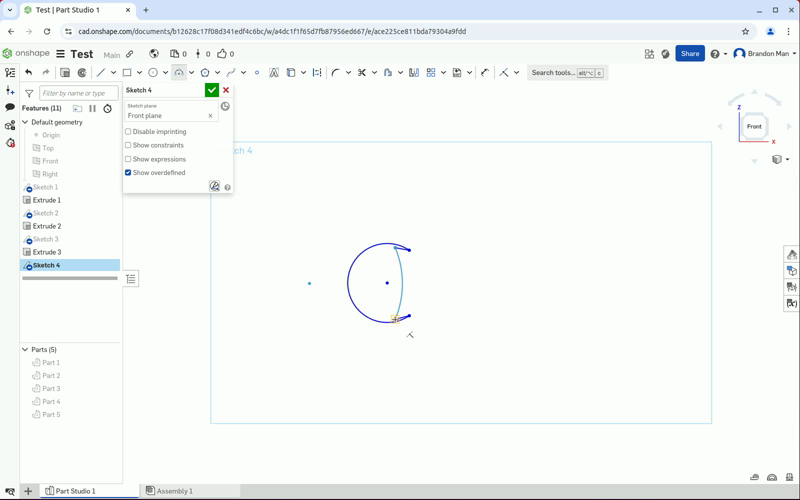
key_down(shift)
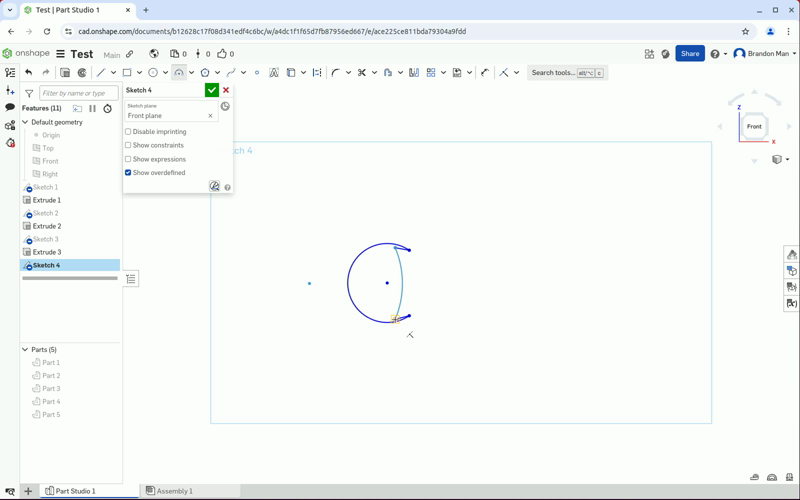
mouse_move(351, 283)
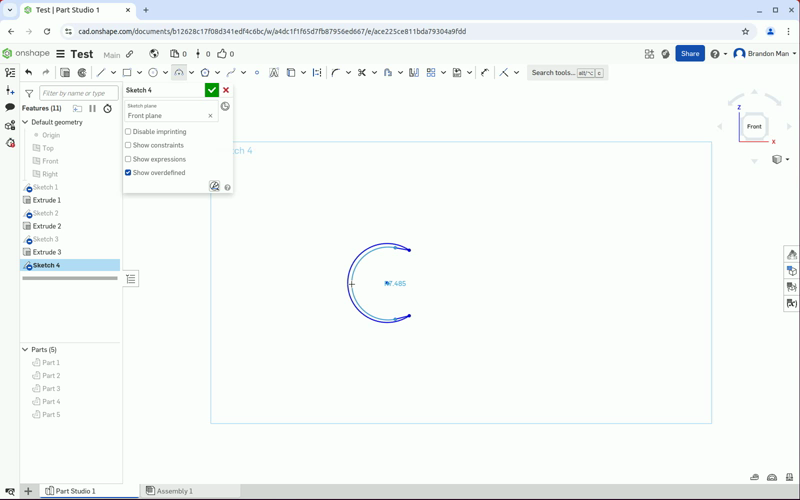
scroll(6)
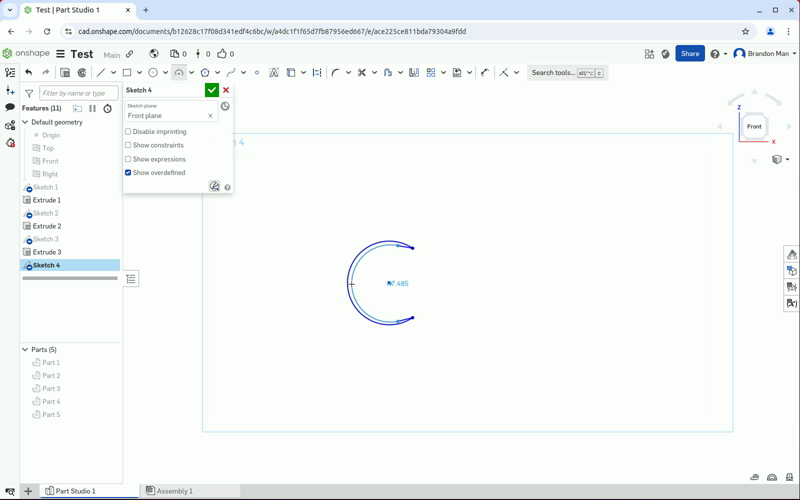
scroll(6)
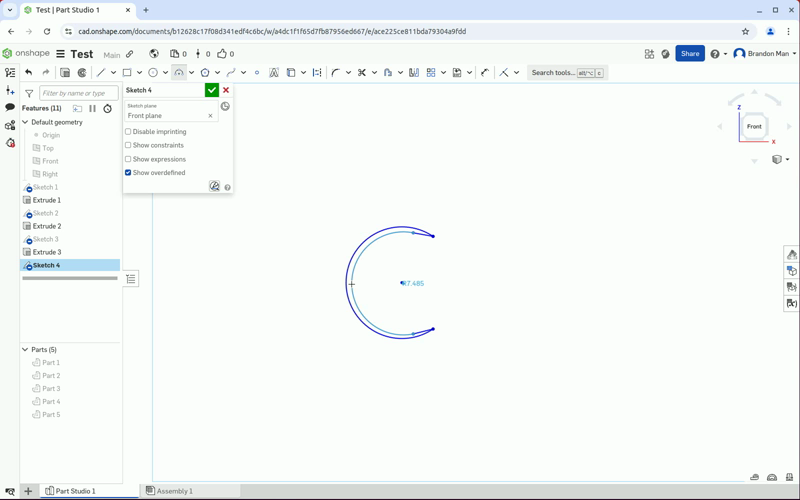
scroll(6)
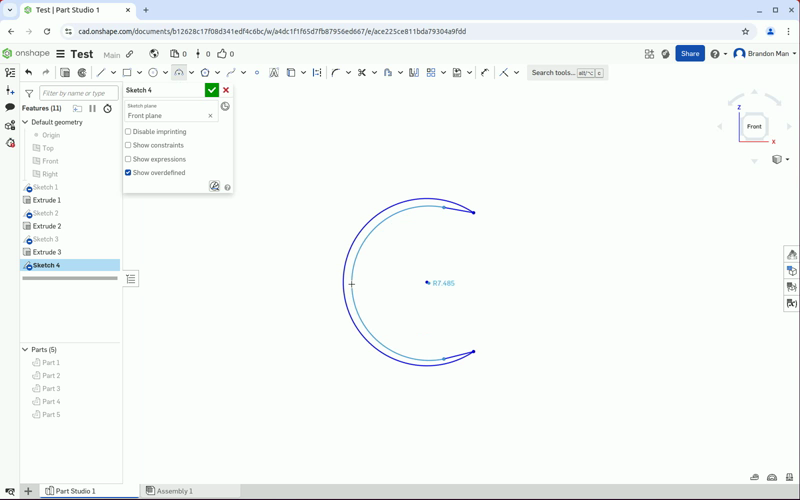
scroll(6)
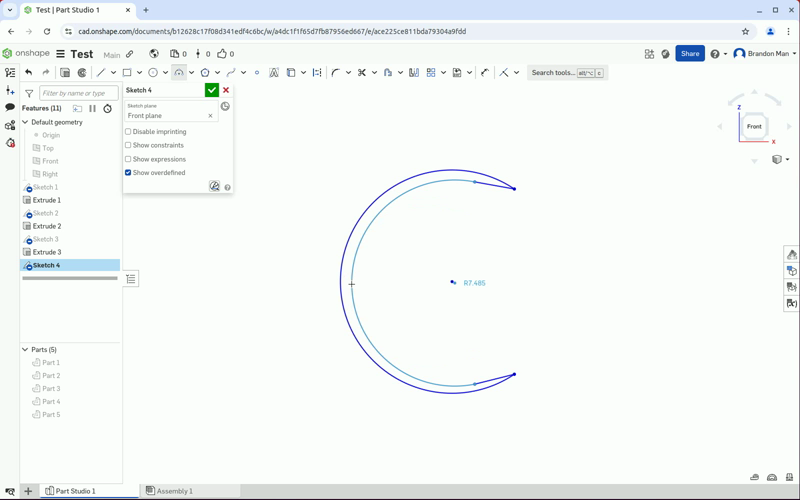
scroll(6)
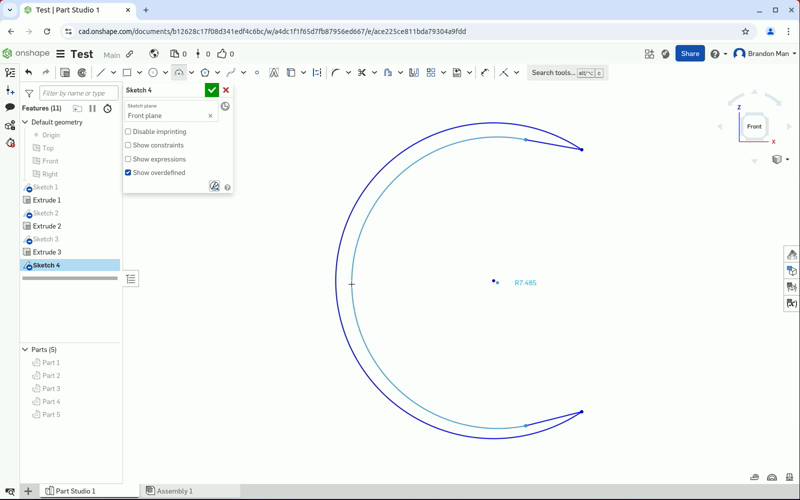
scroll(6)
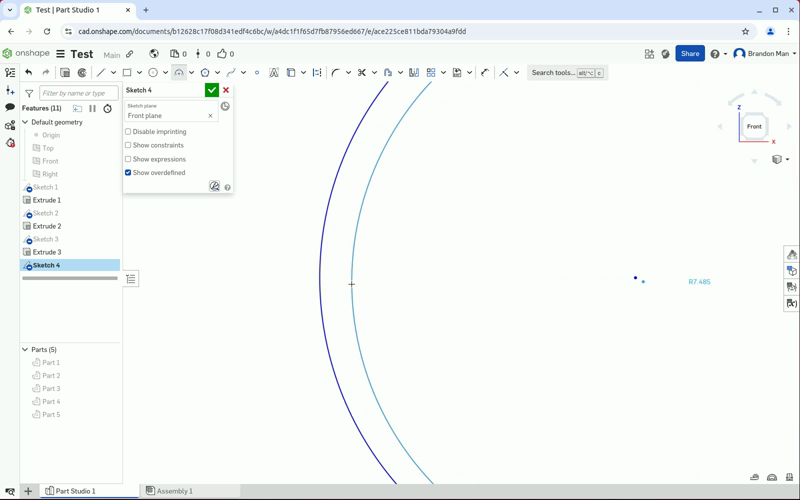
scroll(6)
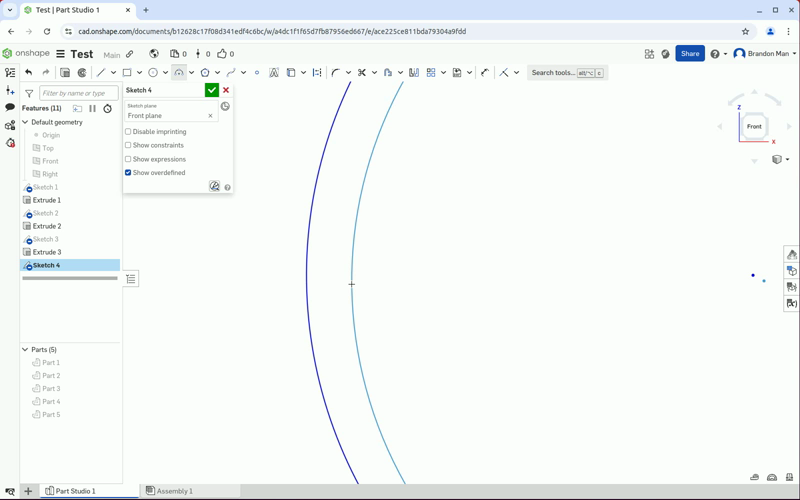
click(351, 283)
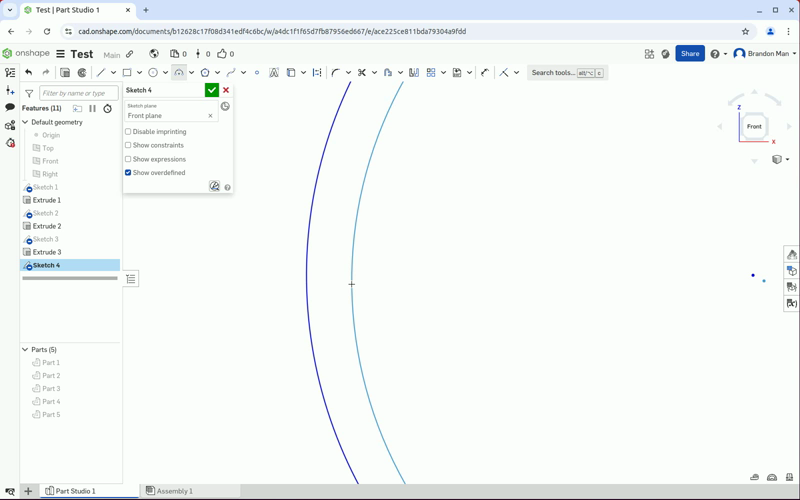
scroll(-6)
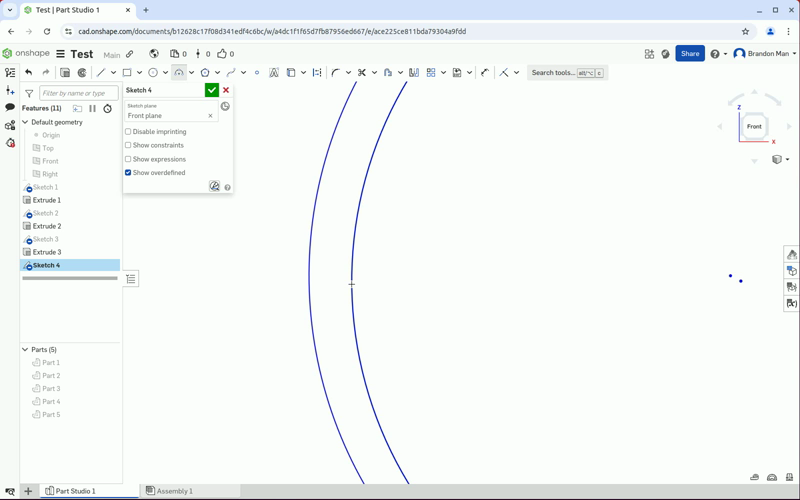
scroll(-6)
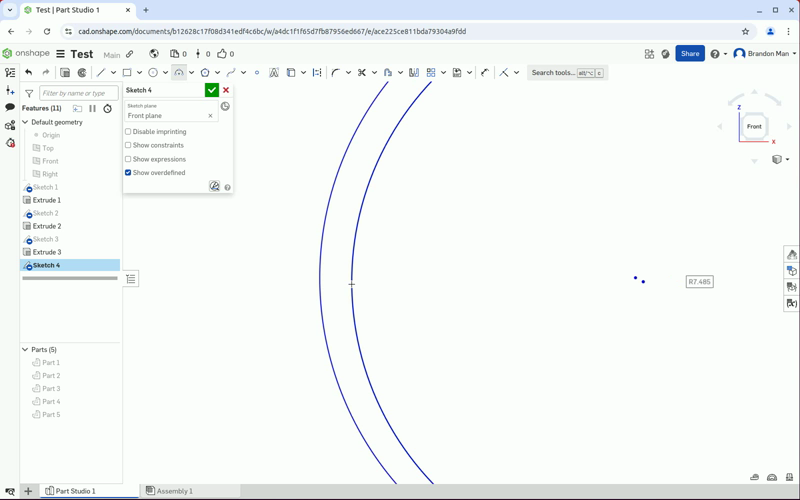
scroll(-6)
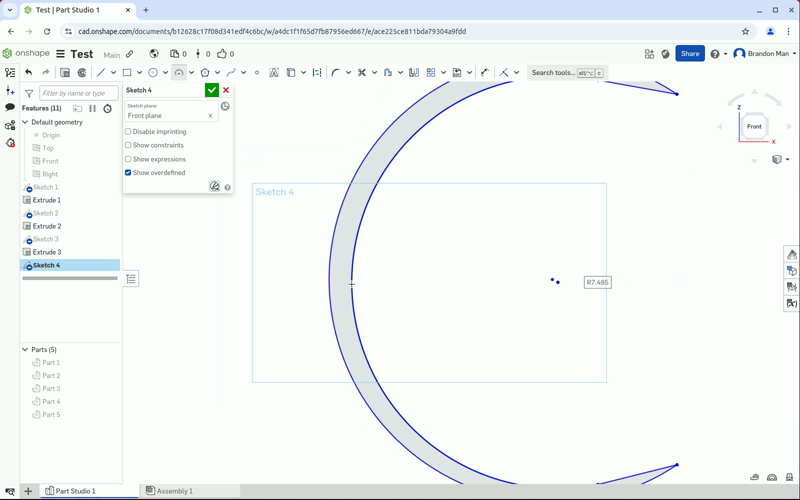
scroll(-6)
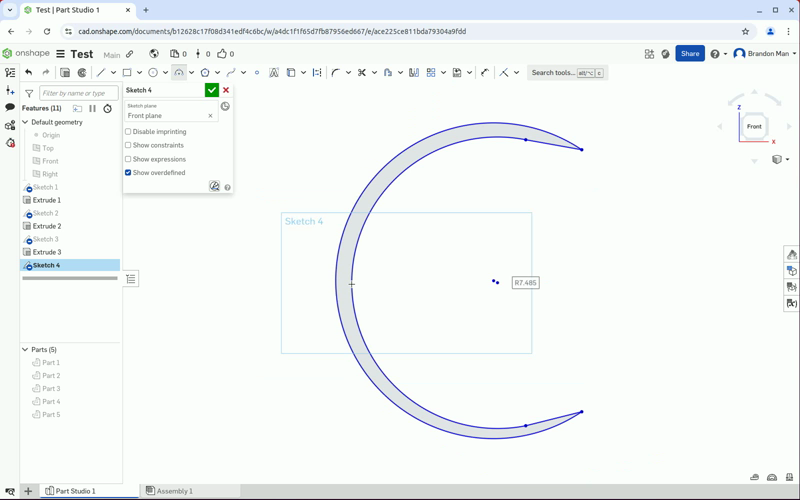
scroll(-6)
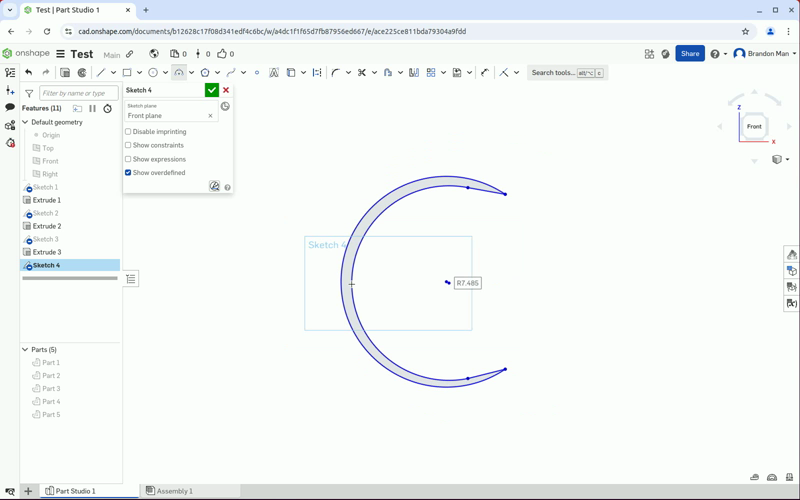
scroll(-6)
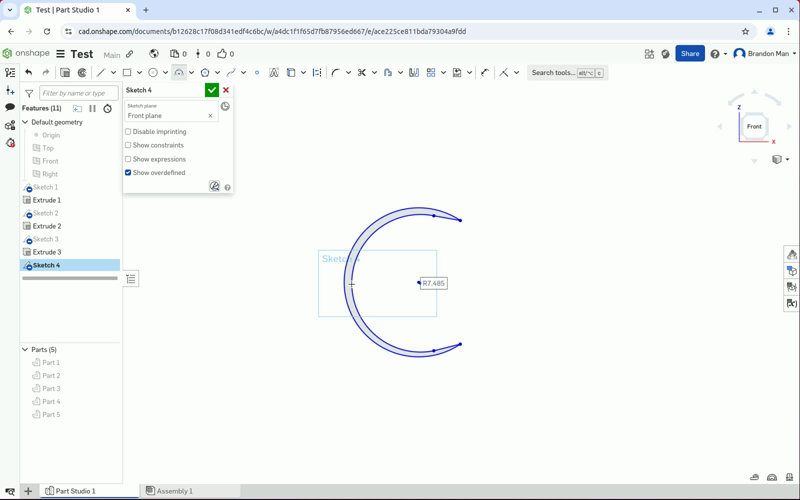
scroll(-6)
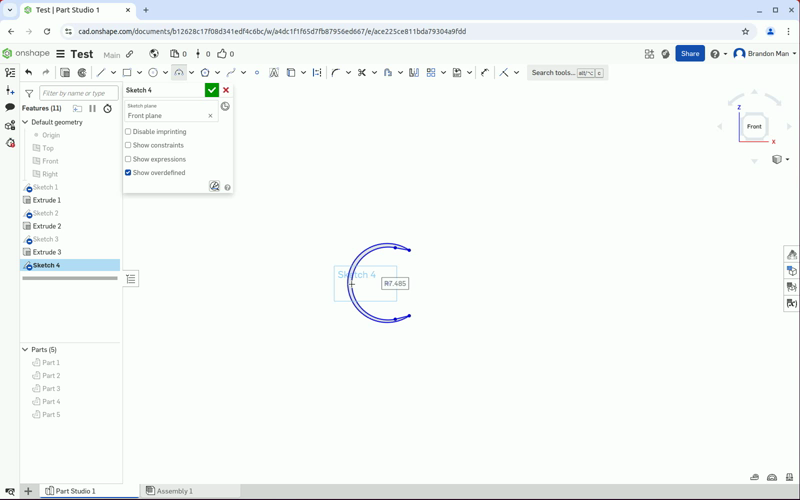
key_up(shift)
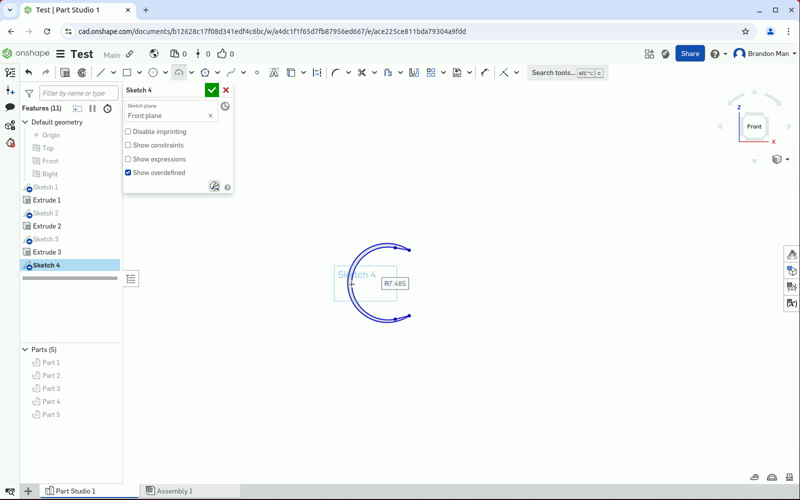
key(esc)
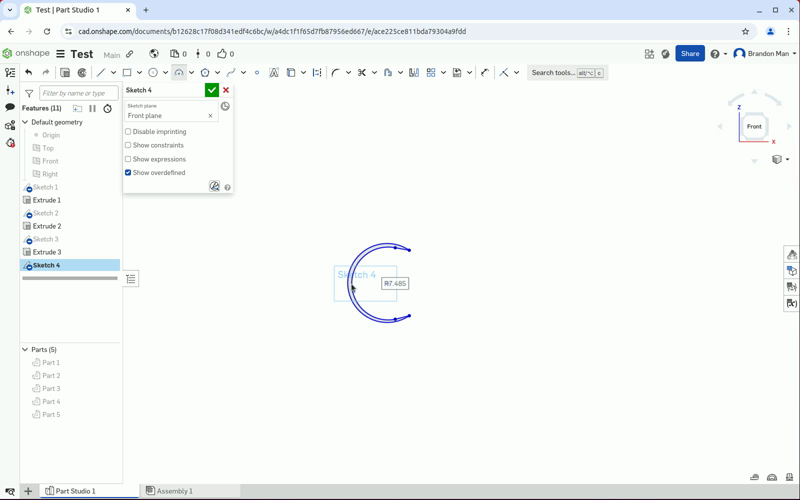
mouse_move(357, 304)
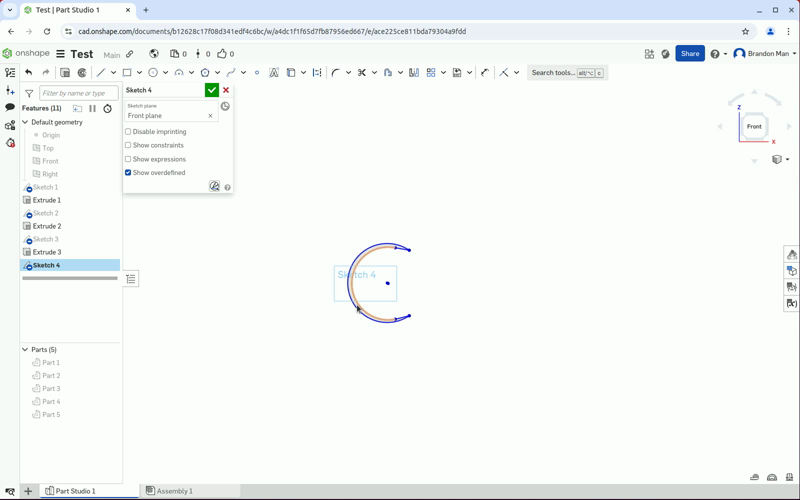
scroll(6)
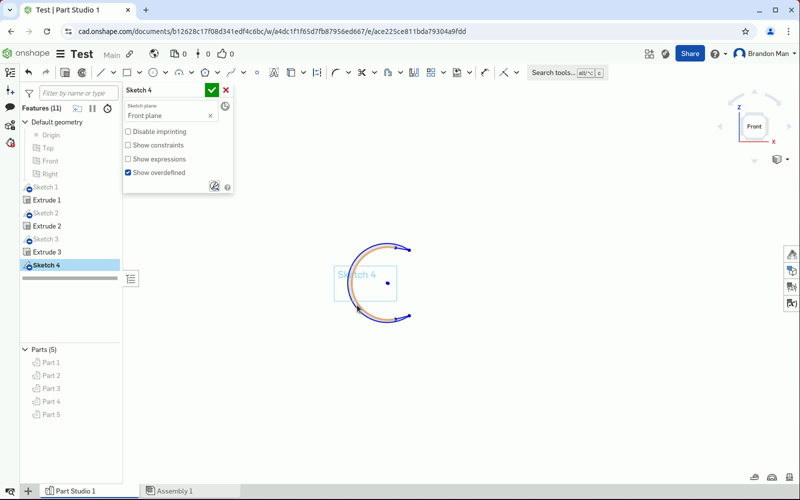
scroll(6)
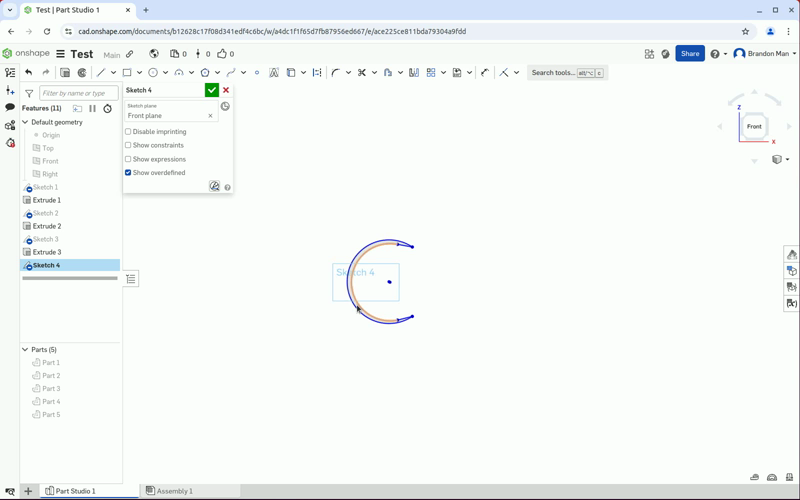
scroll(6)
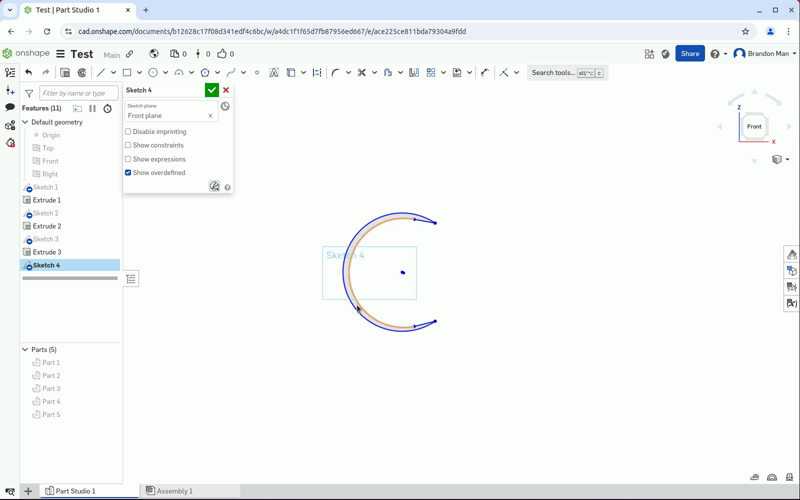
scroll(6)
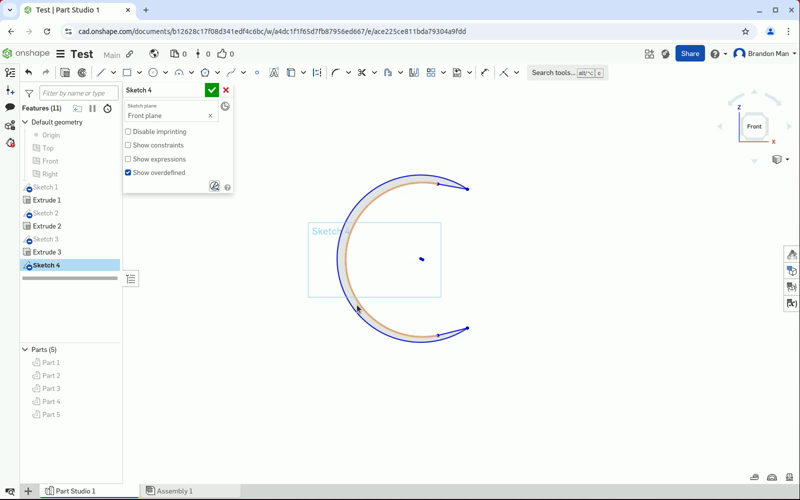
scroll(6)
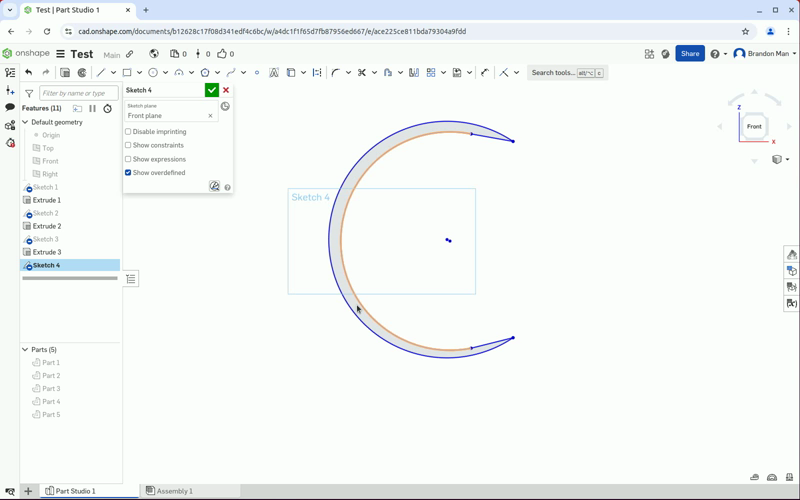
scroll(6)
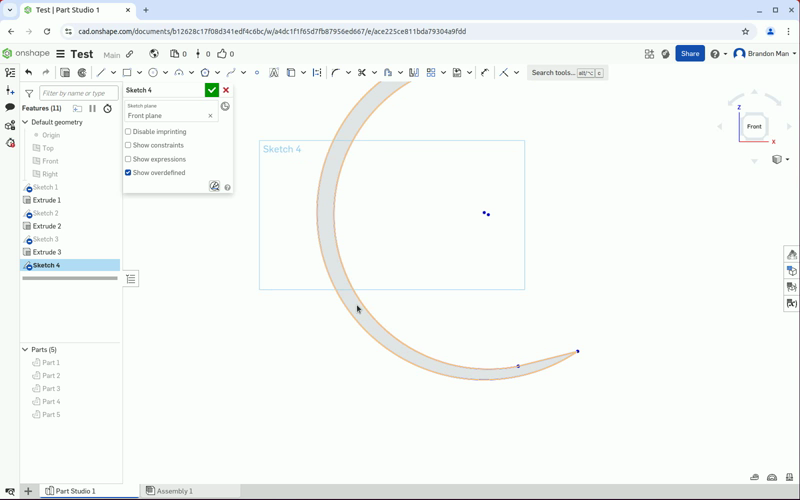
scroll(6)
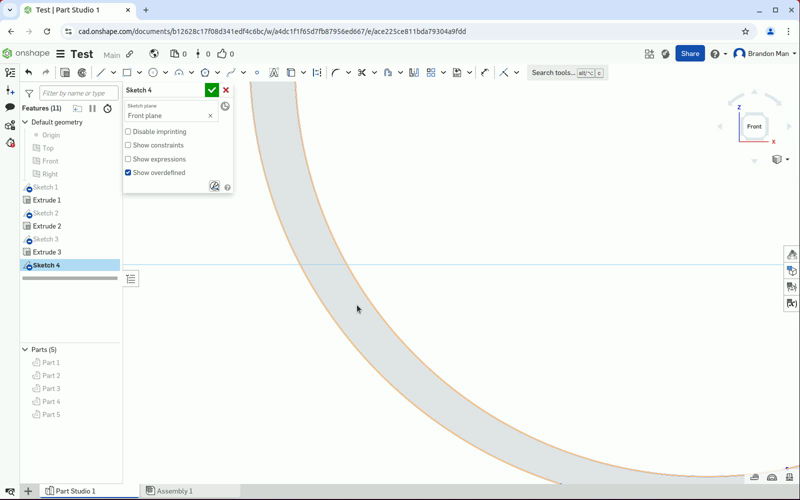
click(357, 304)
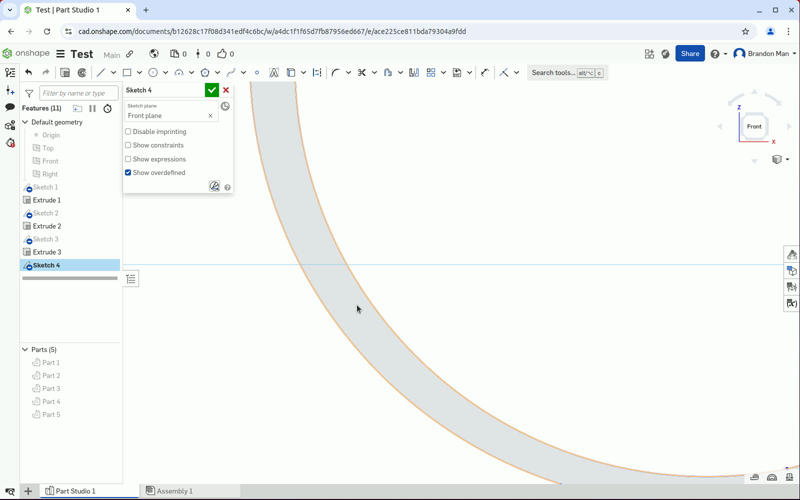
scroll(-6)
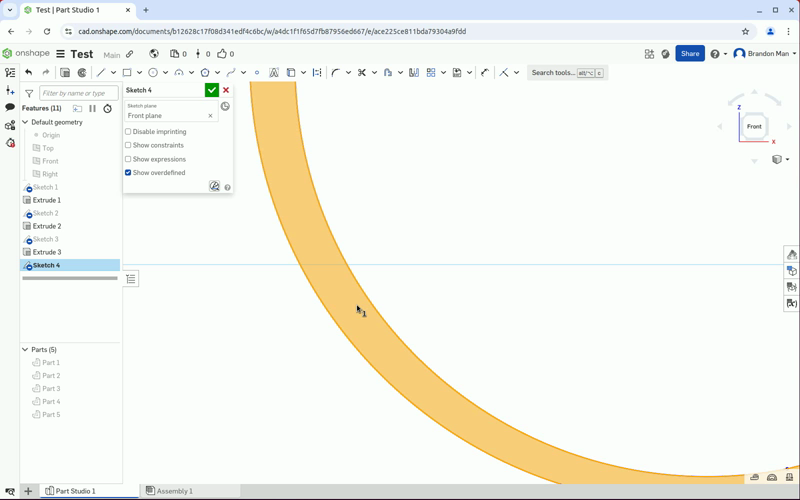
scroll(-6)
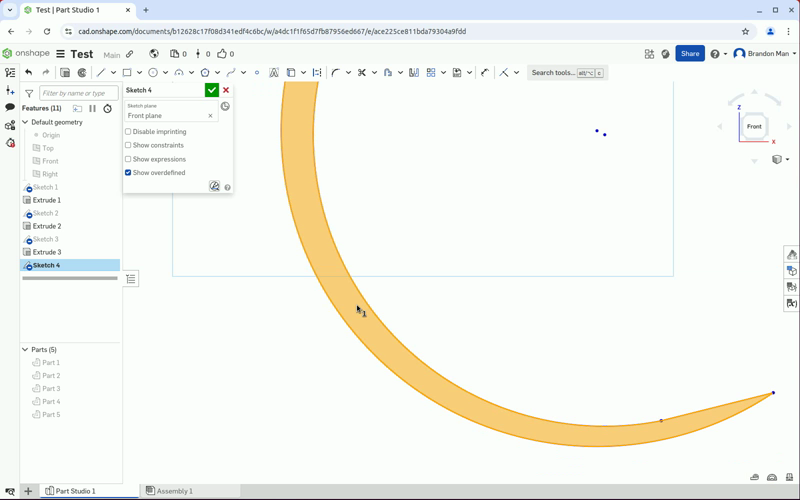
scroll(-6)
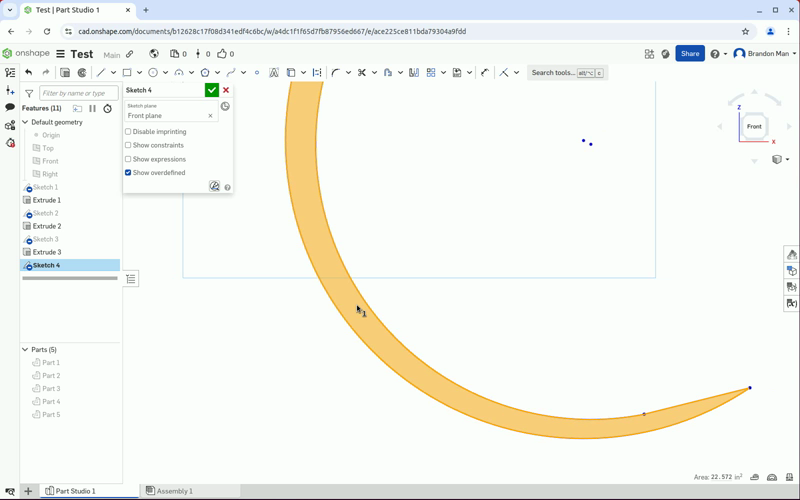
scroll(-6)
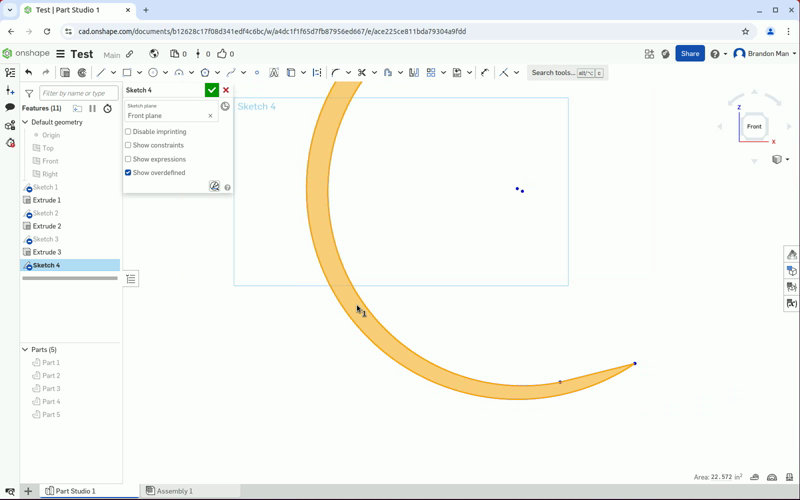
scroll(-6)
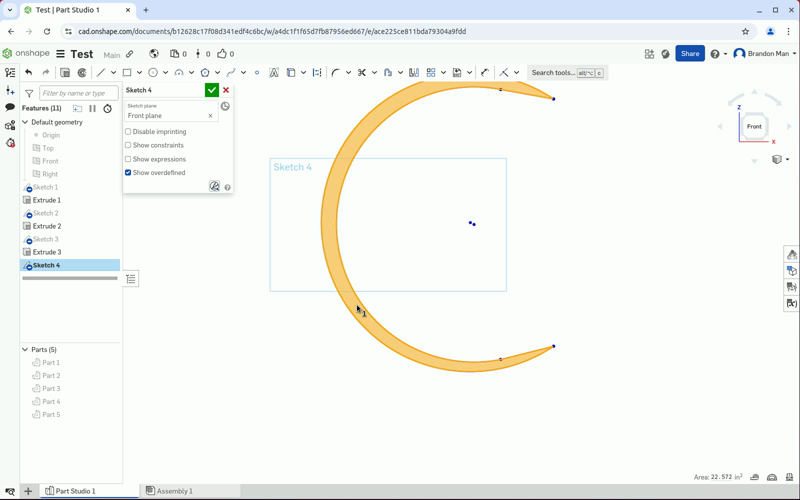
scroll(-6)
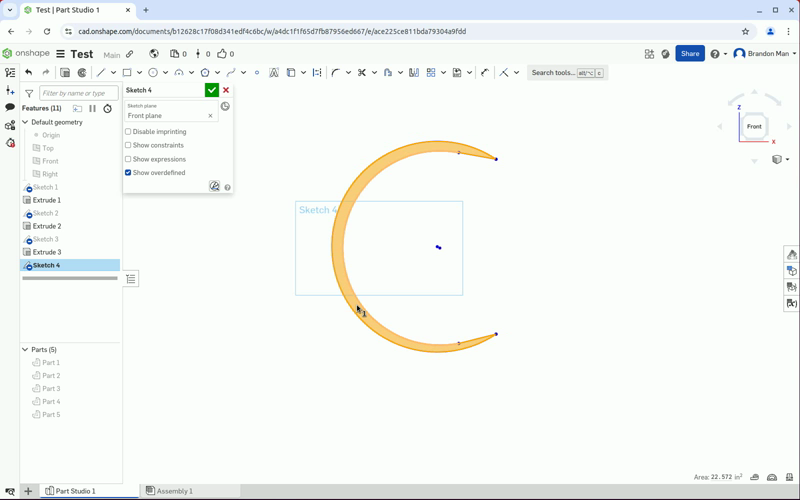
scroll(-6)
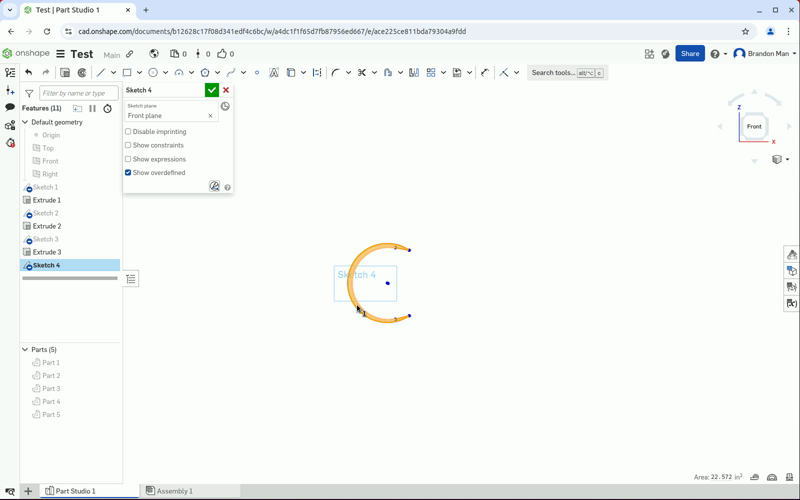
mouse_move(73, 352)
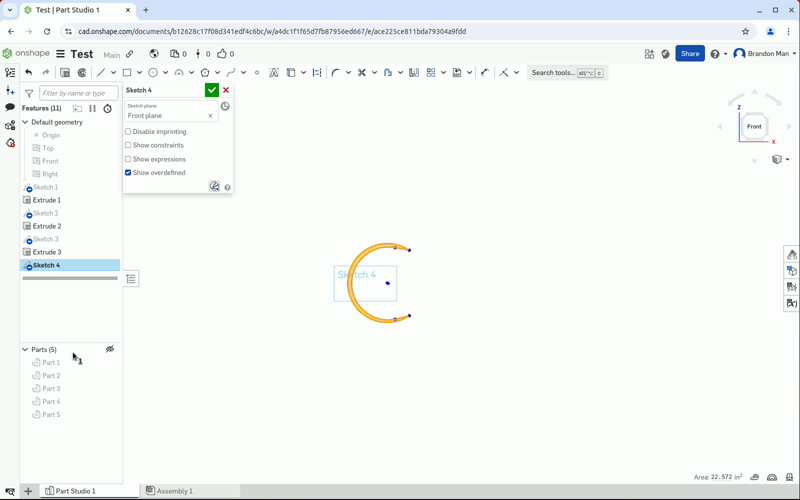
key(shift+y)
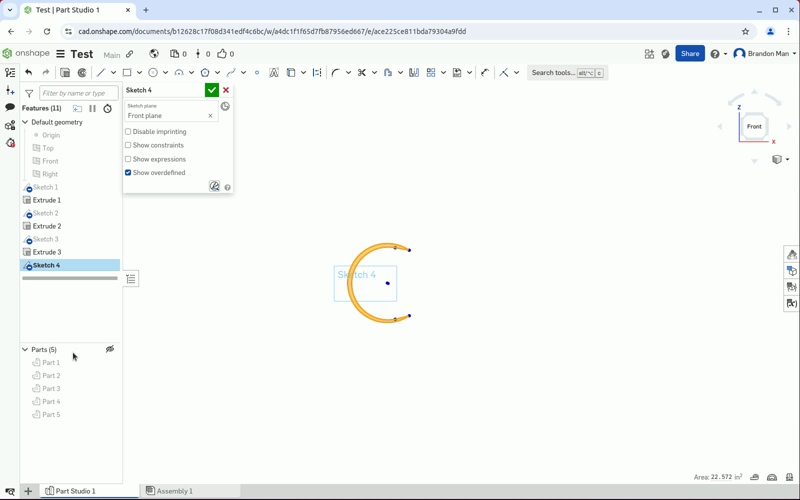
key(shift+e)
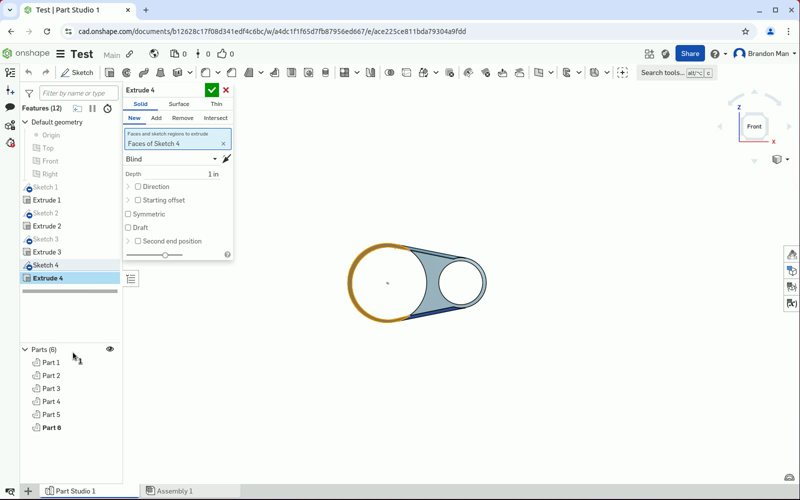
mouse_move(143, 106)
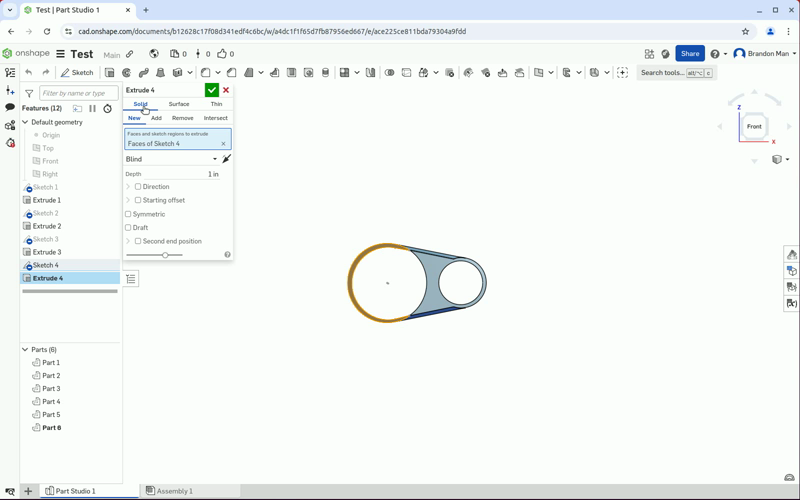
click(143, 106)
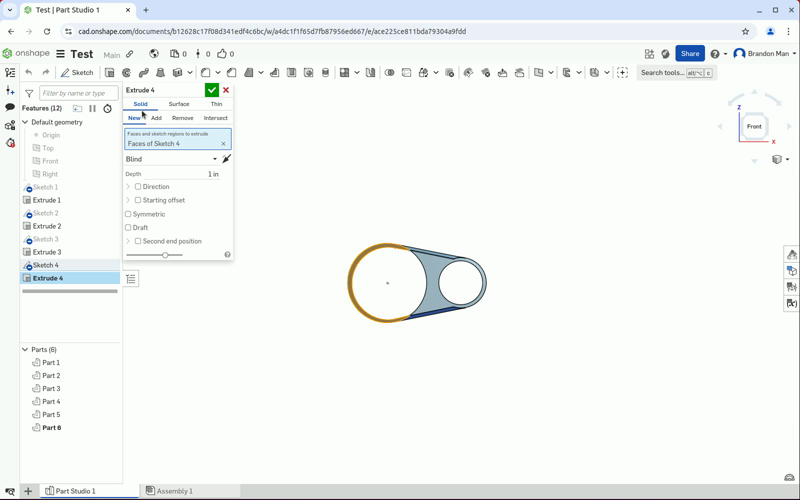
mouse_move(137, 120)
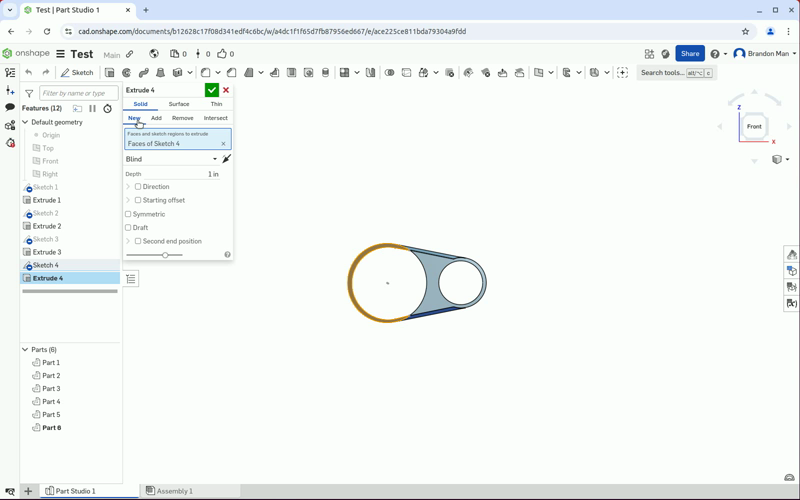
click(137, 120)
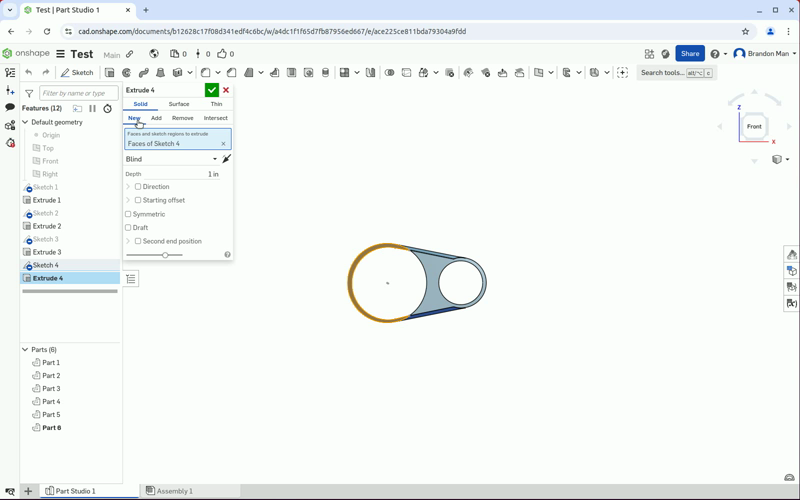
key(tab, 4)
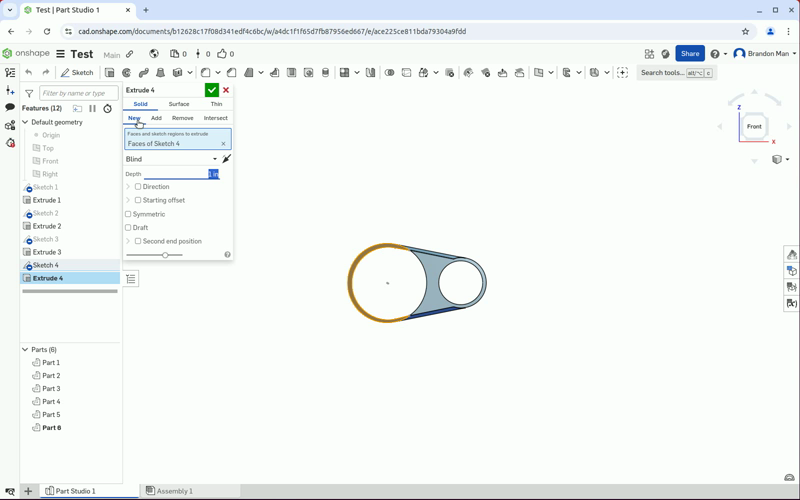
text(7.462)
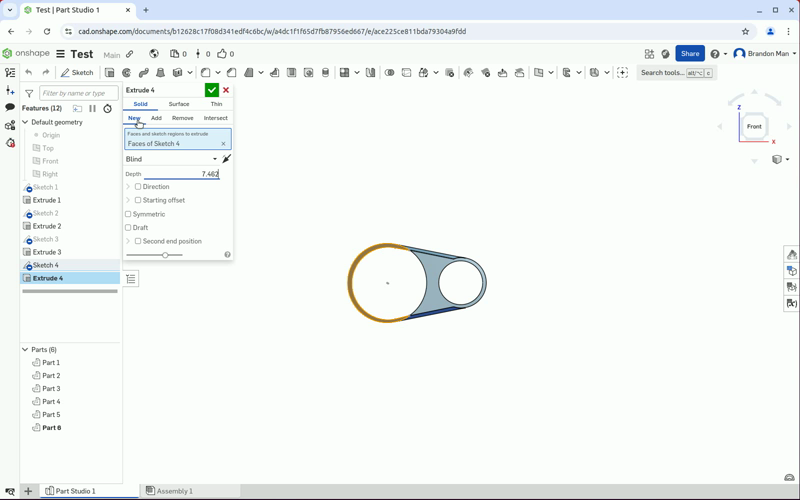
key(enter)
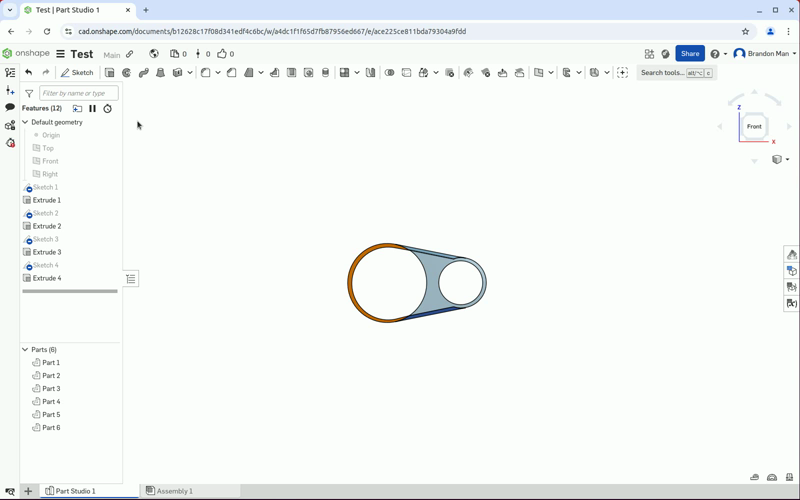
key(shift+h)
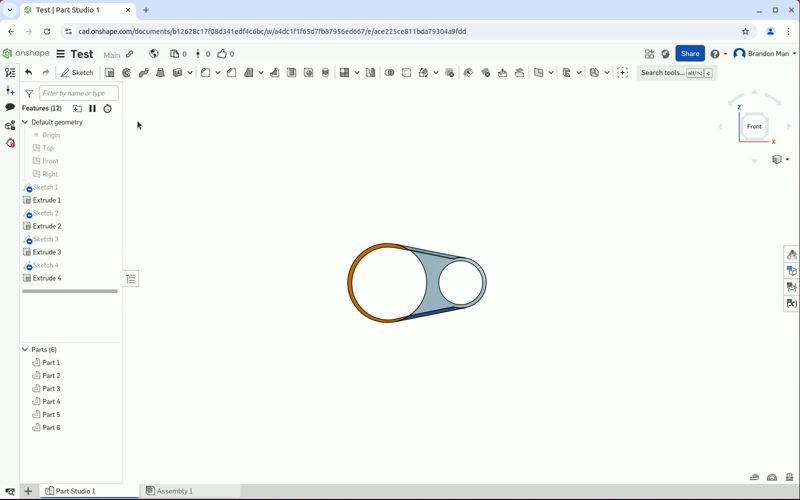
key(shift+h)
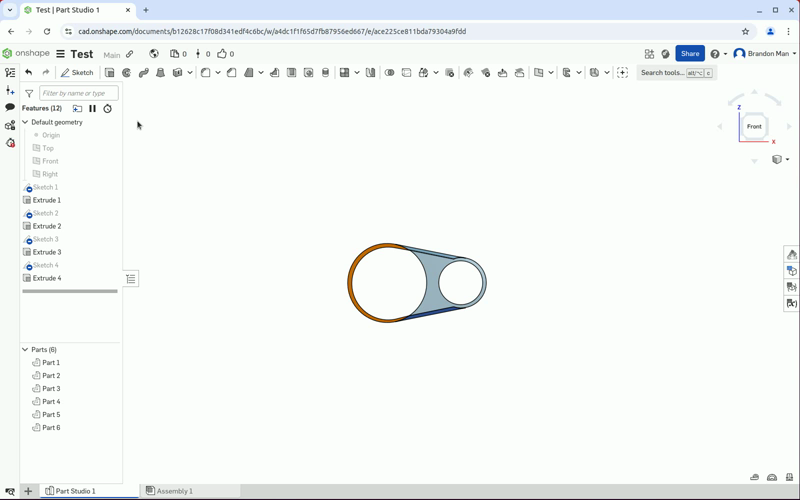
mouse_move(73, 189)
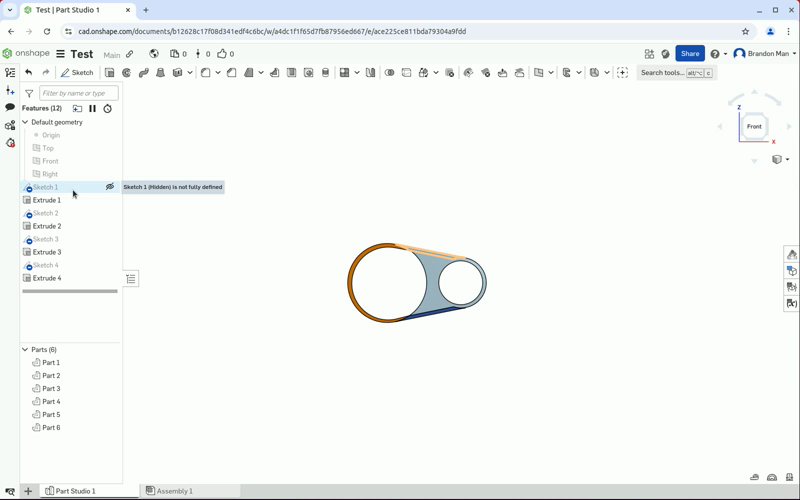
click(73, 189)
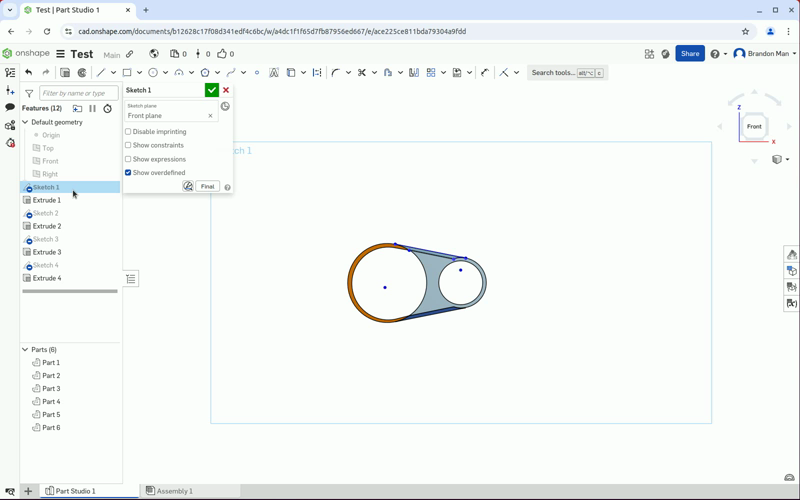
mouse_move(229, 92)
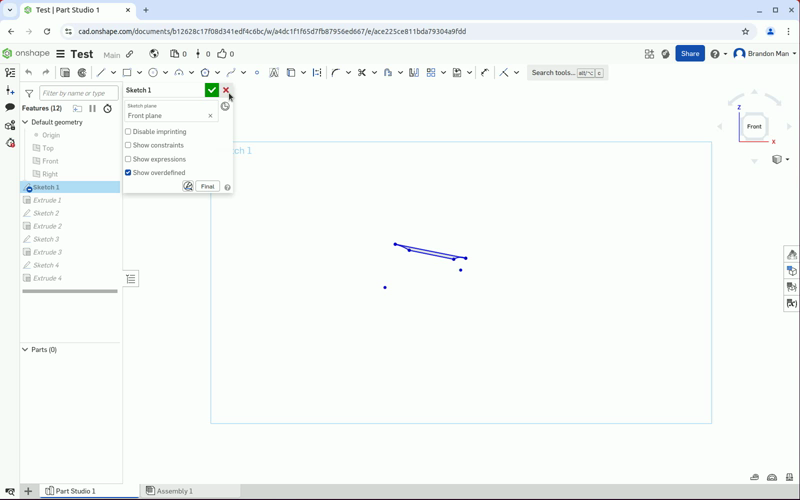
click(229, 92)
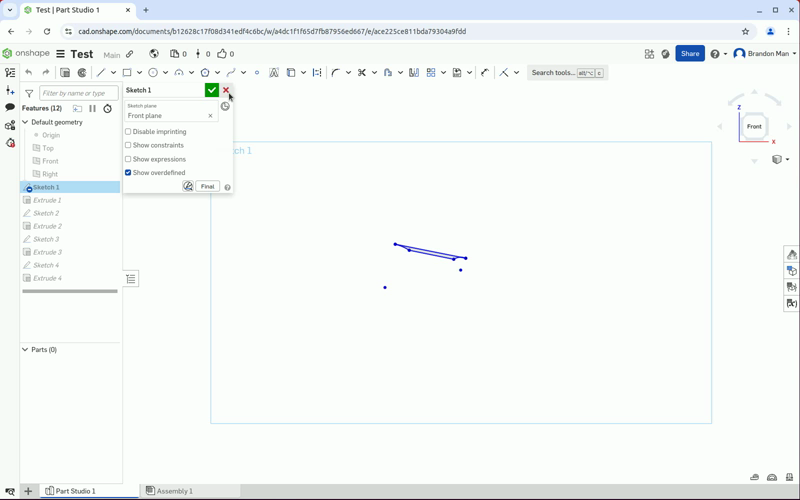
key(shift+s)
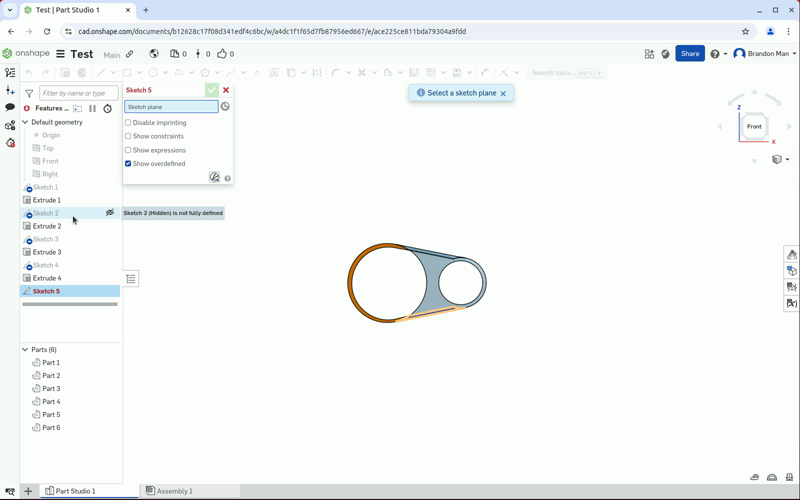
scroll(3)
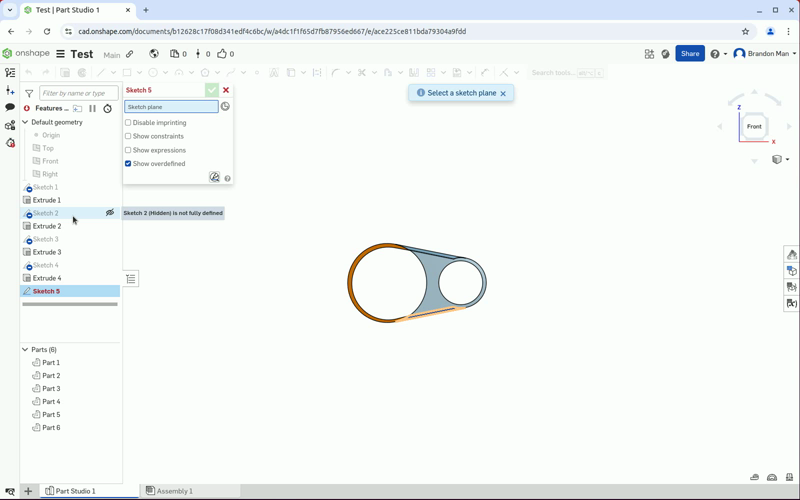
mouse_move(73, 163)
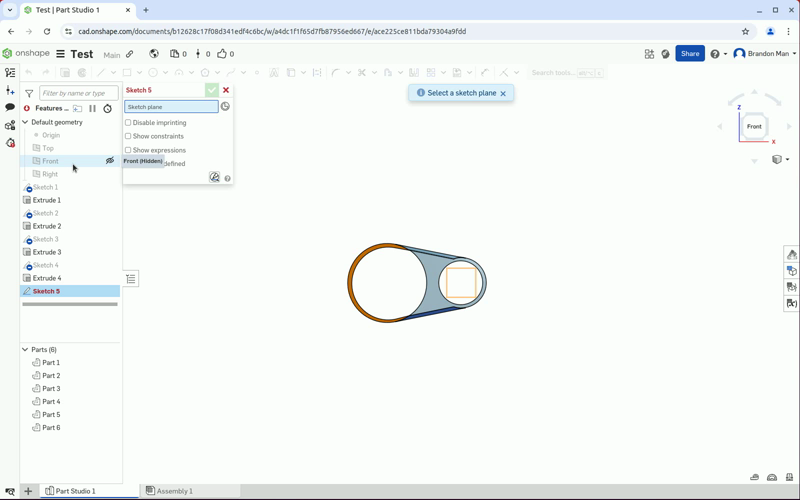
click(73, 163)
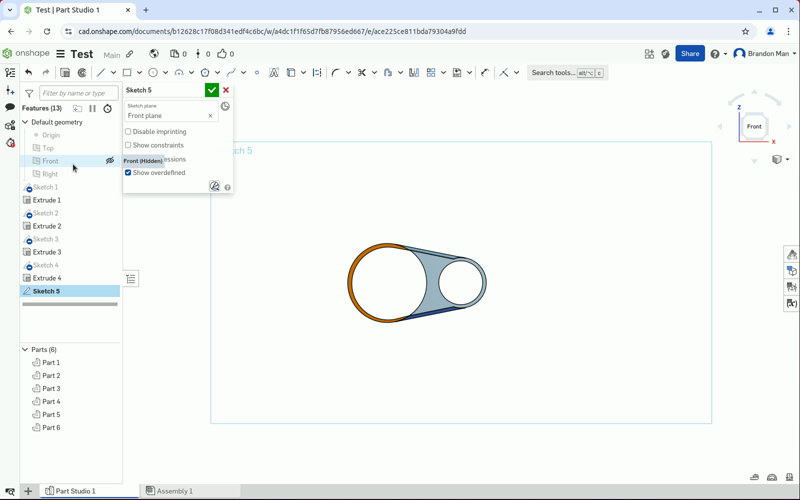
mouse_move(73, 352)
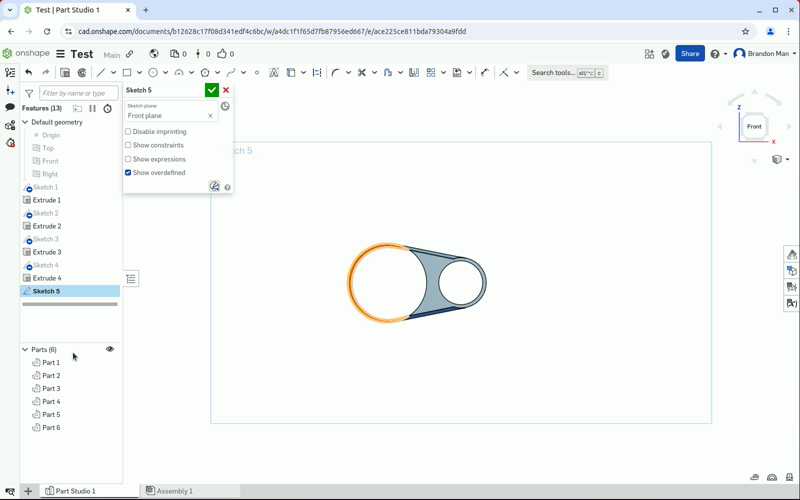
key(y)
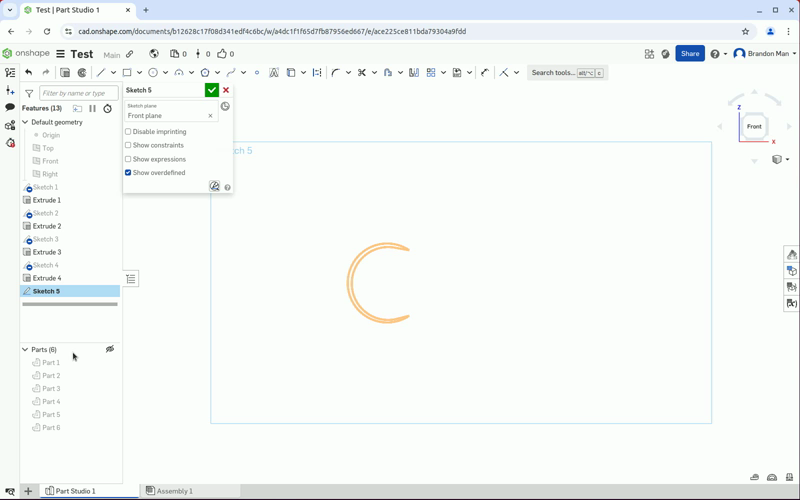
key(c)
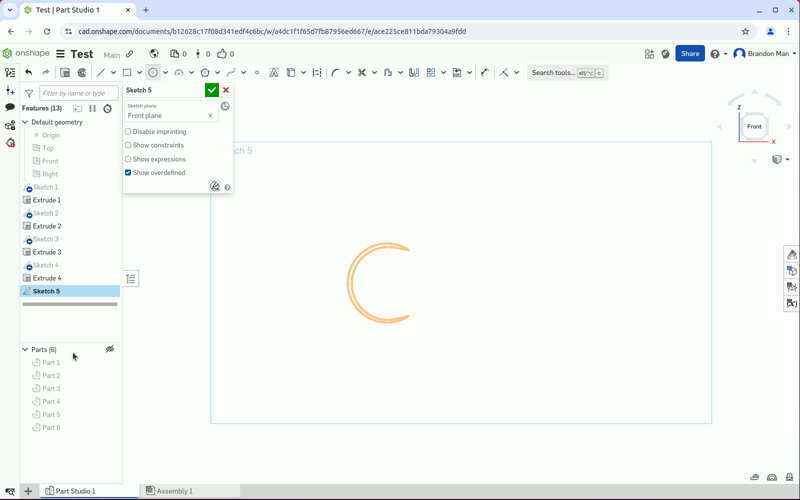
key_down(shift)
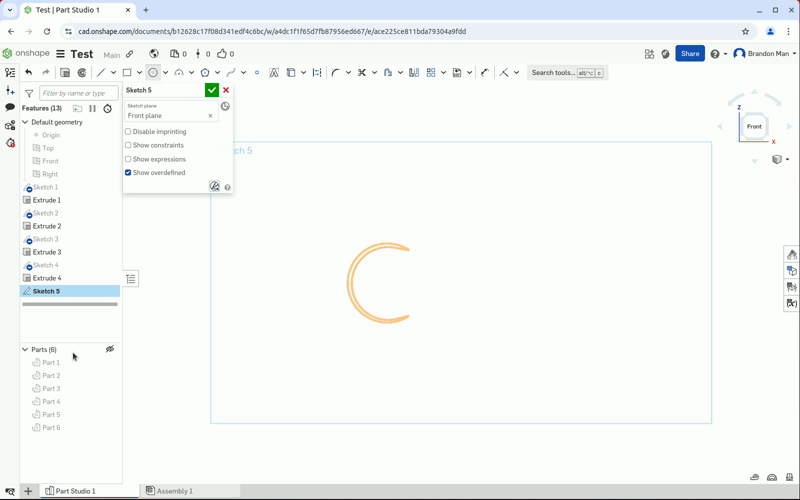
mouse_move(387, 282)
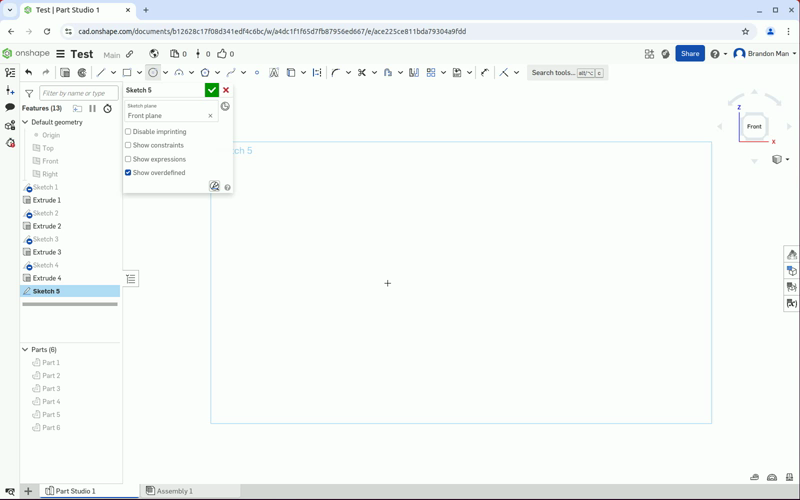
click(387, 282)
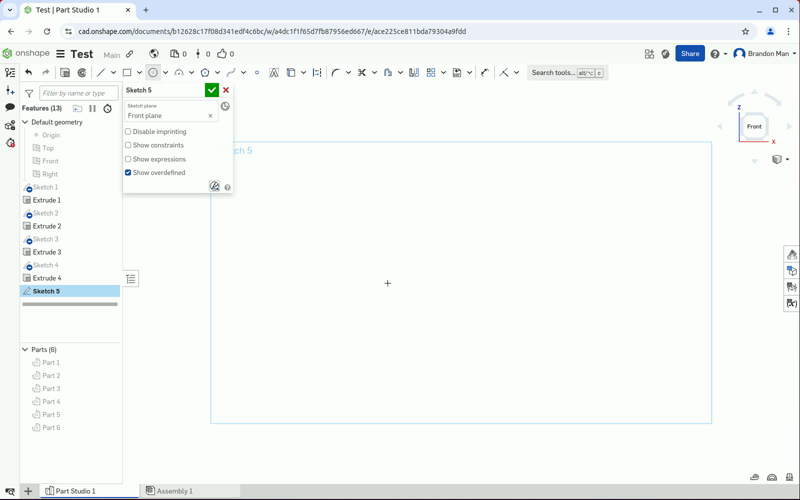
key_up(shift)
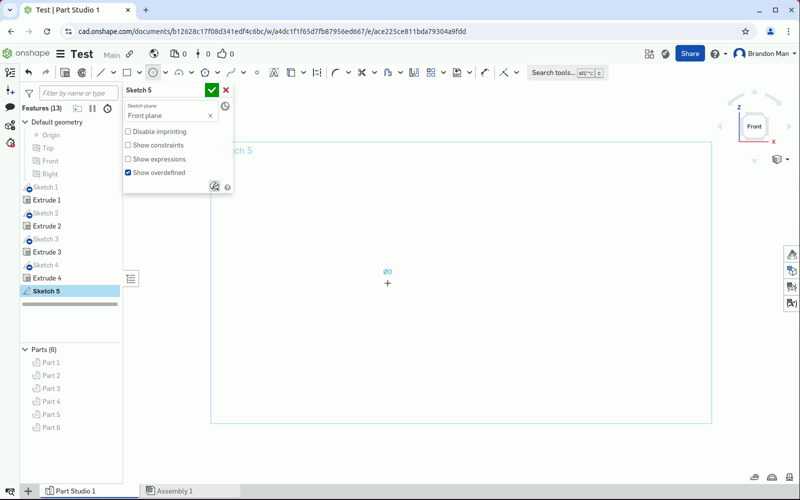
mouse_move(423, 282)
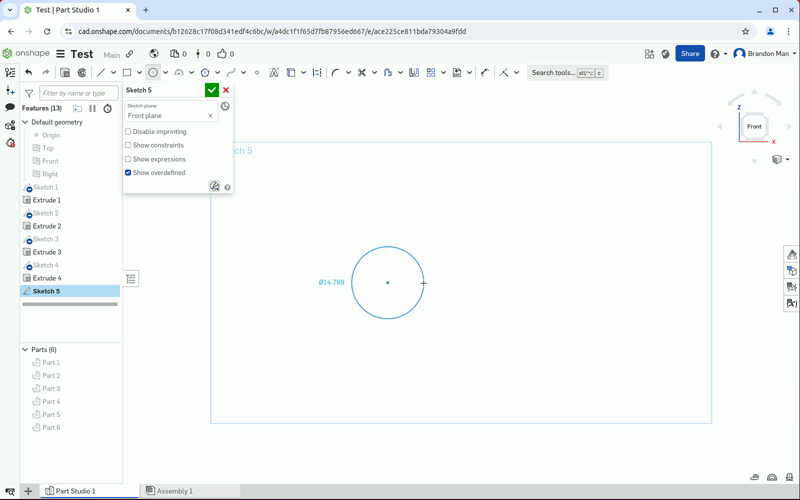
click(423, 282)
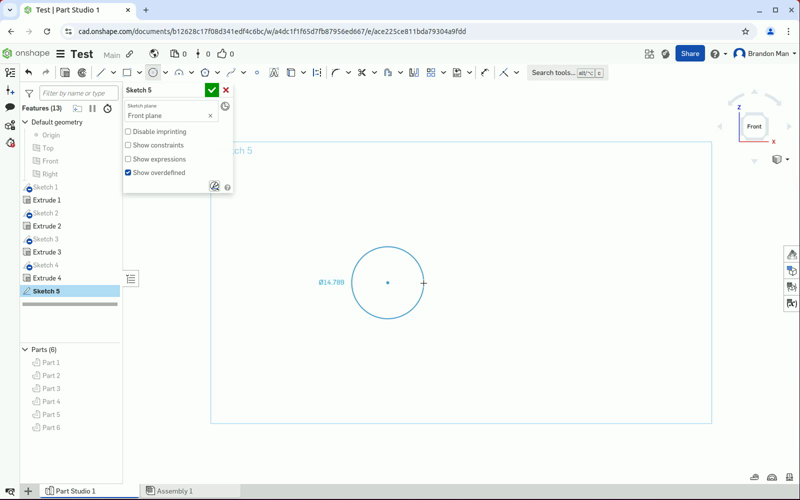
key(esc)
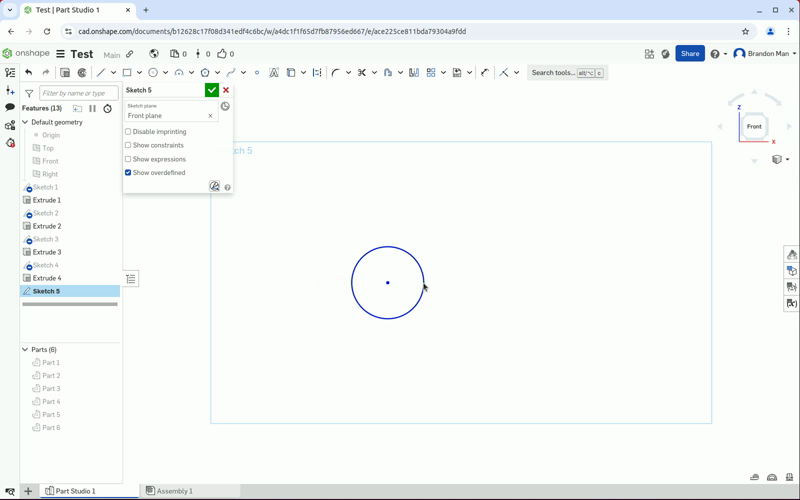
mouse_move(372, 296)
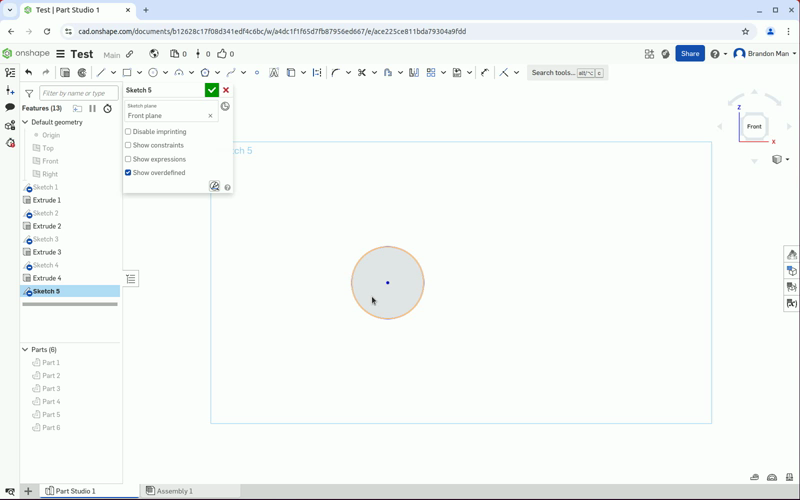
click(372, 296)
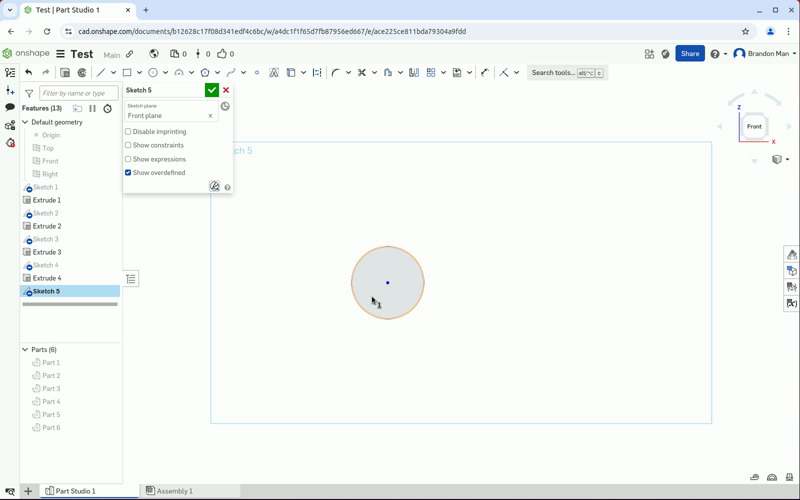
mouse_move(73, 352)
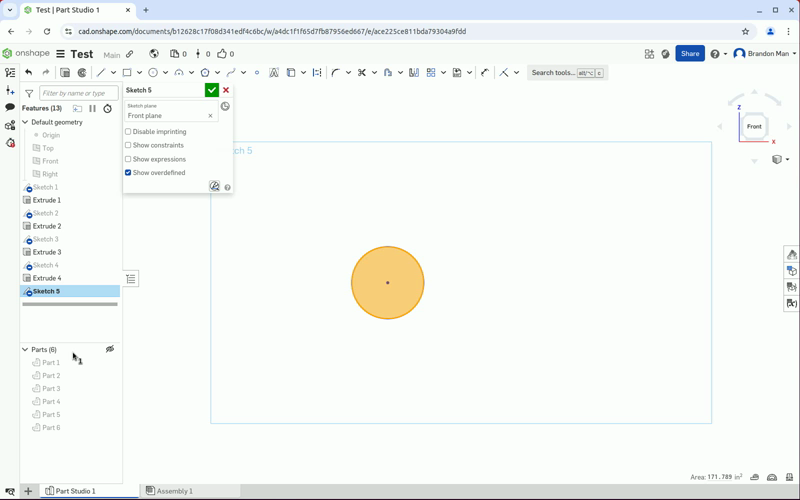
key(shift+y)
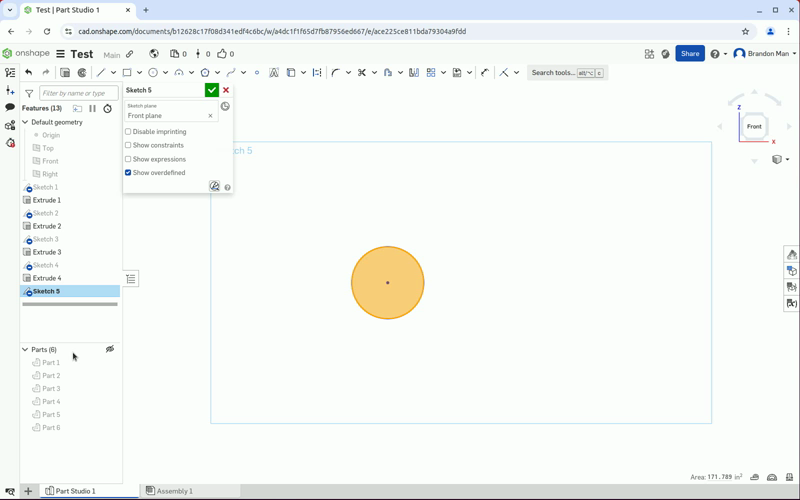
key(shift+e)
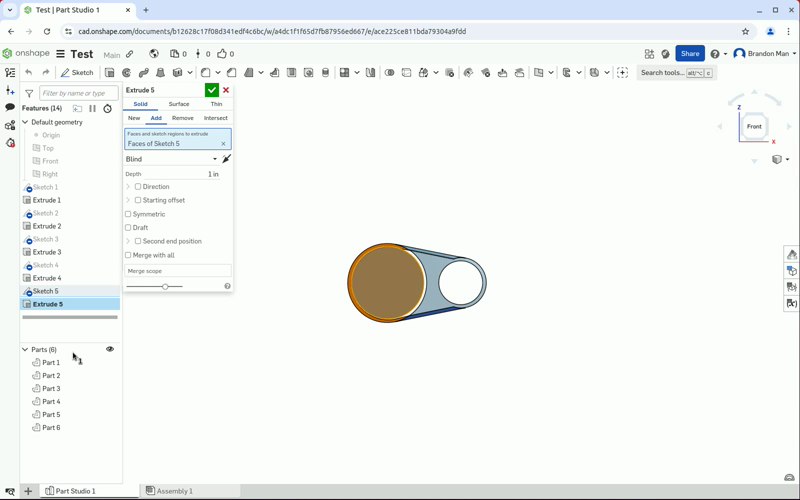
mouse_move(143, 106)
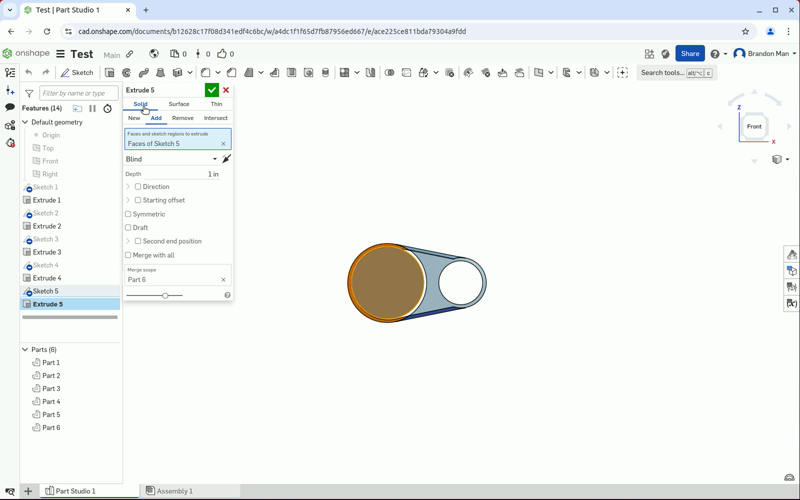
click(143, 106)
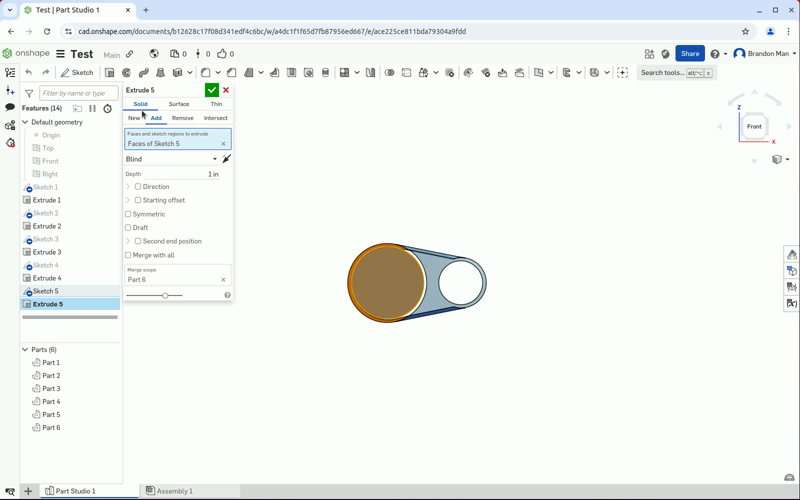
mouse_move(137, 120)
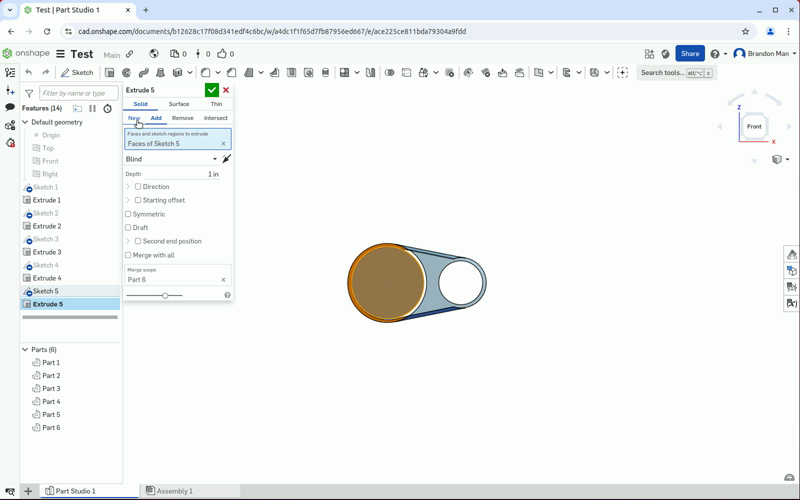
click(137, 120)
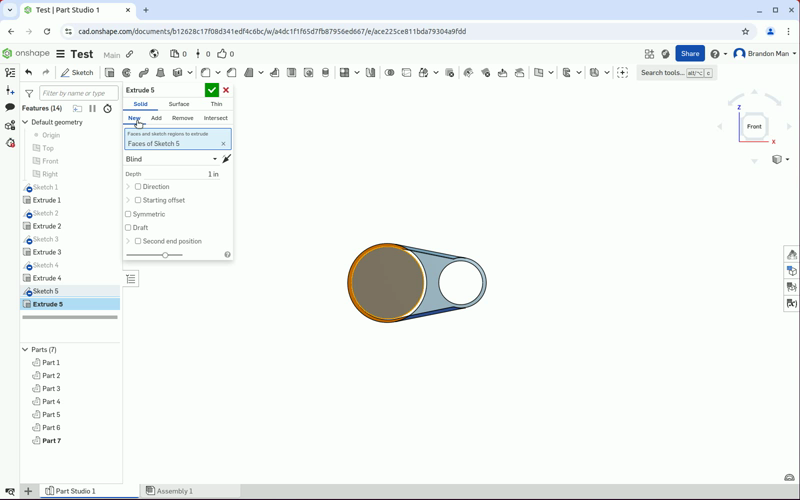
key(tab, 4)
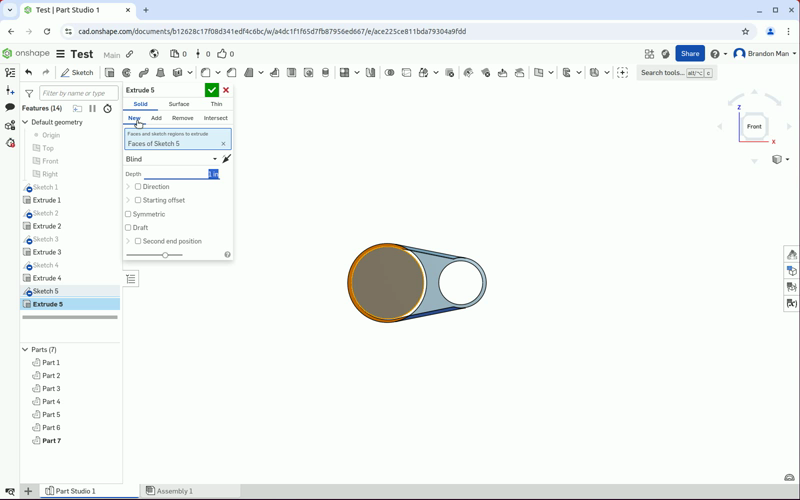
text(7.462)
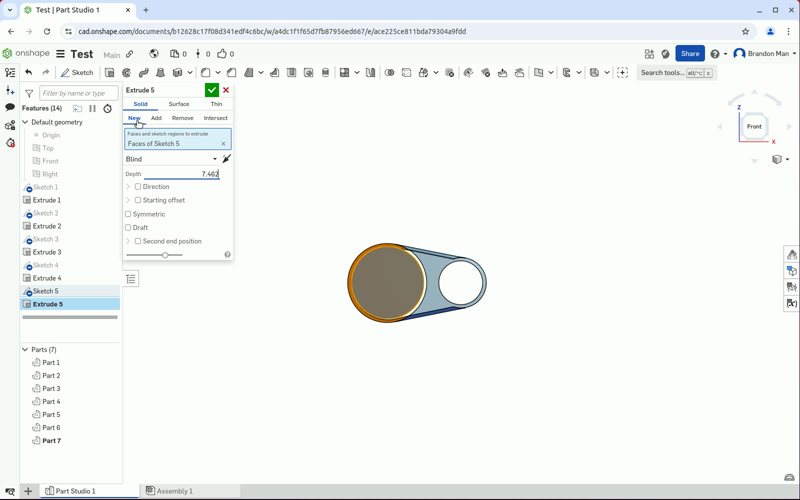
key(enter)
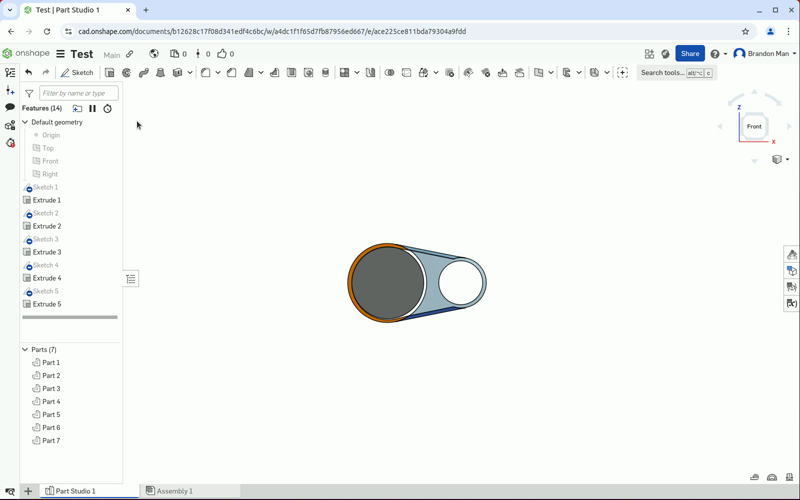
key(shift+h)
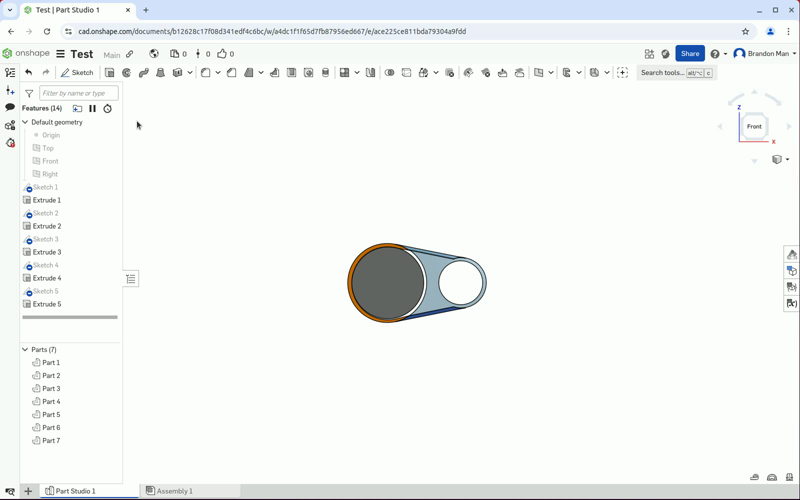
key(shift+h)
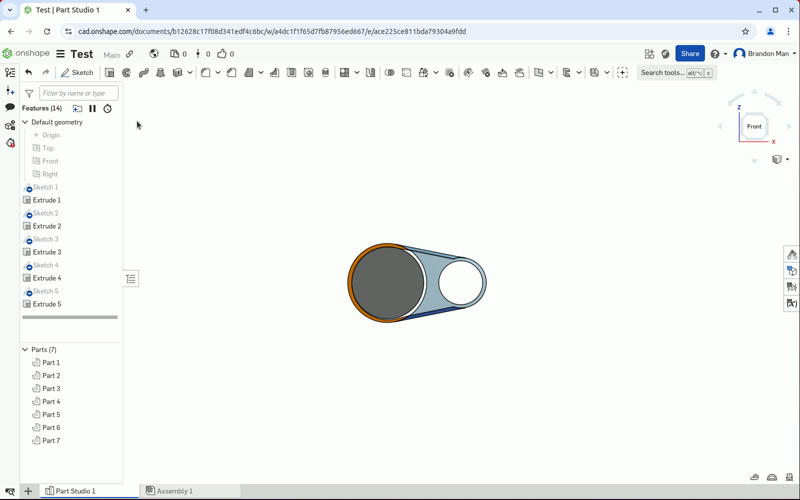
mouse_move(73, 189)
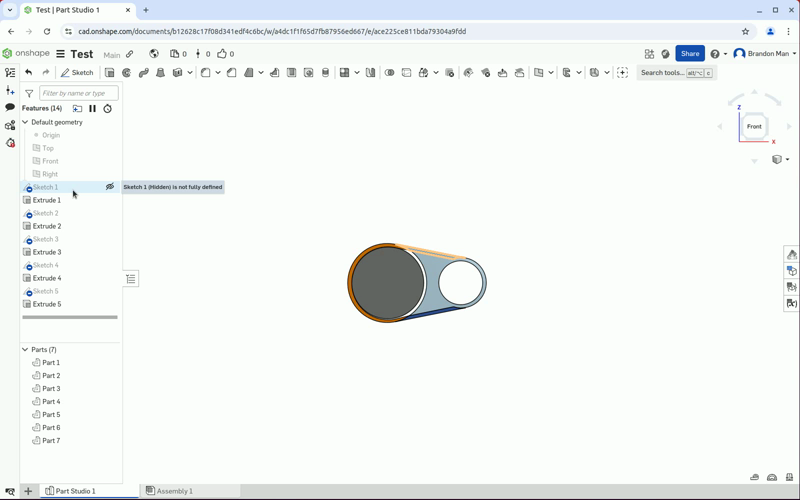
click(73, 189)
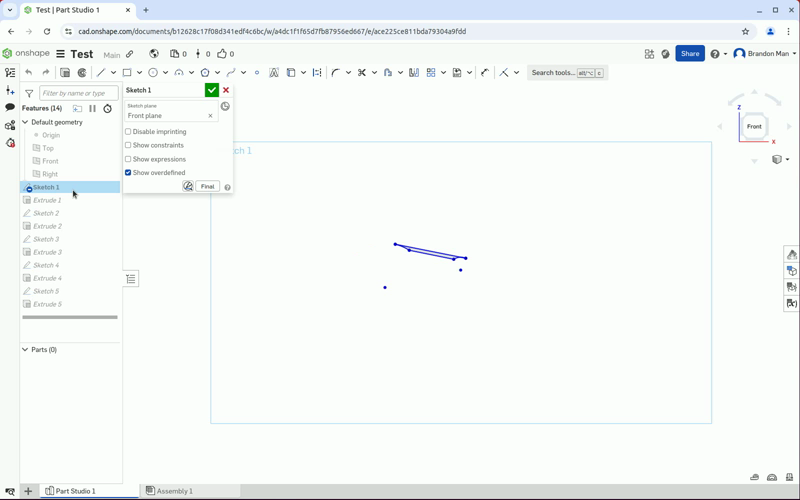
mouse_move(229, 92)
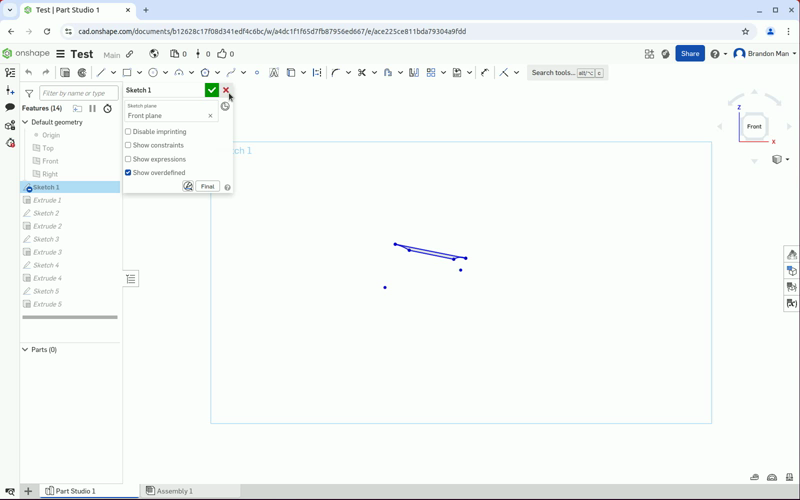
click(229, 92)
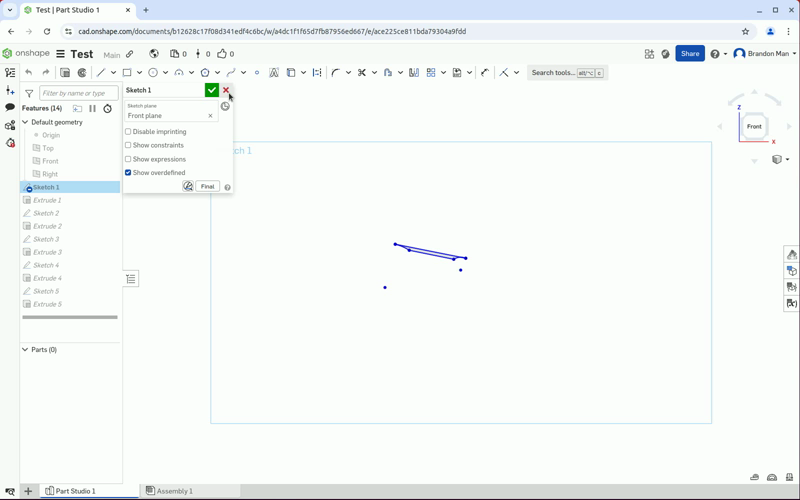
key(shift+s)
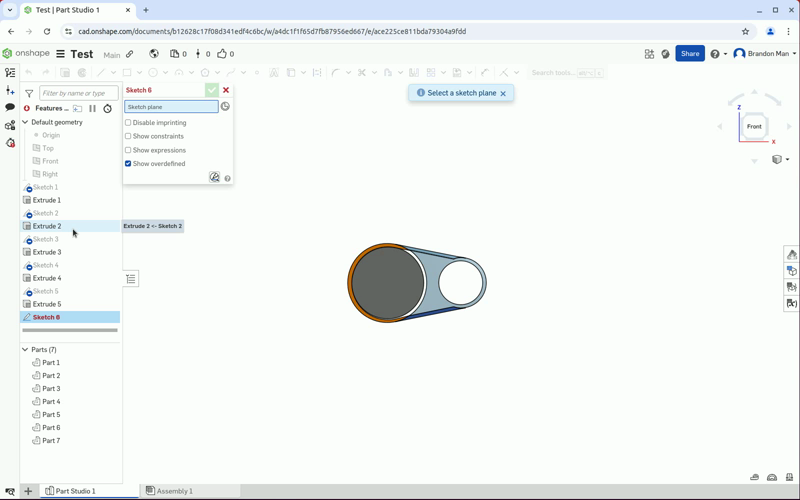
scroll(3)
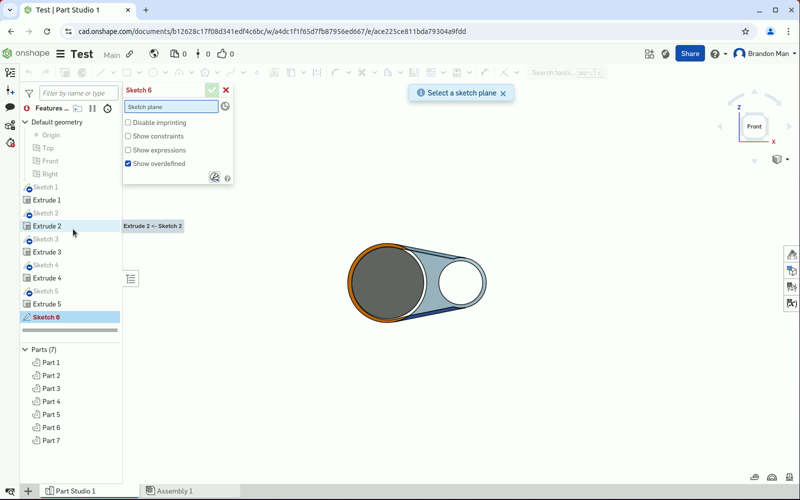
mouse_move(73, 163)
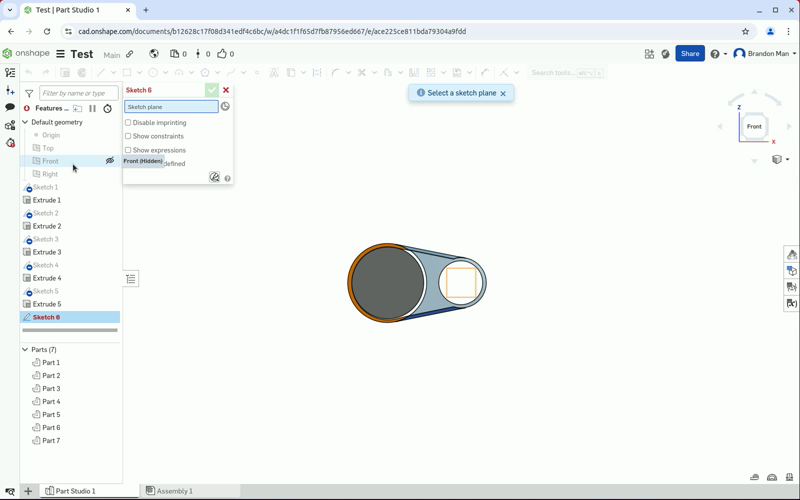
click(73, 163)
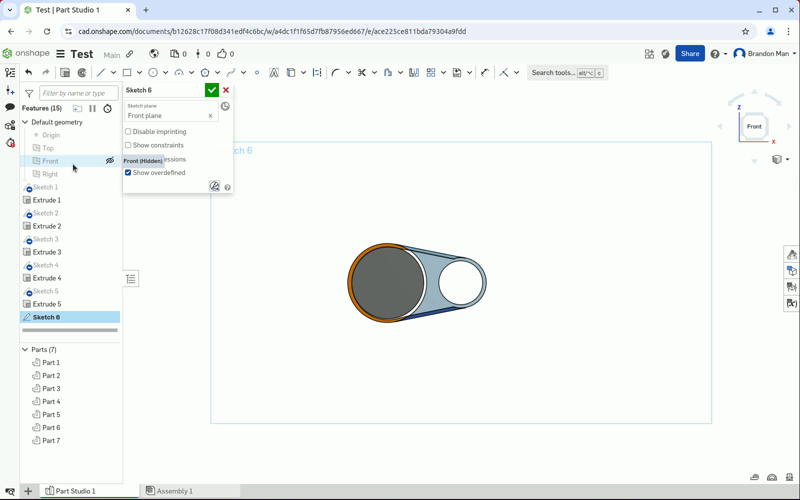
mouse_move(73, 352)
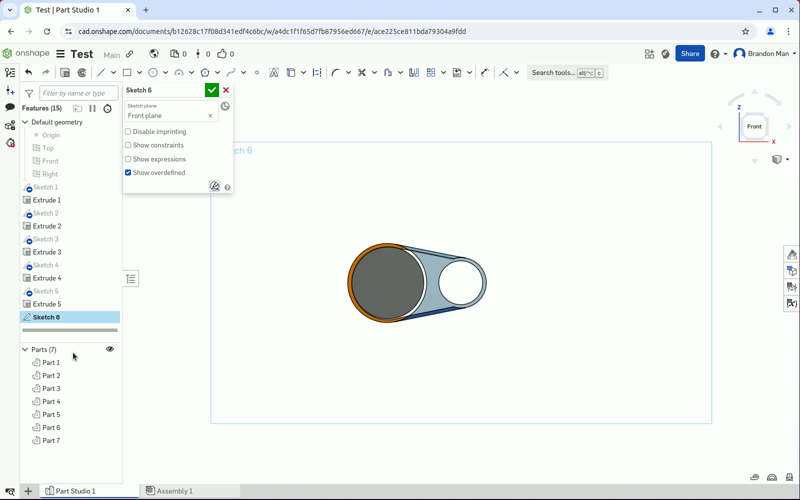
key(y)
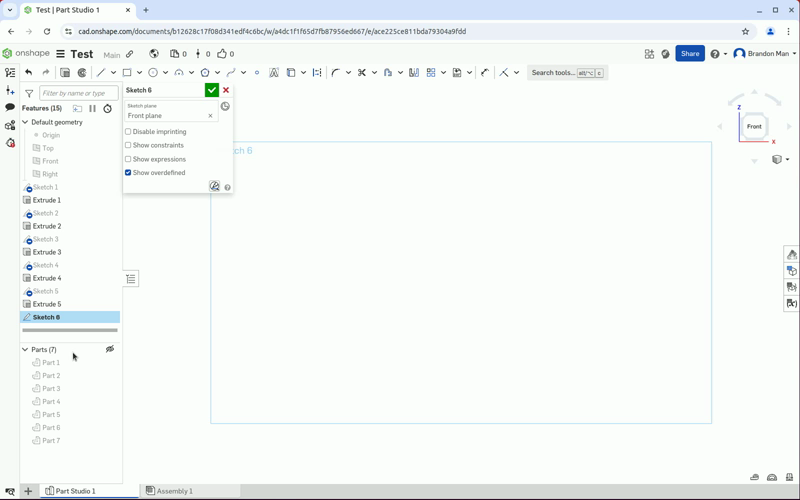
key(l)
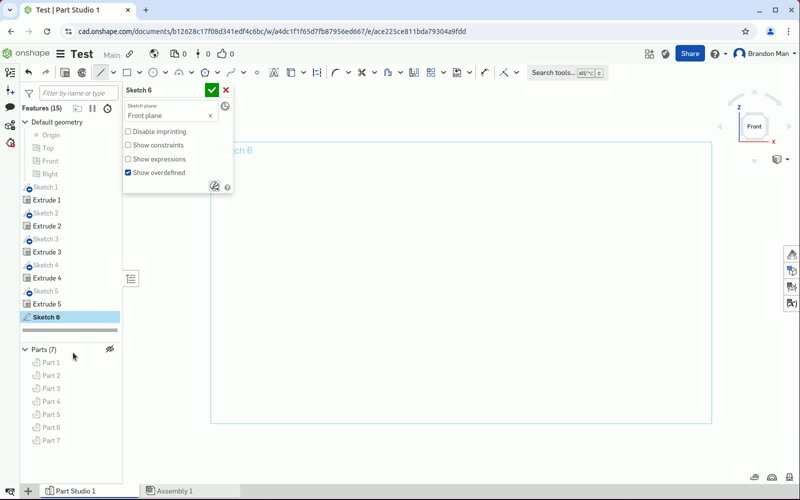
key_down(shift)
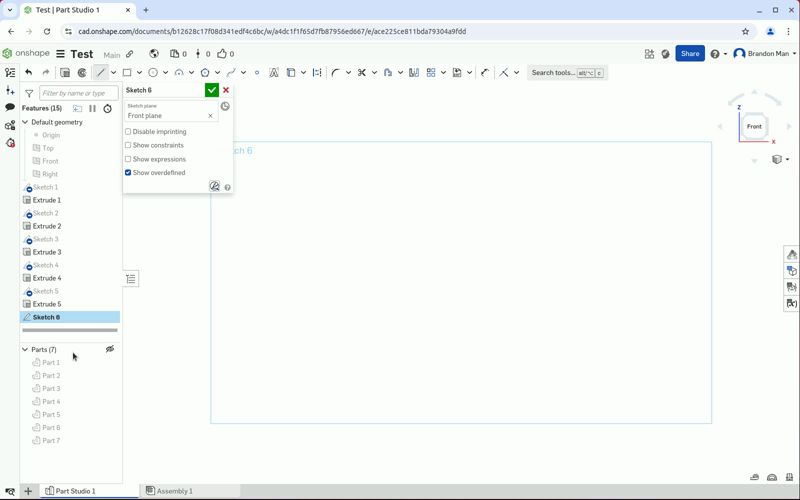
mouse_move(395, 319)
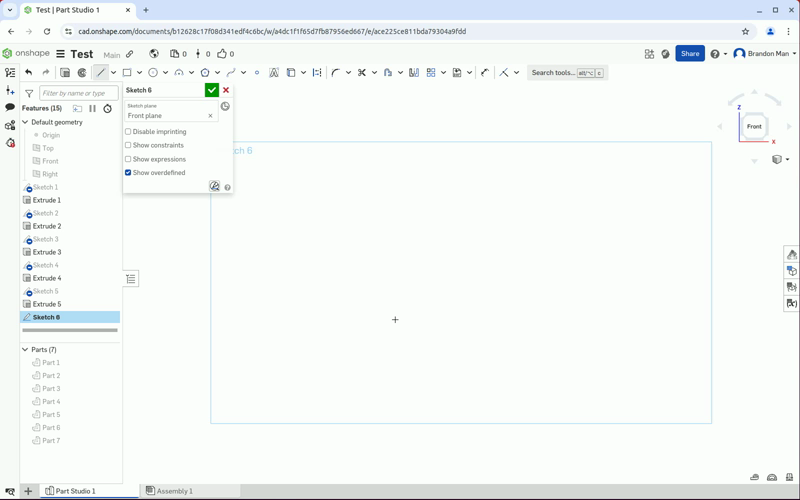
click(395, 319)
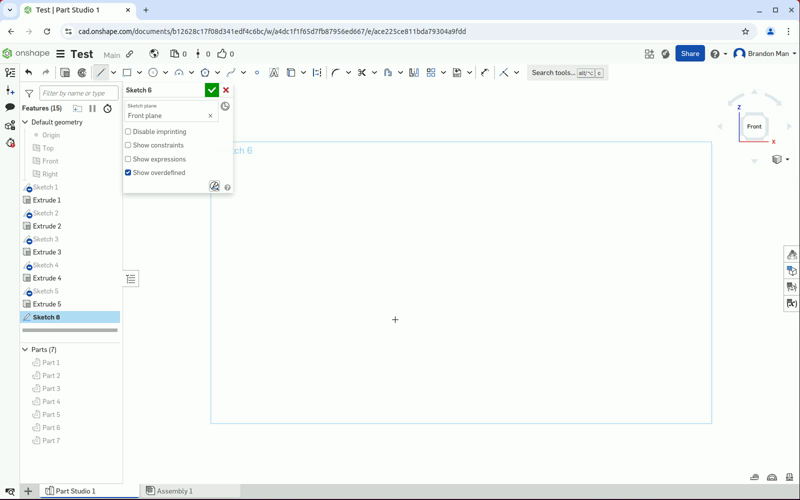
key_up(shift)
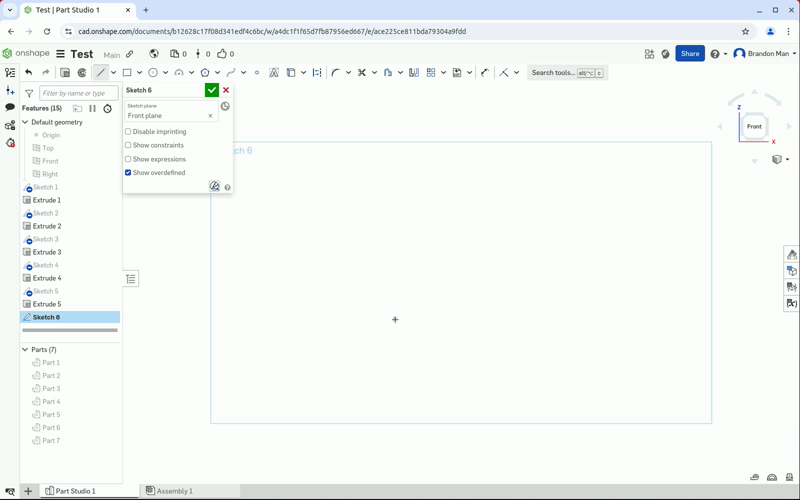
key_down(shift)
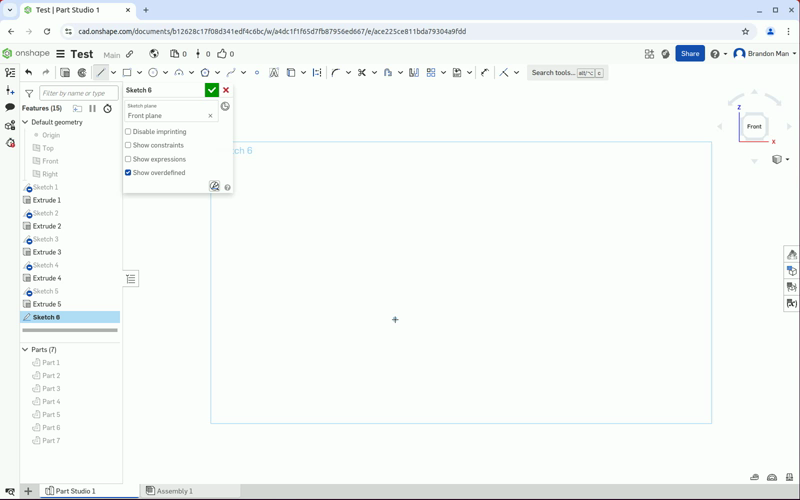
mouse_move(425, 319)
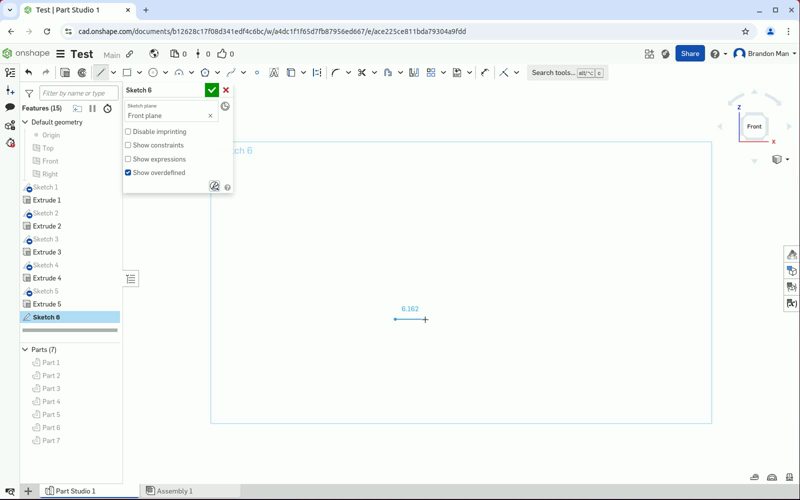
mouse_move(409, 316)
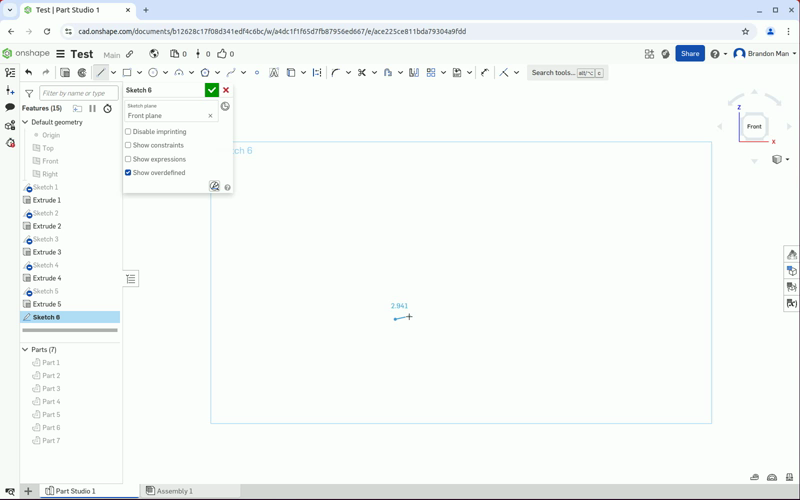
click(409, 316)
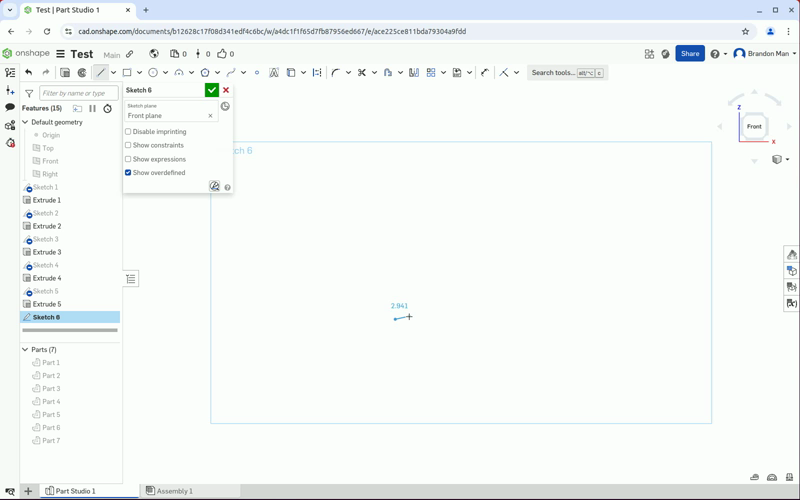
key_up(shift)
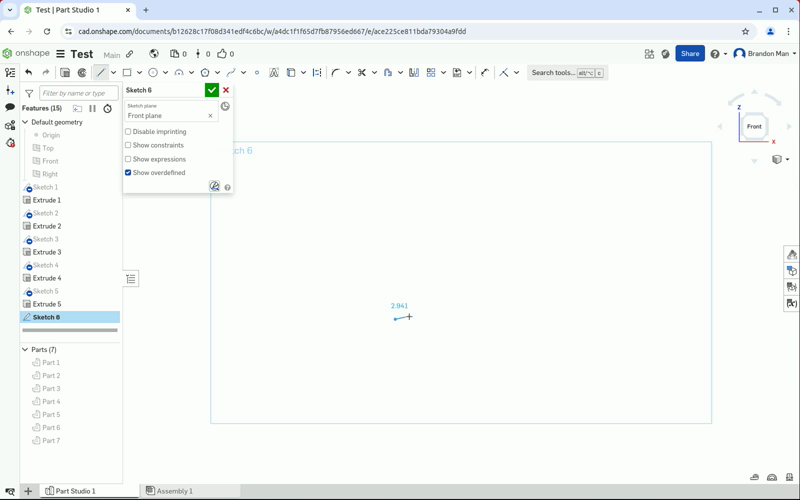
key(esc)
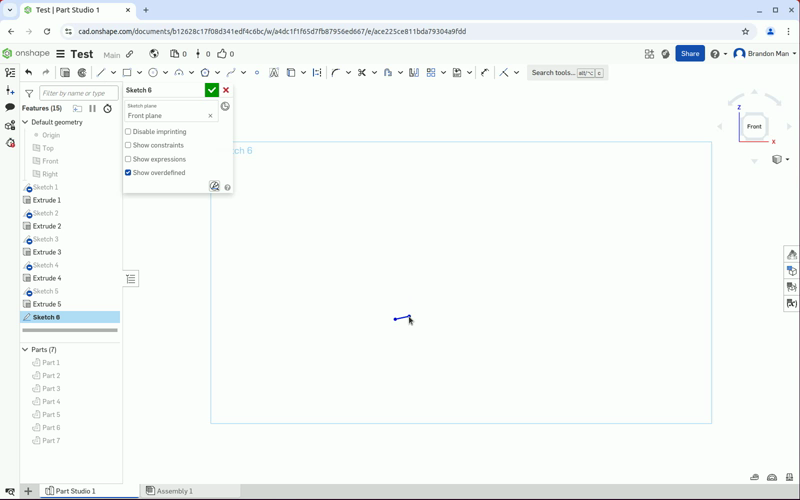
key(a)
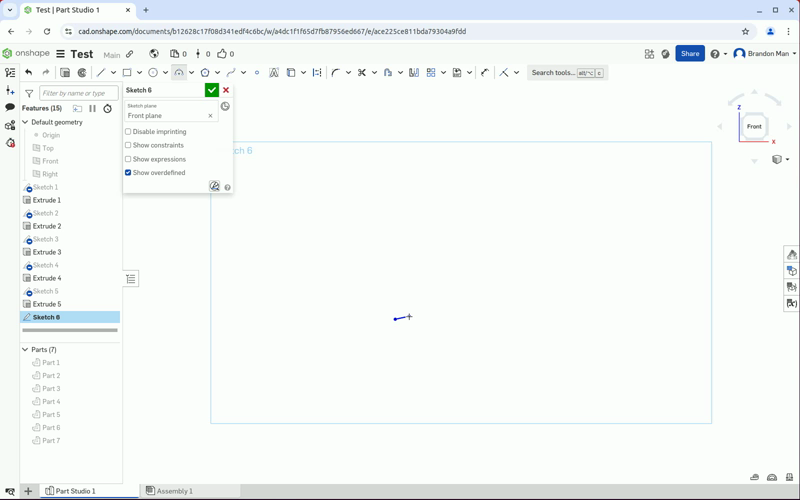
mouse_move(409, 316)
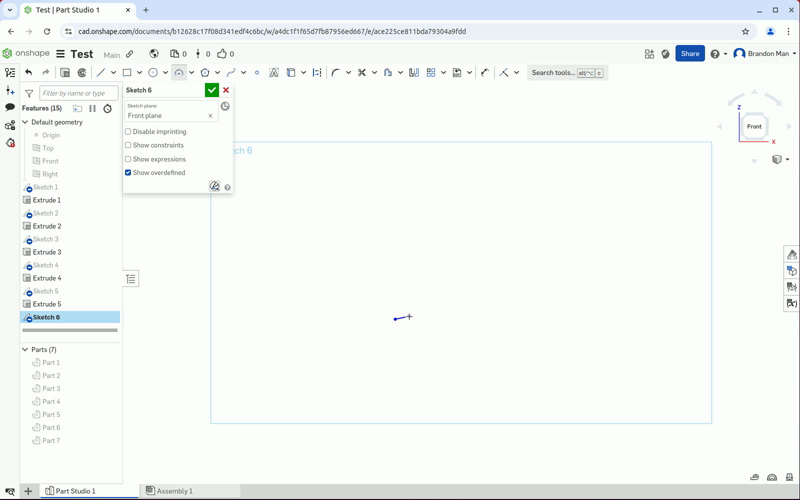
click(409, 316)
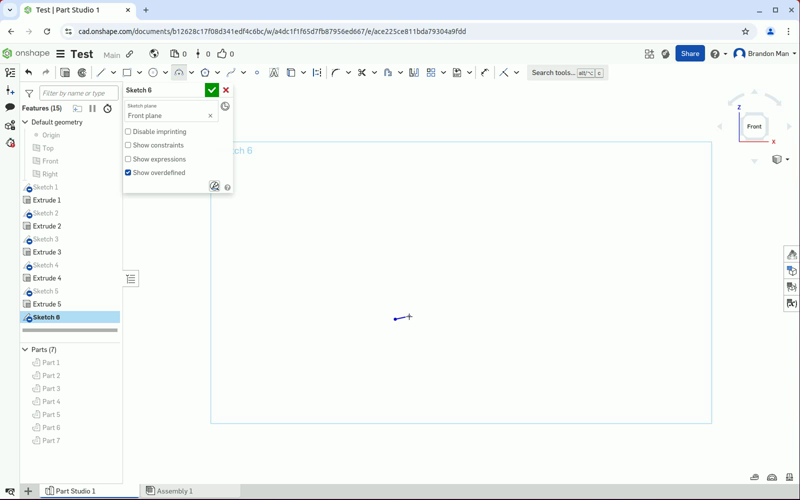
key_down(shift)
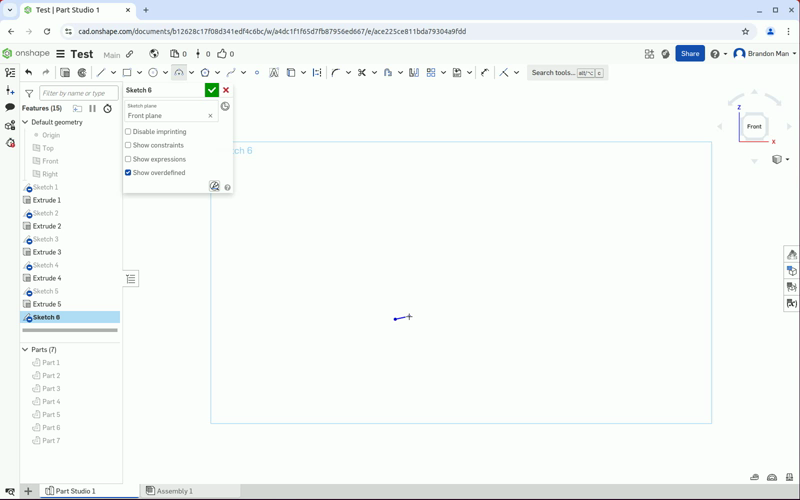
mouse_move(409, 250)
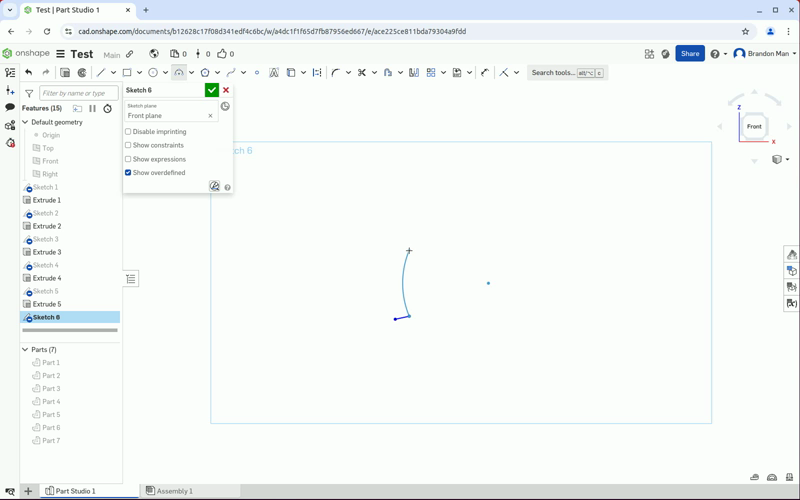
click(409, 250)
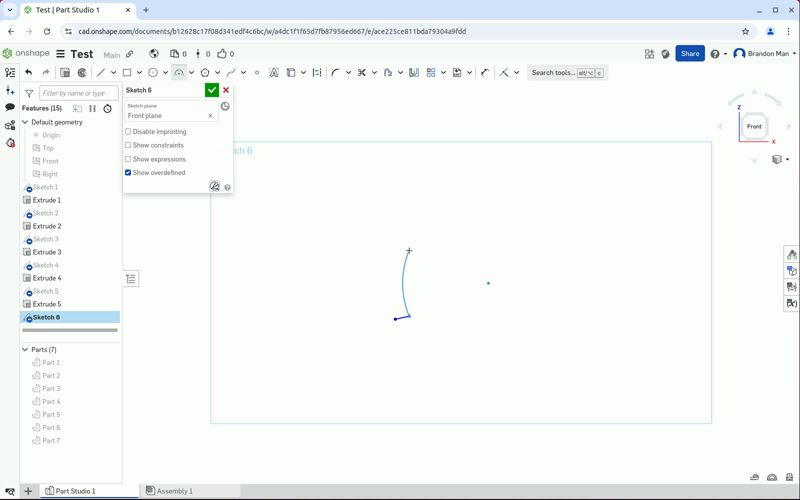
mouse_move(427, 283)
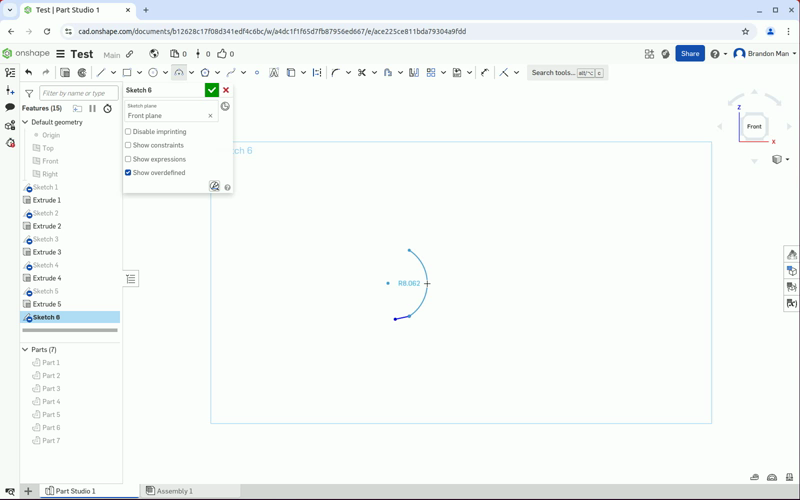
click(427, 283)
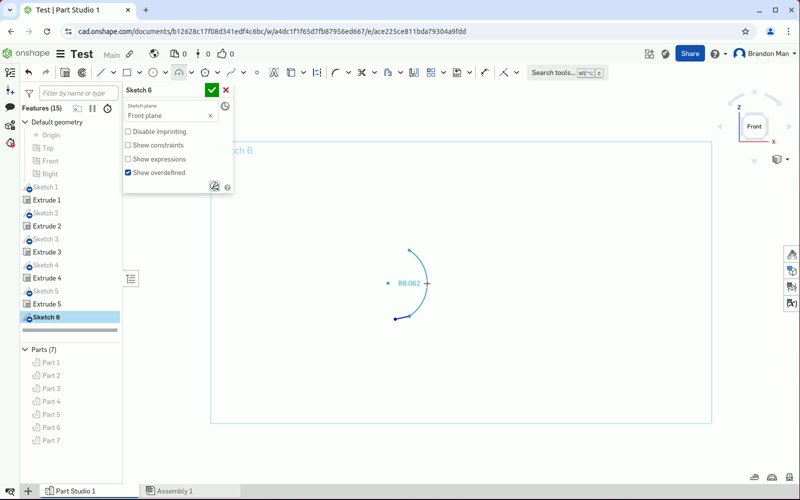
key_up(shift)
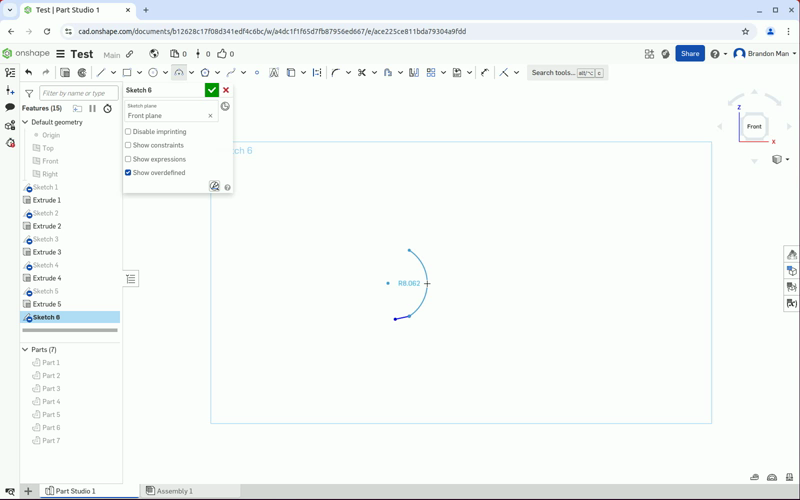
key(esc)
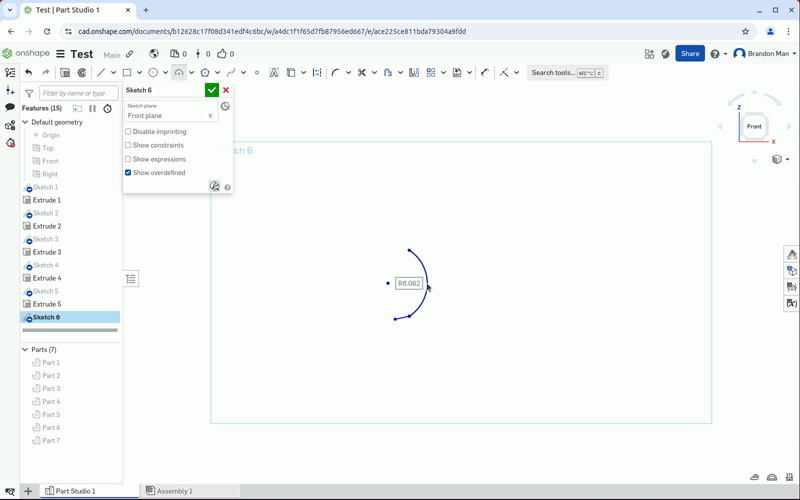
key(l)
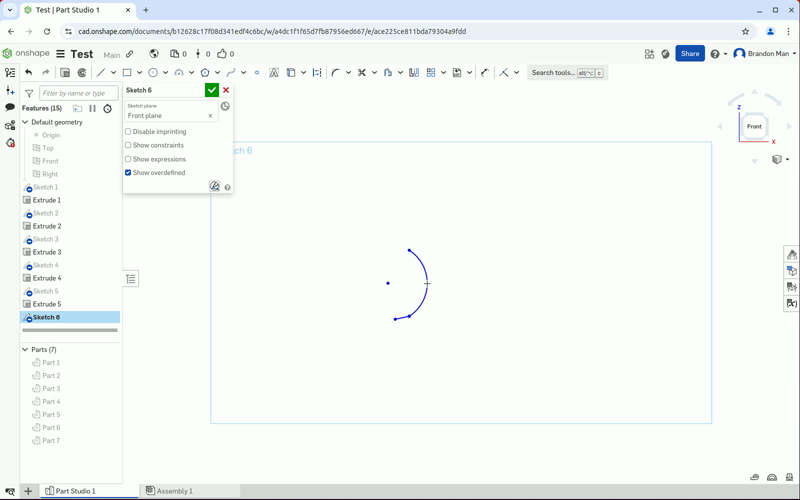
mouse_move(409, 250)
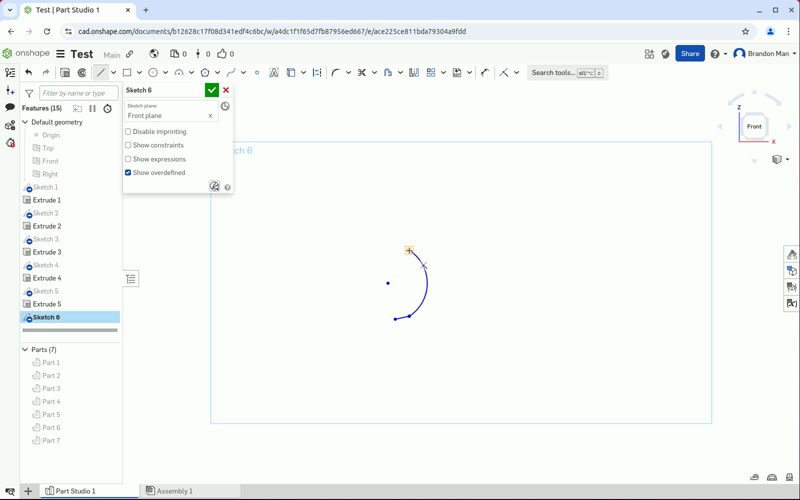
click(409, 250)
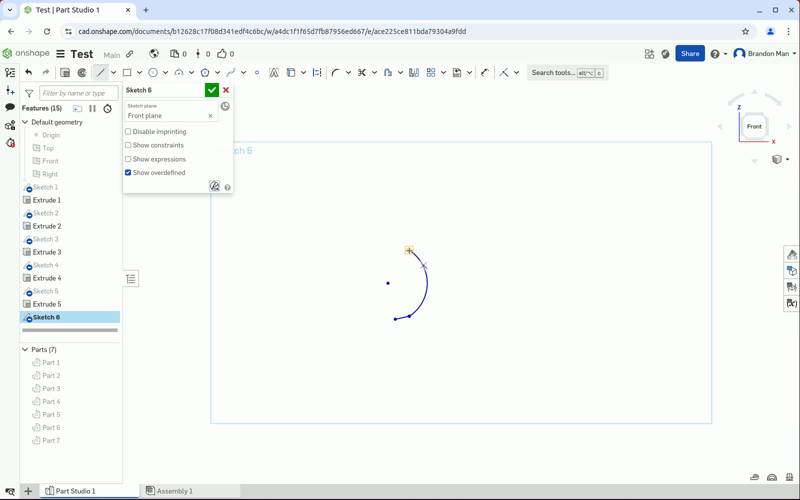
key_down(shift)
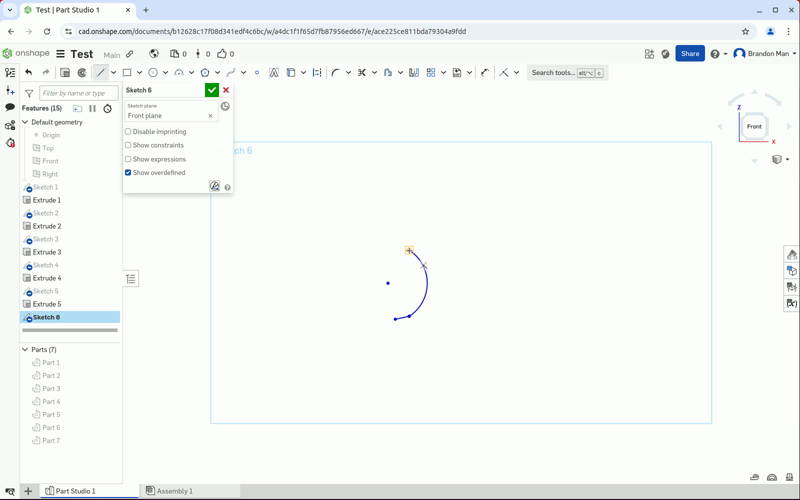
mouse_move(439, 250)
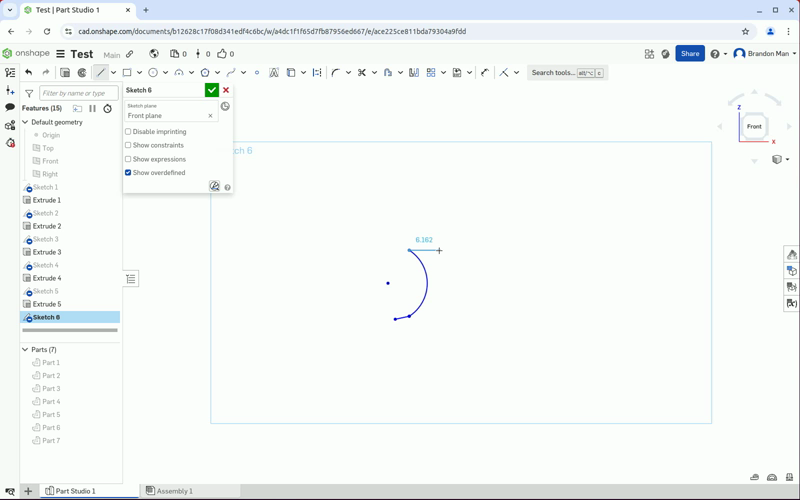
mouse_move(395, 247)
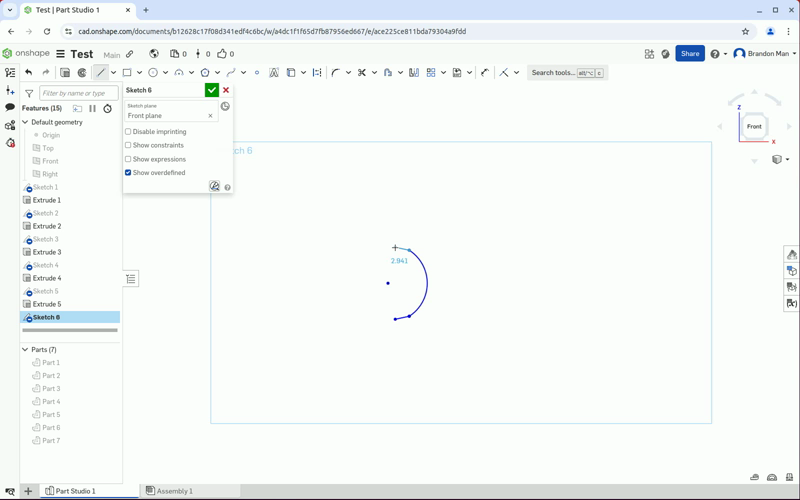
click(395, 247)
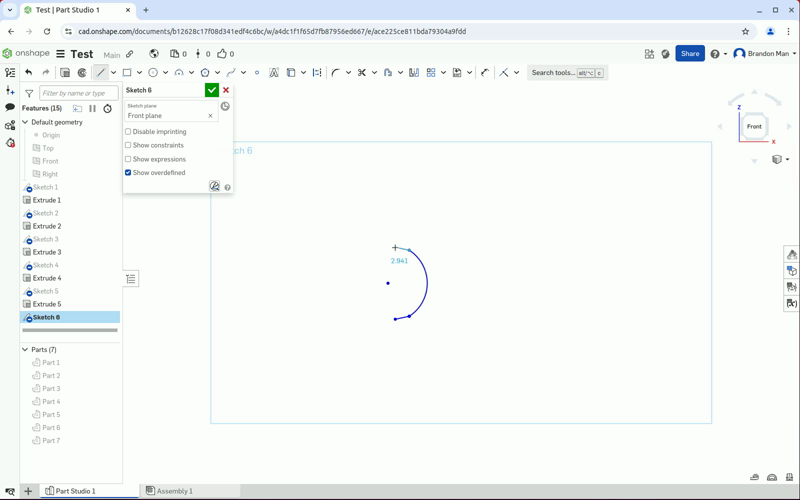
key_up(shift)
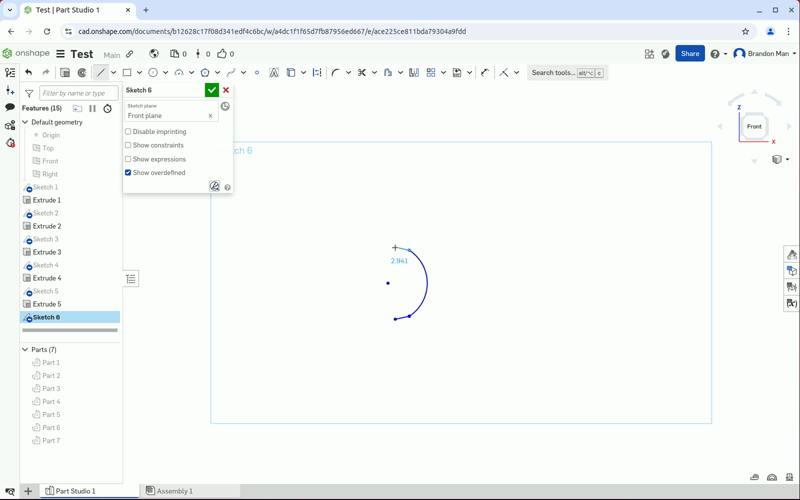
key(esc)
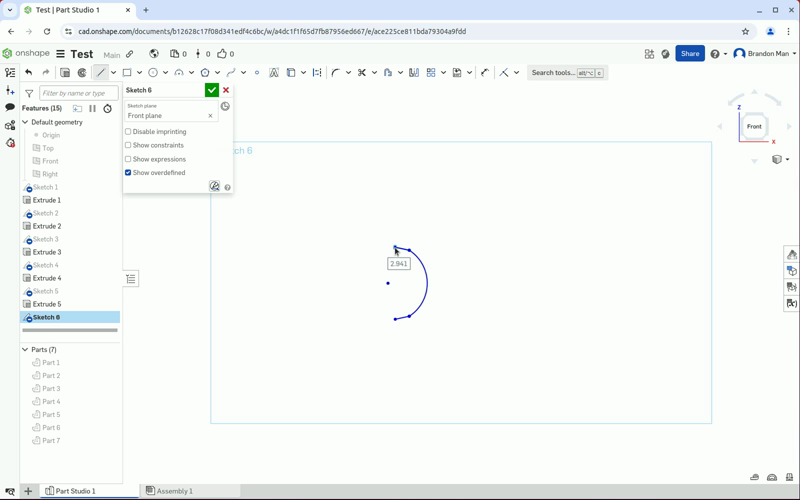
key(a)
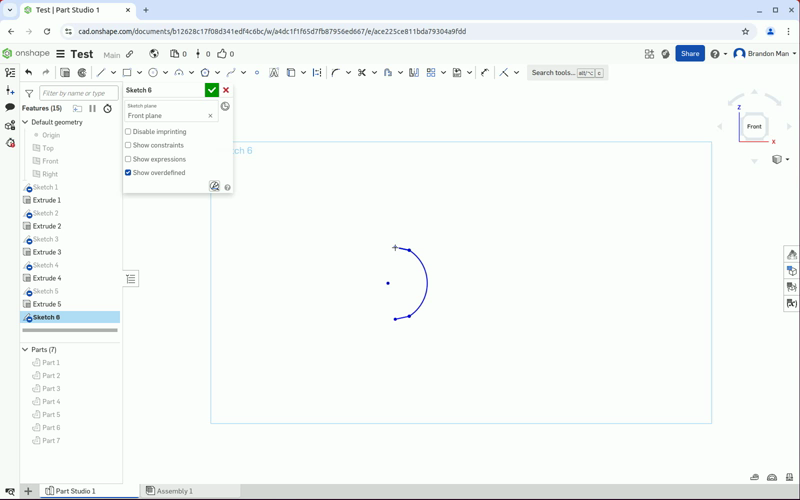
mouse_move(395, 247)
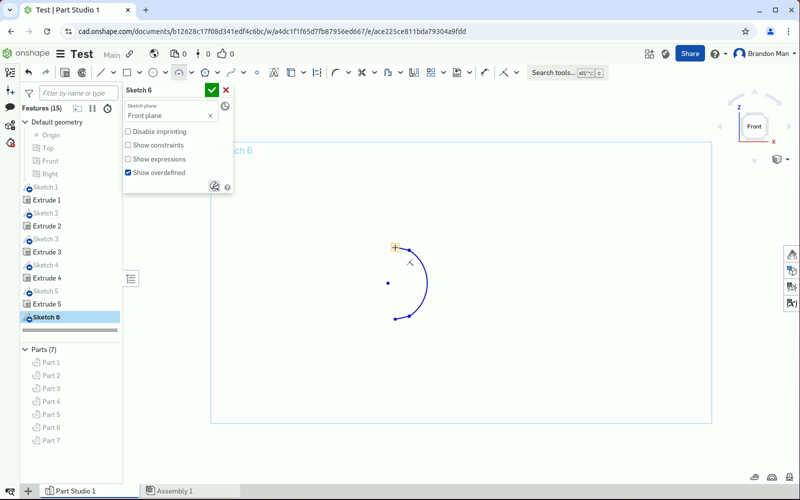
click(395, 247)
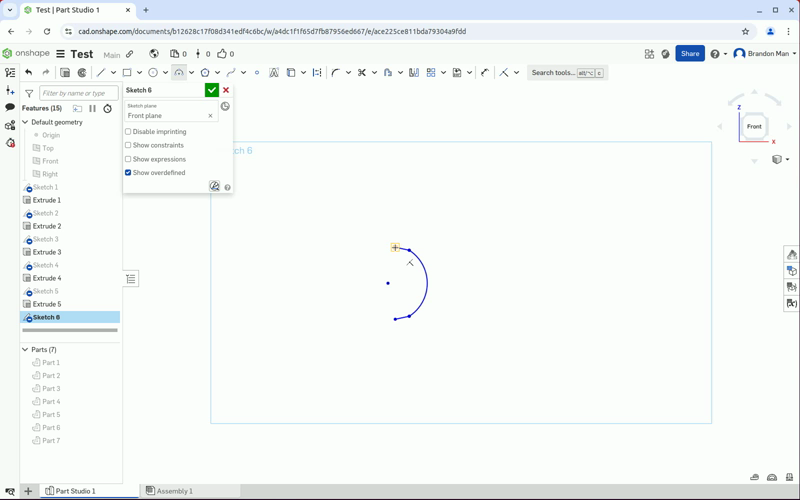
mouse_move(395, 319)
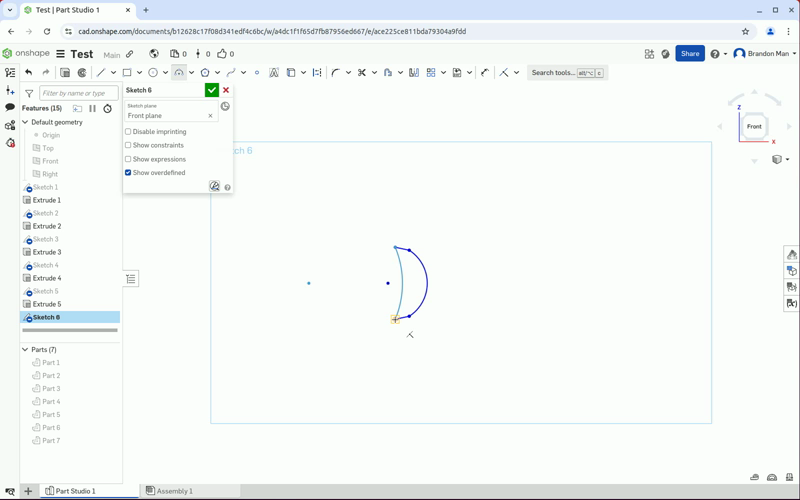
click(395, 319)
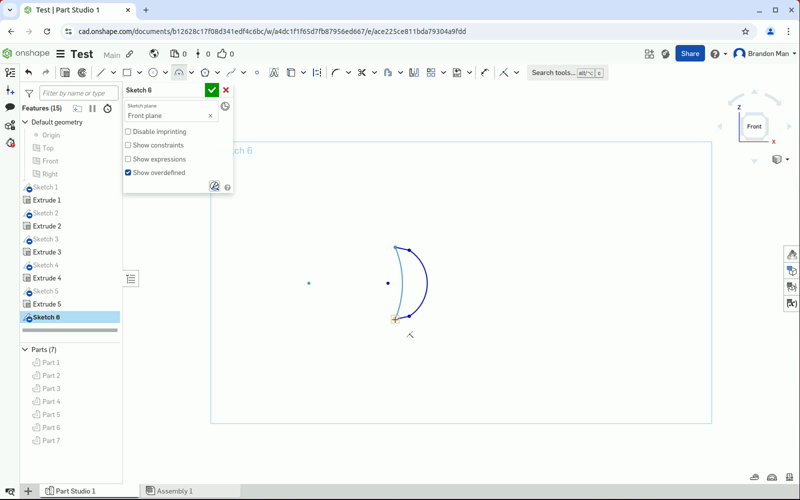
key_down(shift)
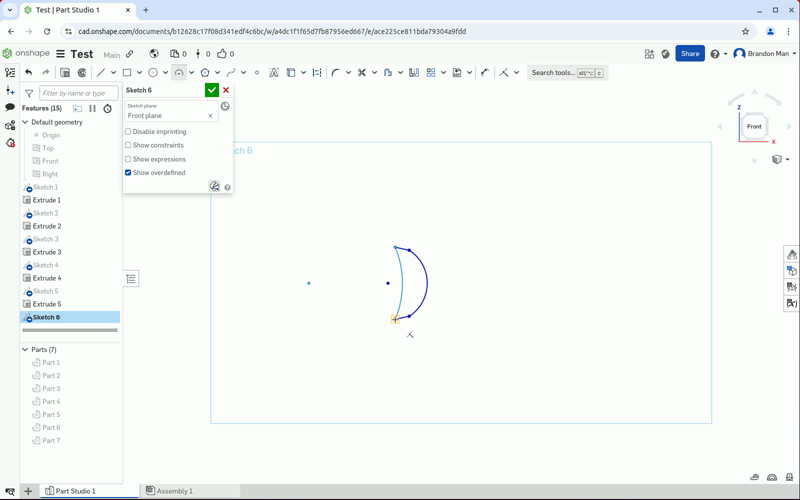
mouse_move(424, 283)
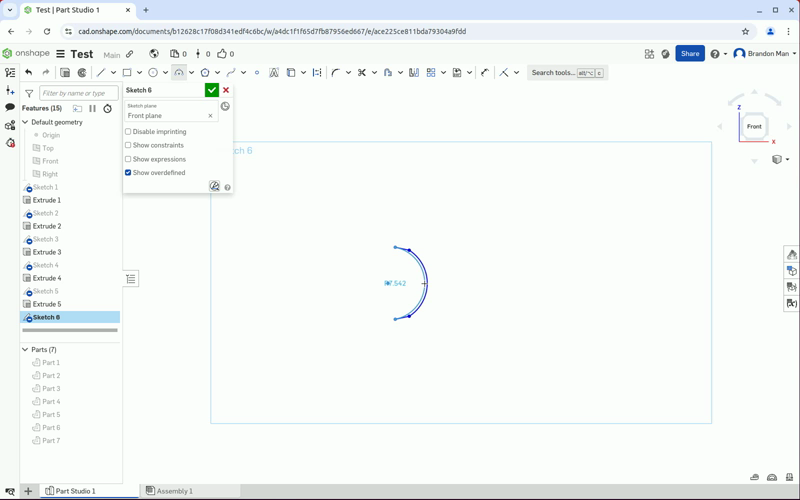
scroll(6)
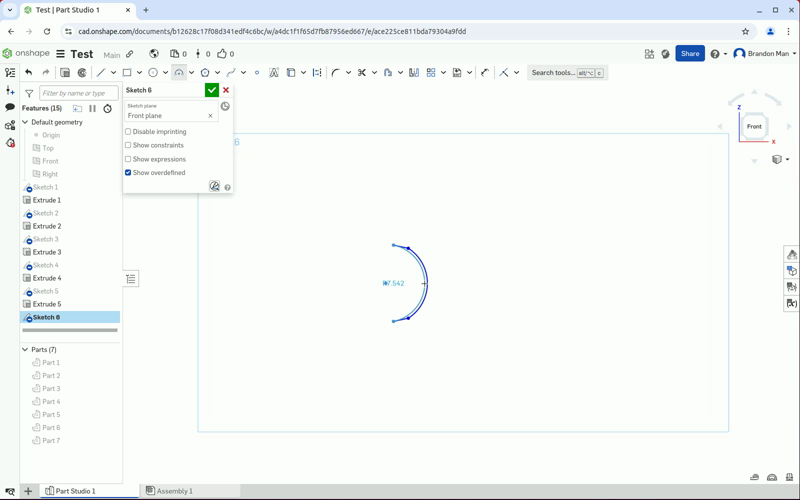
scroll(6)
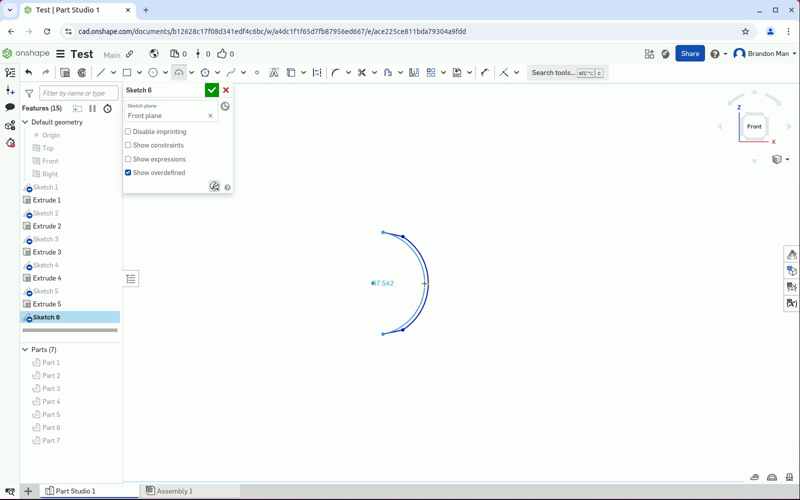
scroll(6)
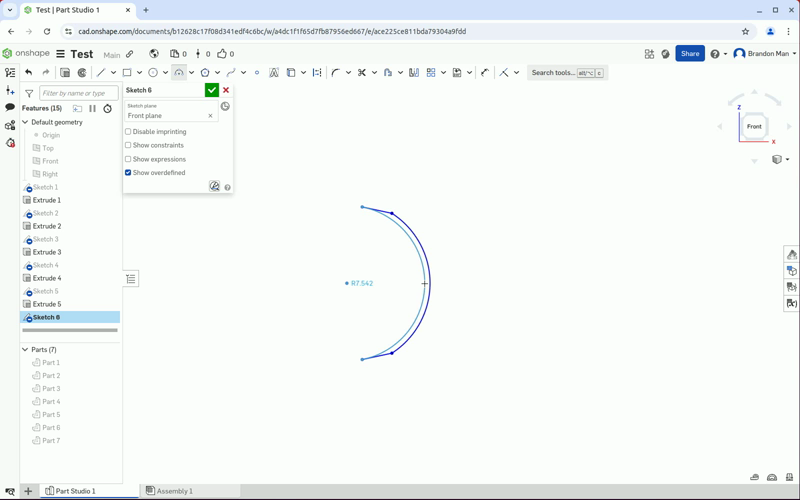
scroll(6)
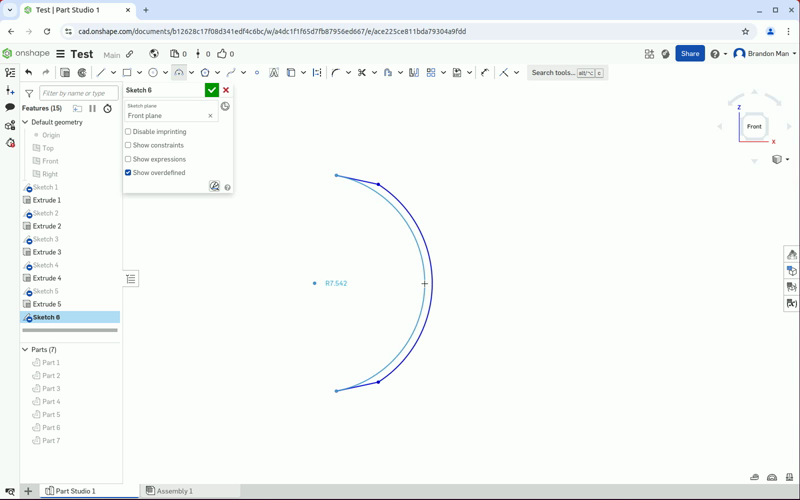
scroll(6)
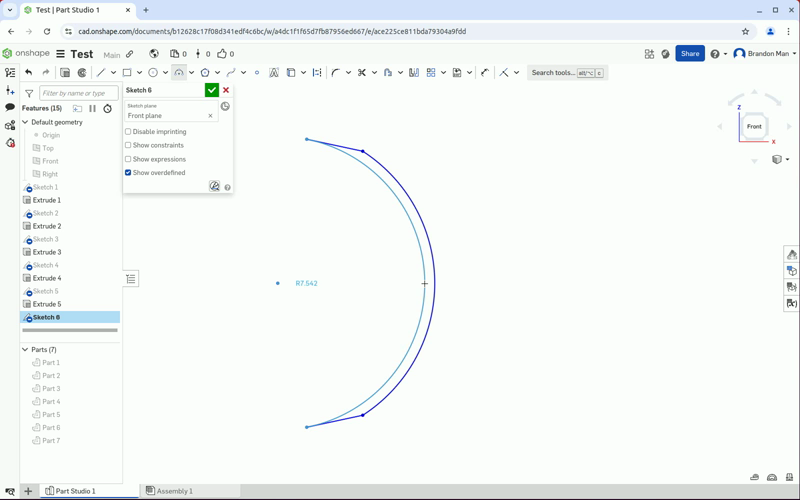
scroll(6)
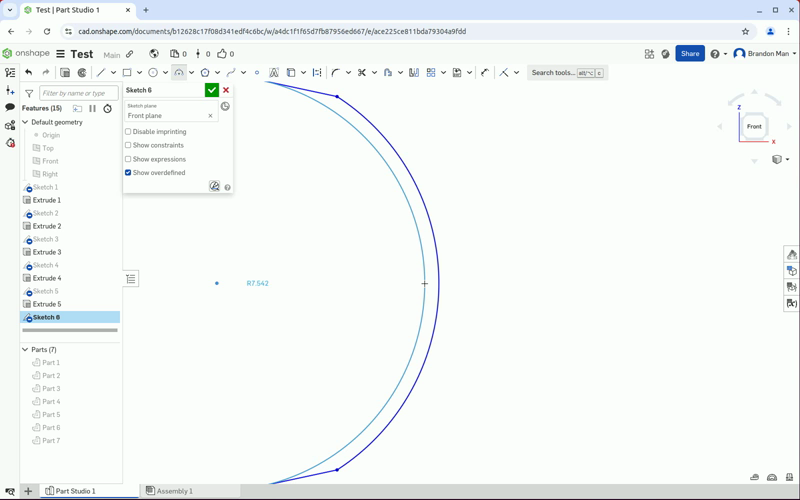
scroll(6)
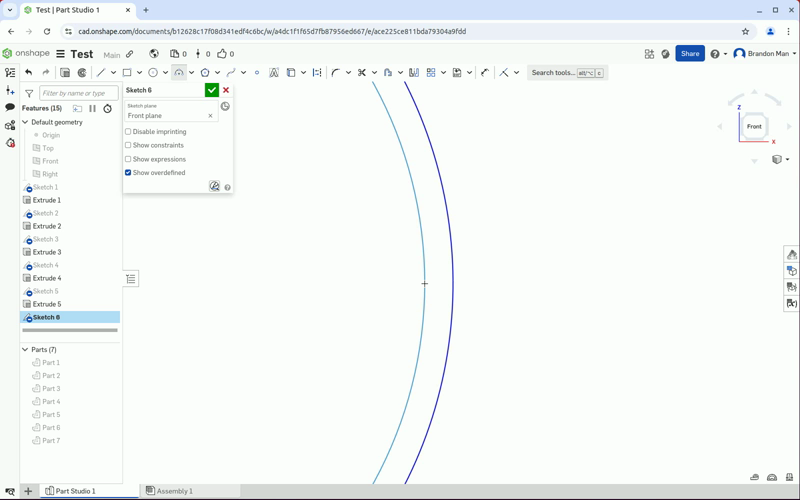
click(424, 283)
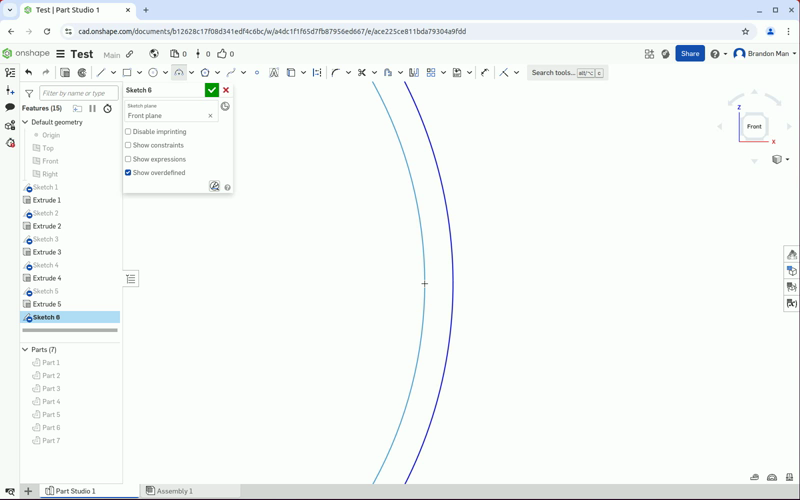
scroll(-6)
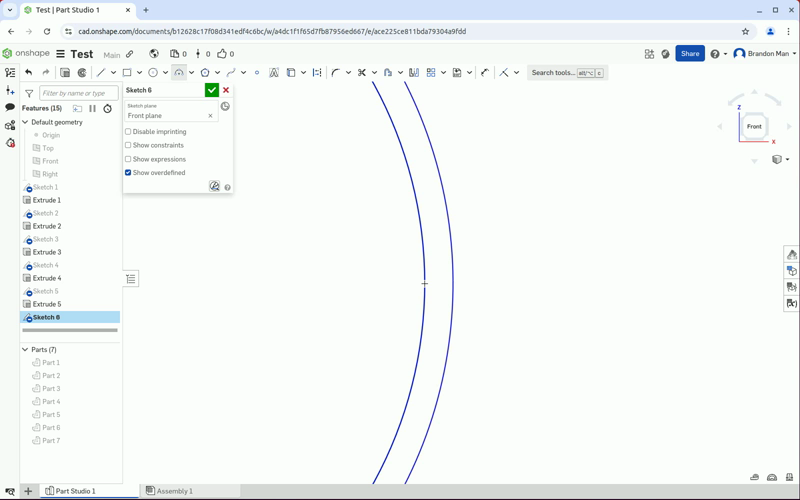
scroll(-6)
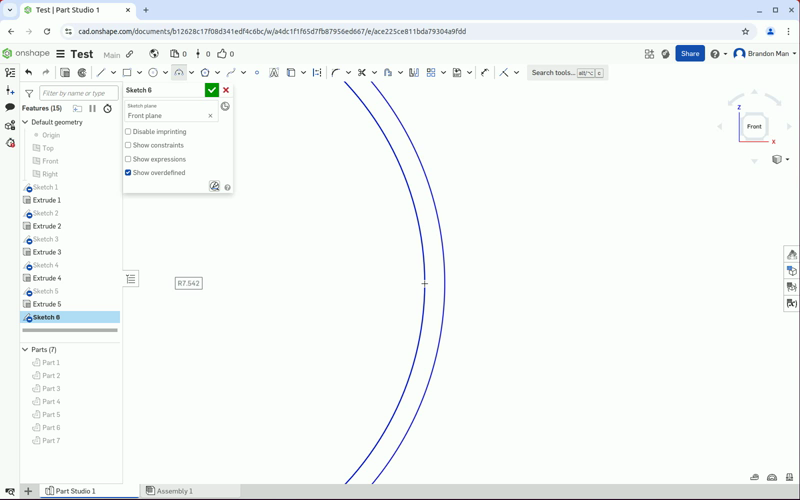
scroll(-6)
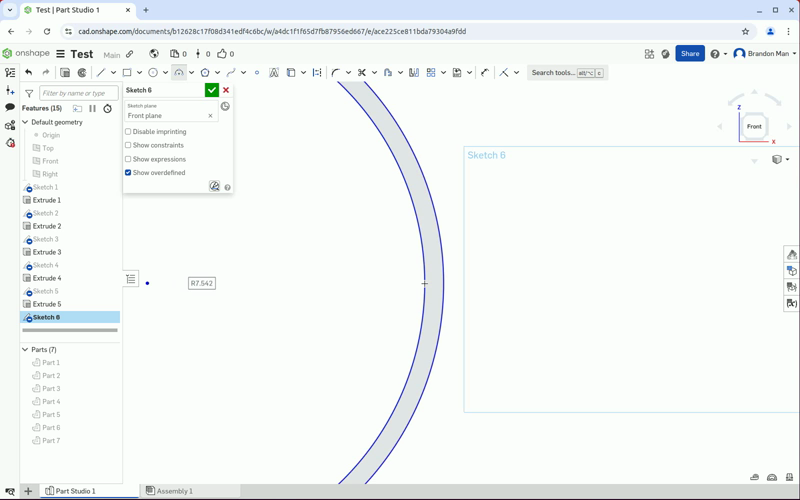
scroll(-6)
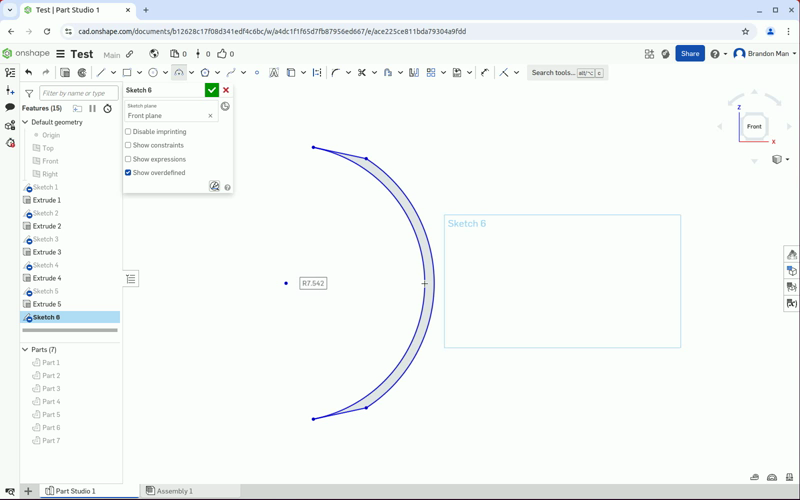
scroll(-6)
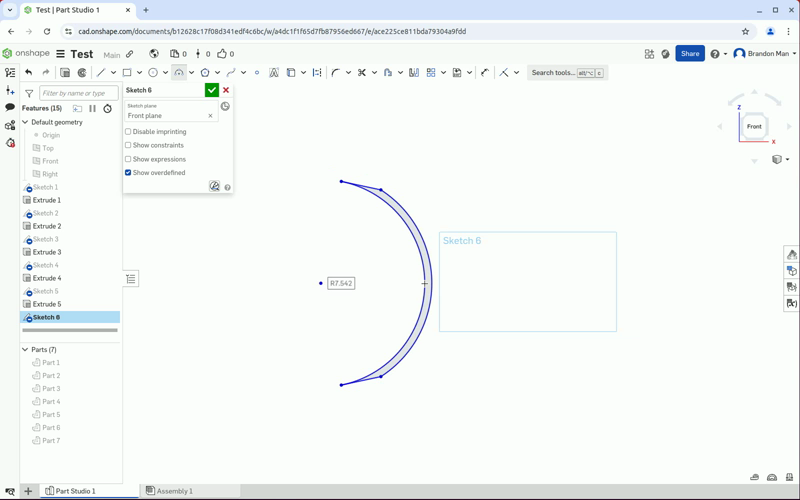
scroll(-6)
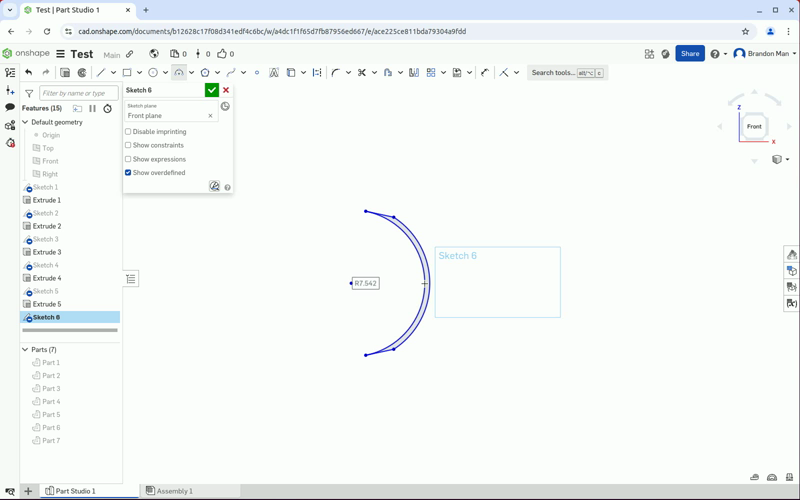
scroll(-6)
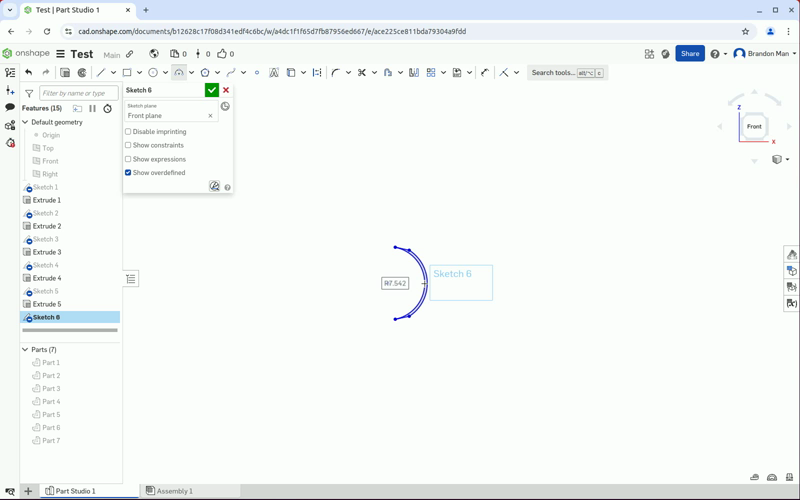
key_up(shift)
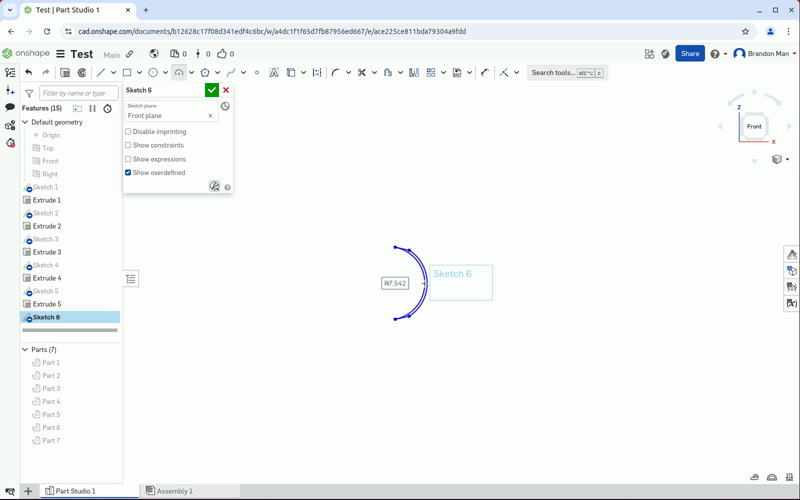
key(esc)
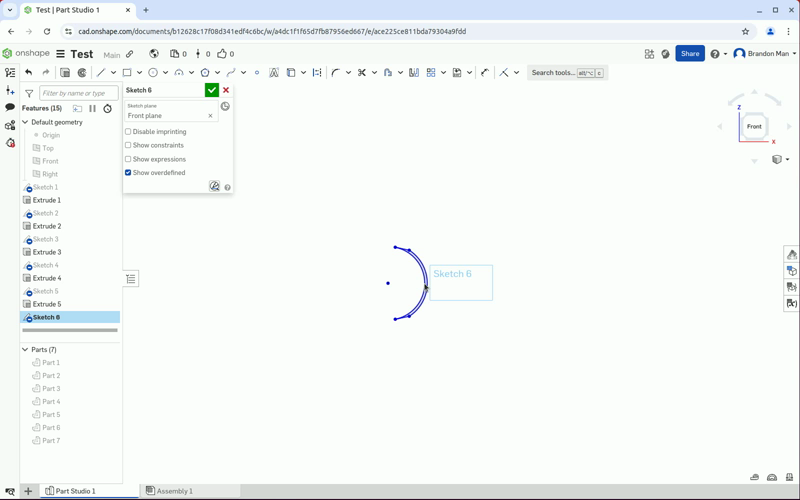
mouse_move(424, 274)
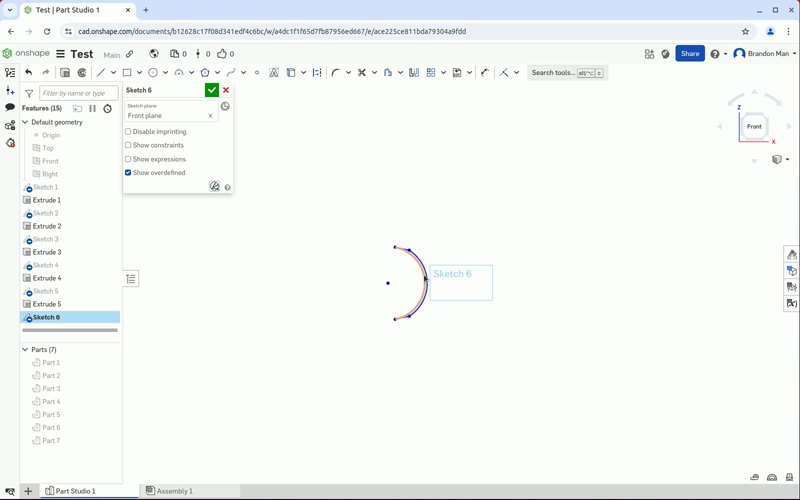
scroll(6)
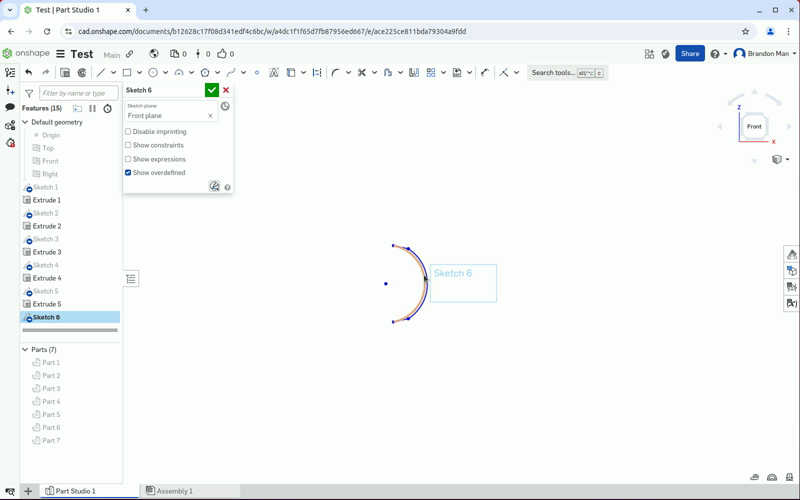
scroll(6)
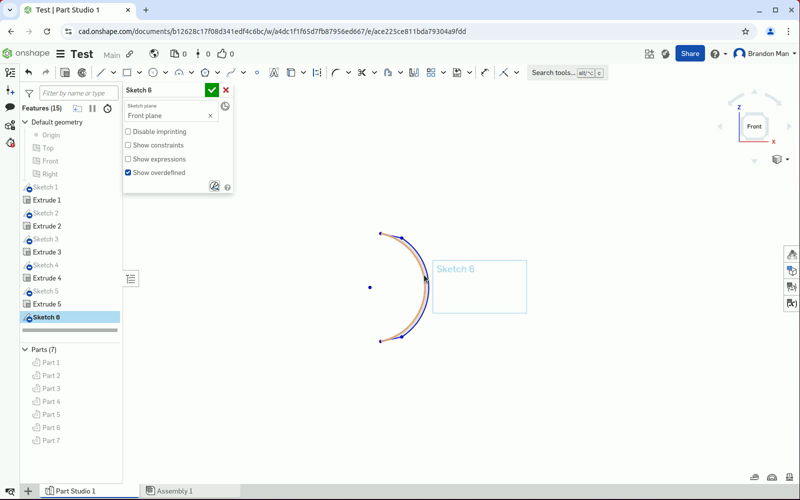
scroll(6)
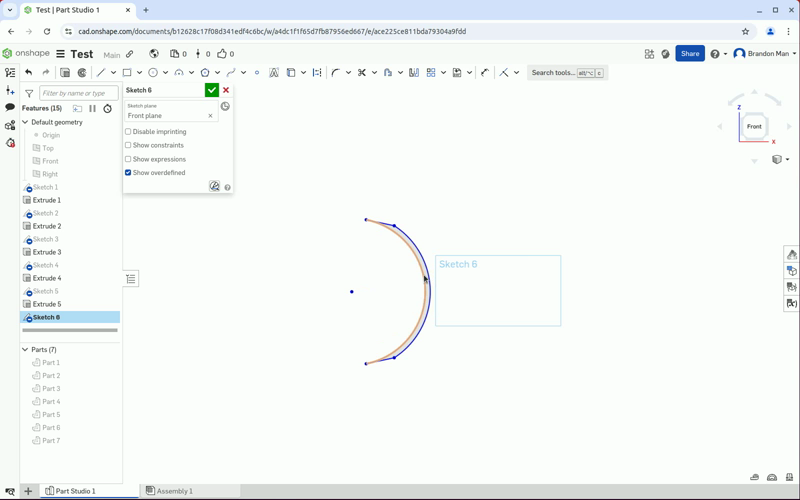
scroll(6)
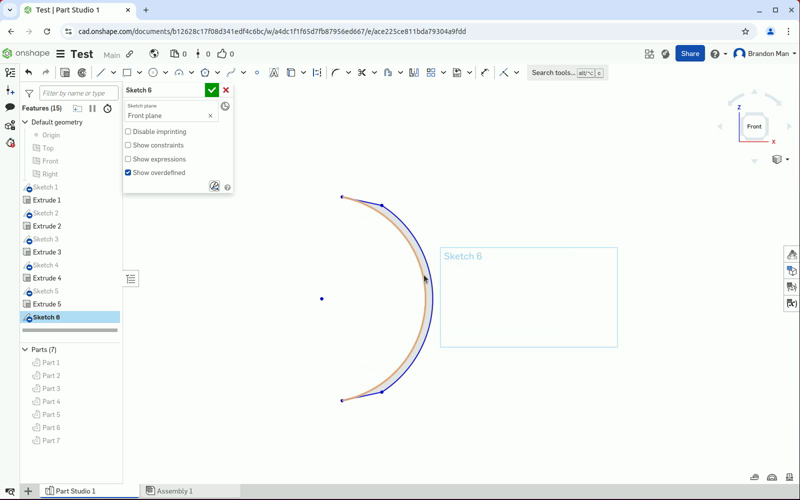
scroll(6)
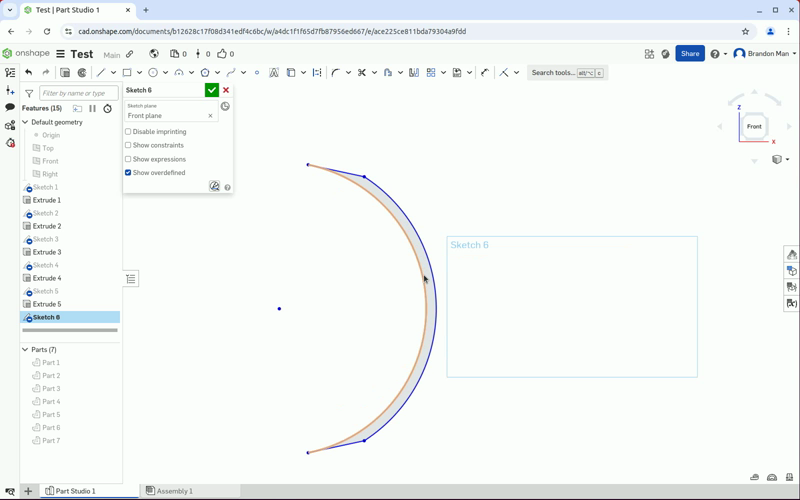
scroll(6)
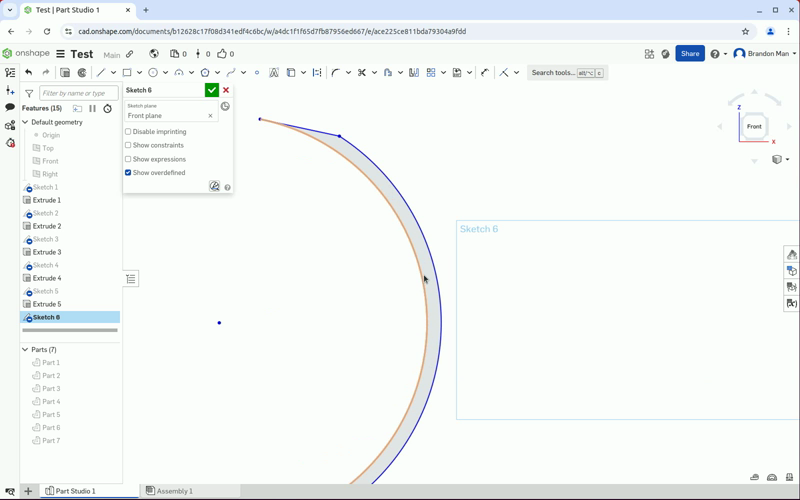
scroll(6)
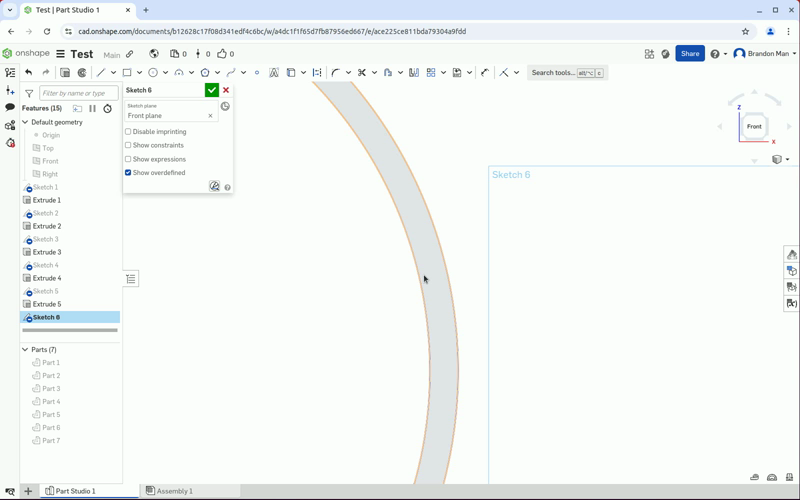
click(424, 274)
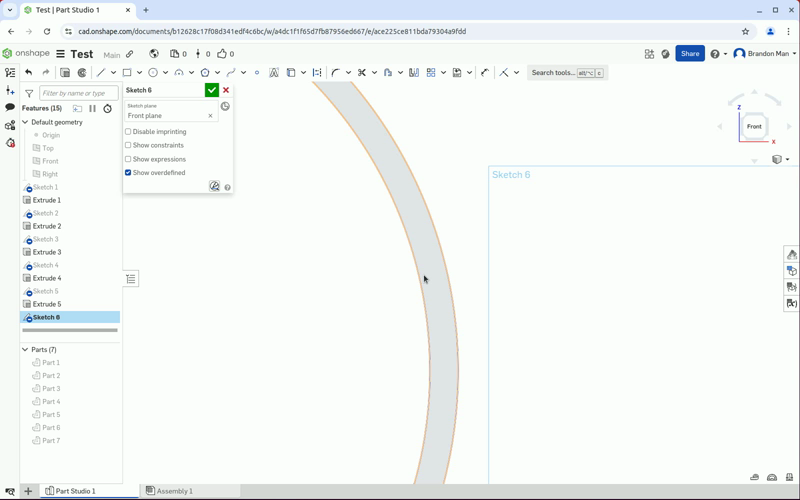
scroll(-6)
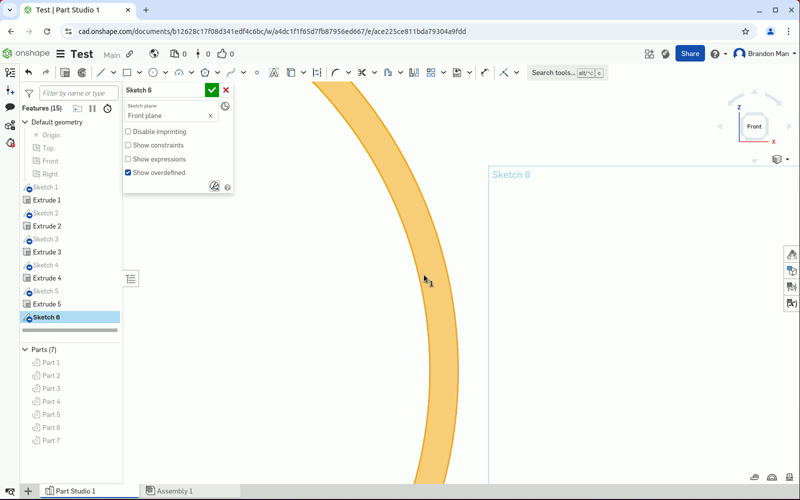
scroll(-6)
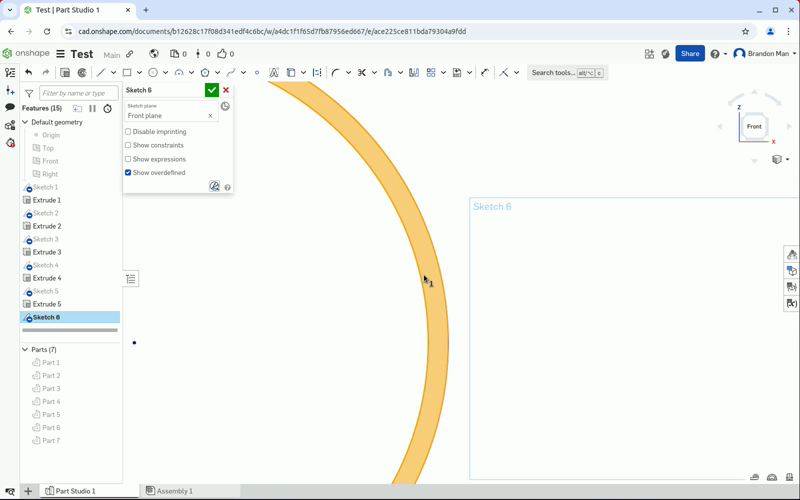
scroll(-6)
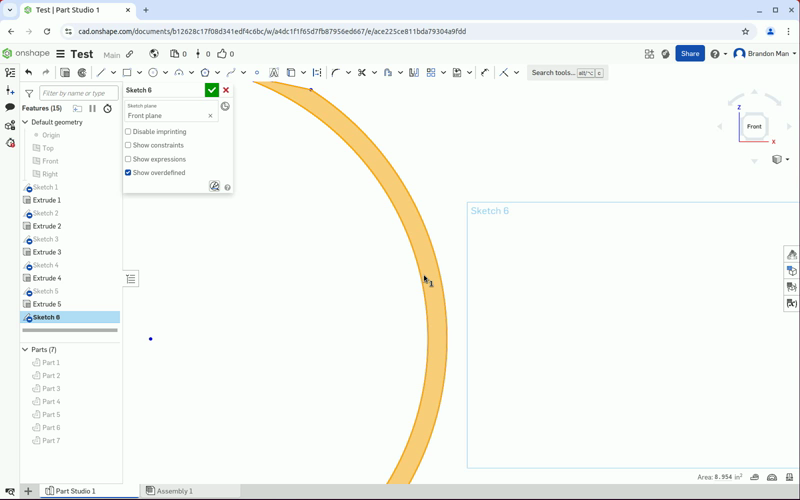
scroll(-6)
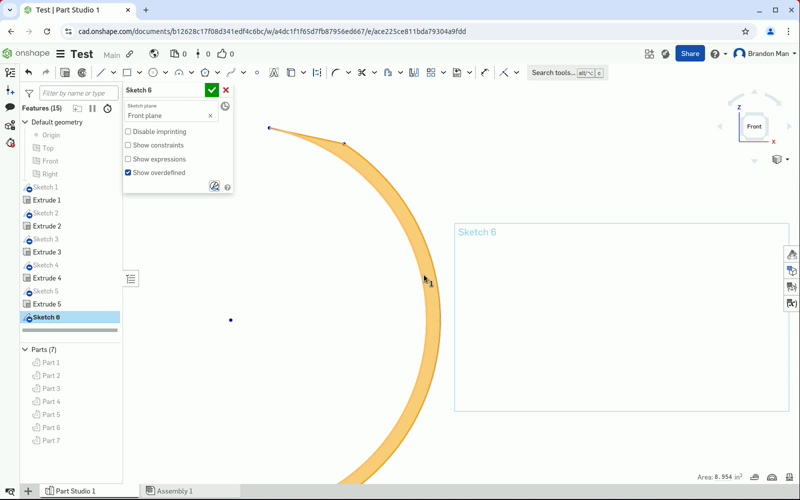
scroll(-6)
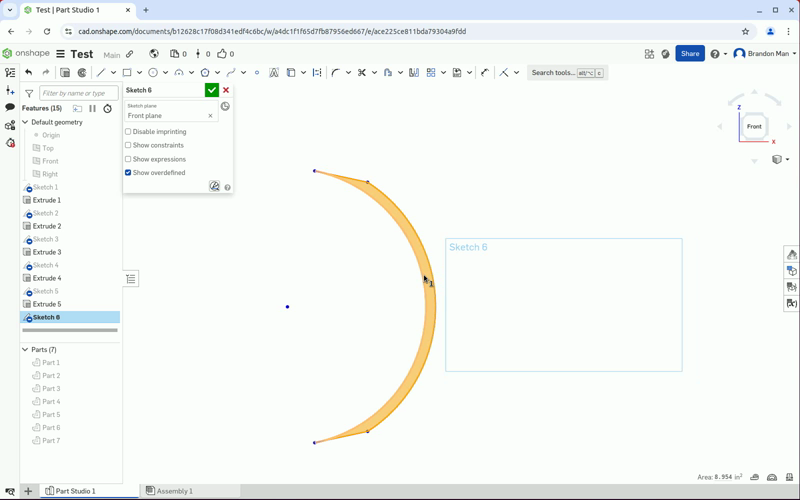
scroll(-6)
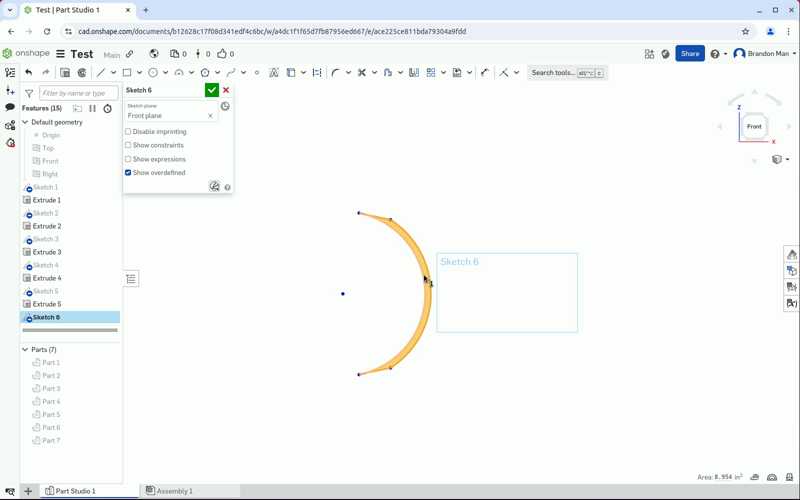
scroll(-6)
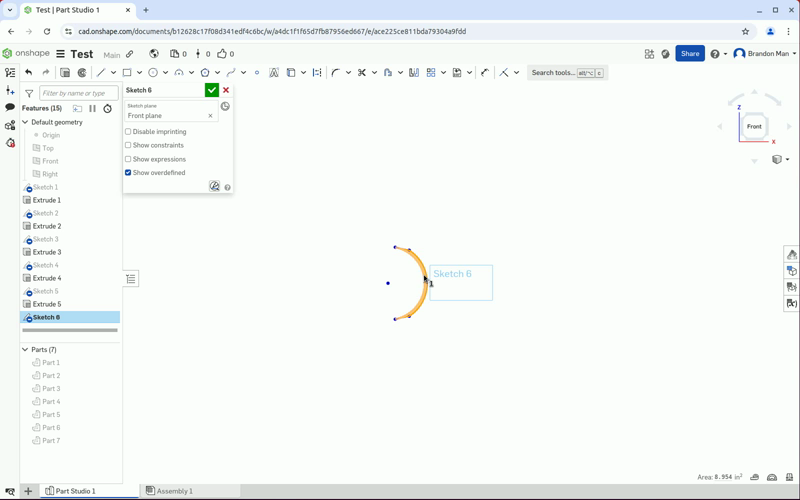
mouse_move(73, 352)
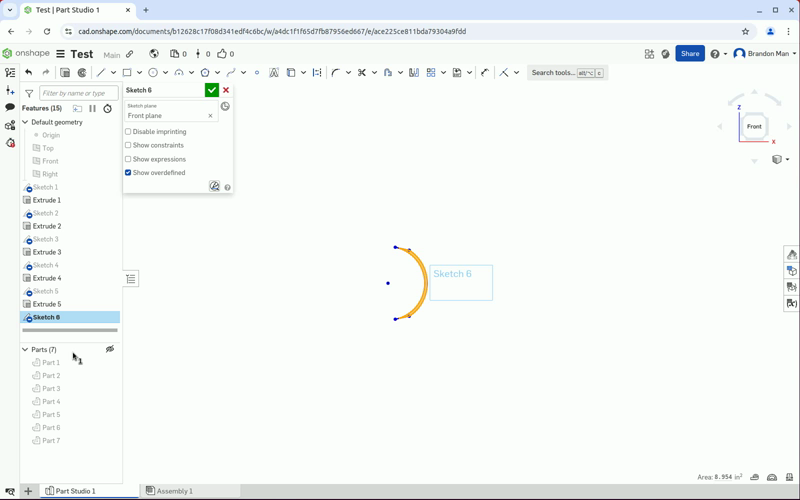
key(shift+y)
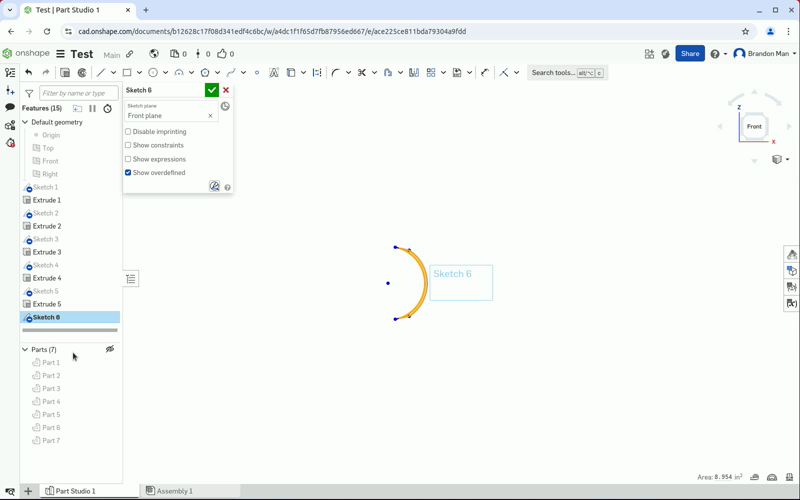
key(shift+e)
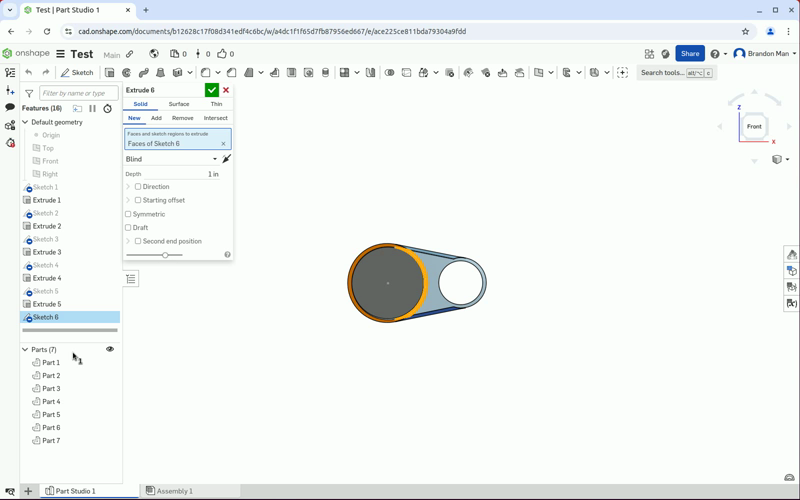
mouse_move(143, 106)
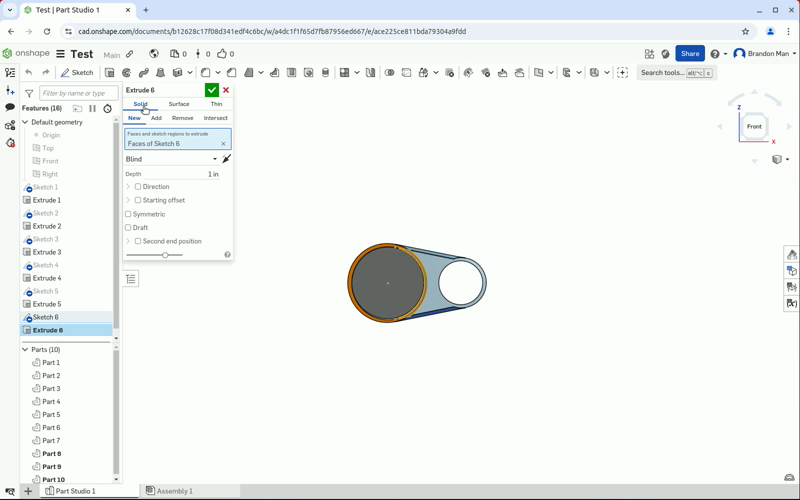
click(143, 106)
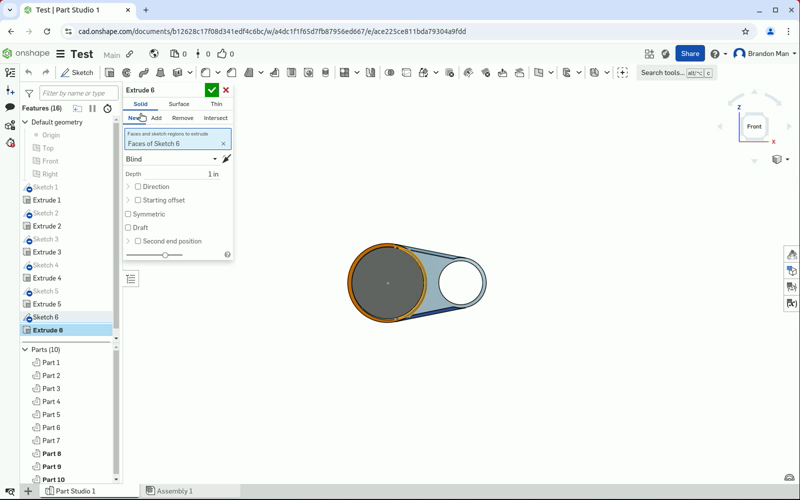
mouse_move(137, 120)
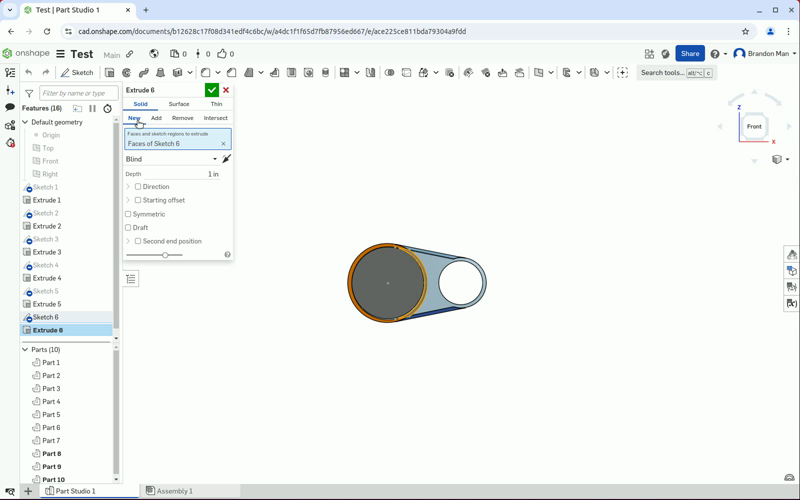
click(137, 120)
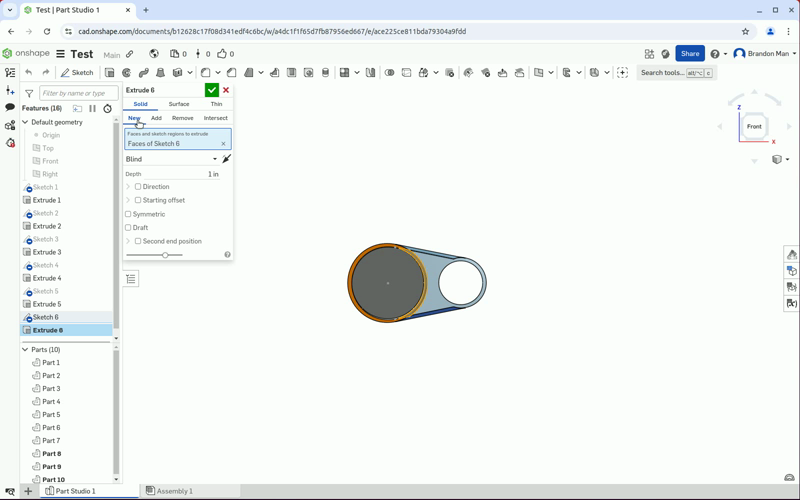
key(tab, 4)
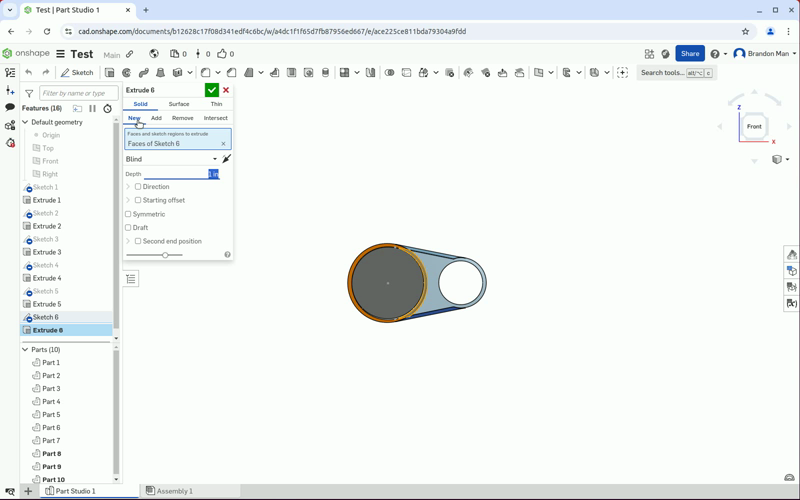
text(7.462)
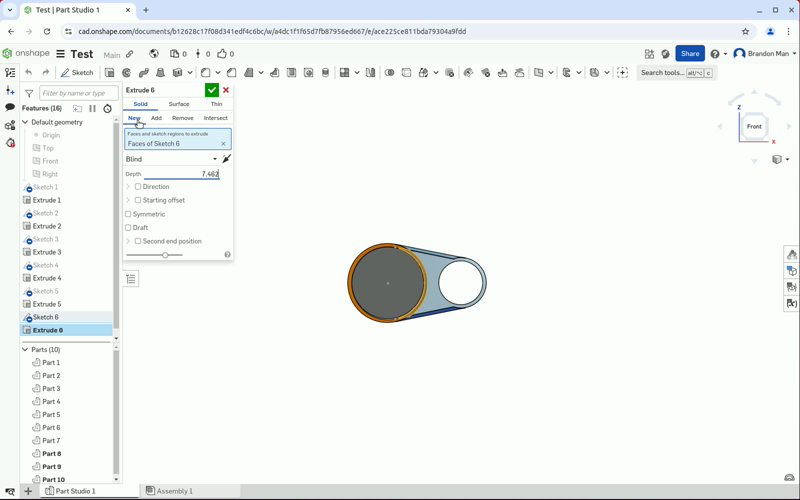
key(enter)
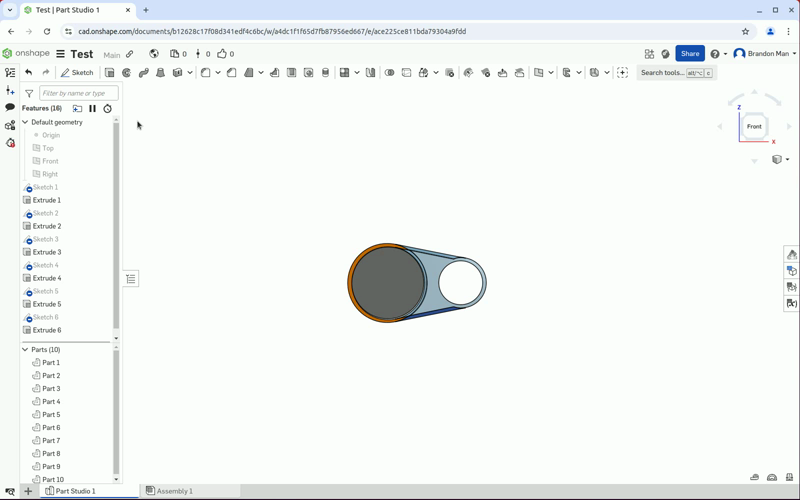
key(shift+h)
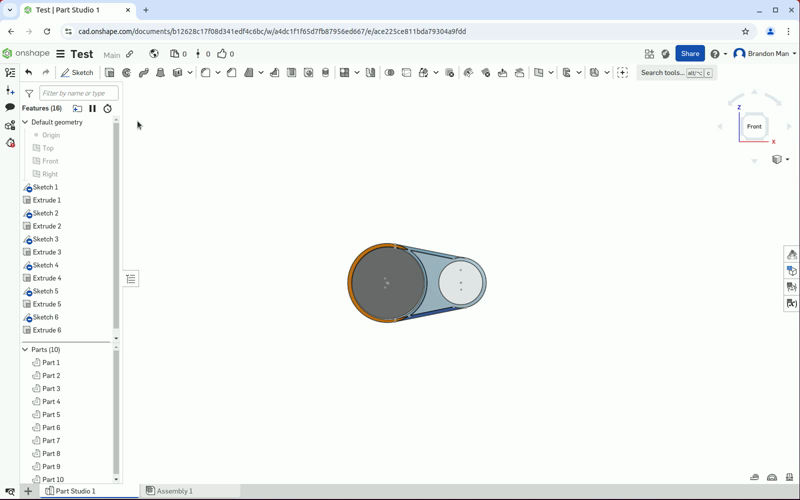
key(shift+h)
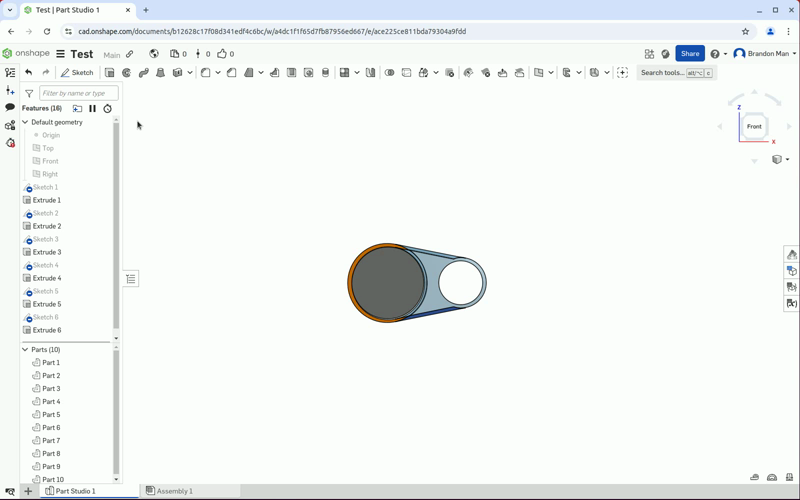
mouse_move(69, 189)
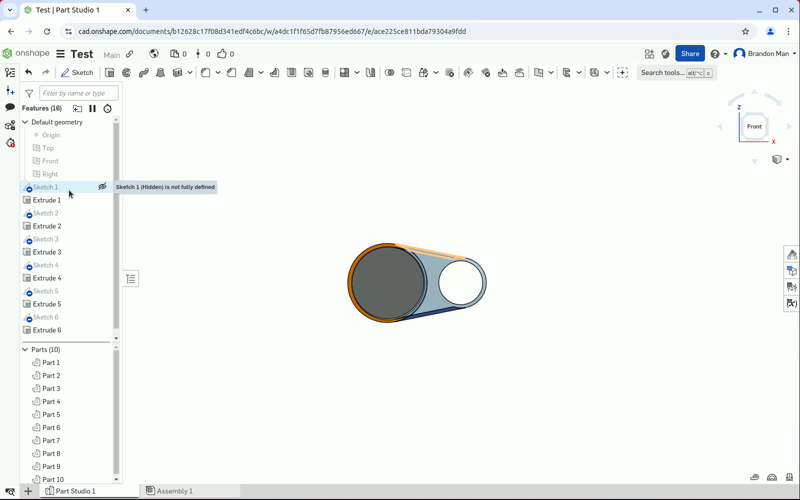
click(69, 189)
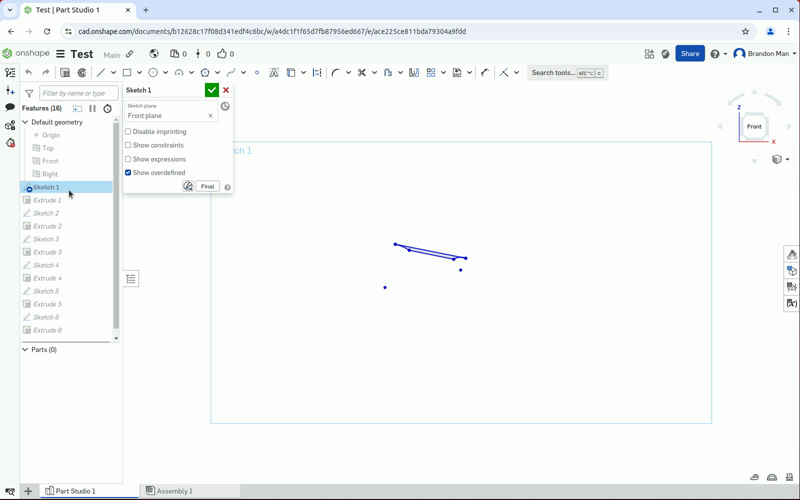
mouse_move(229, 92)
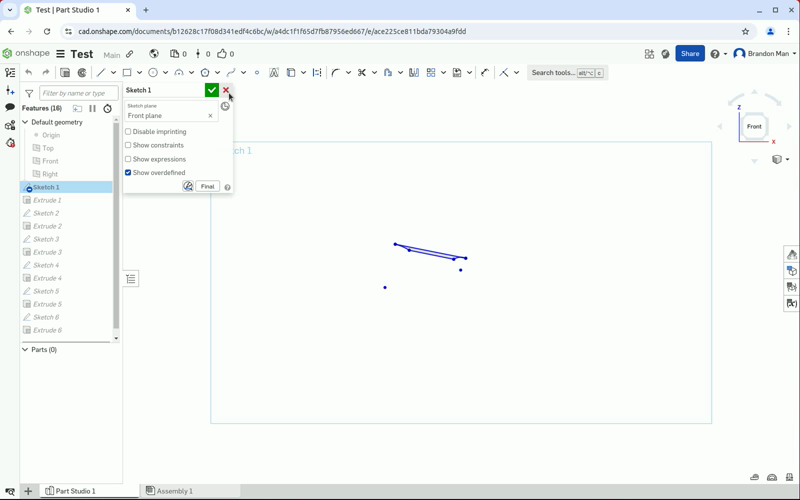
click(229, 92)
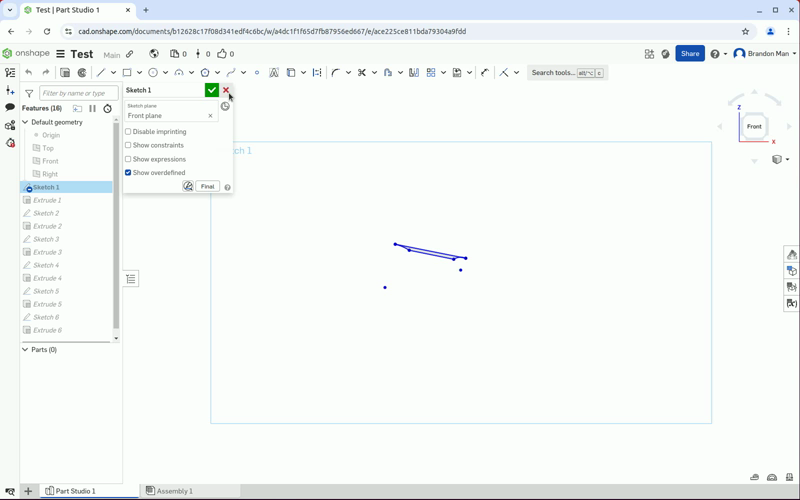
key(shift+s)
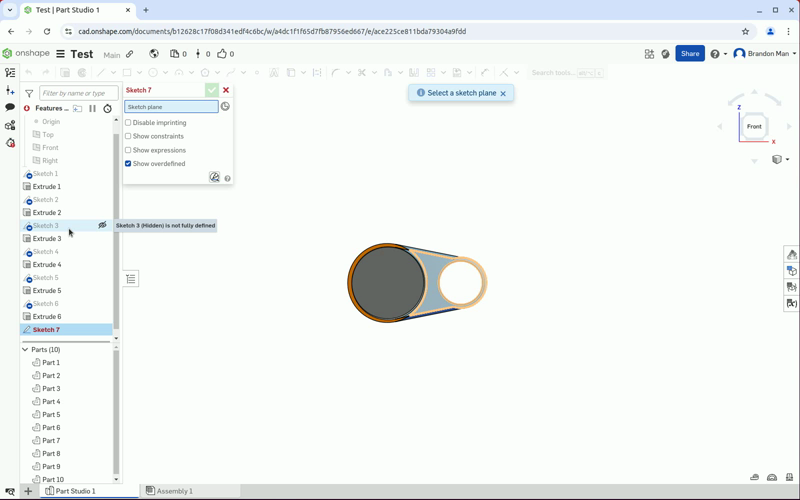
scroll(3)
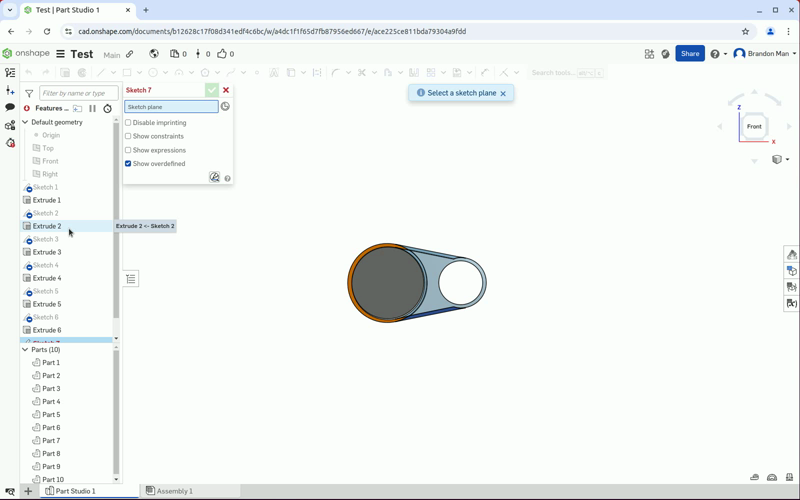
mouse_move(69, 163)
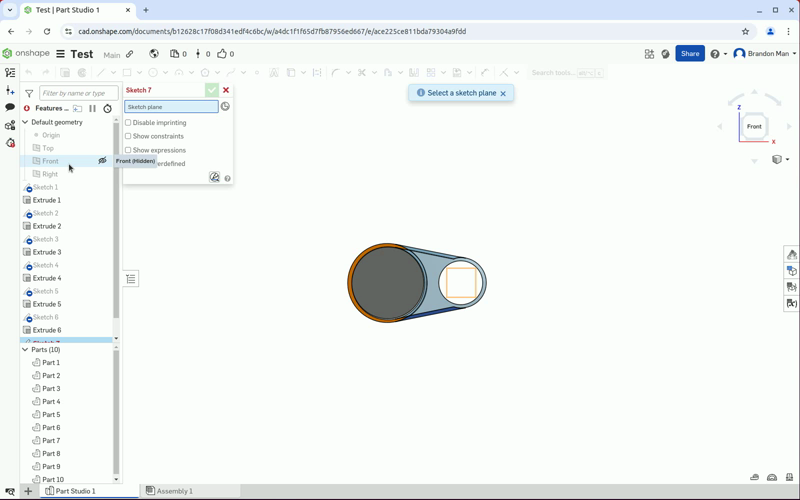
click(69, 163)
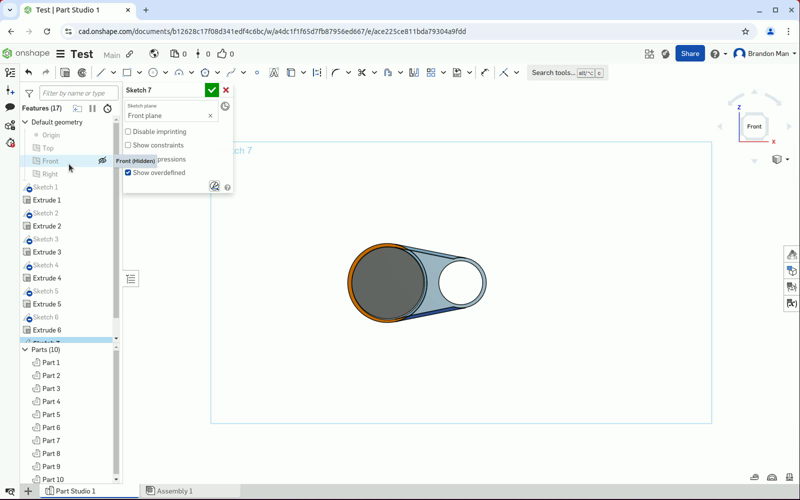
mouse_move(69, 352)
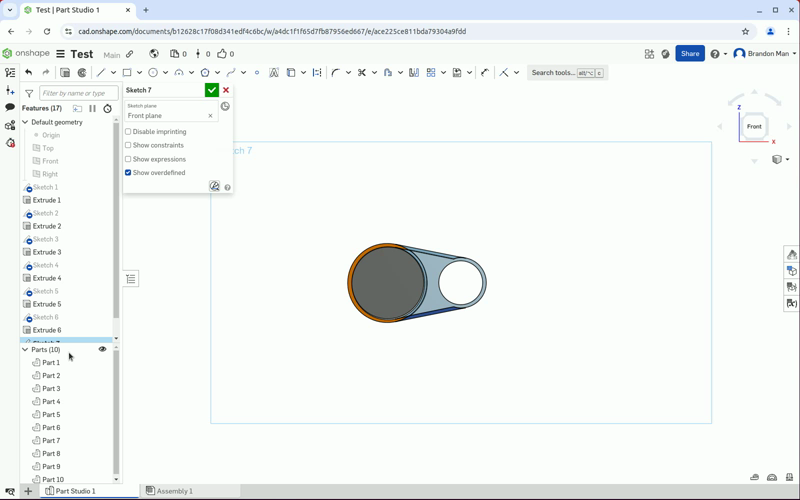
key(y)
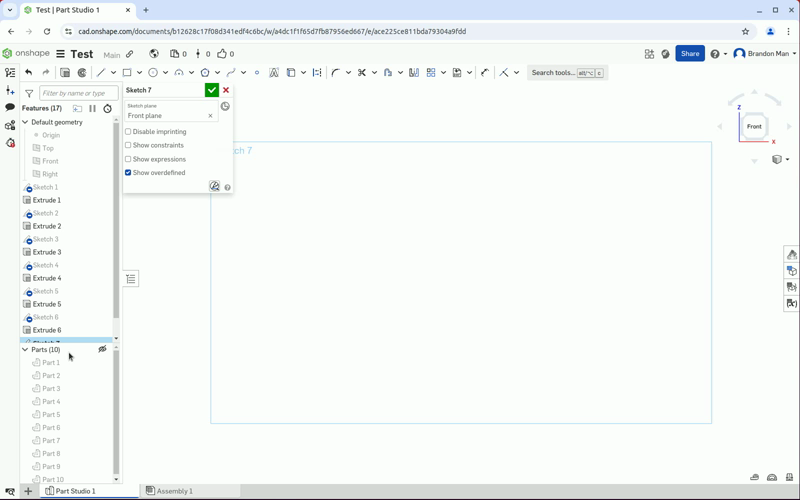
key(c)
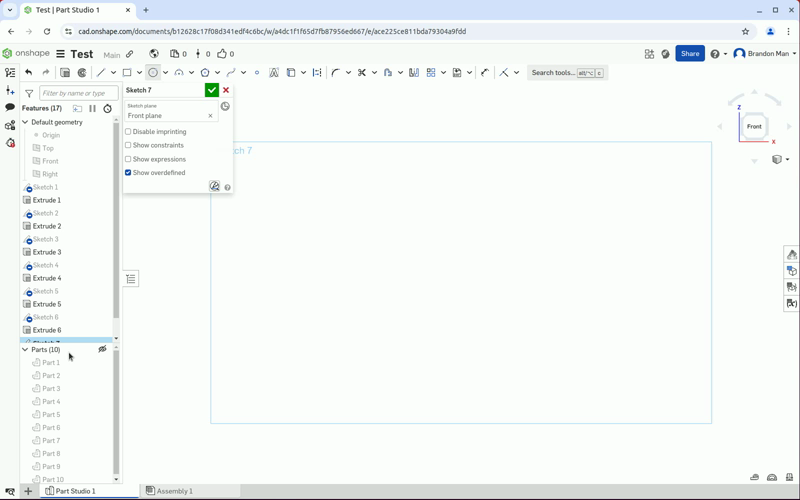
key_down(shift)
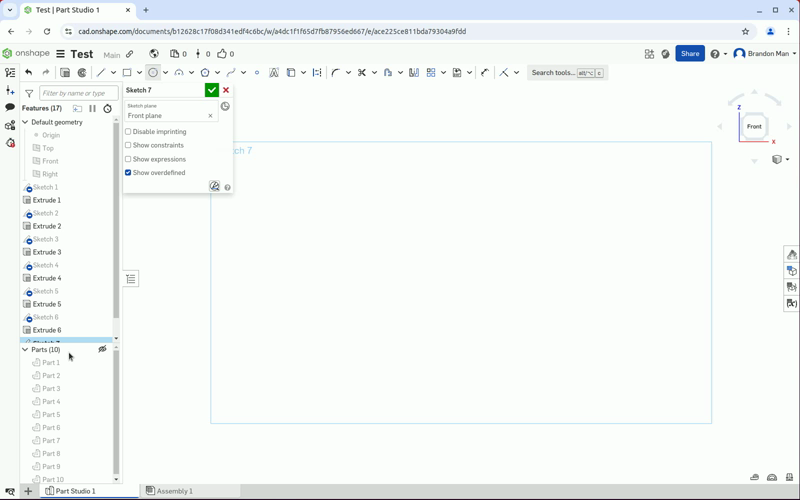
mouse_move(460, 282)
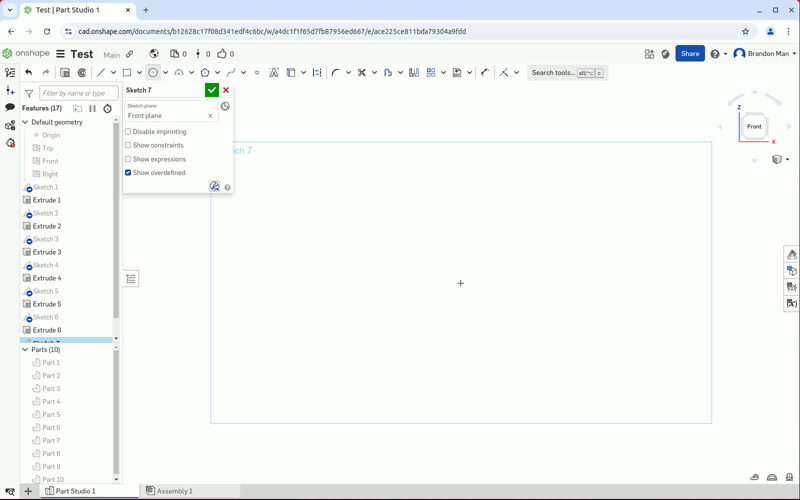
click(460, 282)
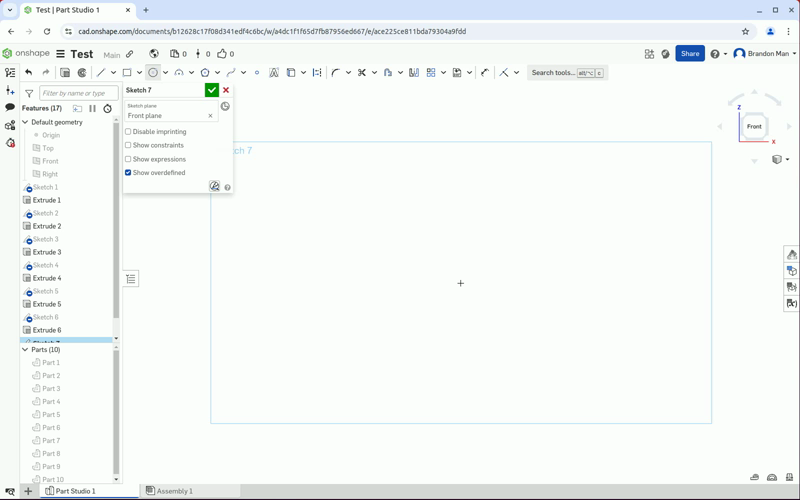
key_up(shift)
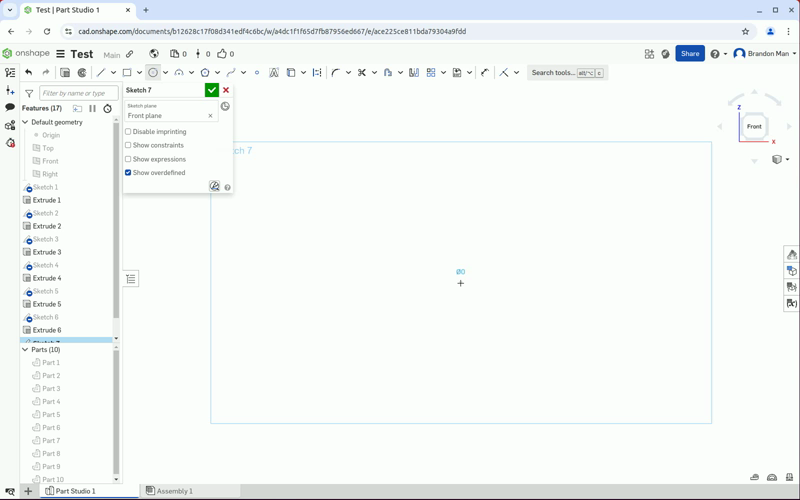
mouse_move(482, 282)
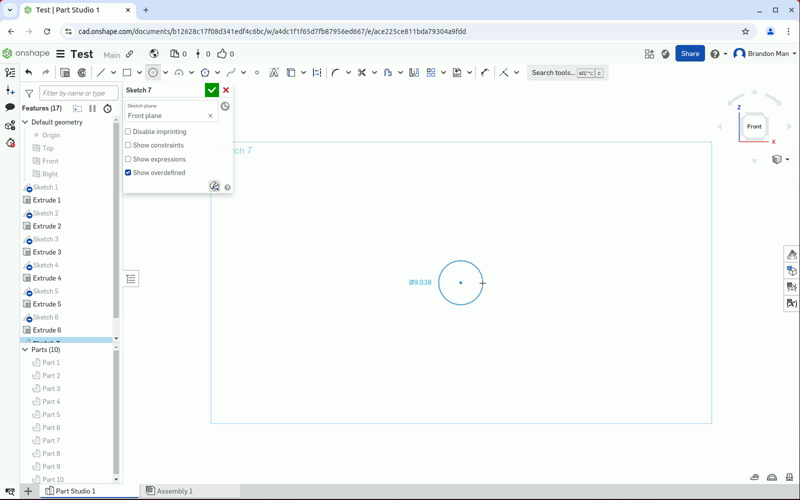
click(482, 282)
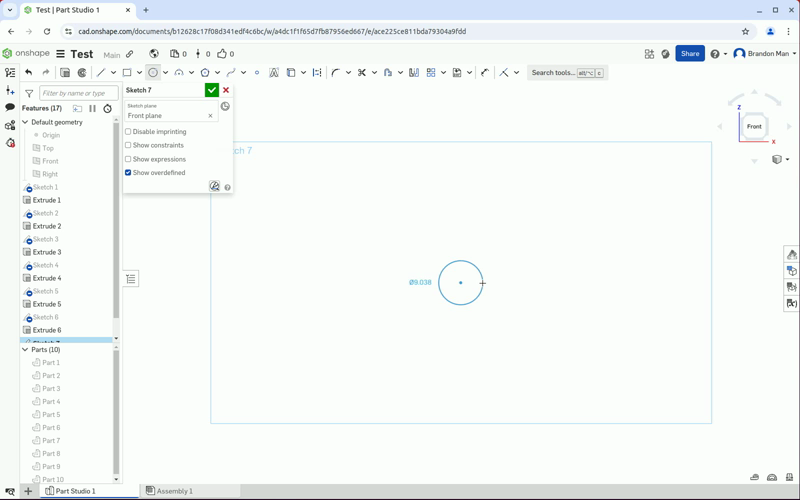
key(esc)
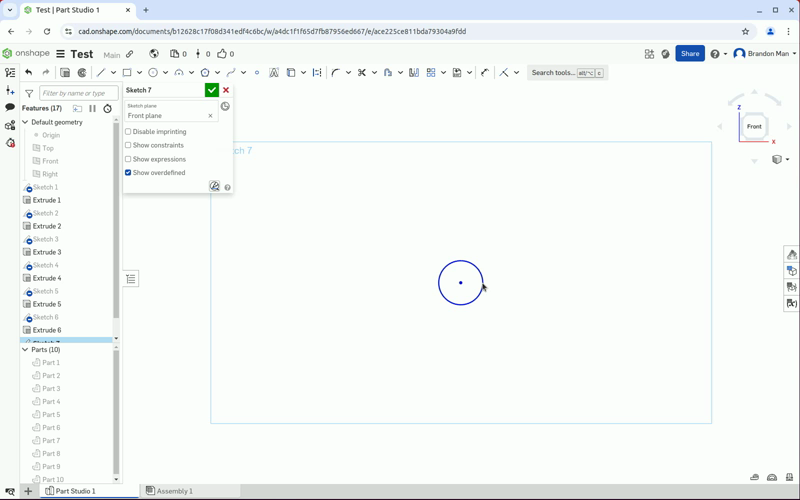
mouse_move(458, 276)
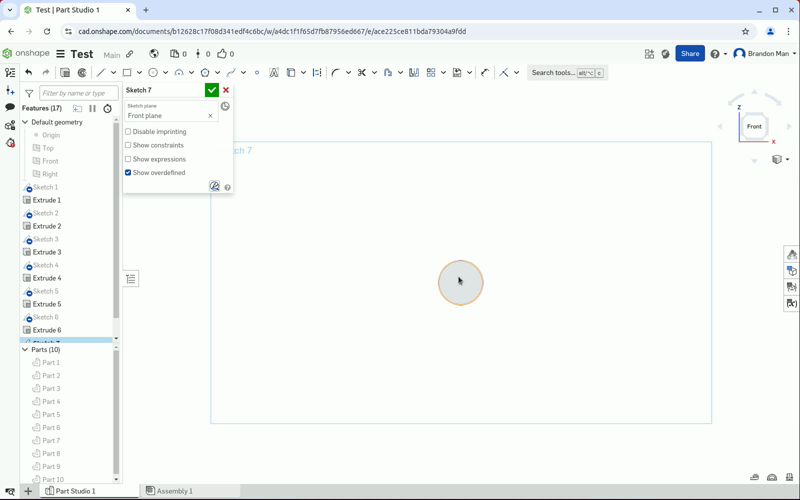
scroll(6)
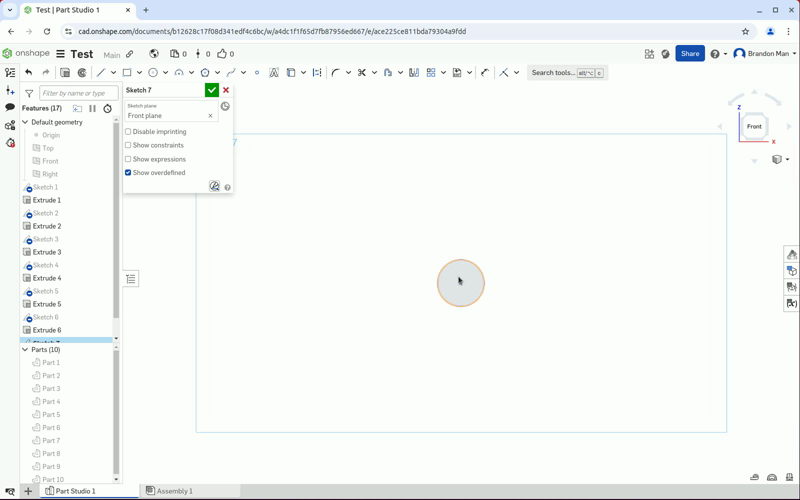
scroll(6)
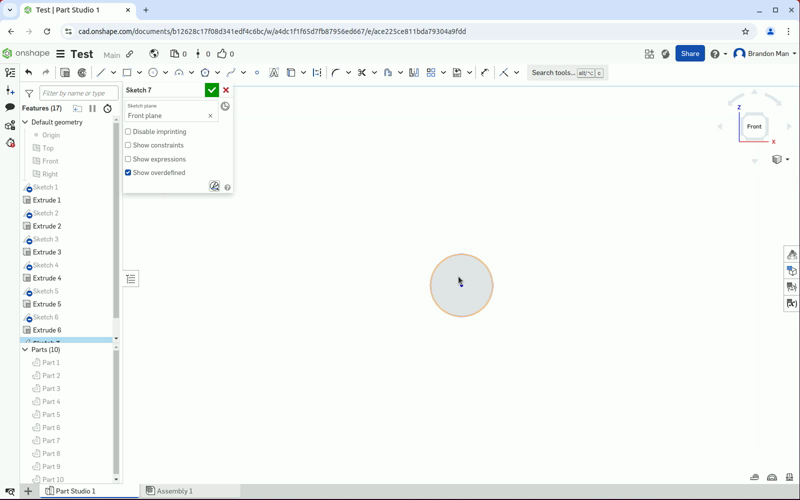
scroll(6)
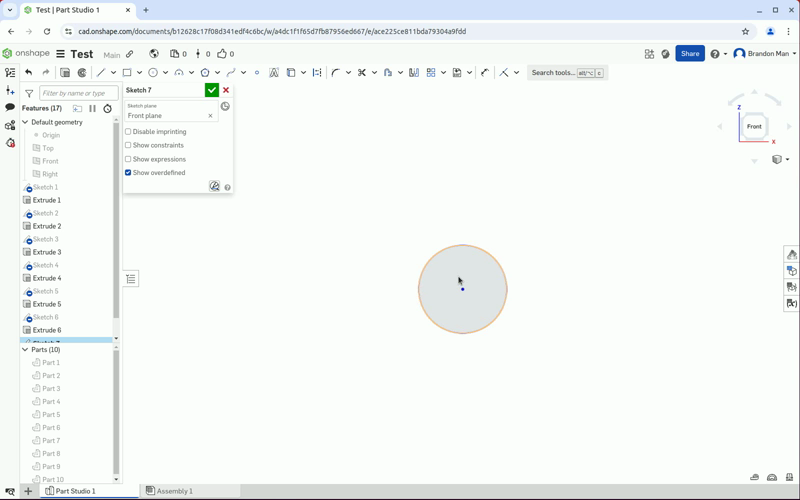
scroll(6)
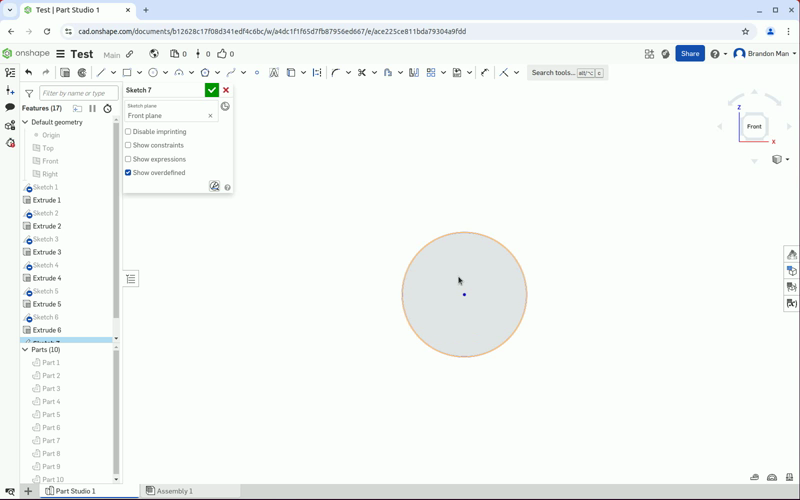
scroll(6)
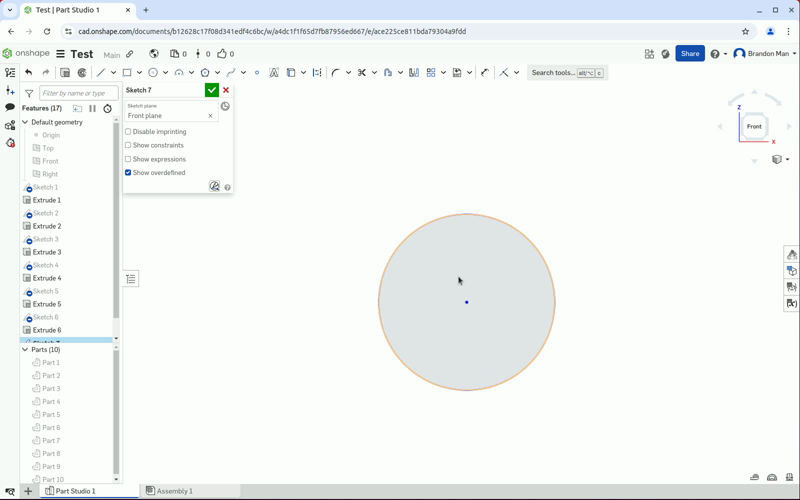
scroll(6)
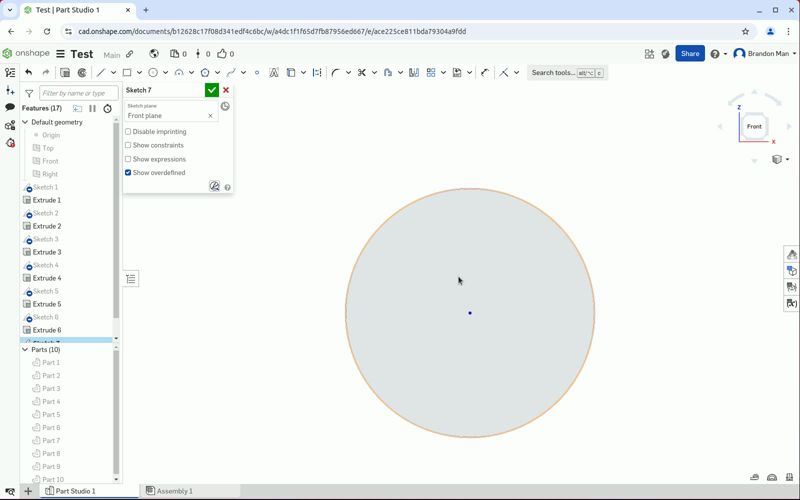
scroll(6)
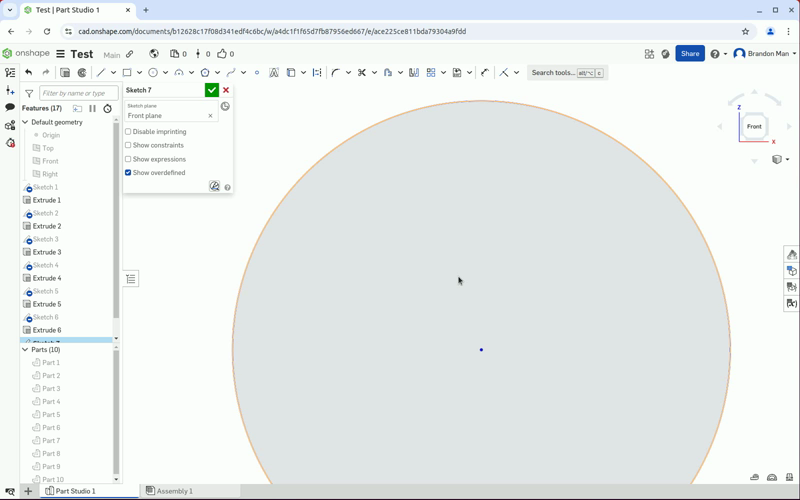
click(458, 276)
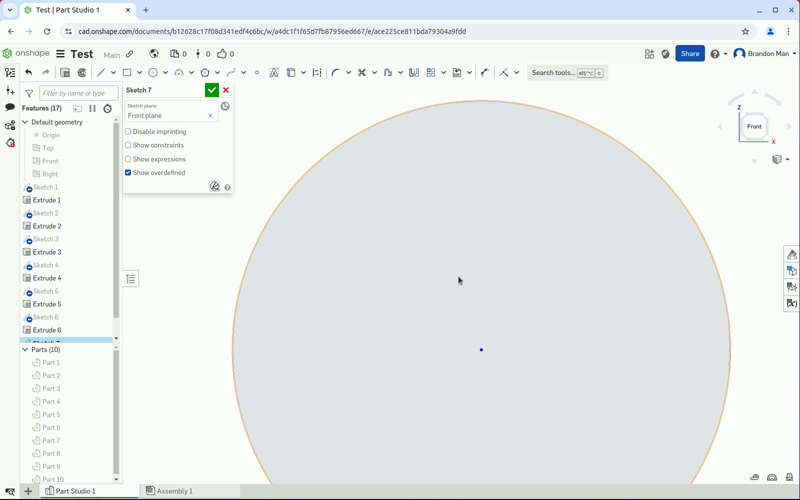
scroll(-6)
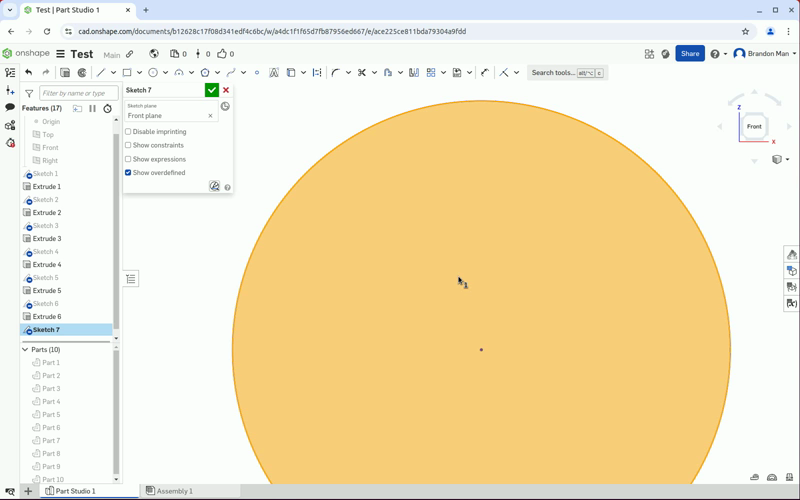
scroll(-6)
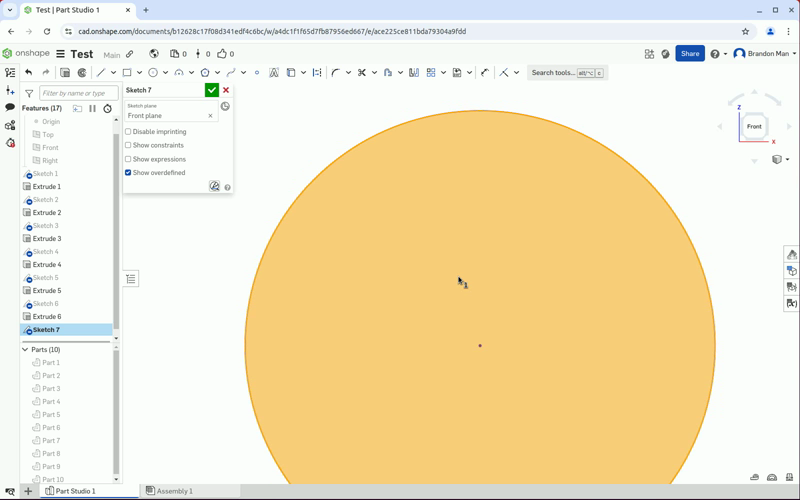
scroll(-6)
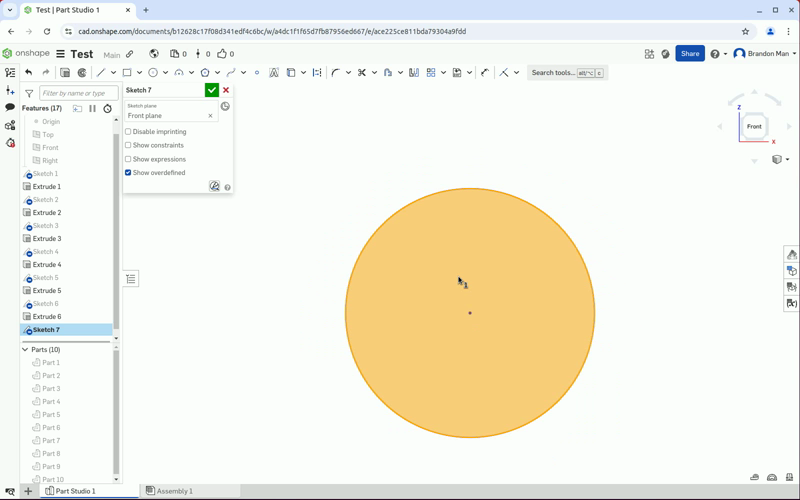
scroll(-6)
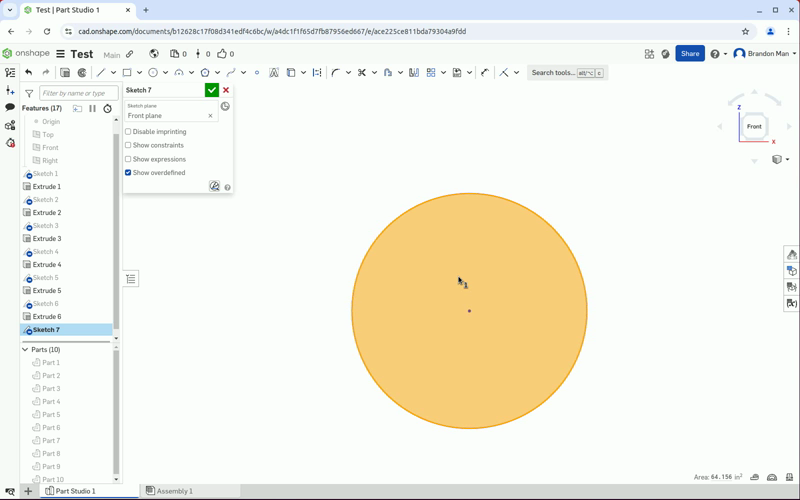
scroll(-6)
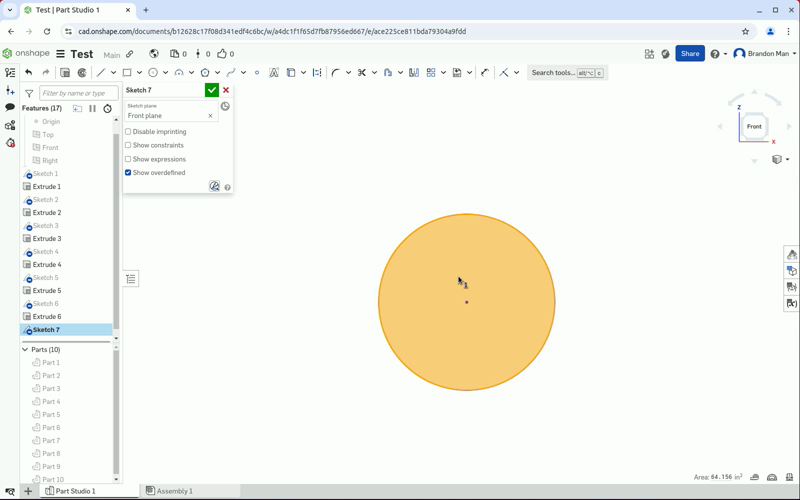
scroll(-6)
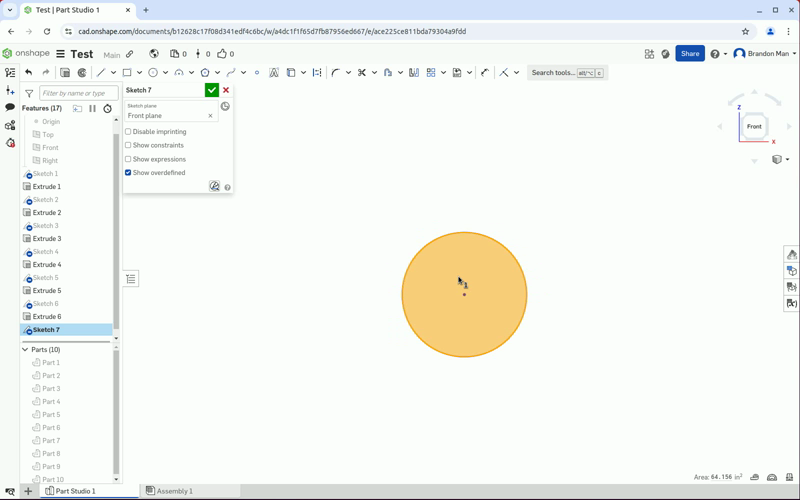
scroll(-6)
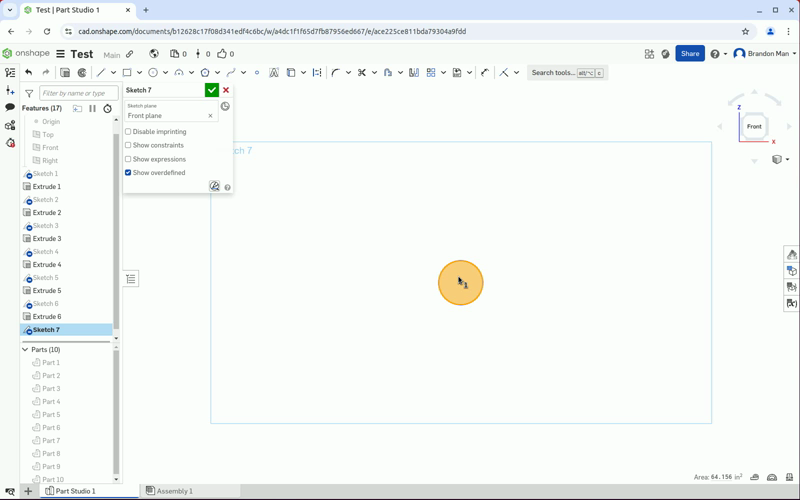
mouse_move(69, 352)
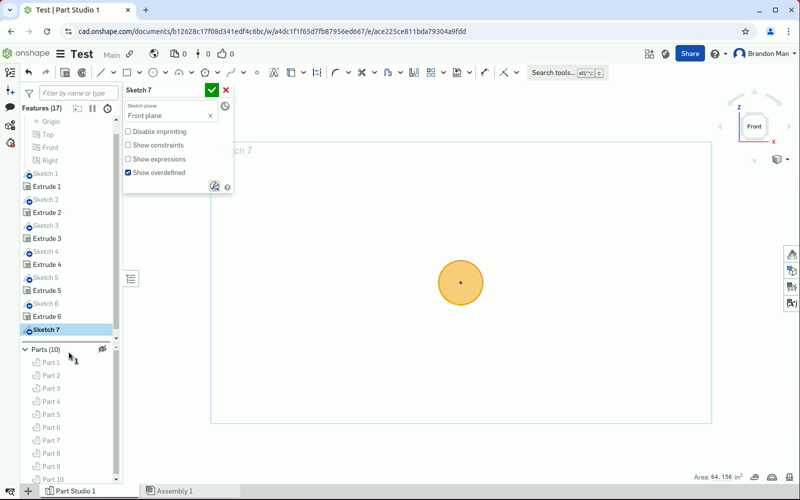
key(shift+y)
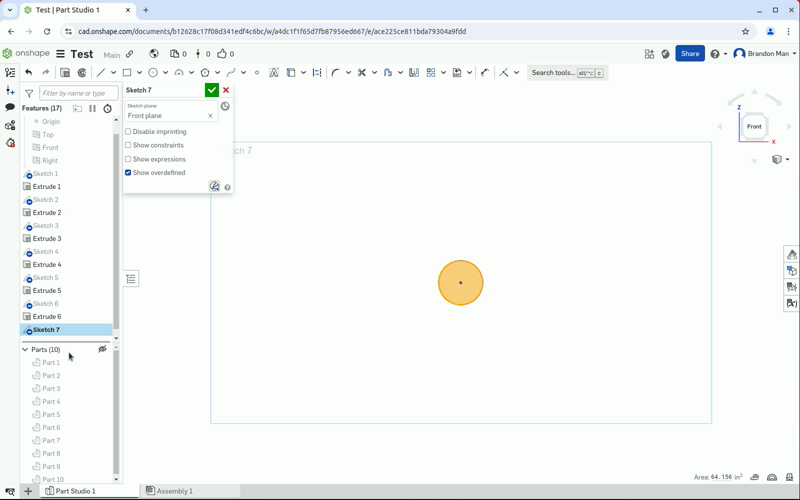
key(shift+e)
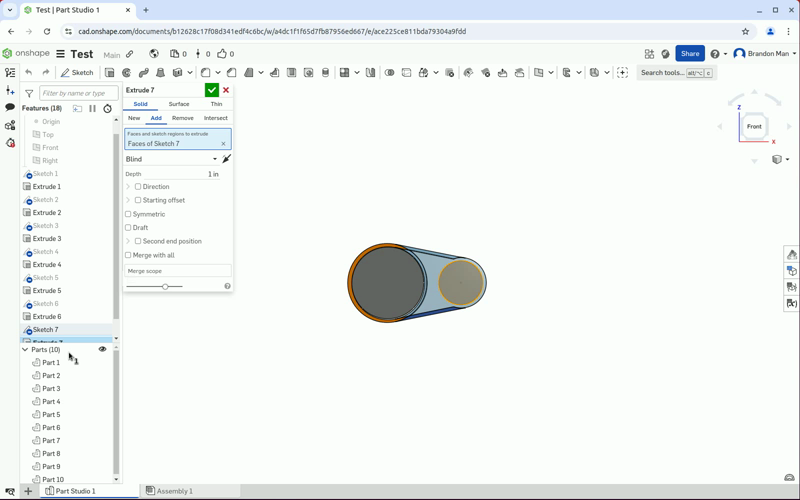
mouse_move(143, 106)
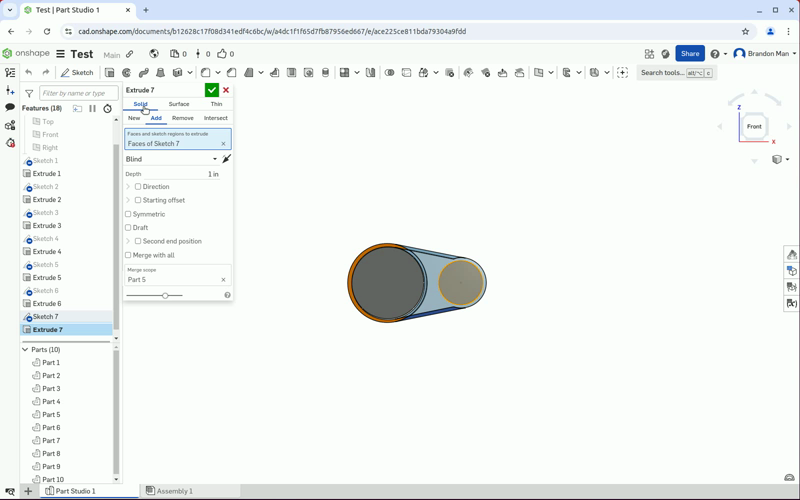
click(143, 106)
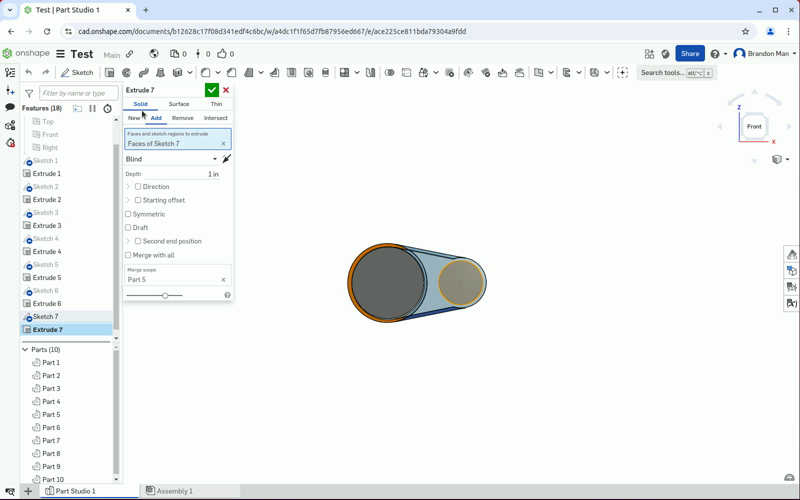
mouse_move(137, 120)
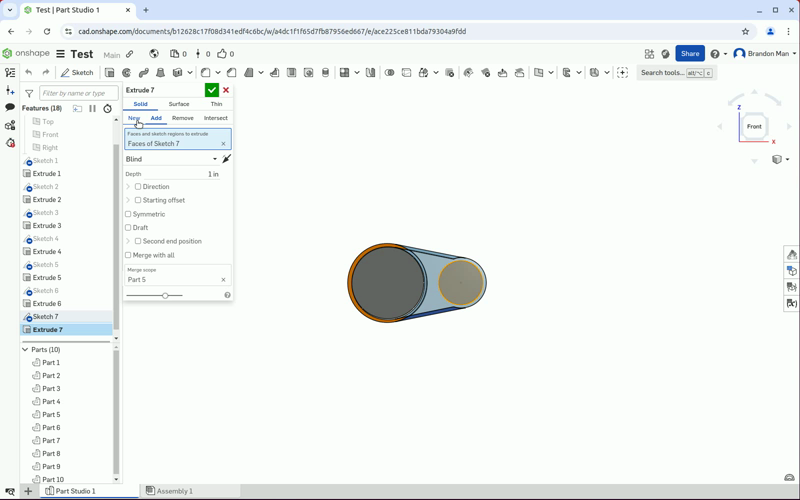
click(137, 120)
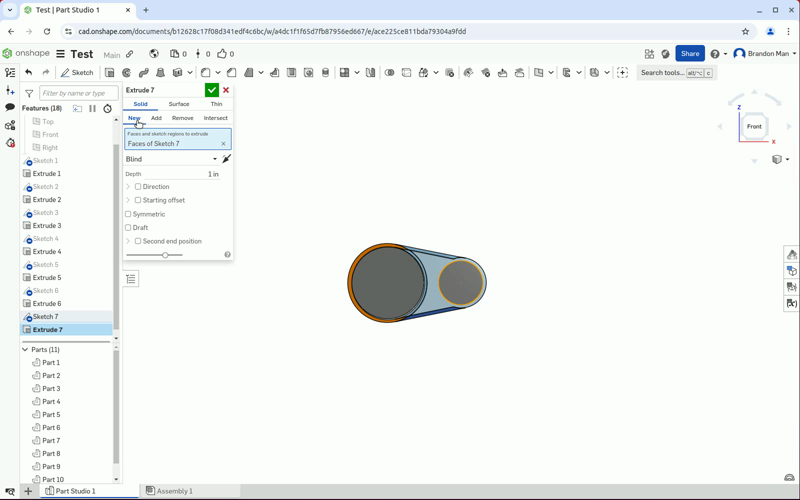
key(tab, 4)
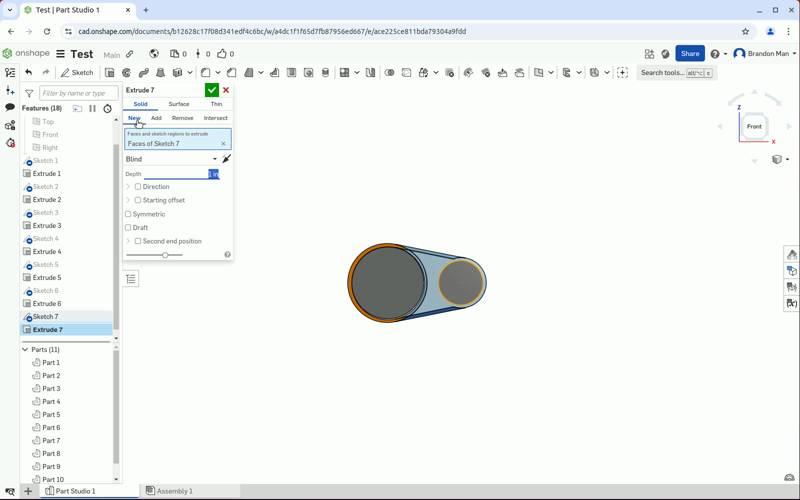
text(7.462)
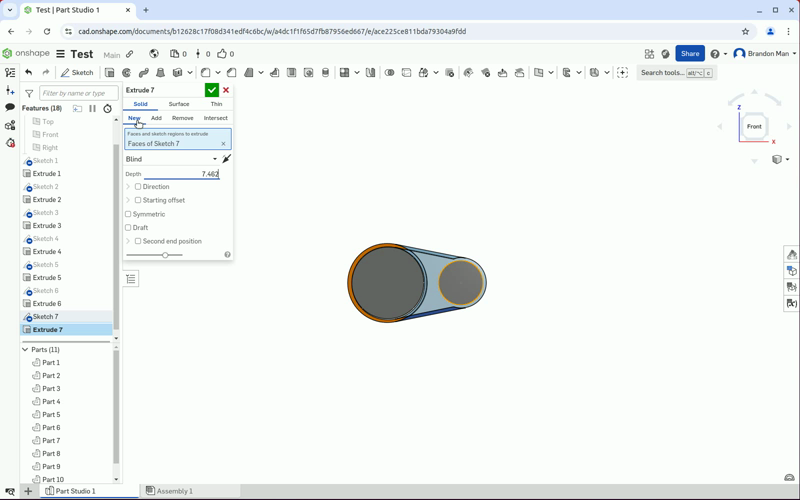
key(enter)
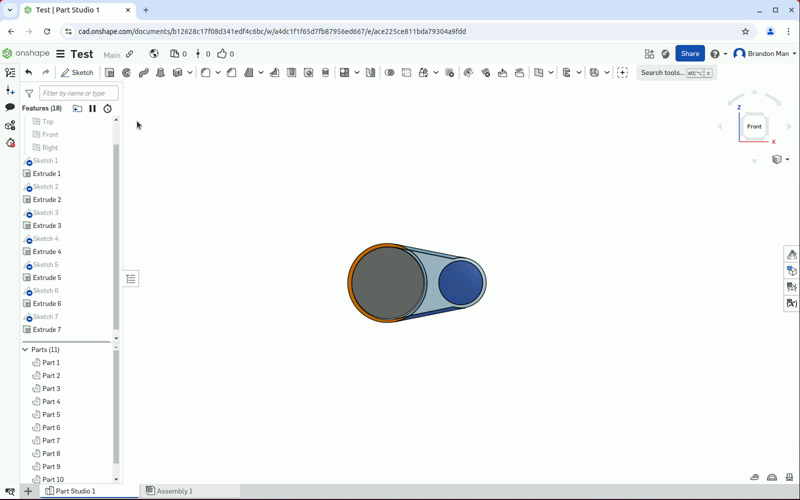
key(shift+h)
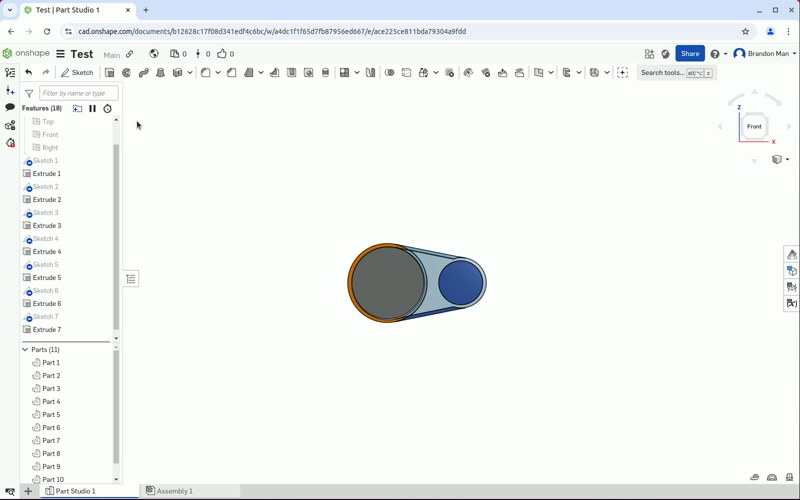
key(shift+h)
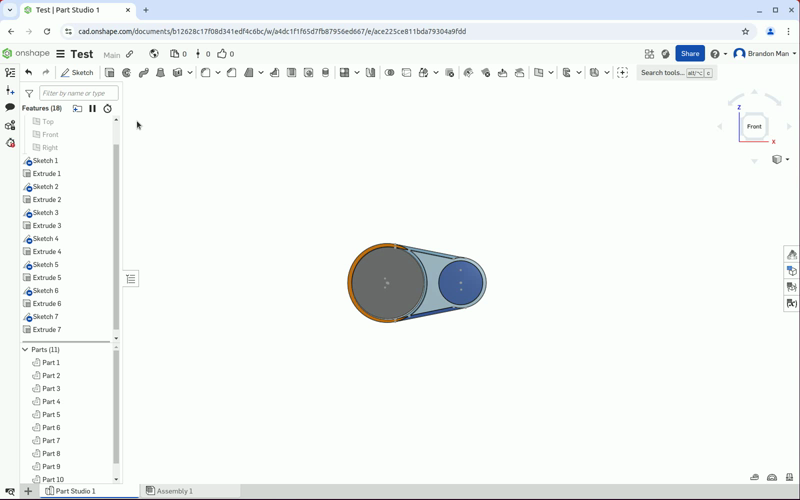
key(shift+7)
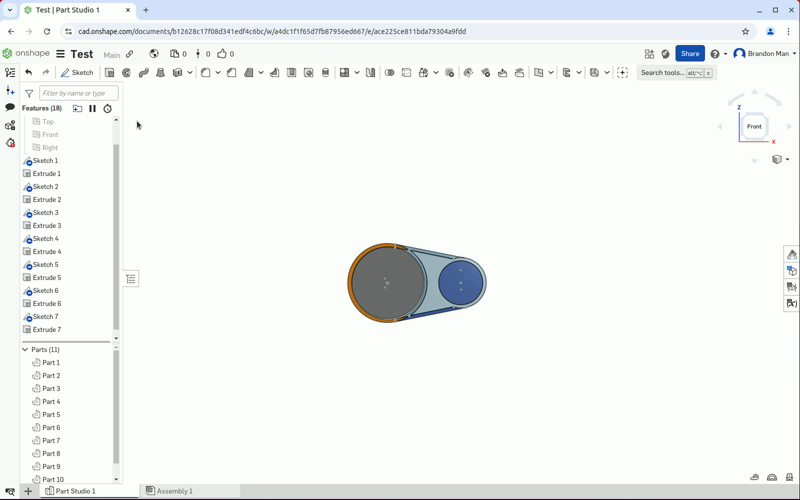
key(left, 2)
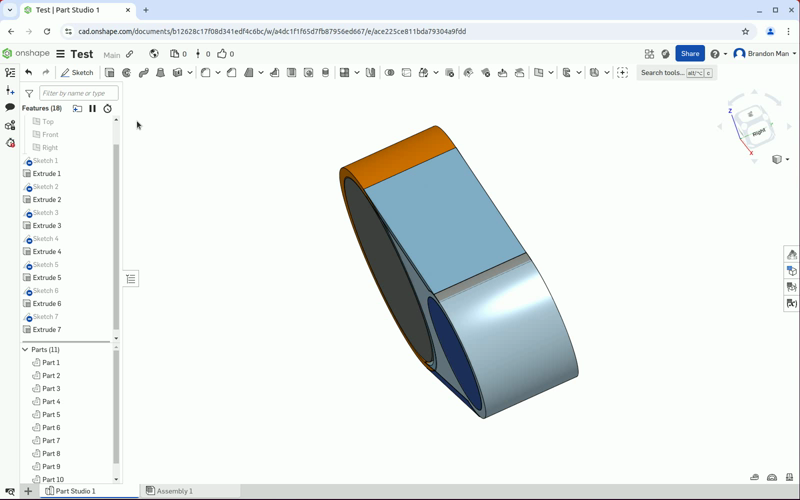
key(down, 2)
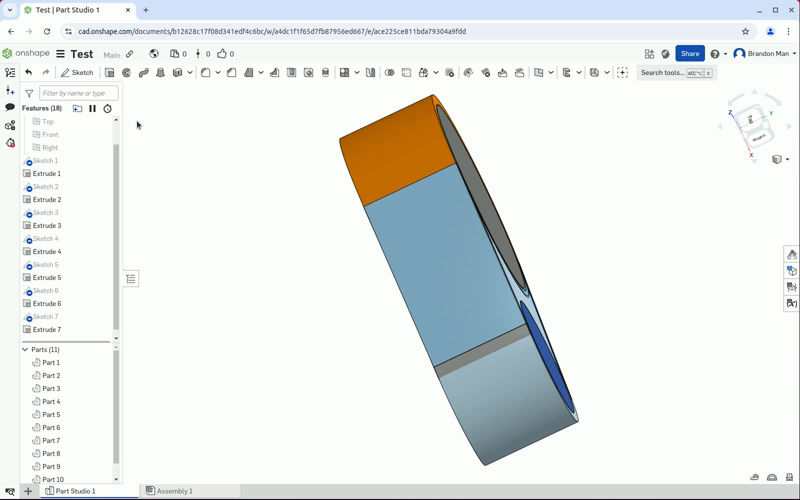
key(up, 2)
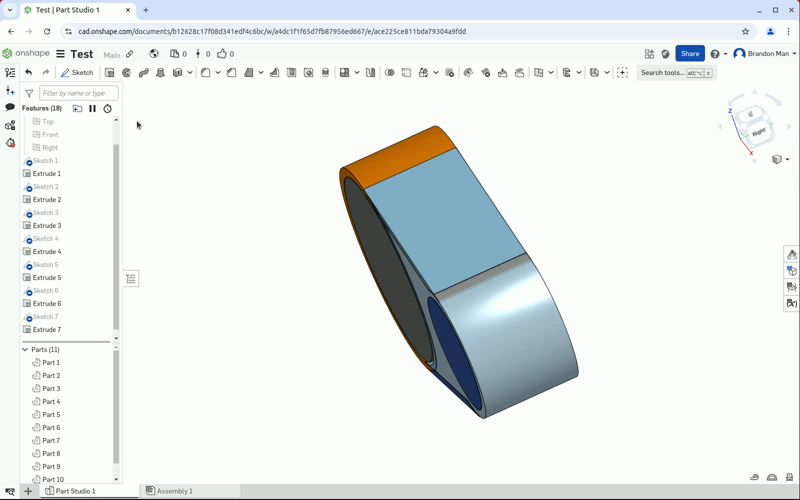
key(right, 2)
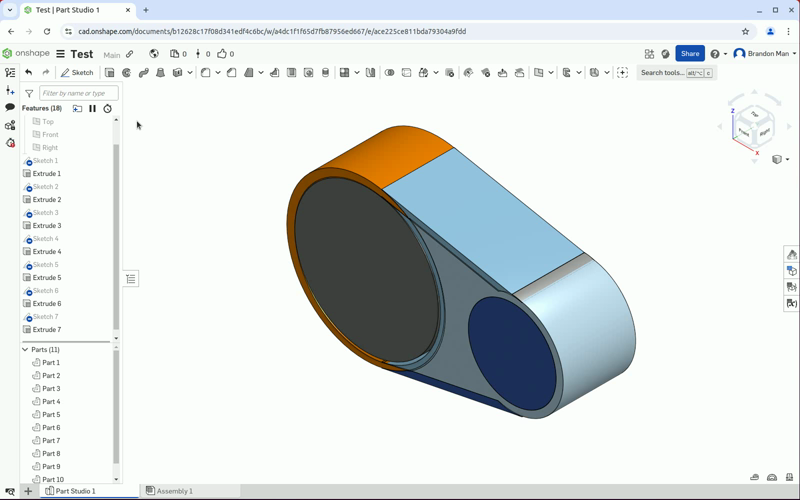
mouse_move(69, 163)
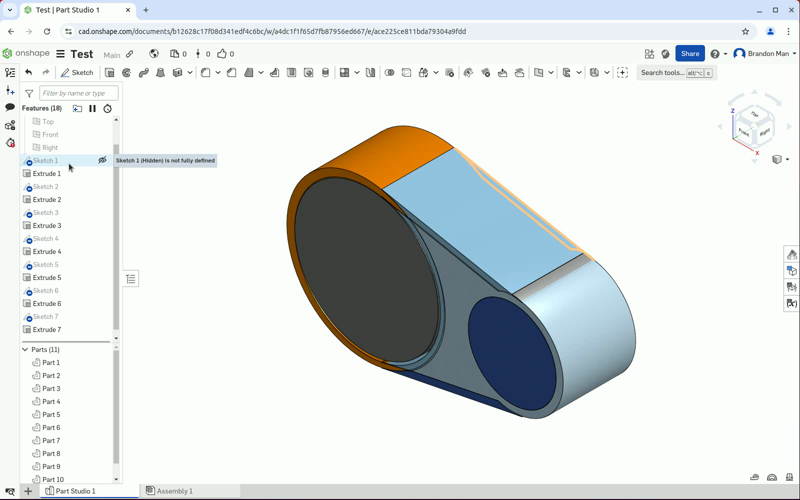
click(69, 163)